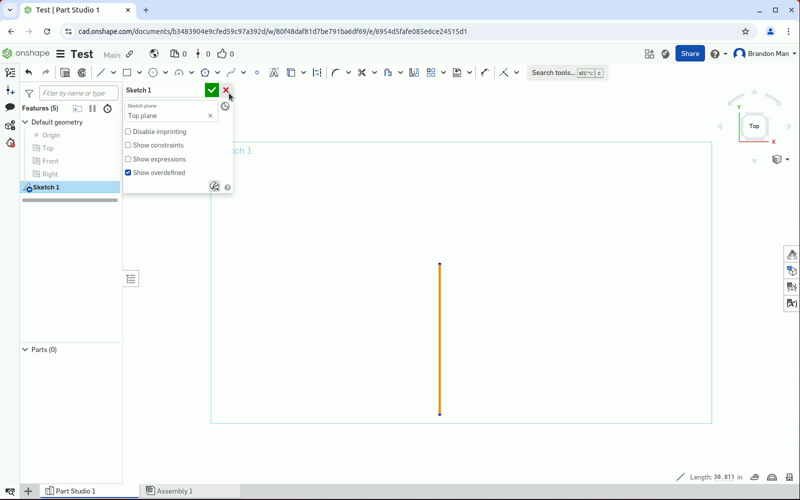
key(shift+h)
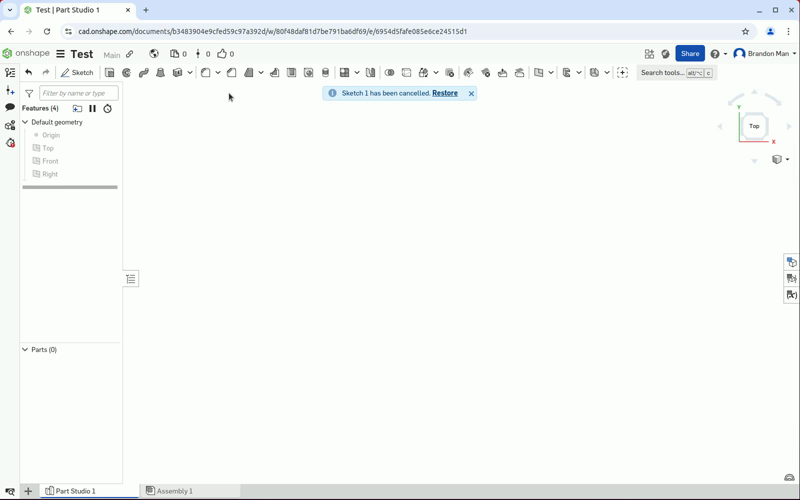
mouse_move(73, 352)
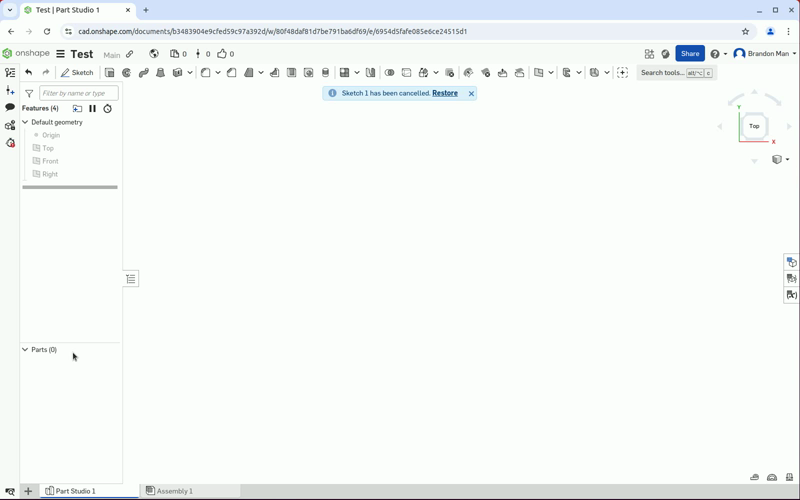
key(y)
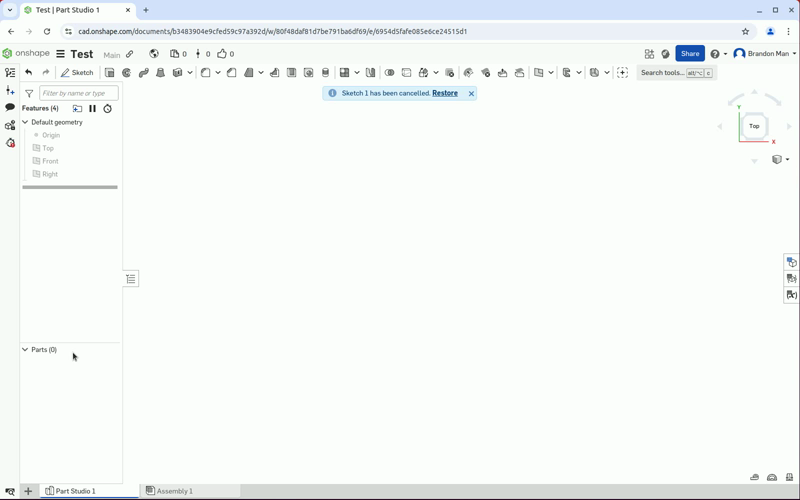
key(shift+p)
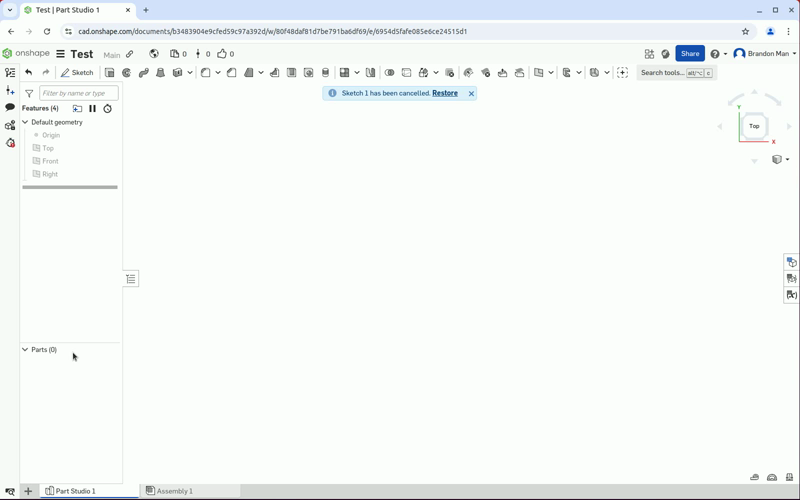
key(space)
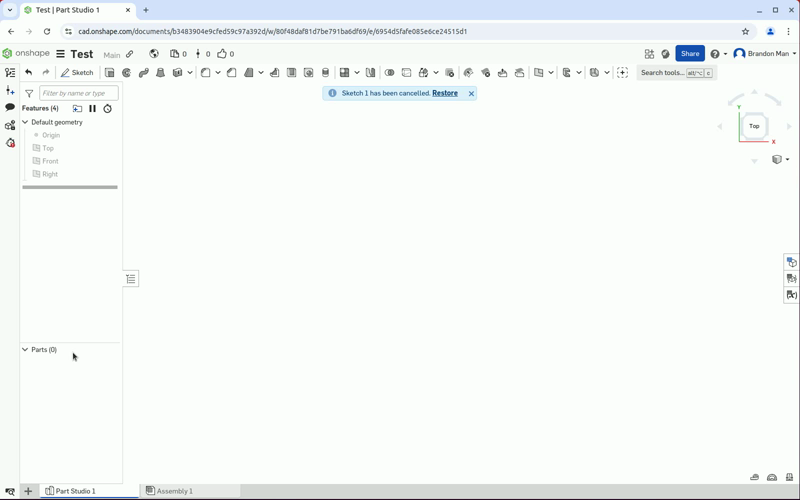
key_down(shift)
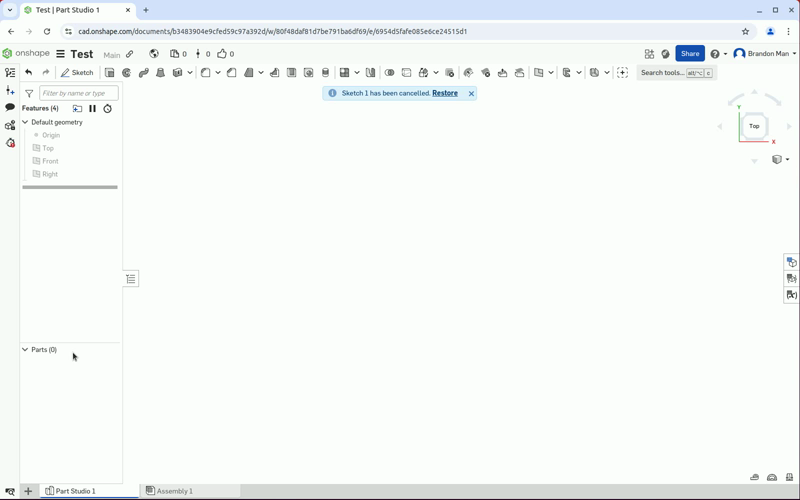
key(up)
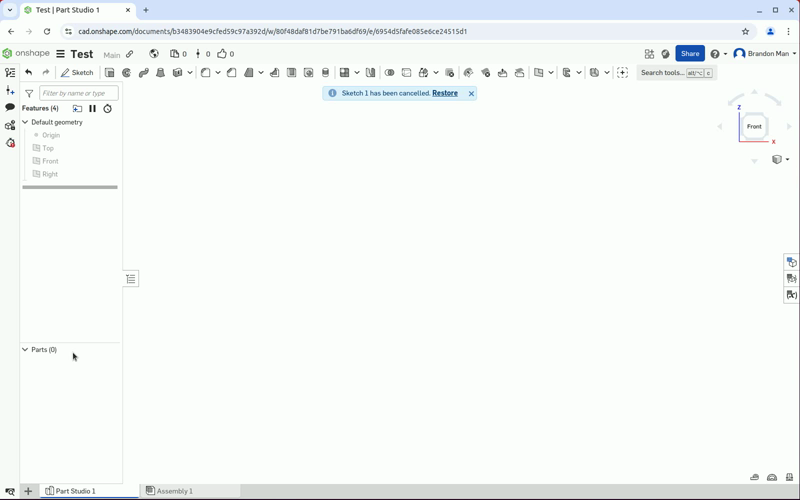
key_up(shift)
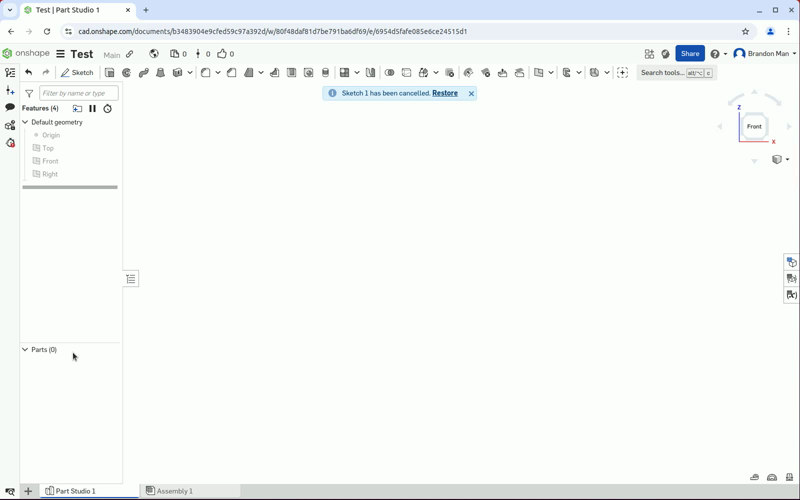
mouse_move(73, 352)
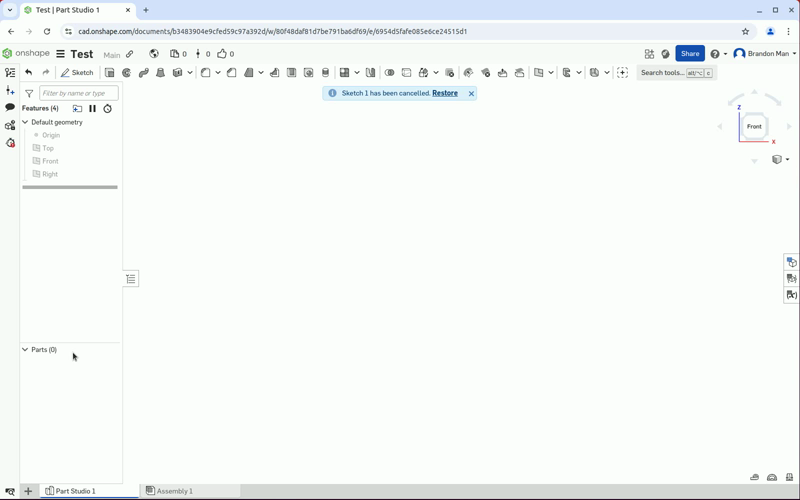
key(shift+y)
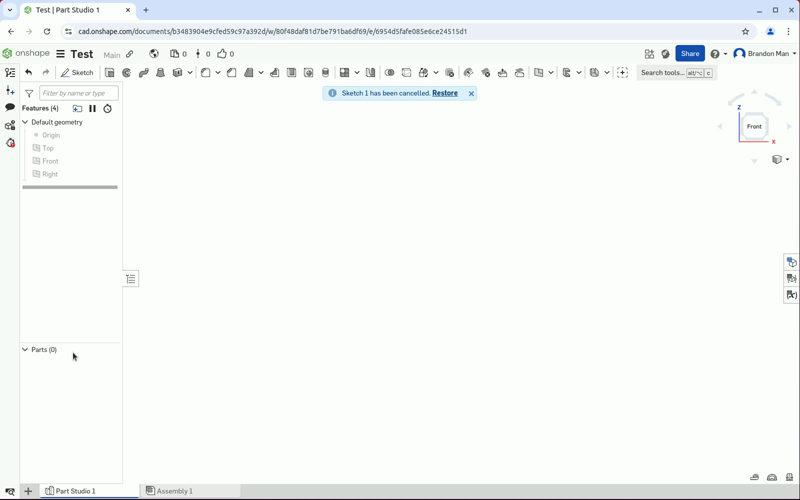
key(shift+s)
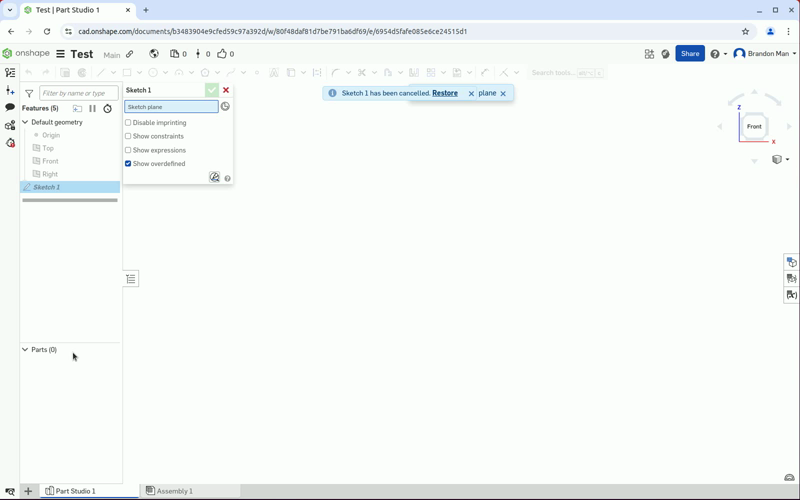
mouse_move(73, 163)
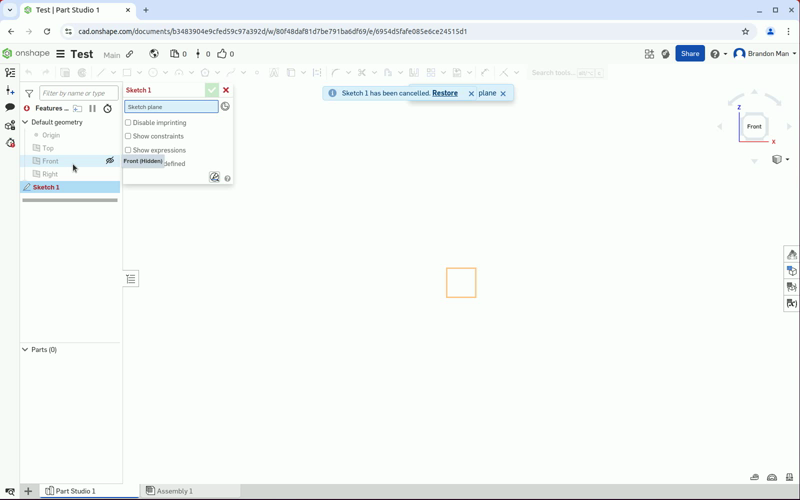
click(73, 163)
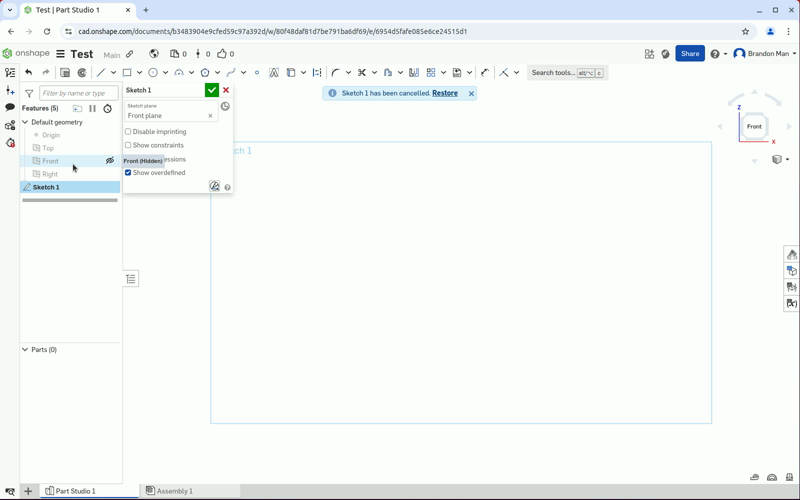
mouse_move(73, 352)
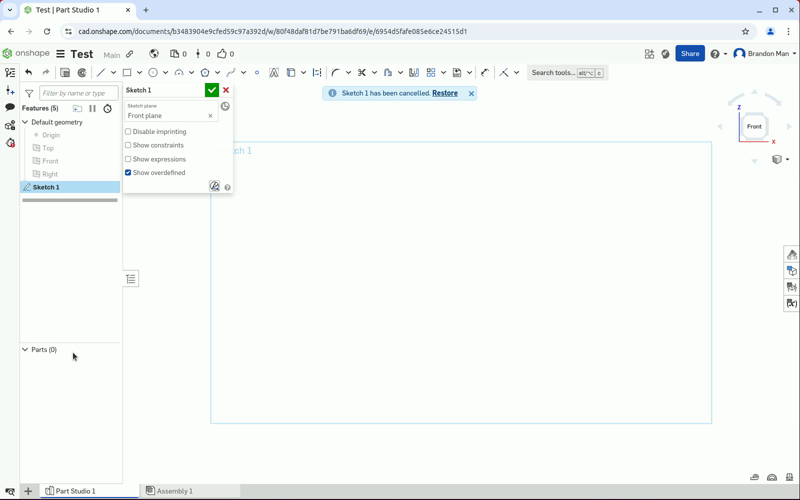
key(y)
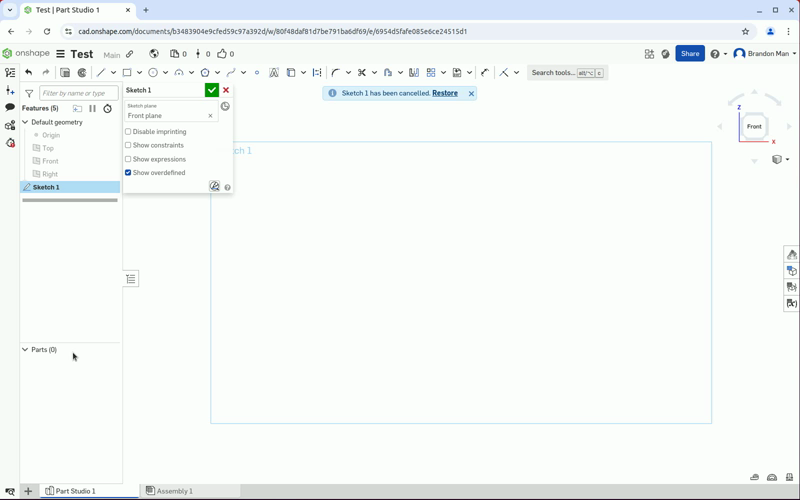
key(l)
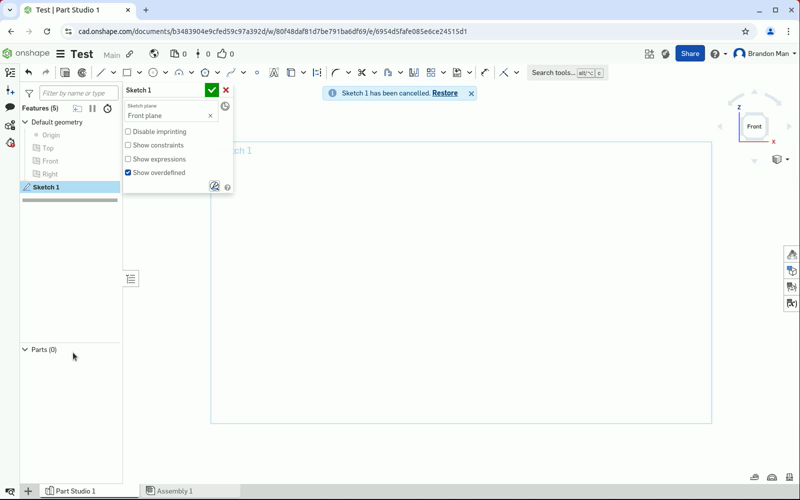
key_down(shift)
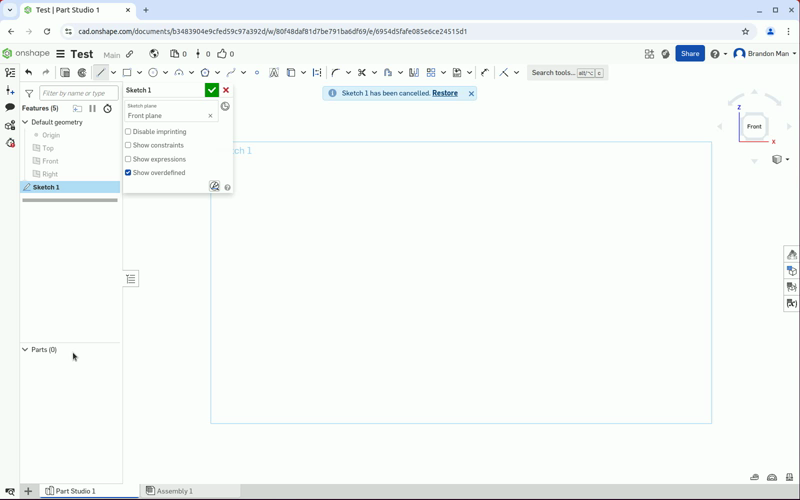
mouse_move(441, 282)
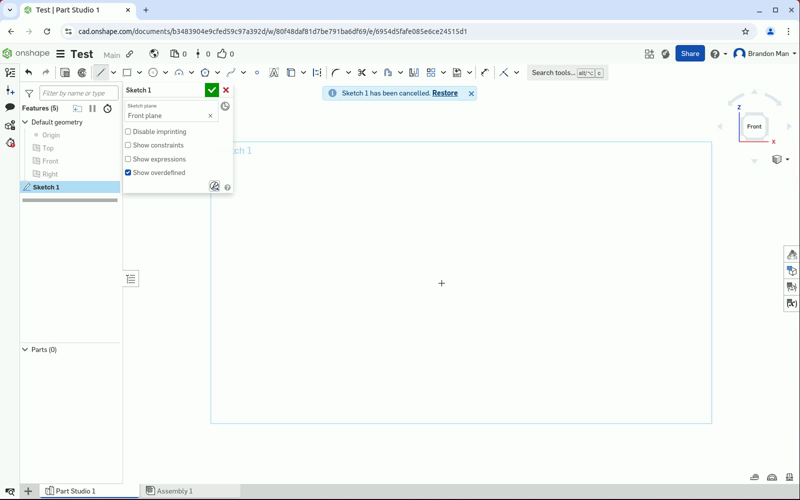
click(441, 282)
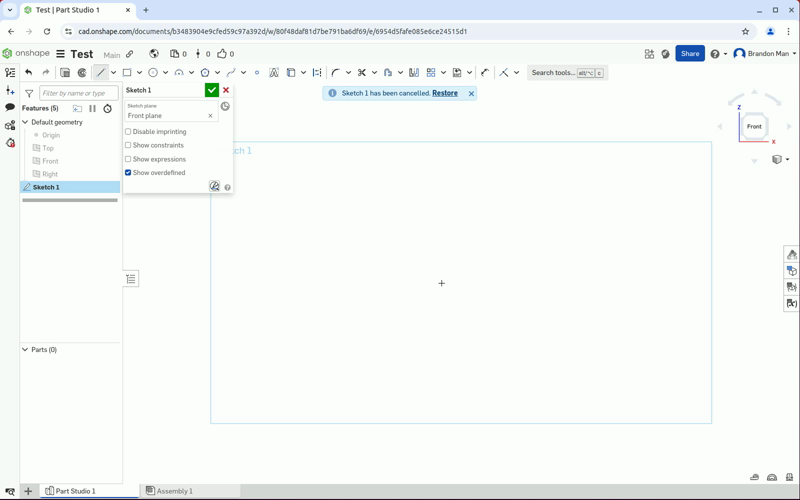
key_up(shift)
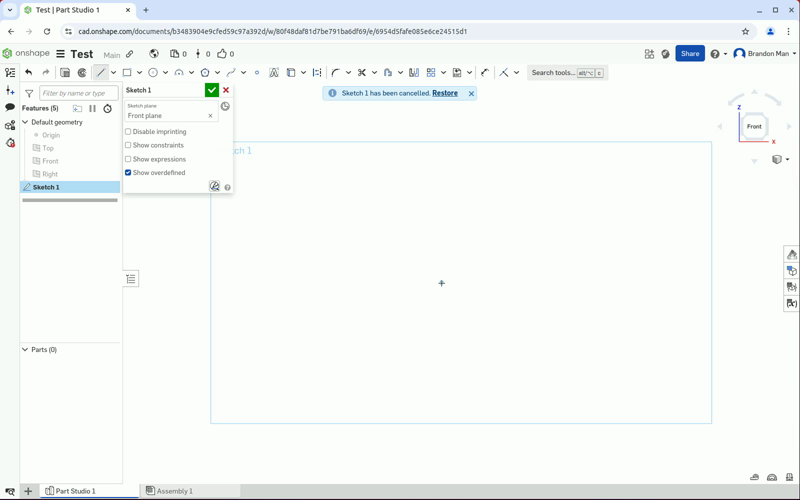
key_down(shift)
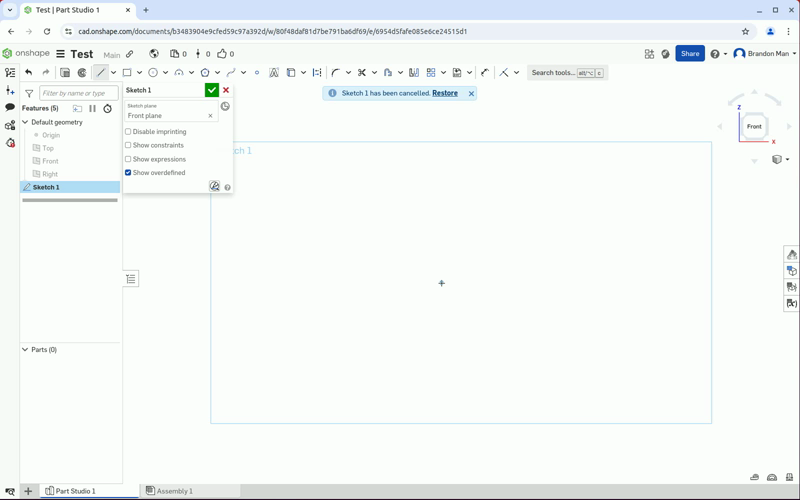
mouse_move(471, 282)
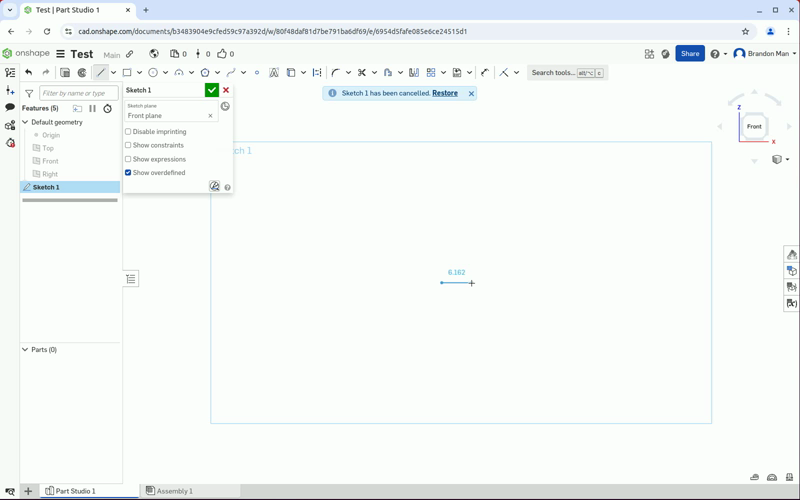
mouse_move(460, 282)
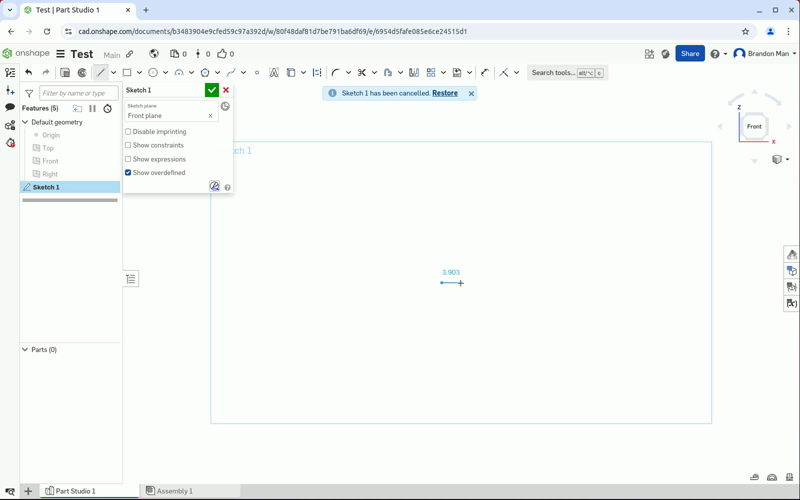
click(460, 282)
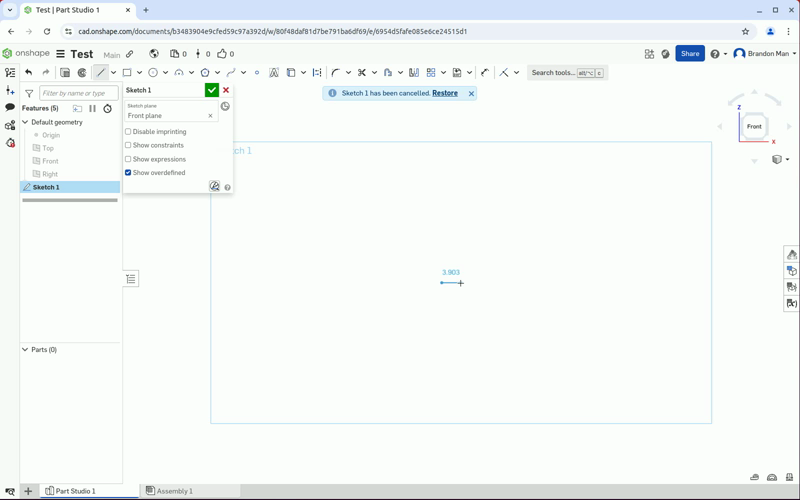
key_up(shift)
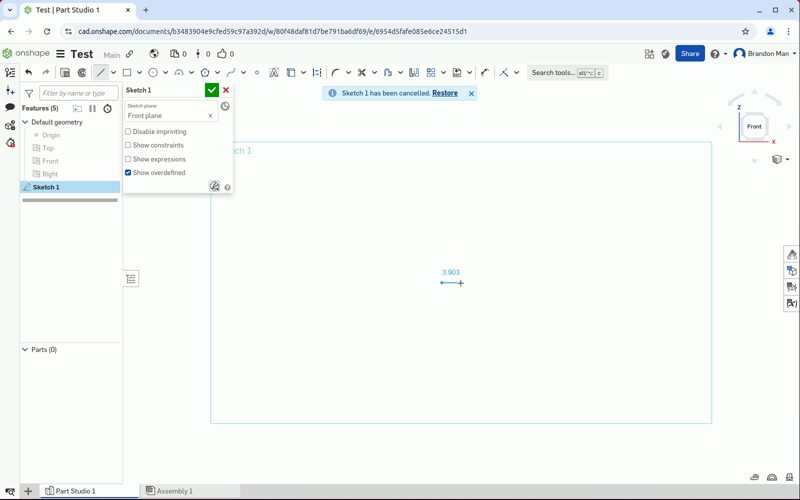
key_down(shift)
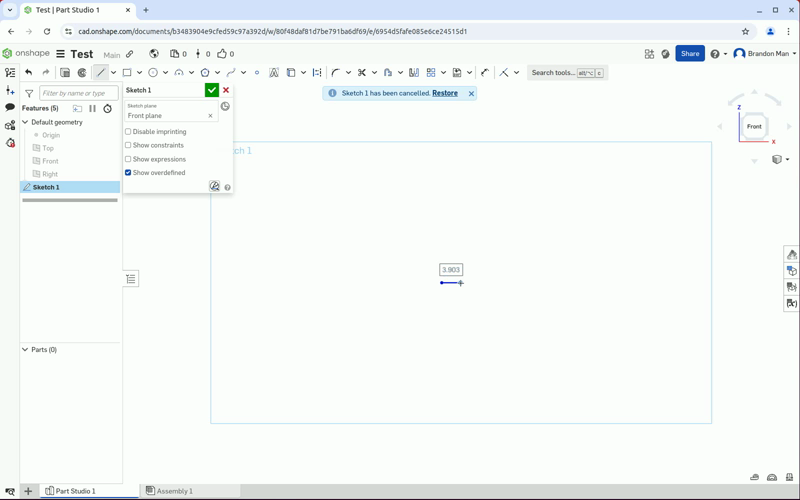
mouse_move(490, 282)
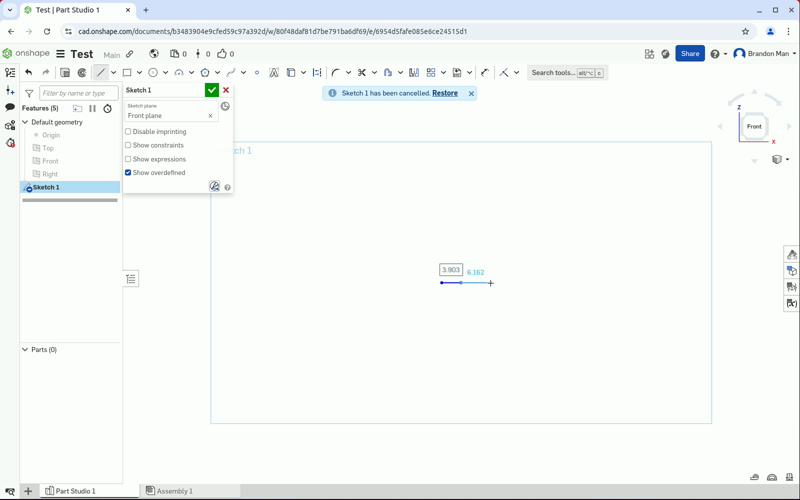
mouse_move(460, 261)
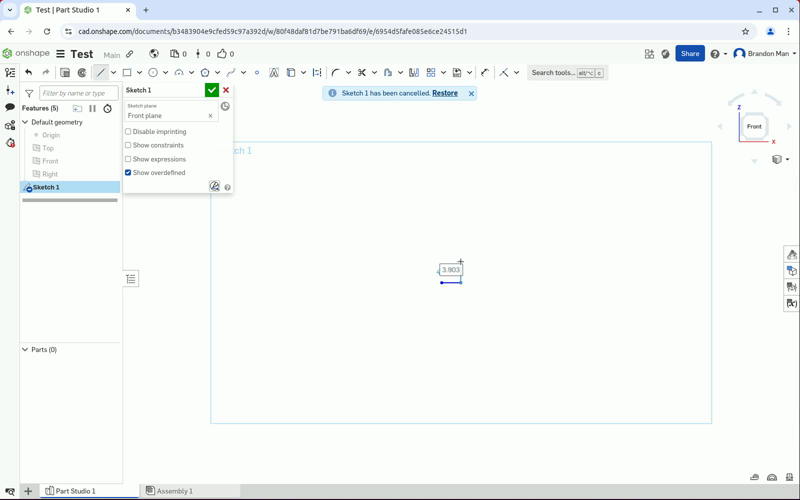
click(460, 261)
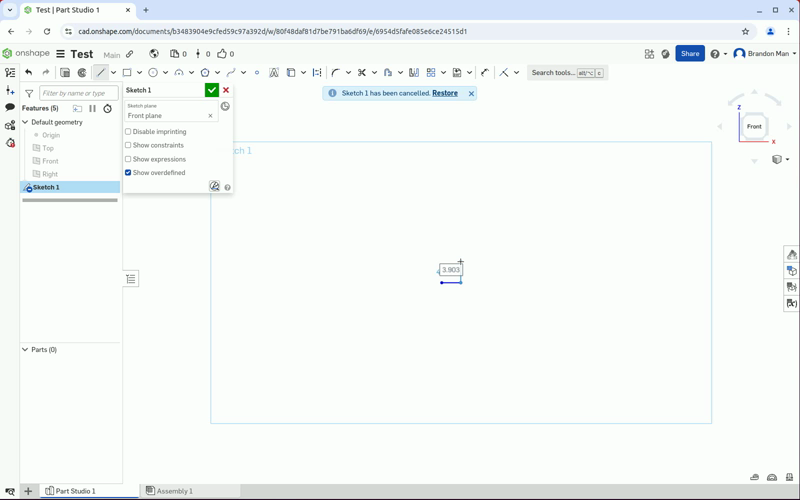
key_up(shift)
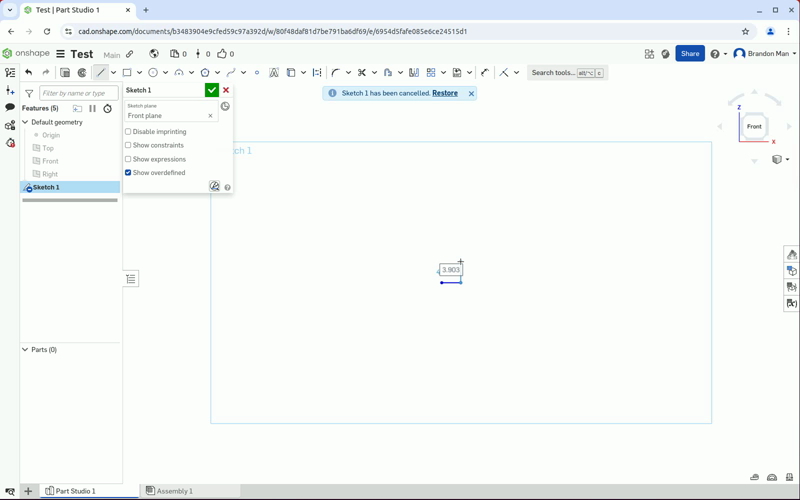
key_down(shift)
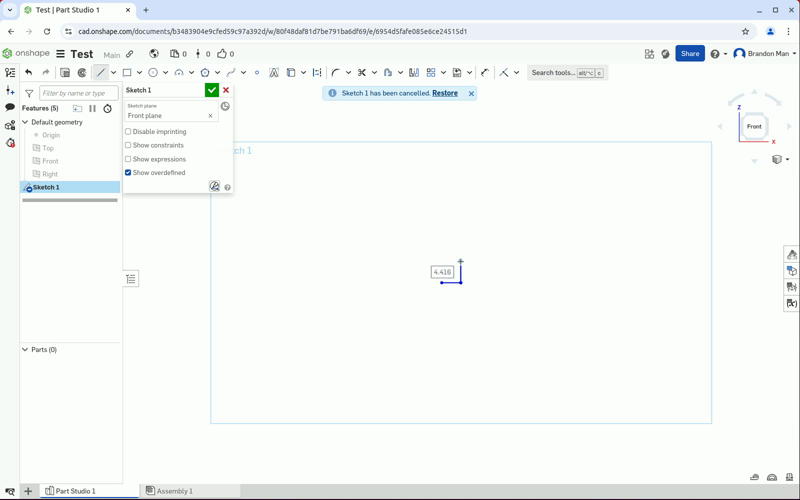
mouse_move(490, 261)
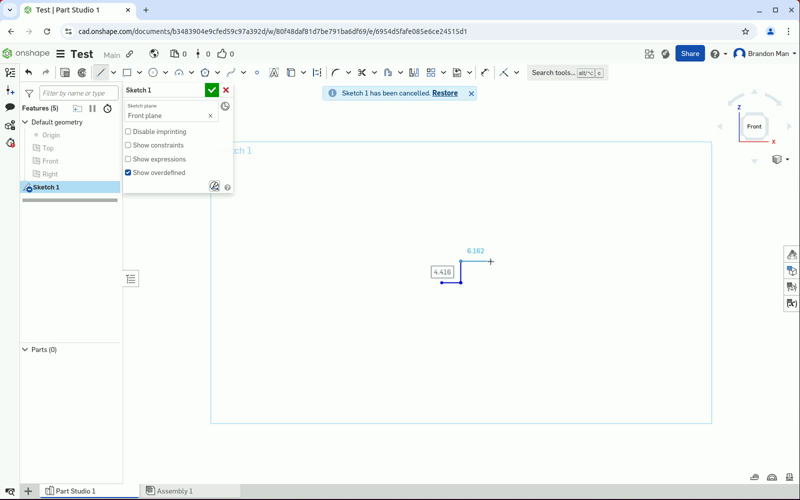
mouse_move(443, 261)
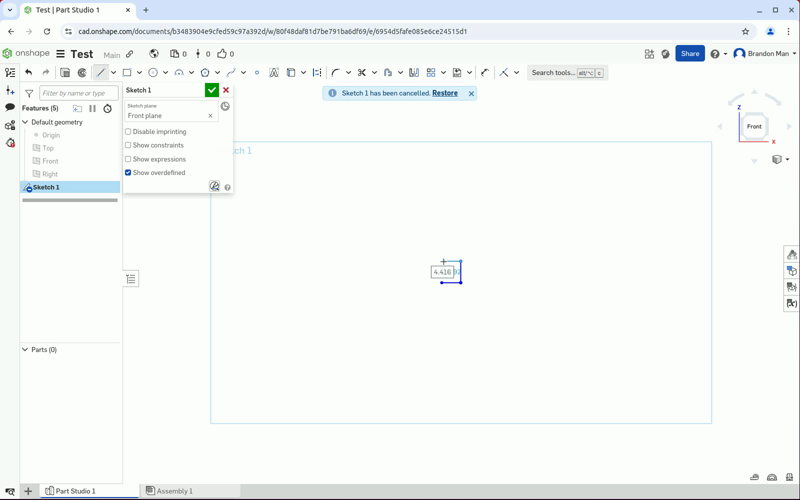
click(443, 261)
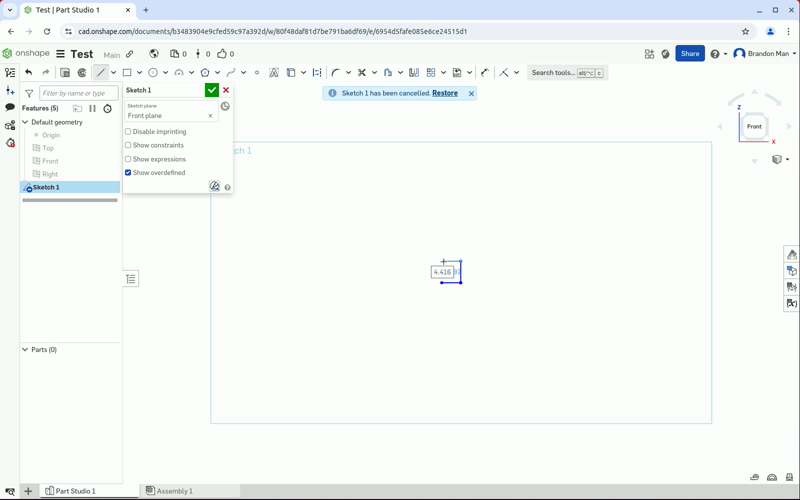
key_up(shift)
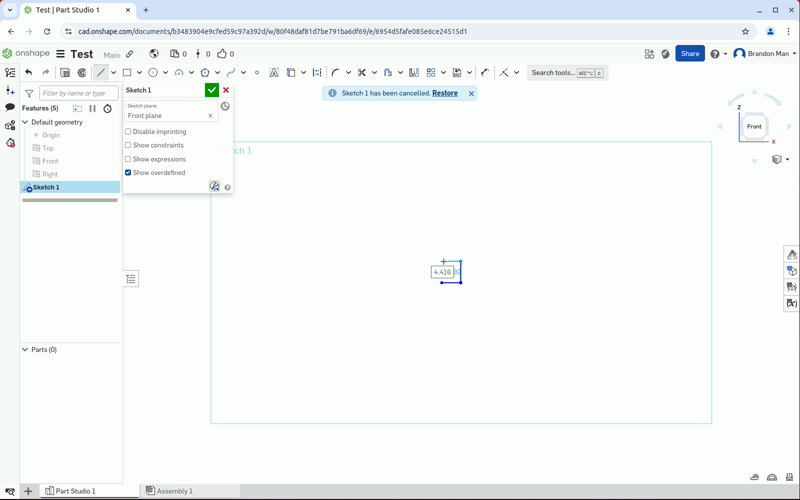
key_down(shift)
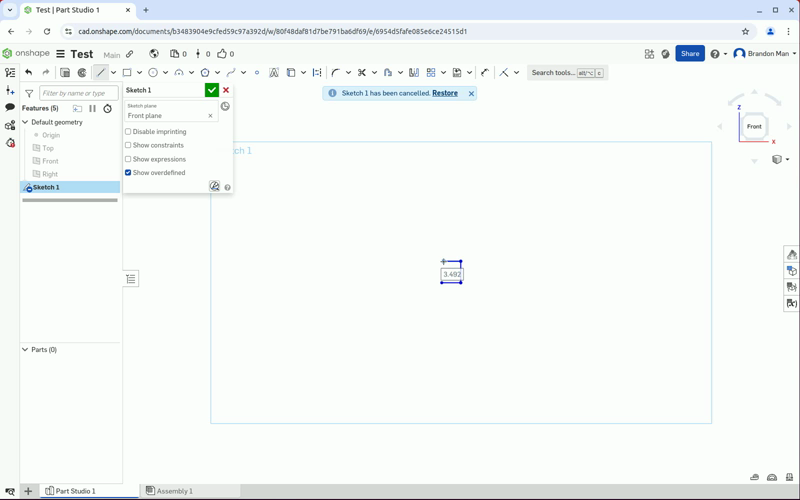
mouse_move(473, 261)
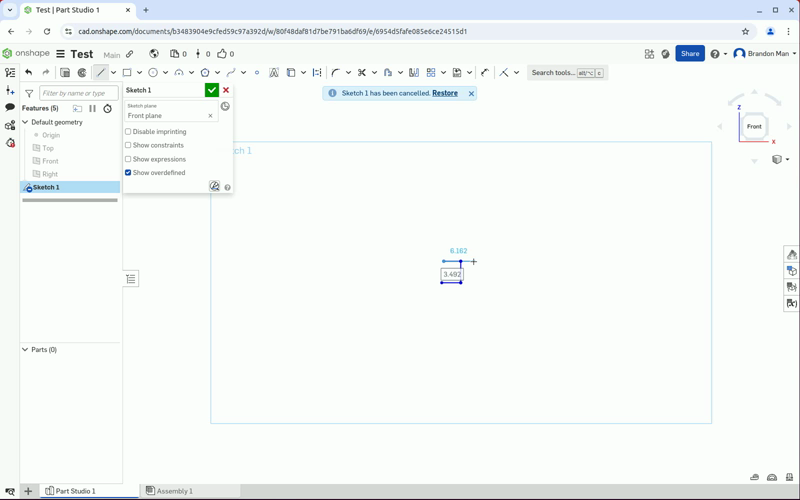
mouse_move(443, 258)
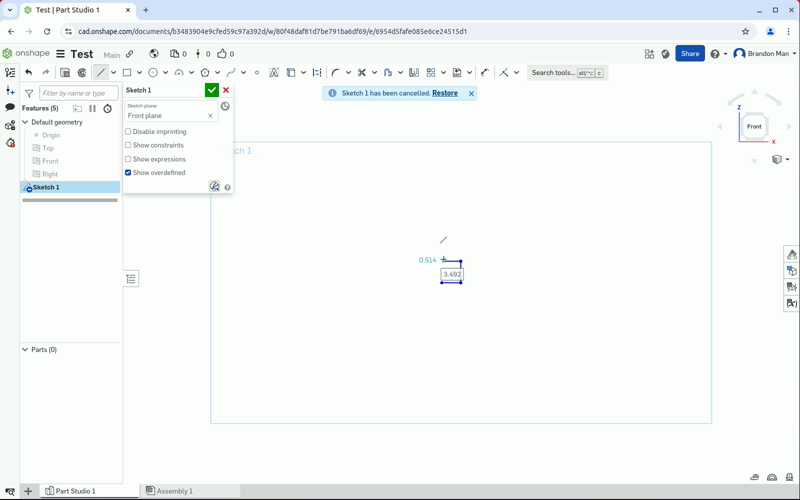
scroll(6)
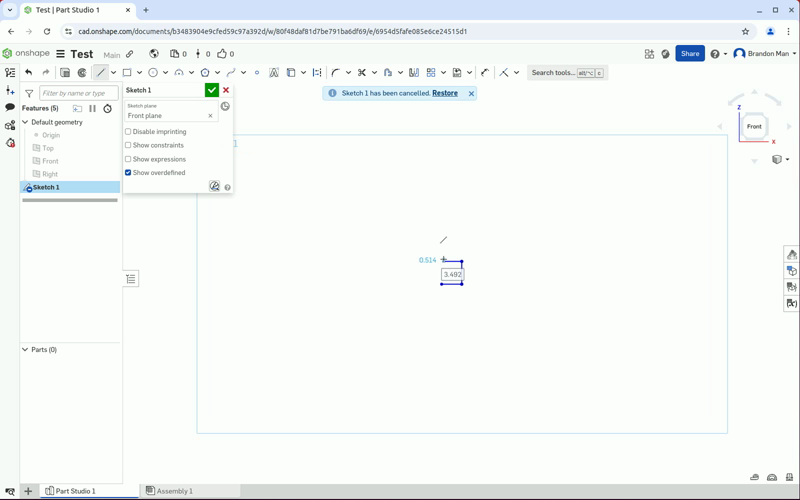
scroll(6)
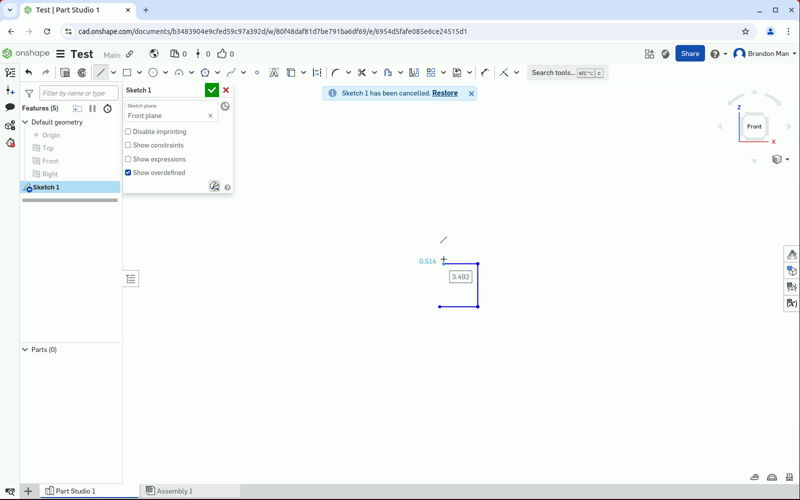
scroll(6)
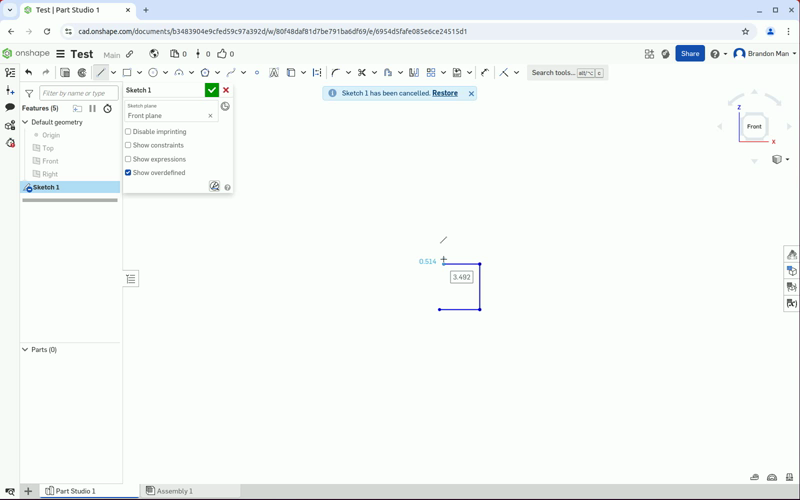
scroll(6)
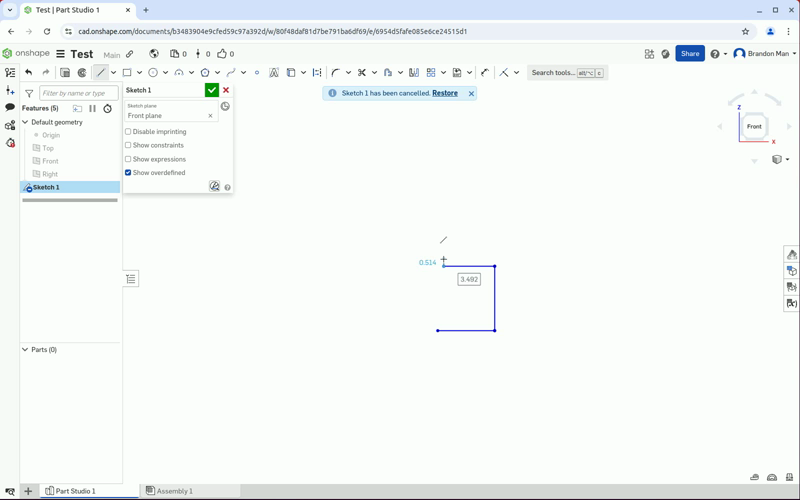
scroll(6)
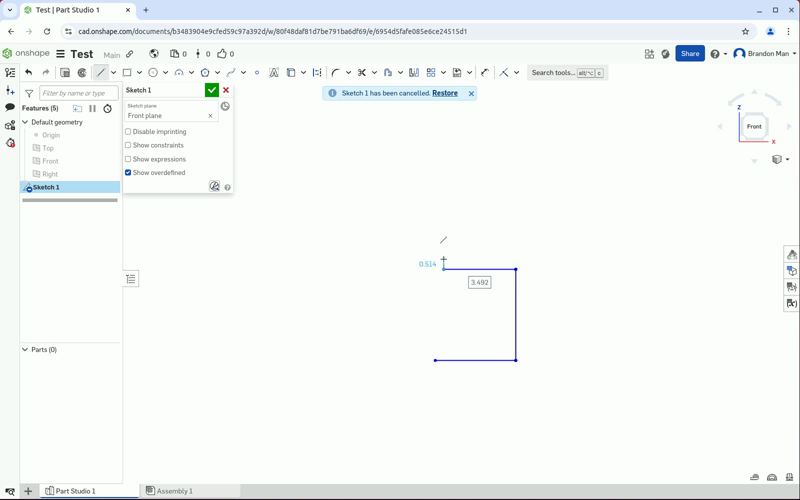
scroll(6)
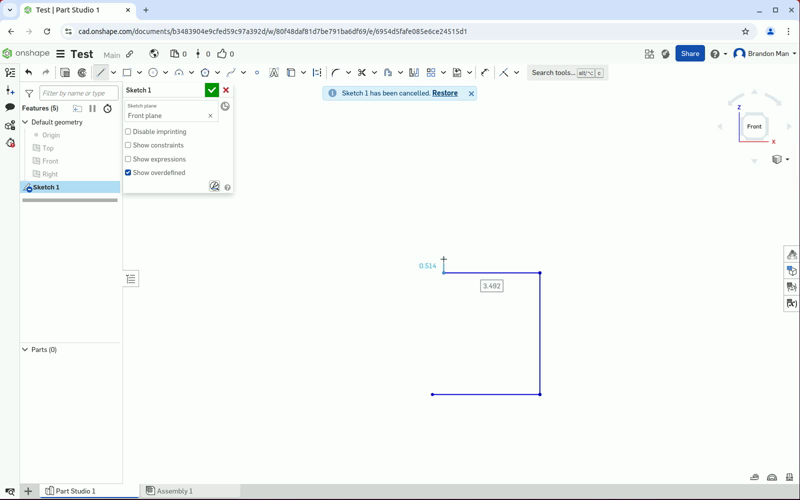
scroll(6)
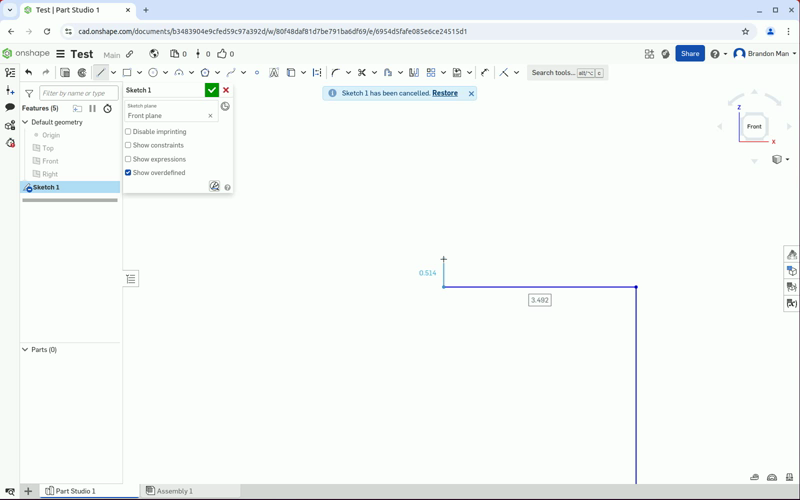
click(443, 258)
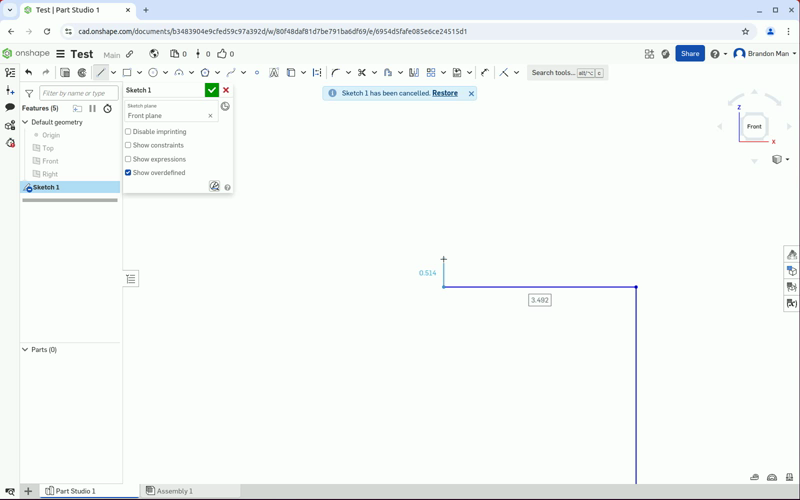
scroll(-6)
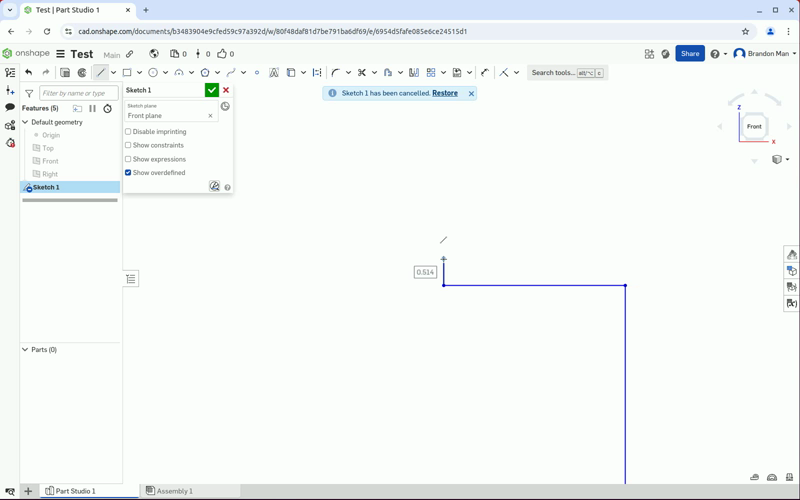
scroll(-6)
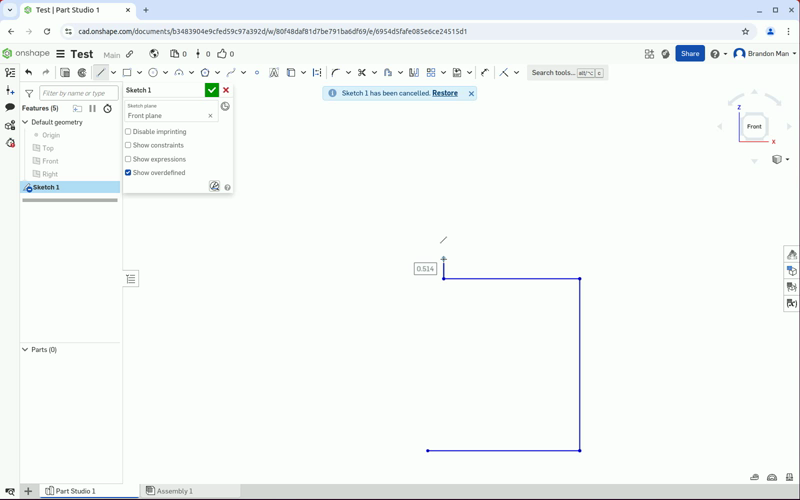
scroll(-6)
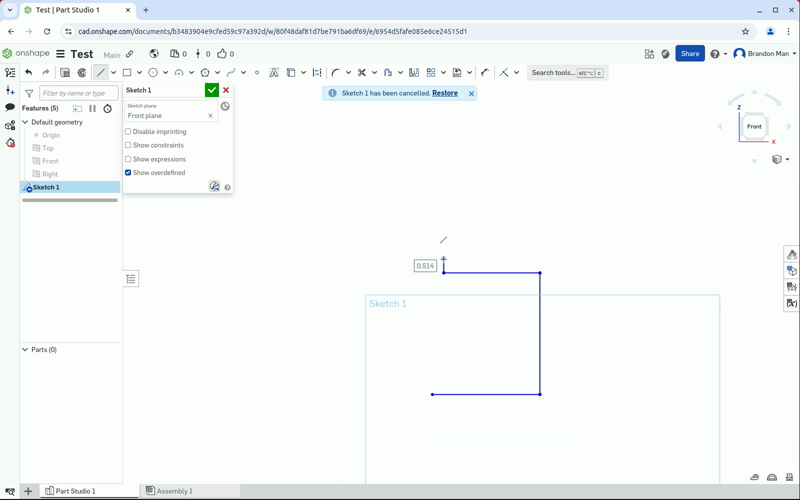
scroll(-6)
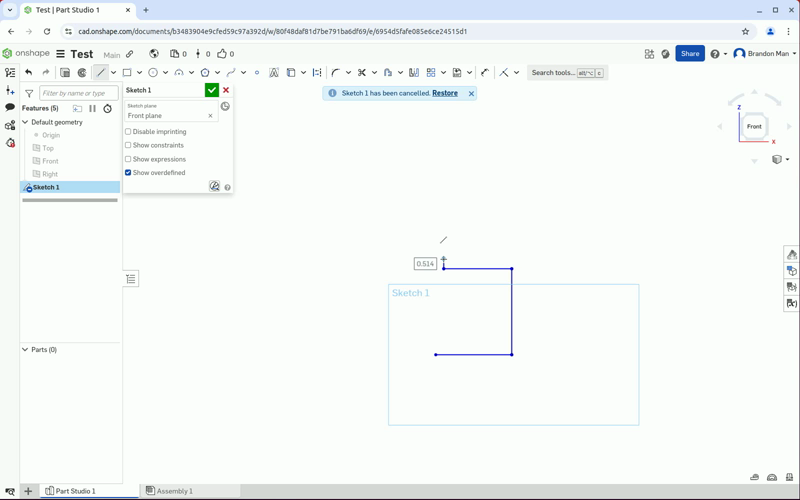
scroll(-6)
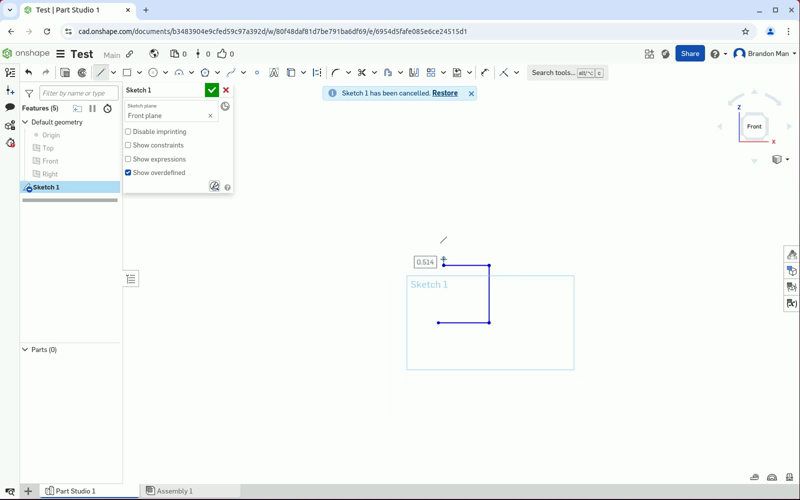
scroll(-6)
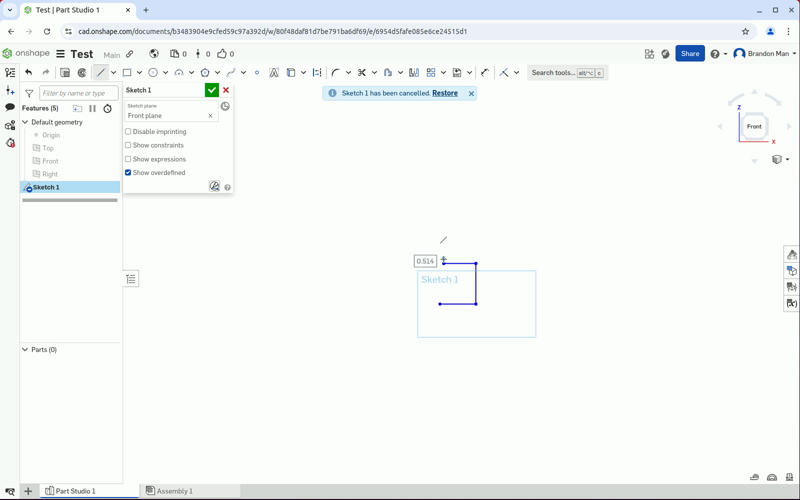
scroll(-6)
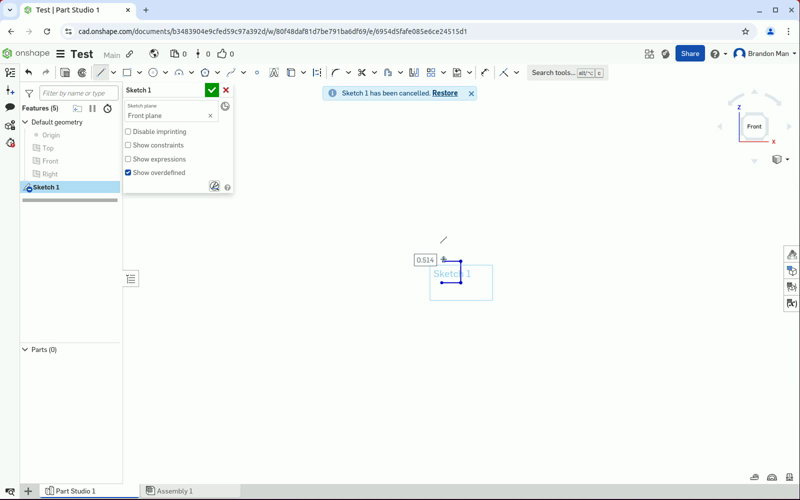
key_up(shift)
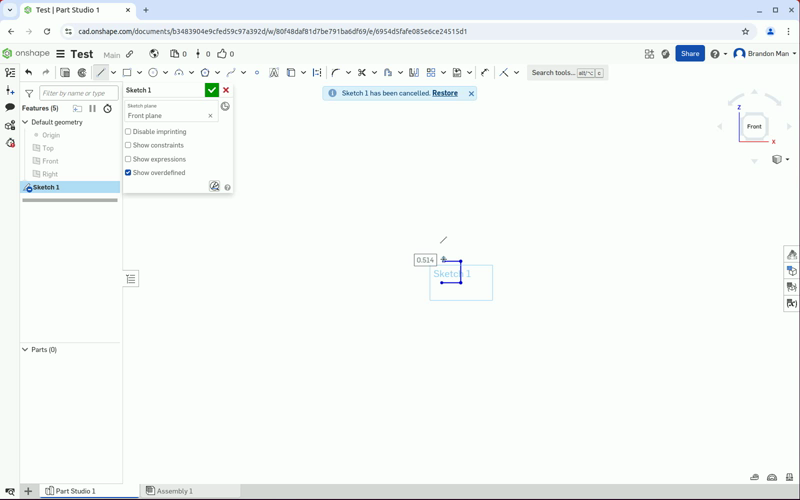
key_down(shift)
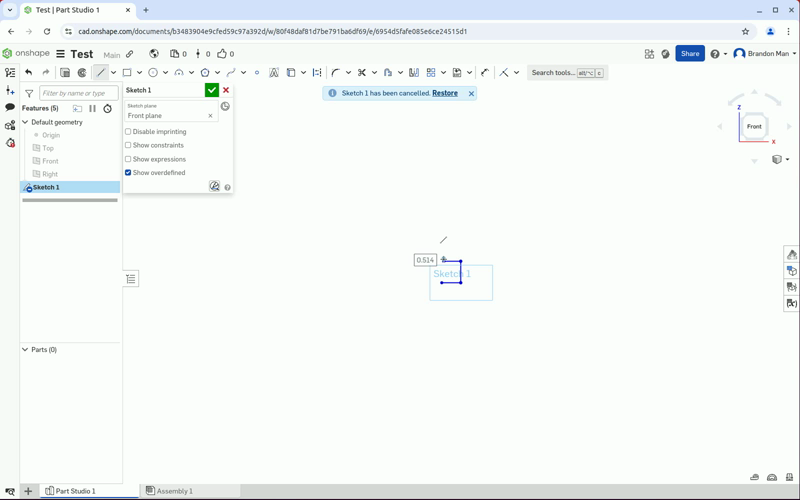
mouse_move(473, 258)
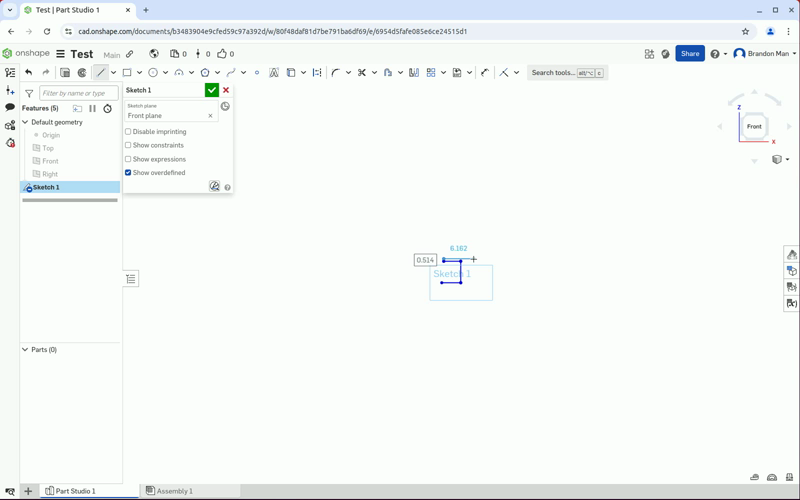
mouse_move(441, 258)
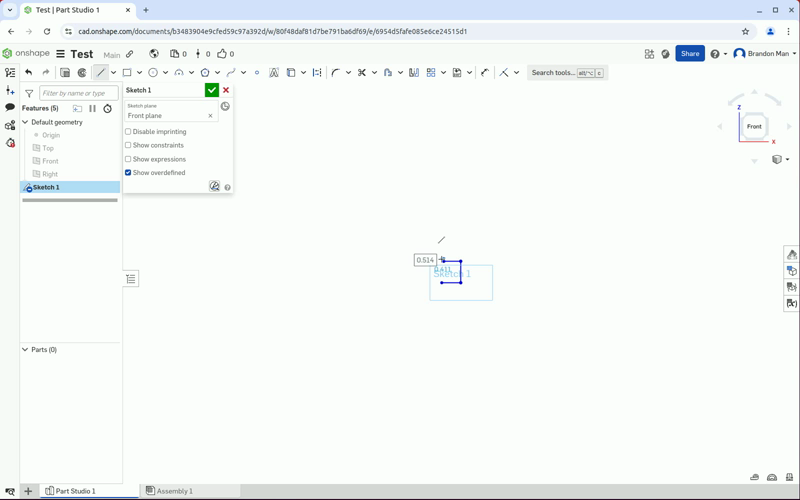
scroll(6)
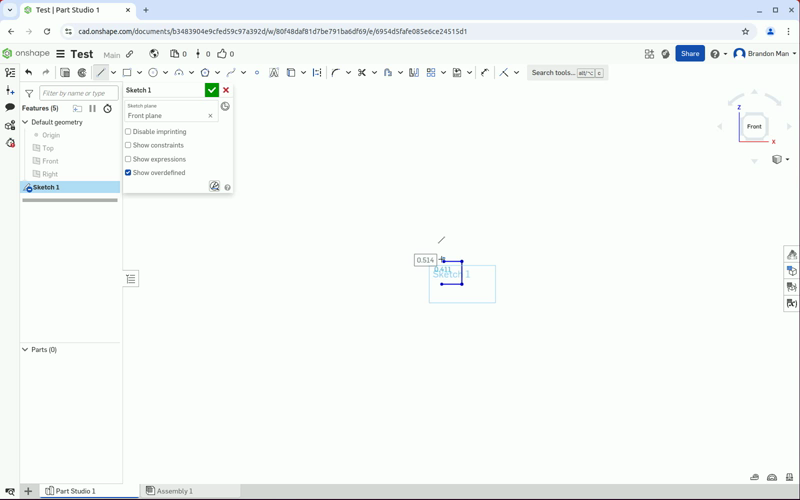
scroll(6)
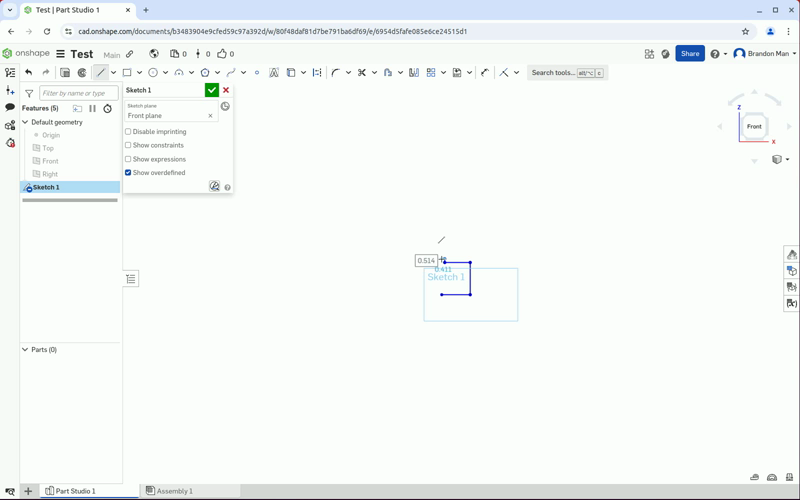
scroll(6)
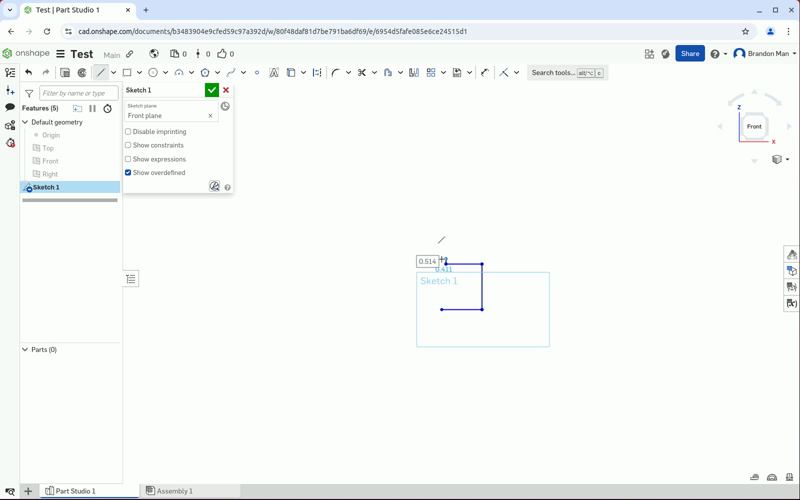
scroll(6)
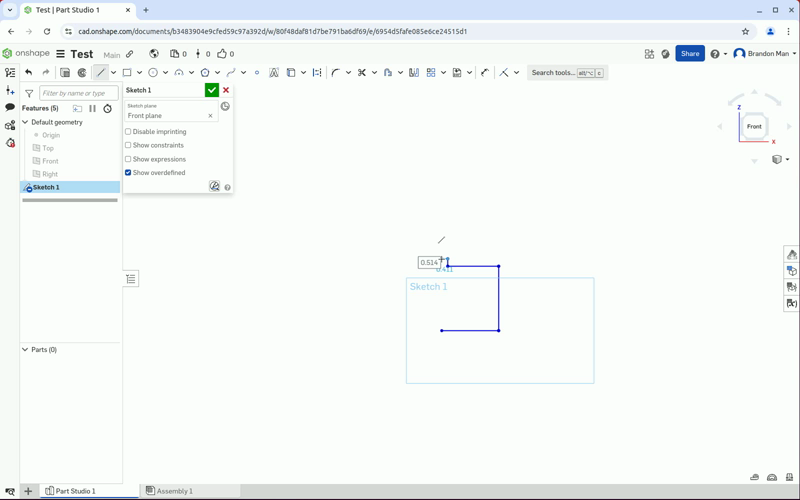
scroll(6)
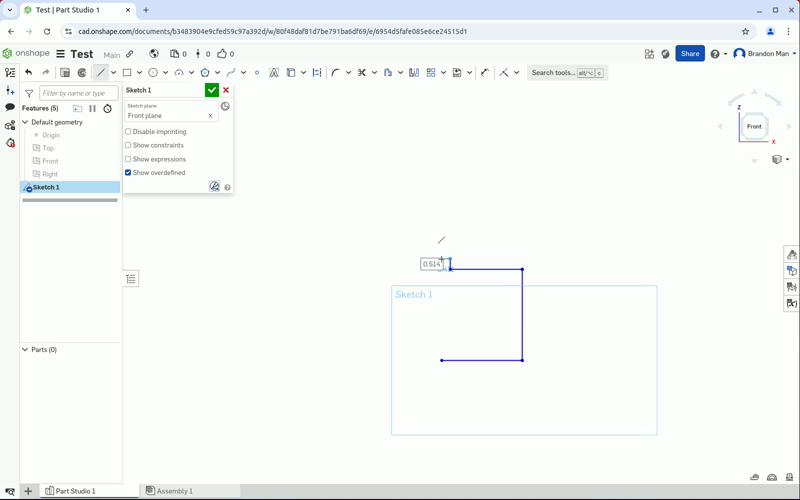
scroll(6)
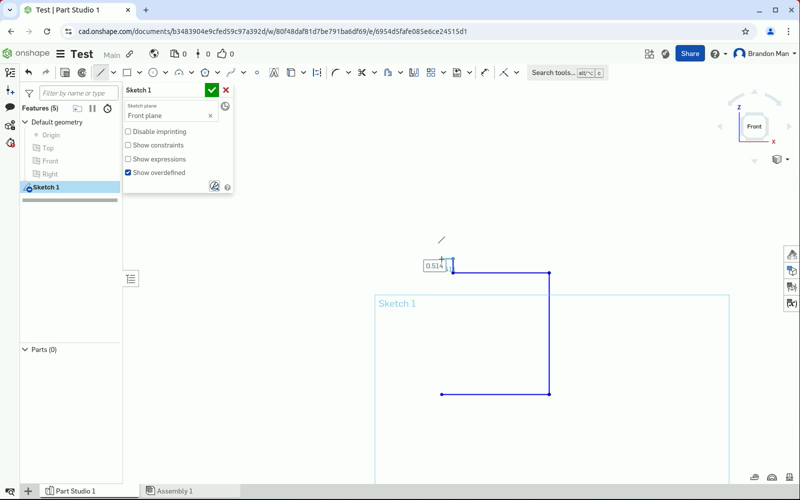
scroll(6)
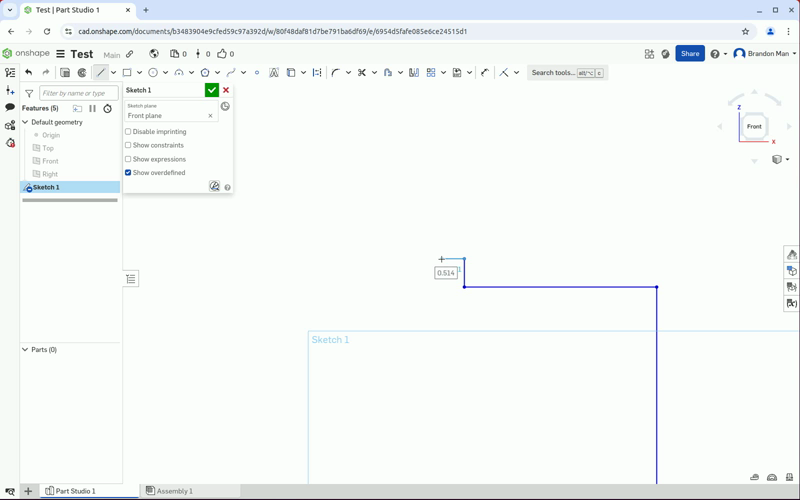
click(441, 258)
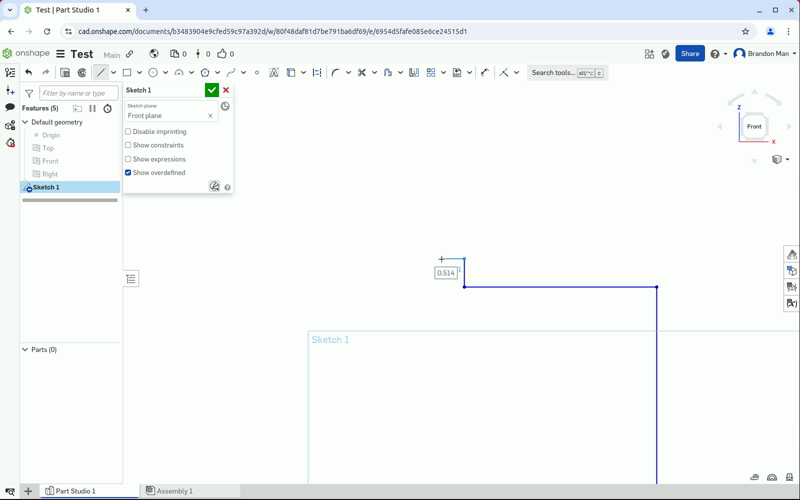
scroll(-6)
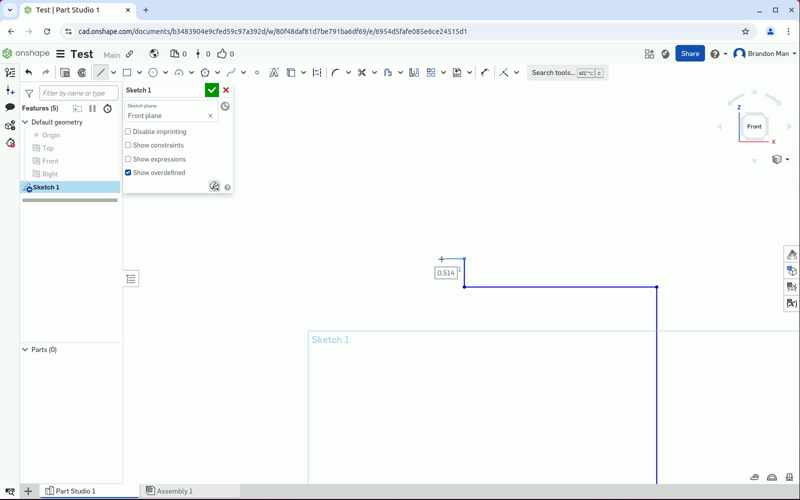
scroll(-6)
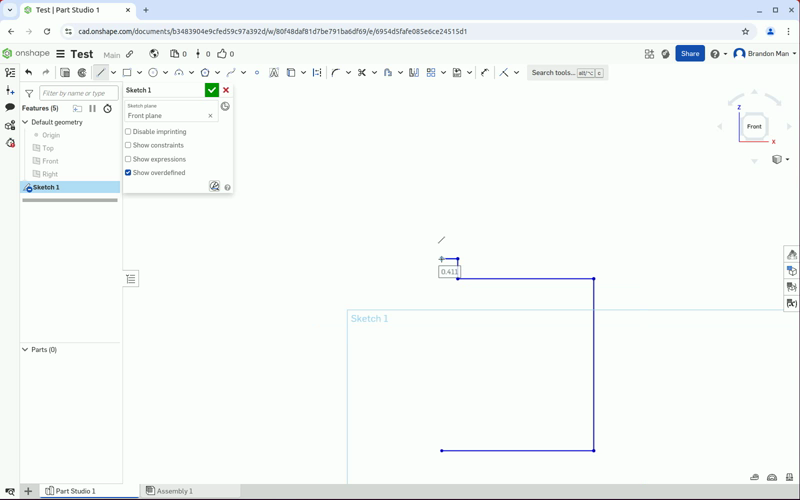
scroll(-6)
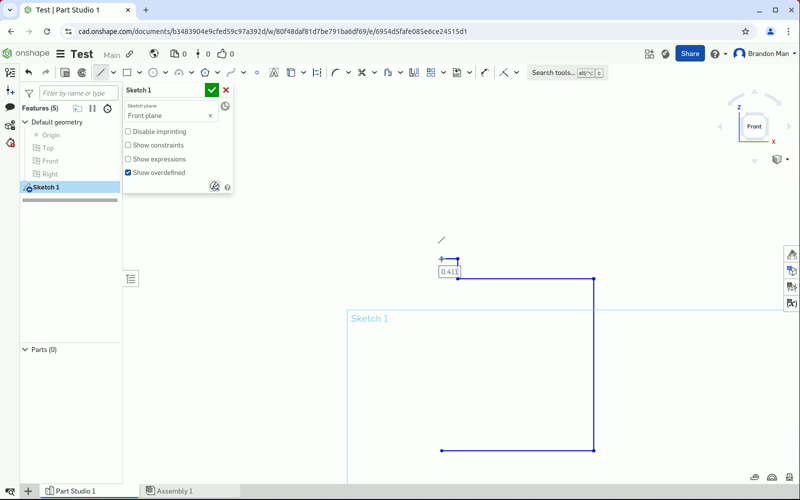
scroll(-6)
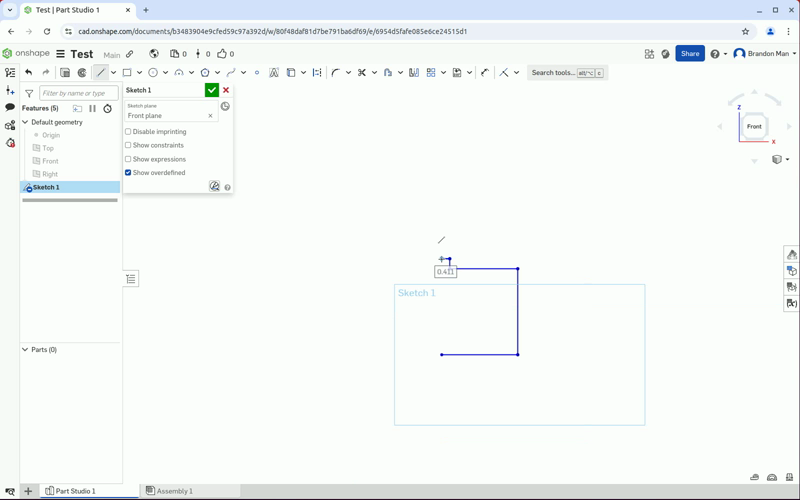
scroll(-6)
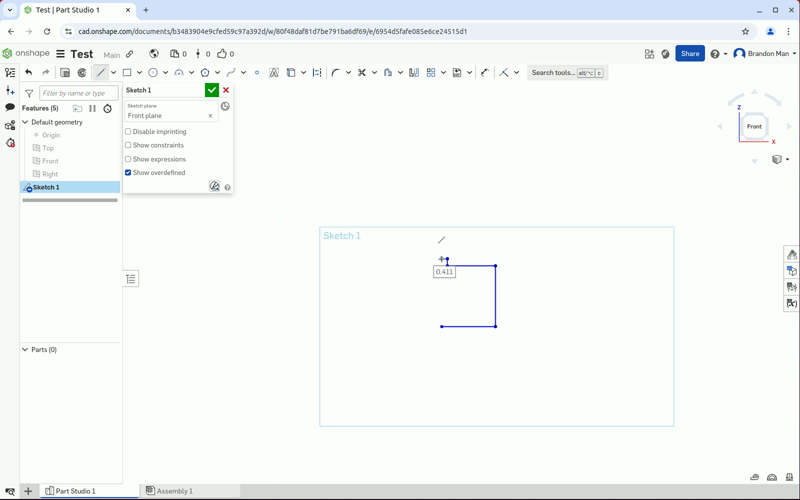
scroll(-6)
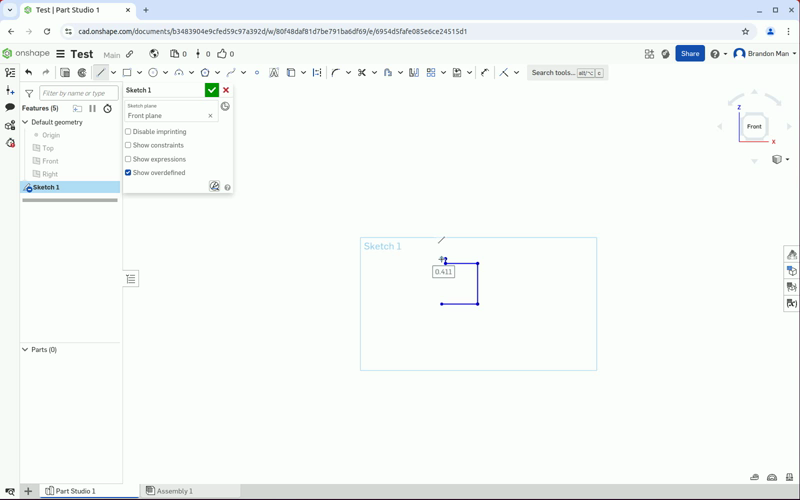
scroll(-6)
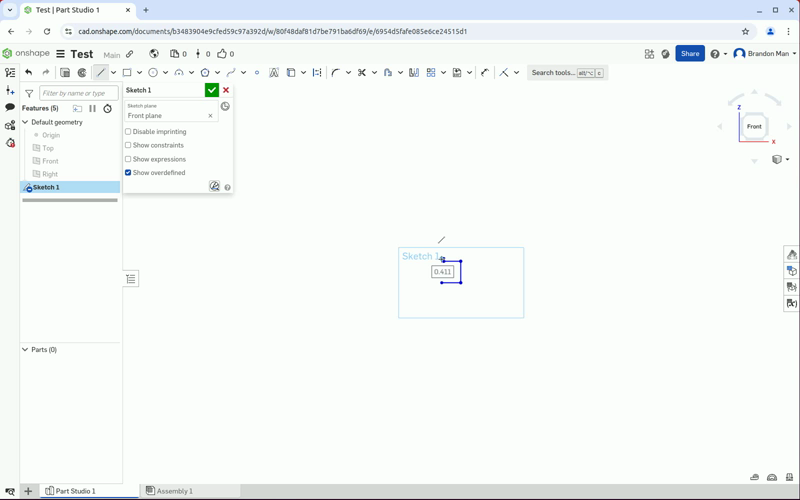
key_up(shift)
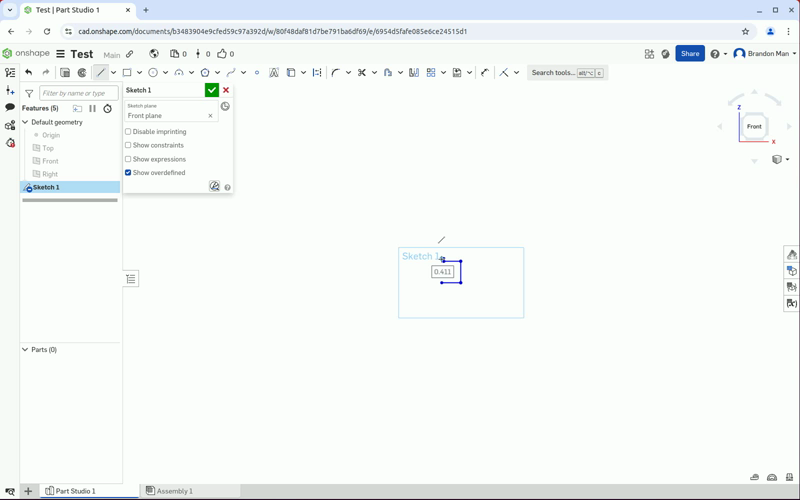
mouse_move(471, 258)
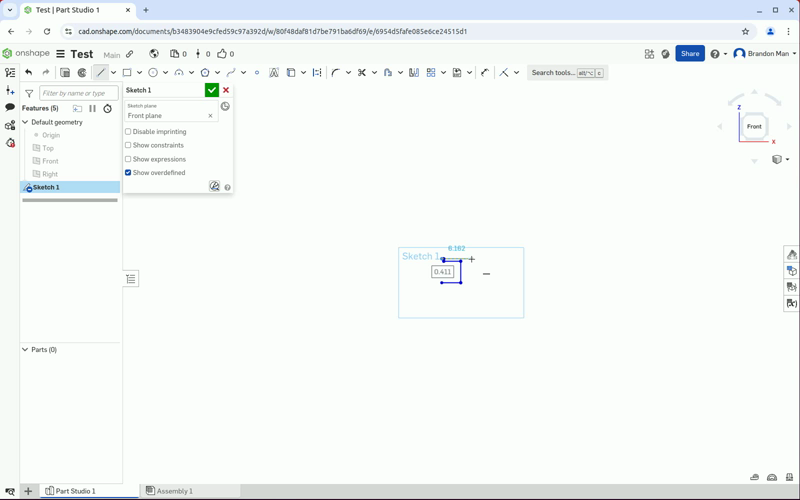
key_down(shift)
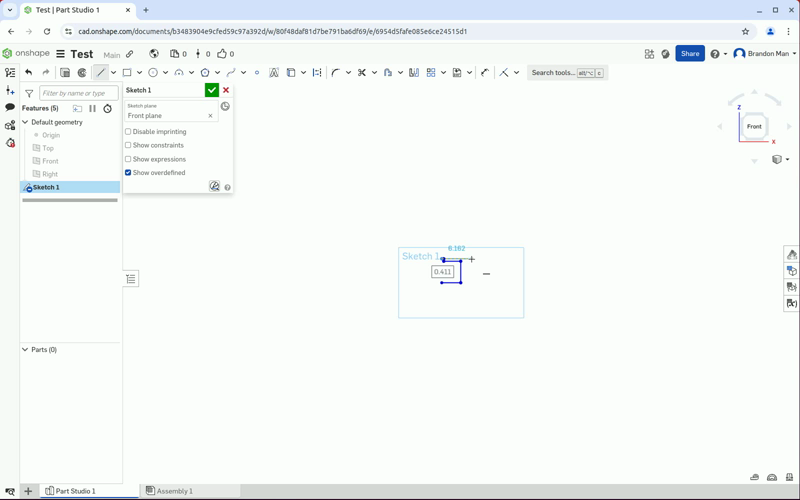
mouse_move(441, 282)
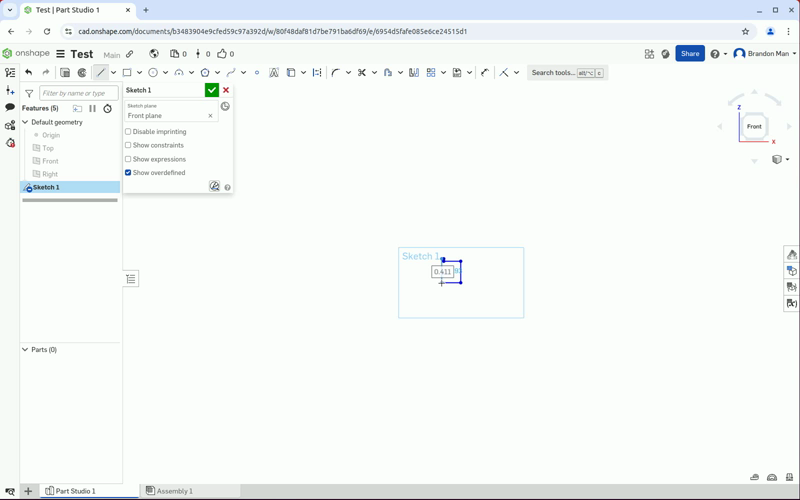
key_up(shift)
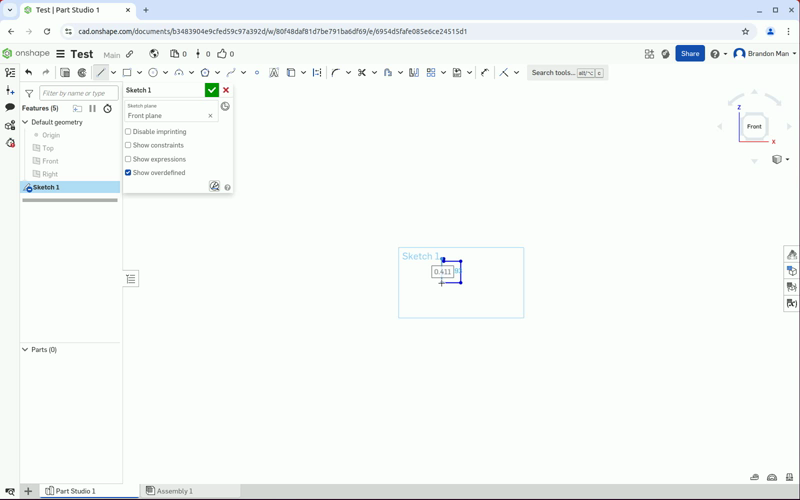
click(441, 282)
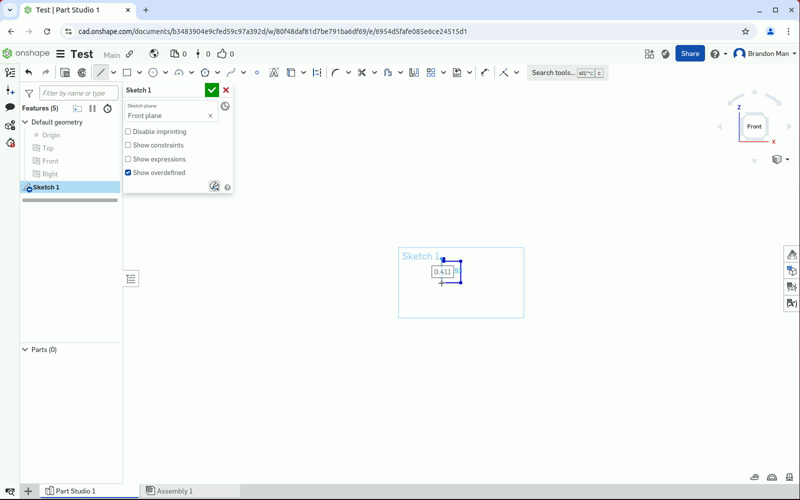
key(esc)
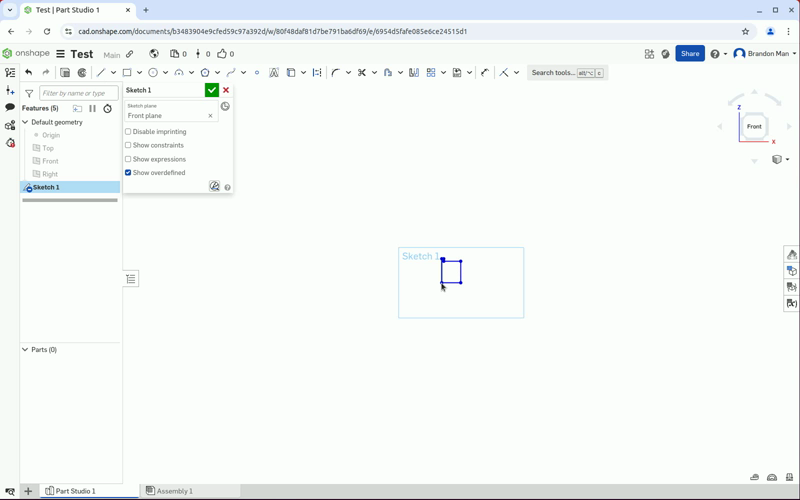
mouse_move(443, 281)
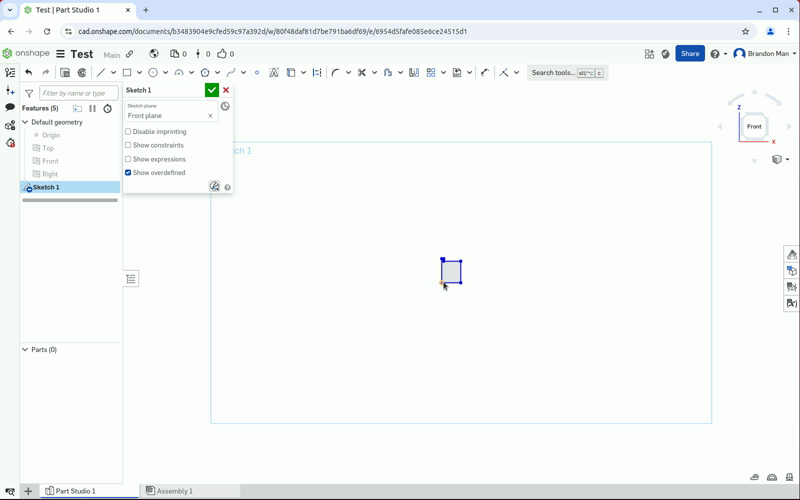
scroll(6)
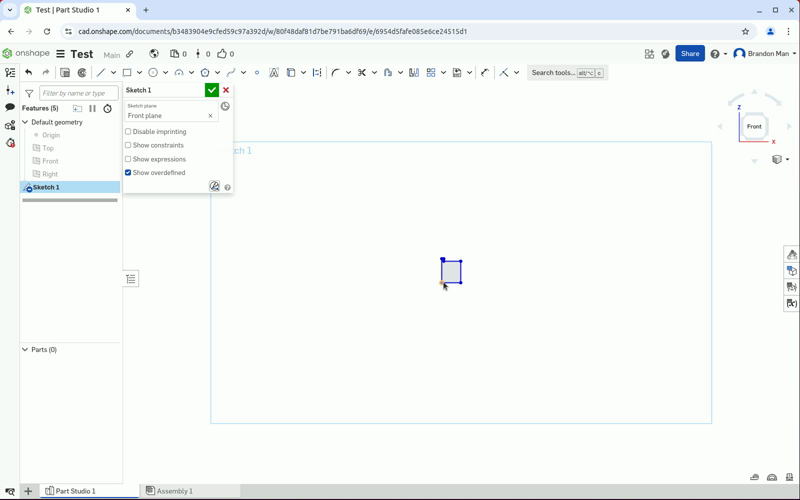
scroll(6)
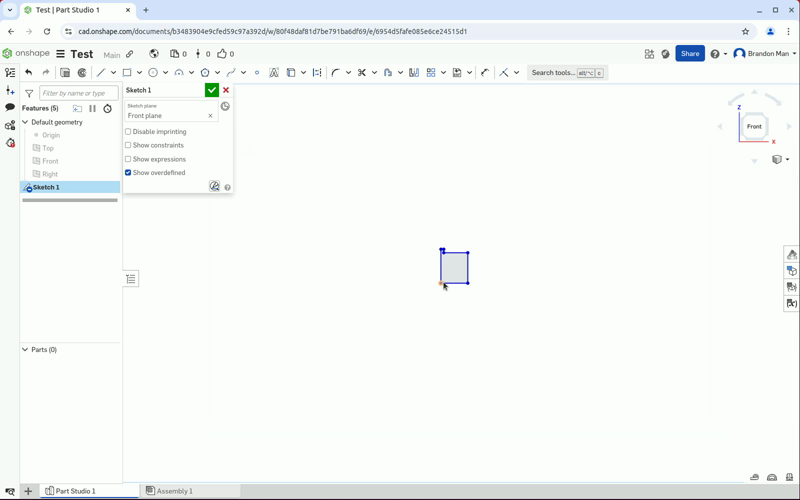
scroll(6)
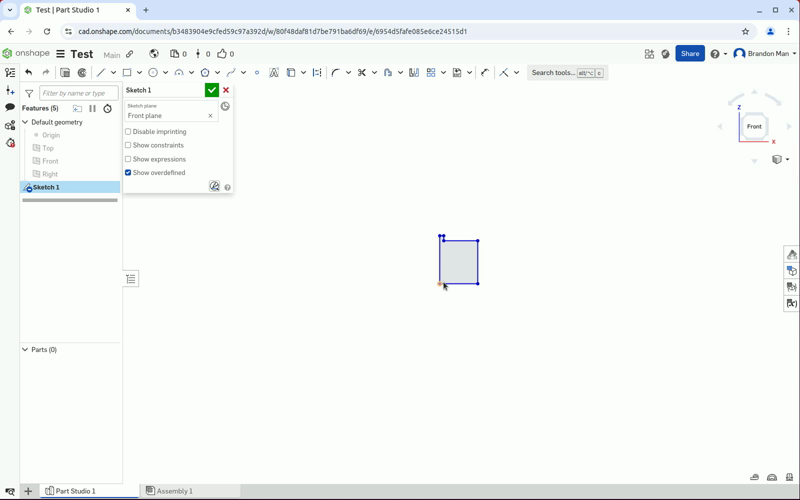
scroll(6)
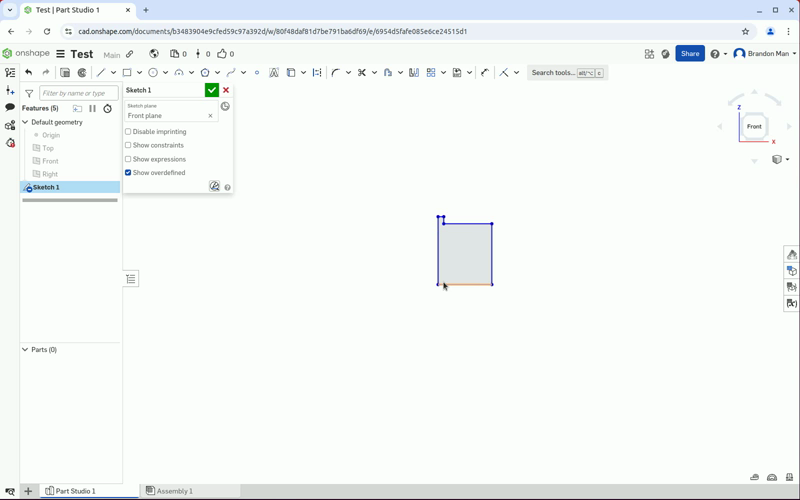
scroll(6)
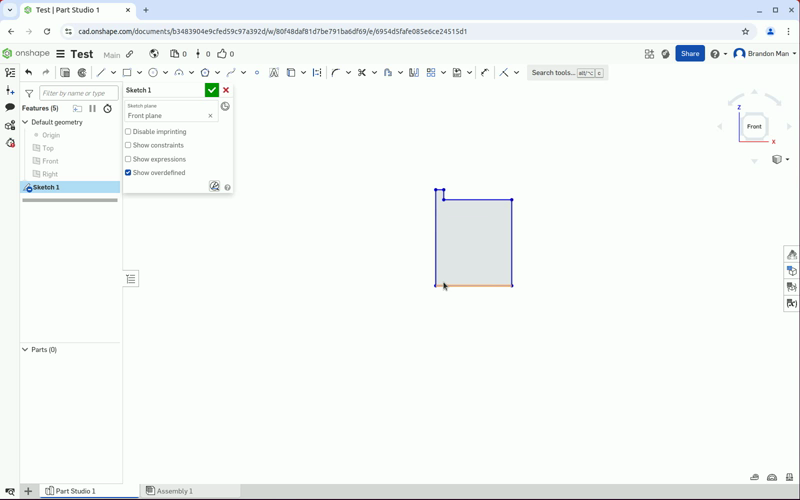
scroll(6)
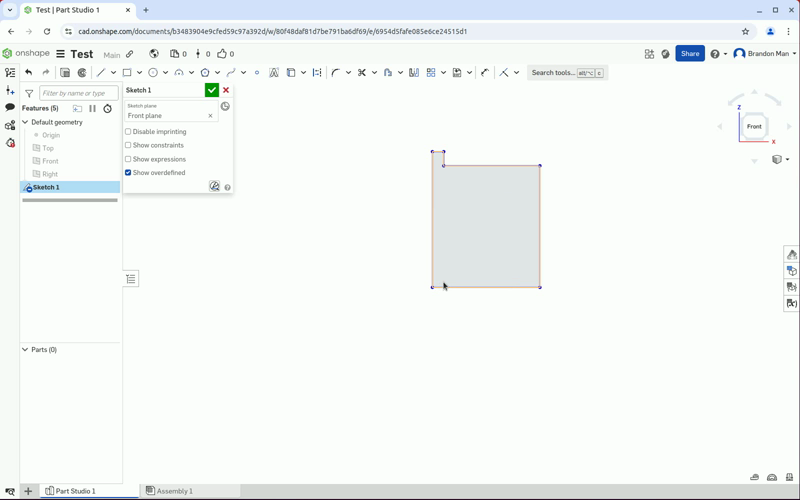
scroll(6)
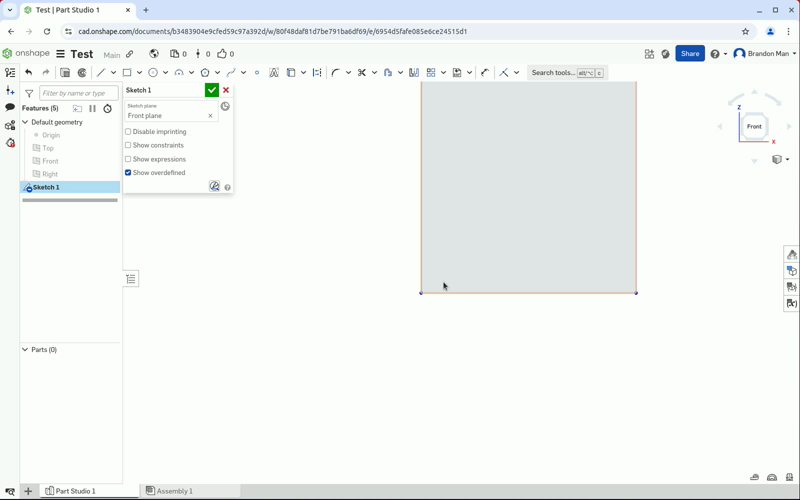
click(443, 281)
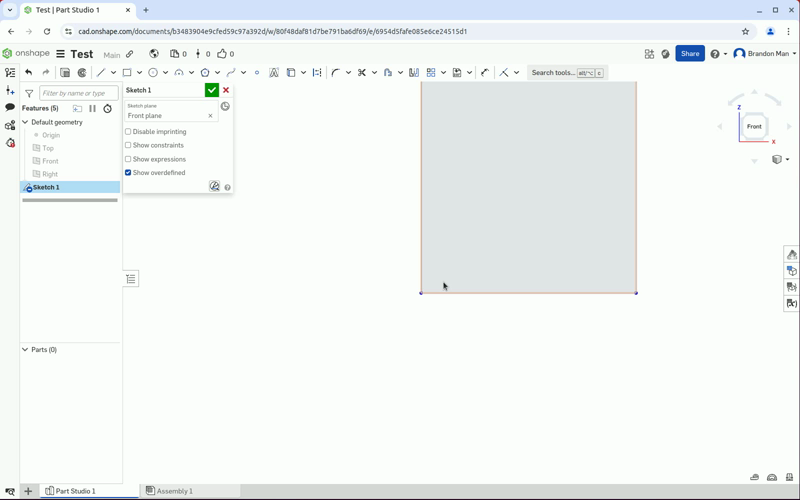
scroll(-6)
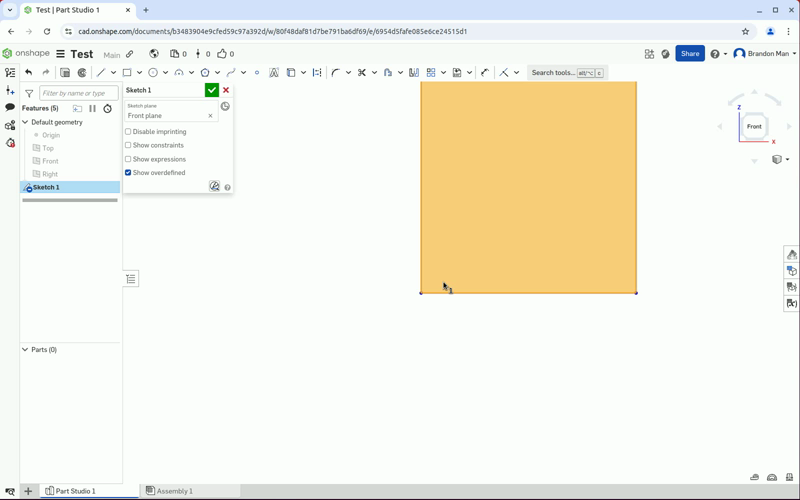
scroll(-6)
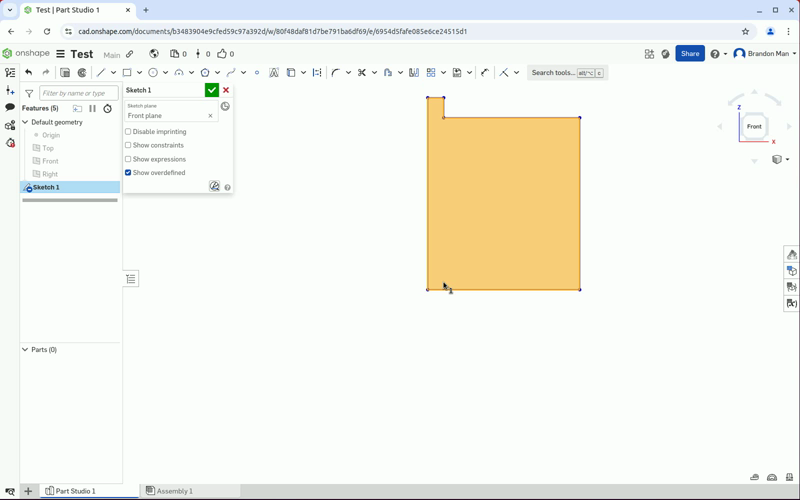
scroll(-6)
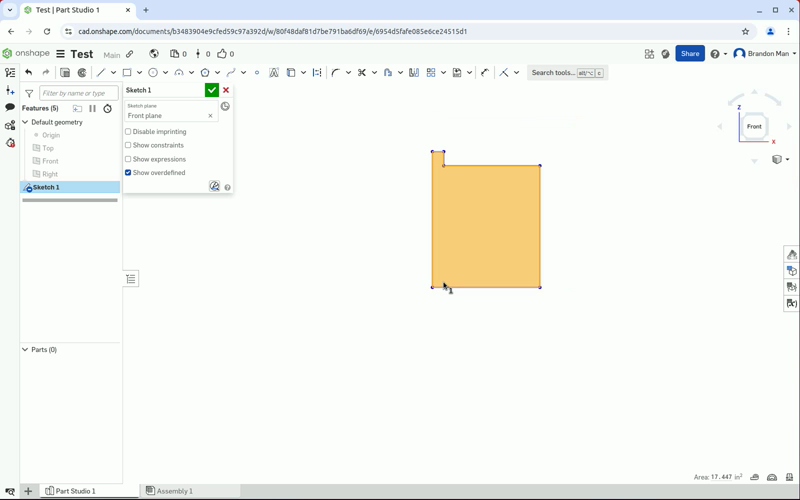
scroll(-6)
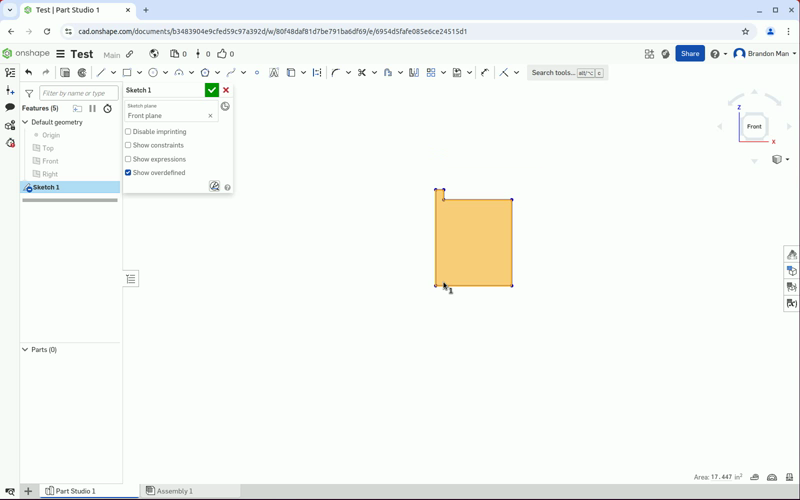
scroll(-6)
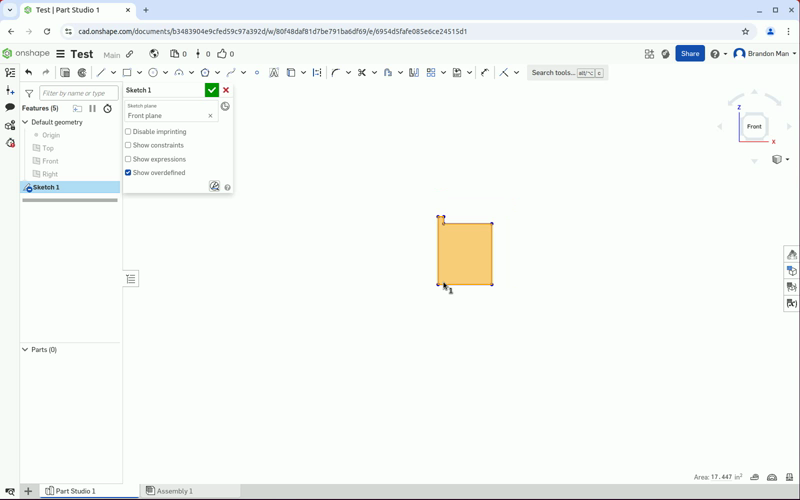
scroll(-6)
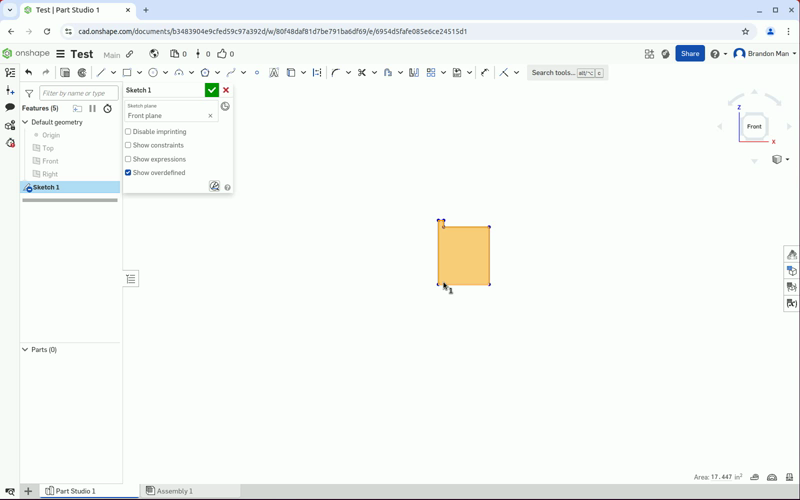
scroll(-6)
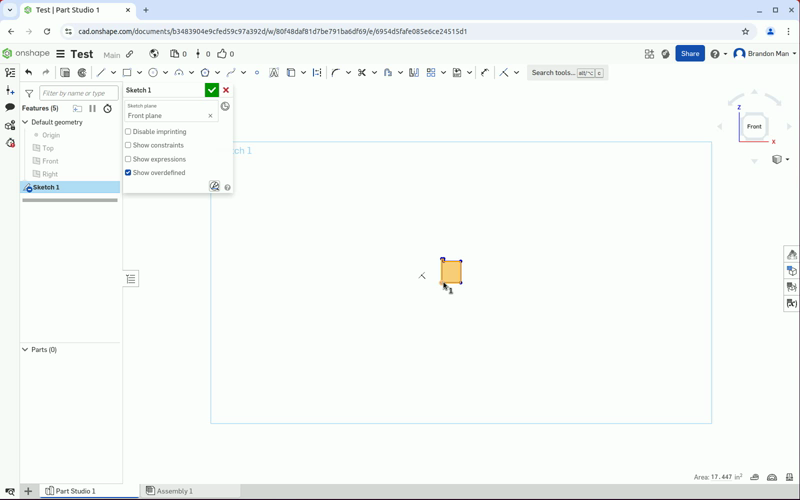
mouse_move(73, 352)
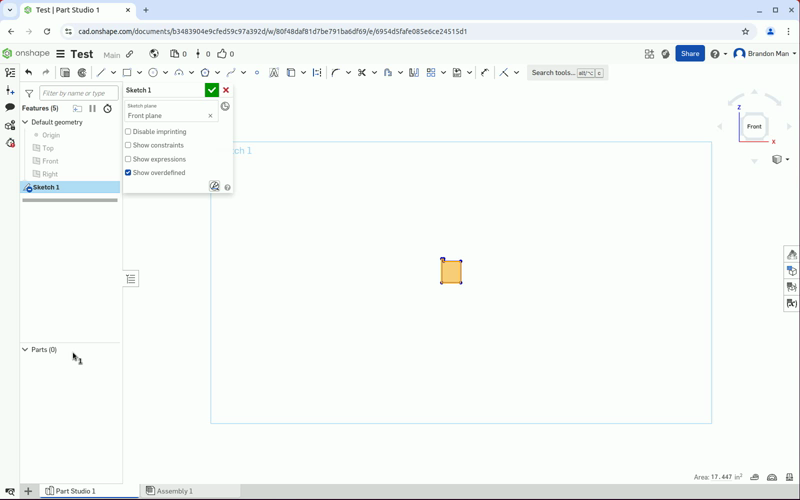
key(shift+y)
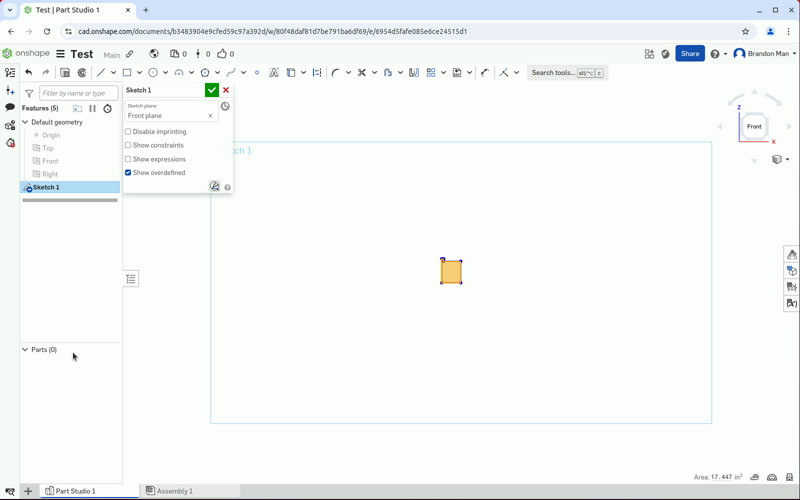
key(shift+e)
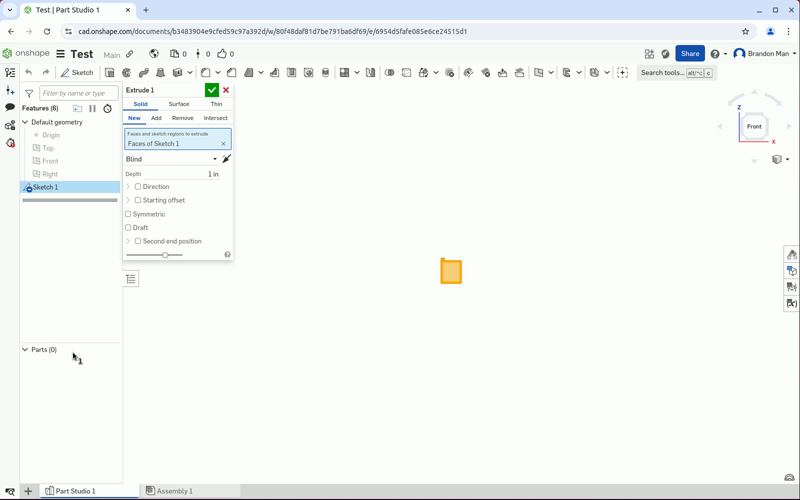
mouse_move(143, 106)
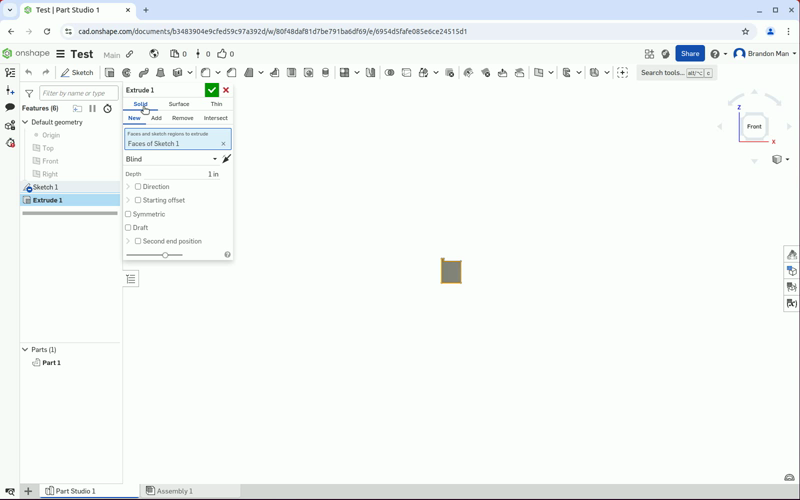
click(143, 106)
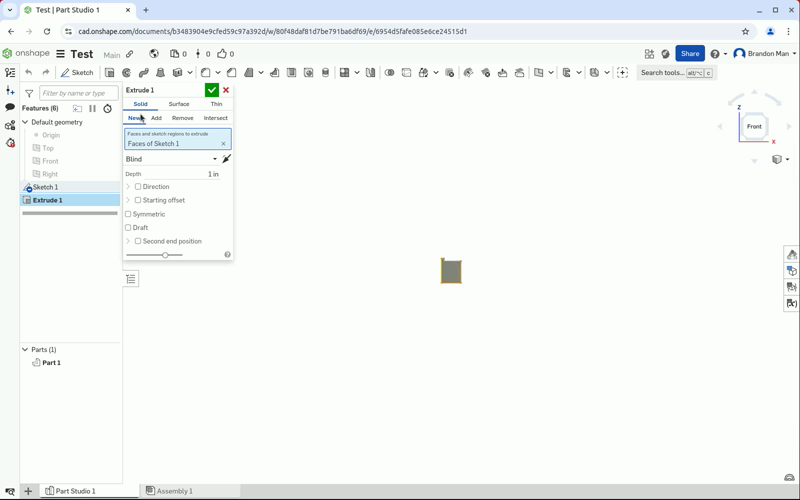
mouse_move(137, 120)
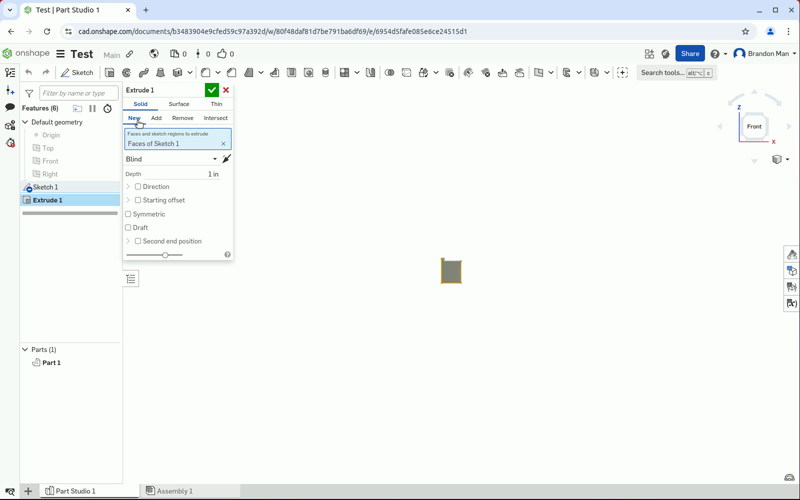
click(137, 120)
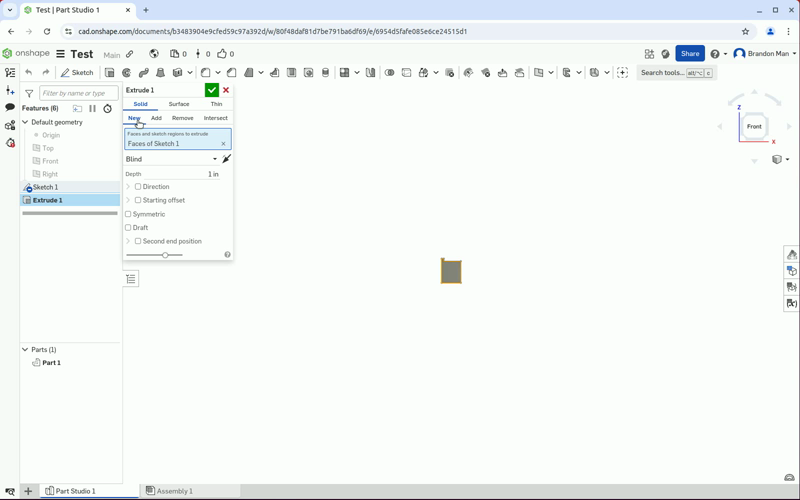
key(tab, 4)
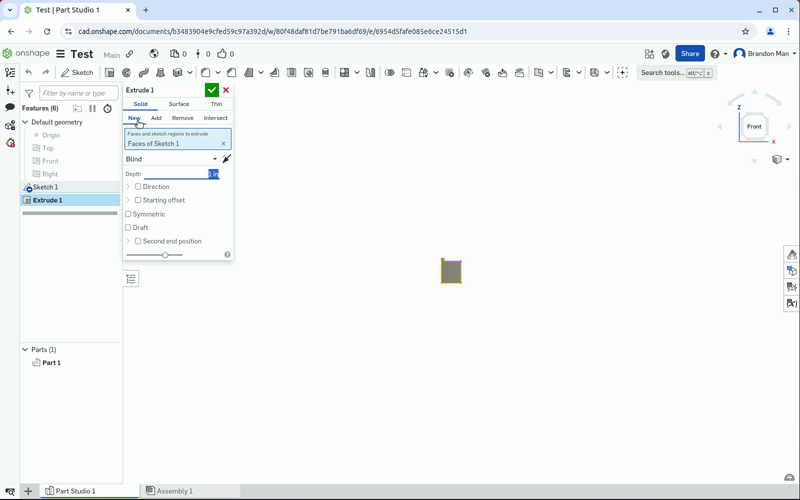
text(23.108)
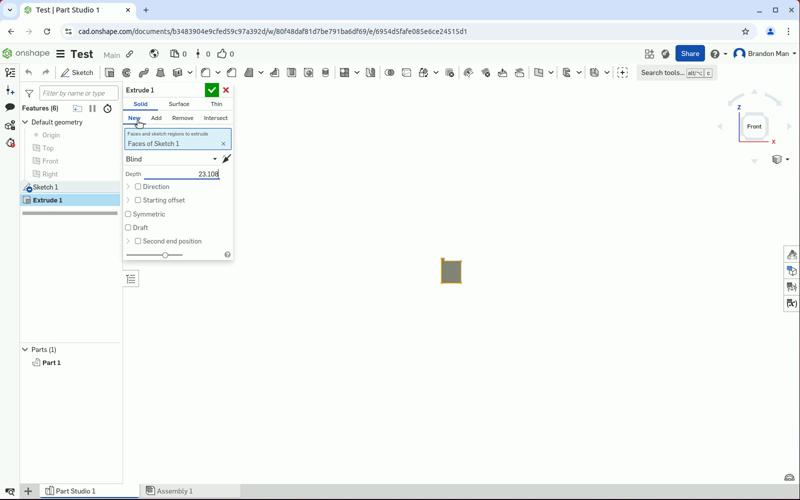
key(enter)
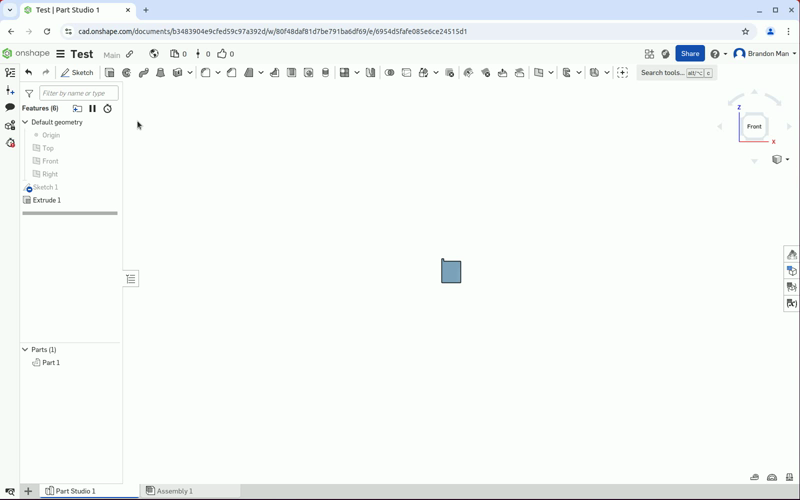
key(shift+h)
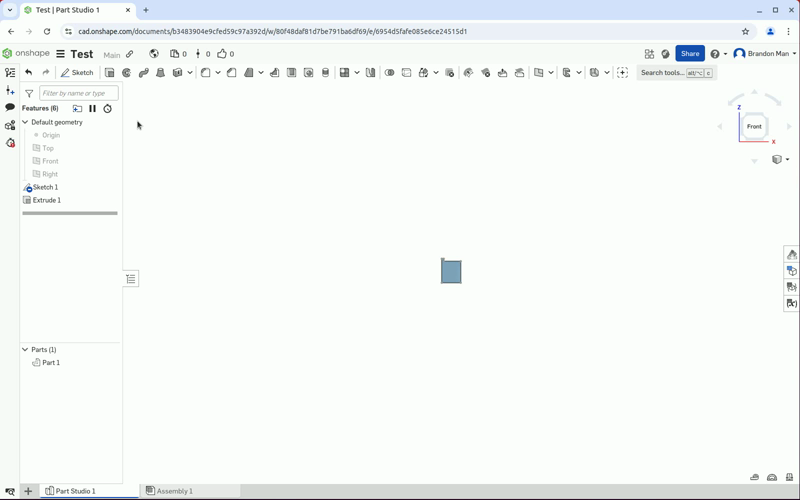
key(shift+h)
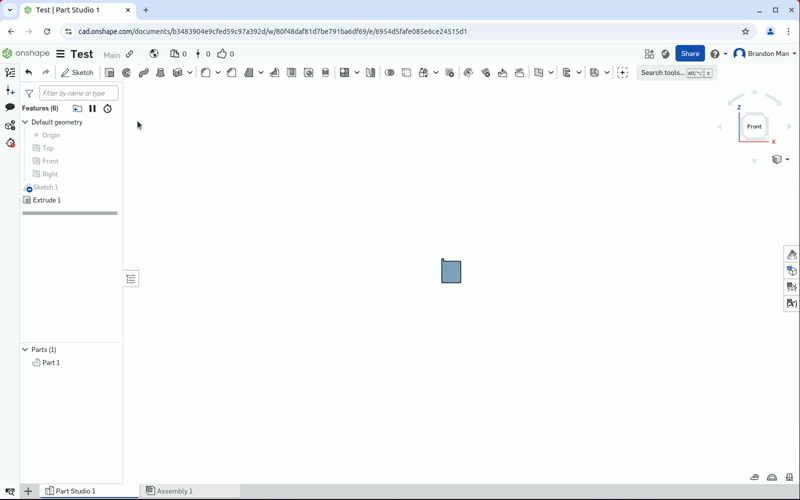
mouse_move(73, 189)
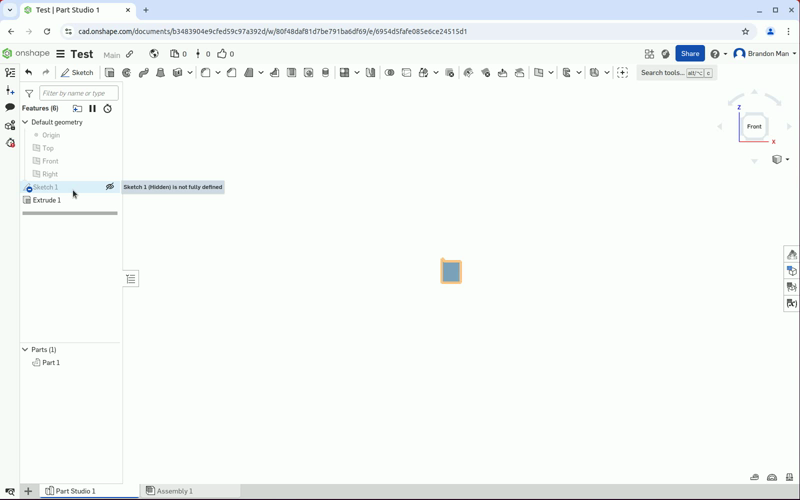
click(73, 189)
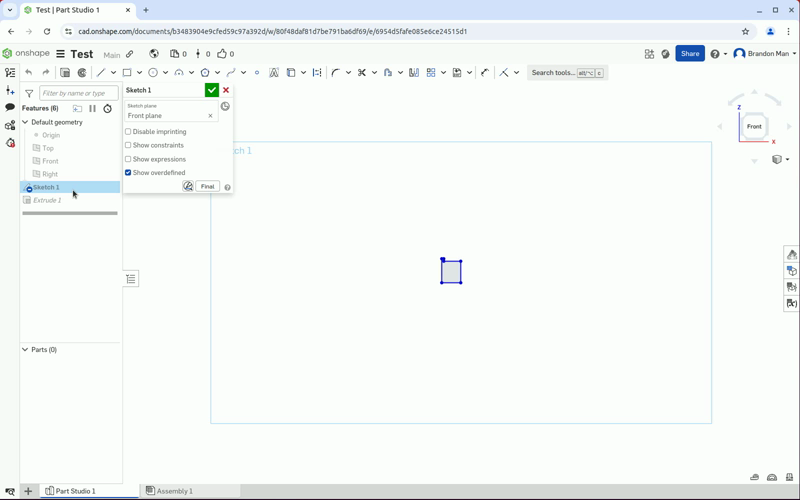
mouse_move(229, 92)
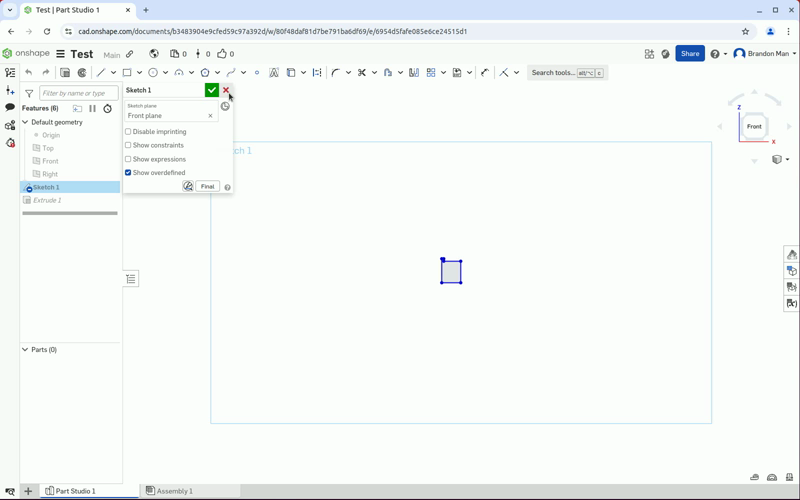
click(229, 92)
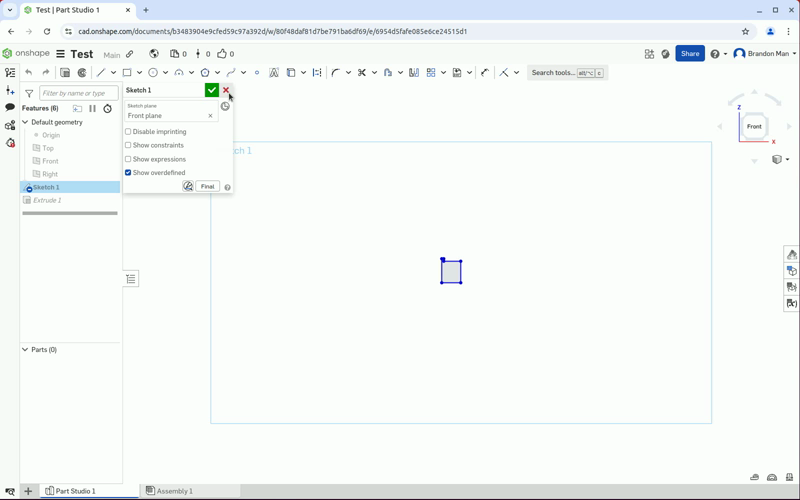
key(shift+s)
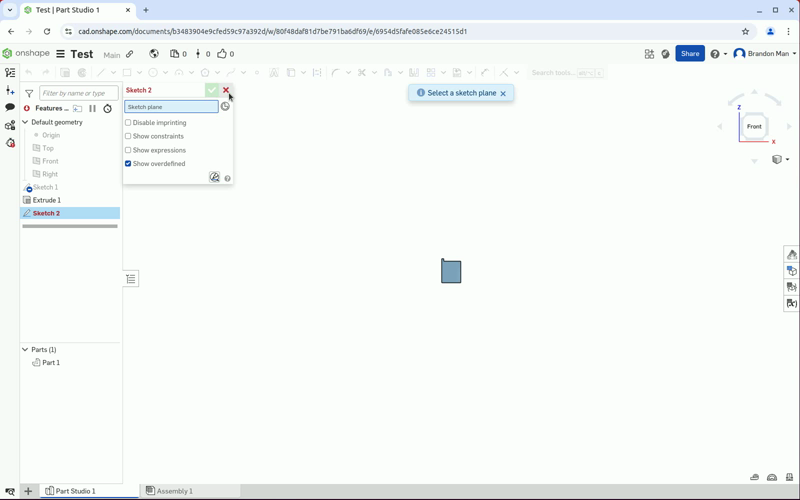
mouse_move(73, 163)
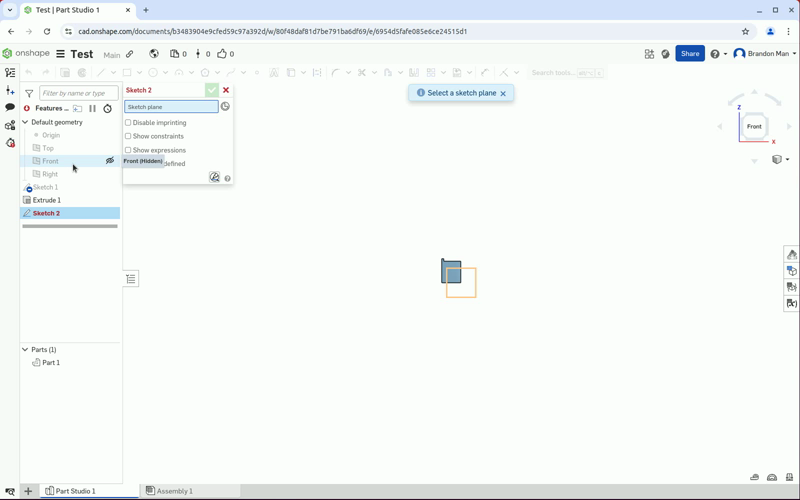
click(73, 163)
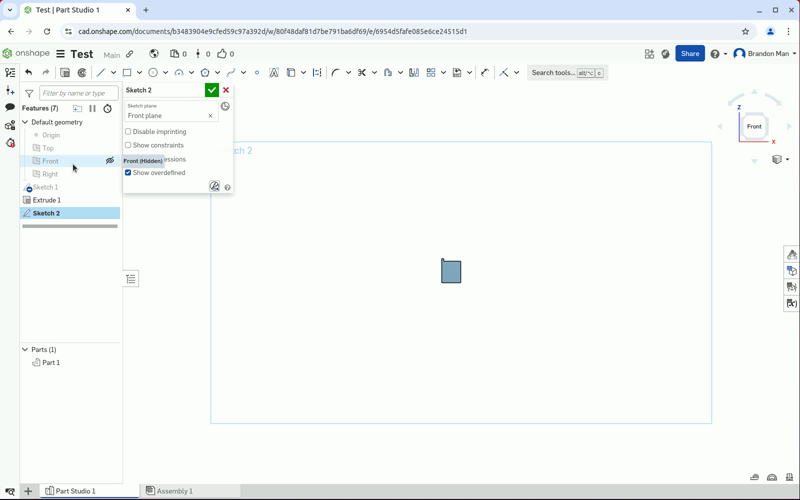
mouse_move(73, 352)
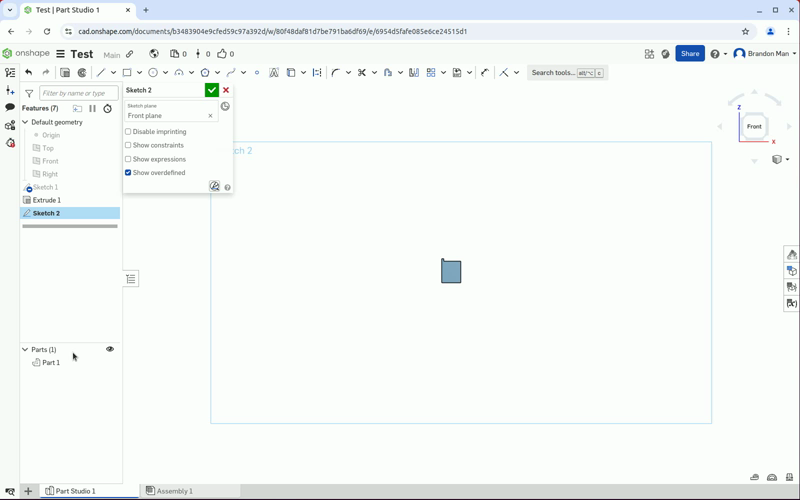
key(y)
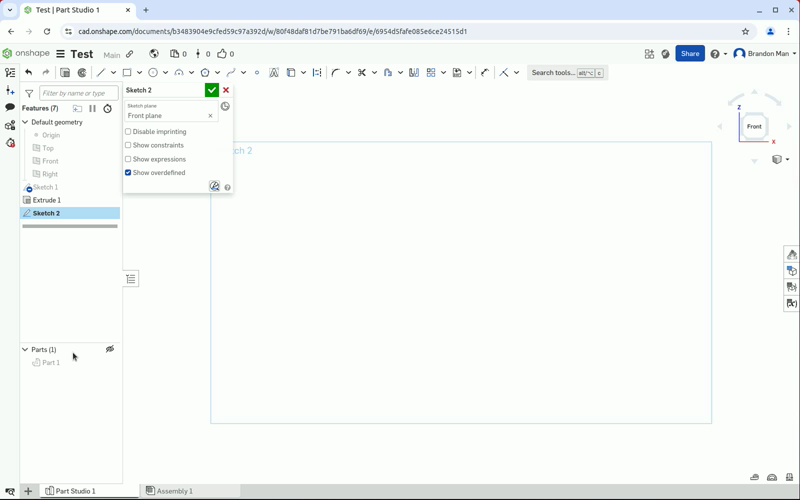
key(l)
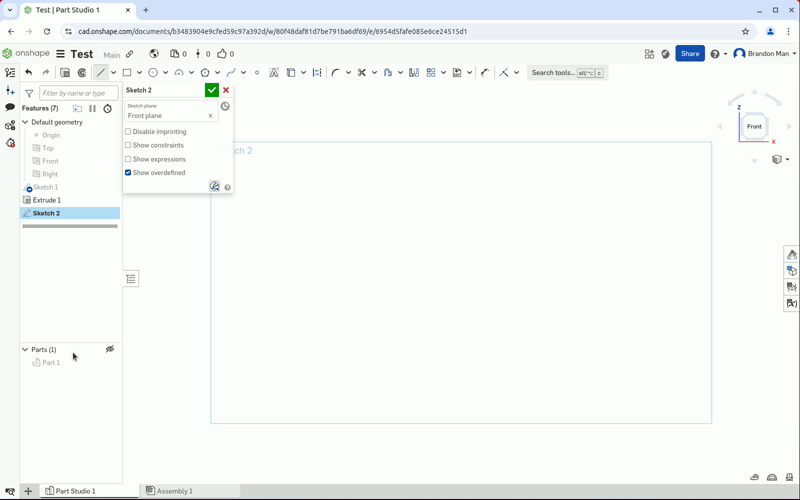
key_down(shift)
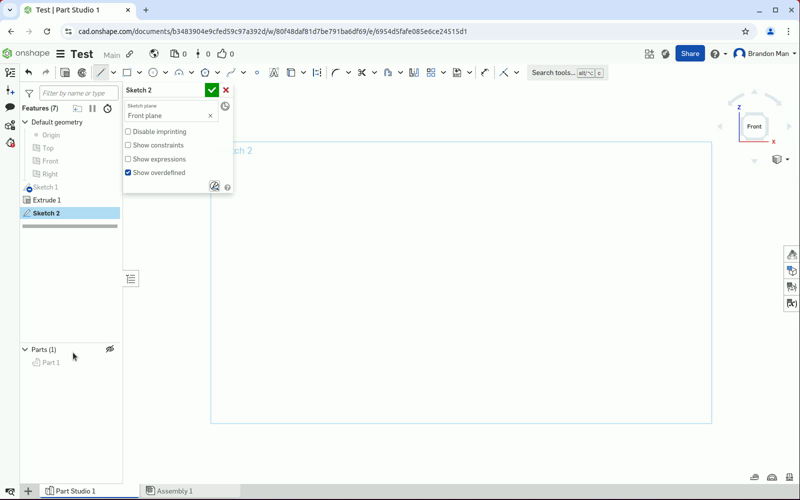
mouse_move(460, 282)
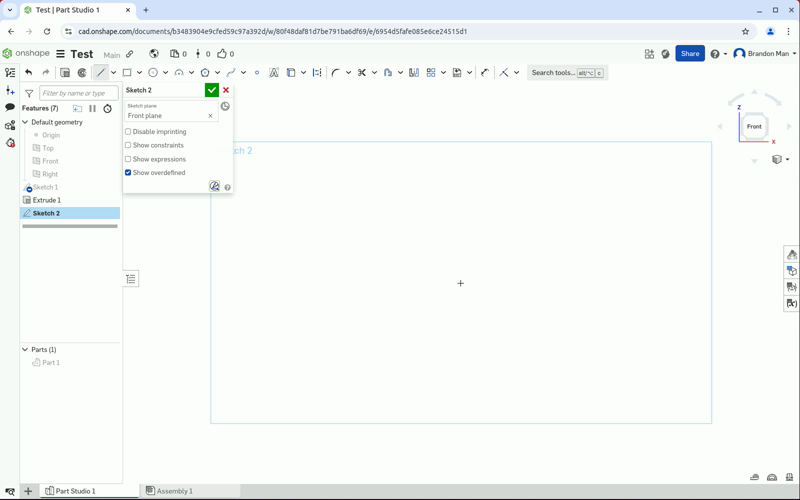
click(460, 282)
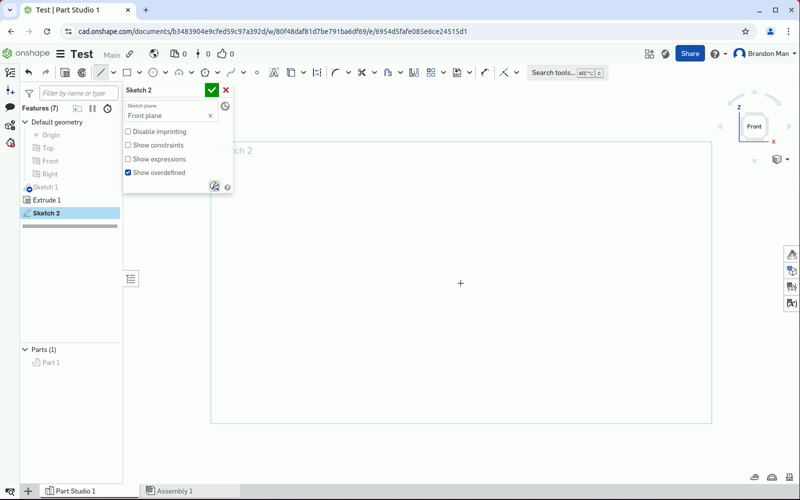
key_up(shift)
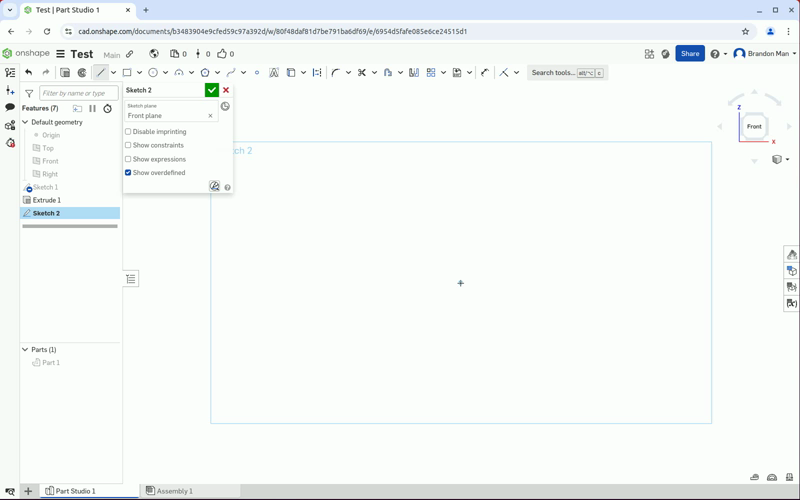
key_down(shift)
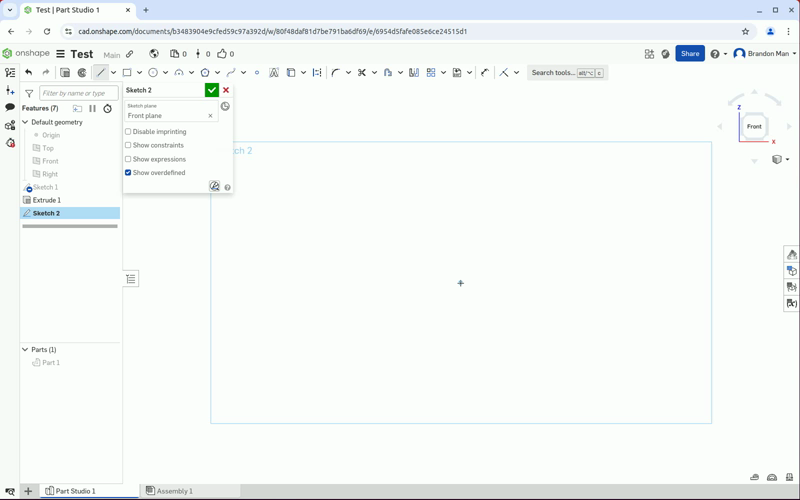
mouse_move(490, 282)
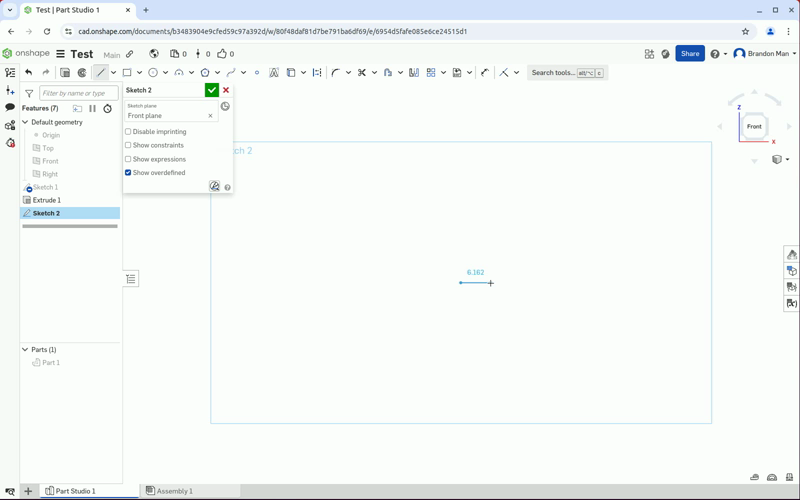
mouse_move(479, 282)
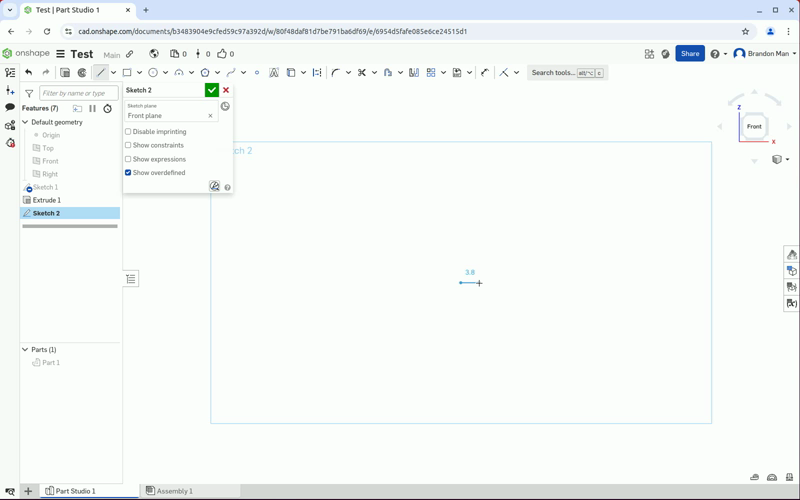
click(479, 282)
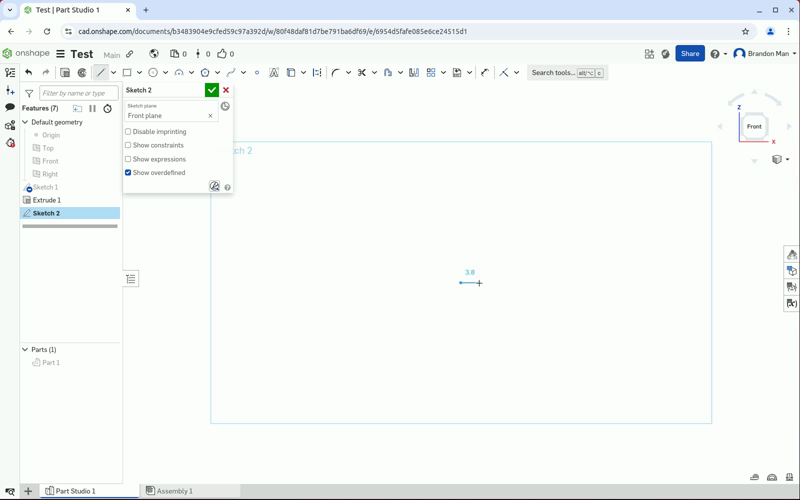
key_up(shift)
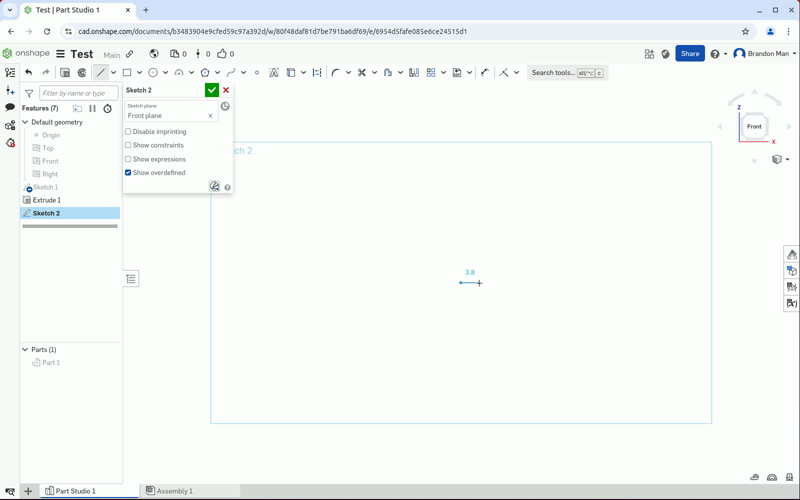
key_down(shift)
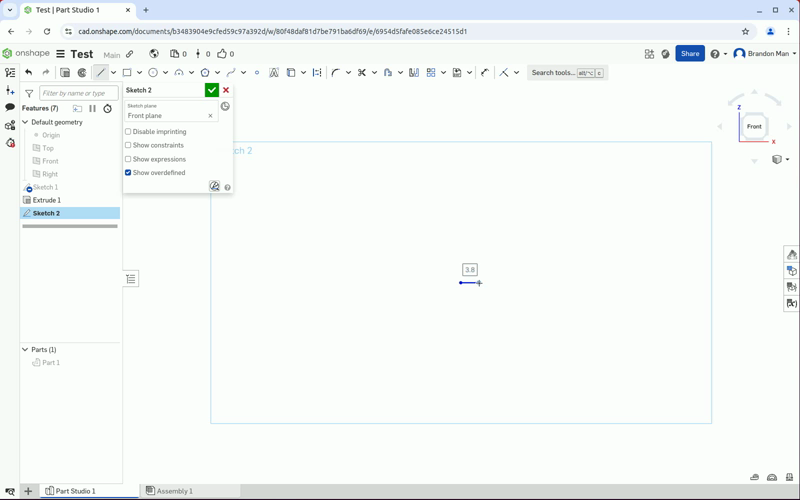
mouse_move(509, 282)
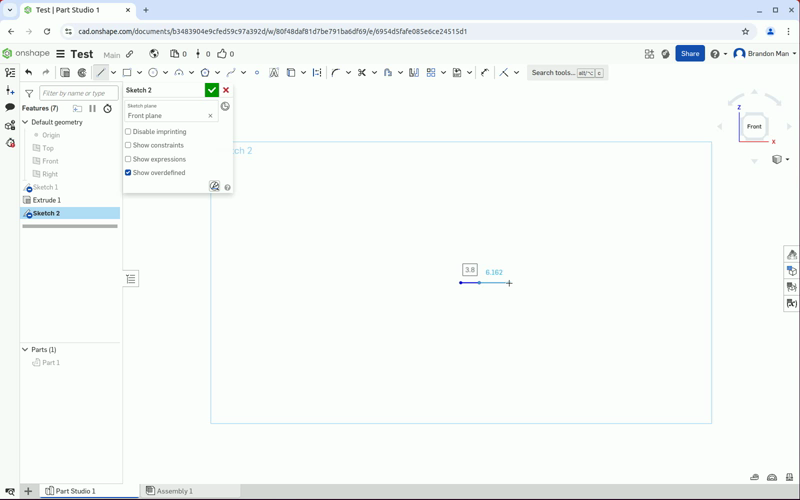
mouse_move(479, 258)
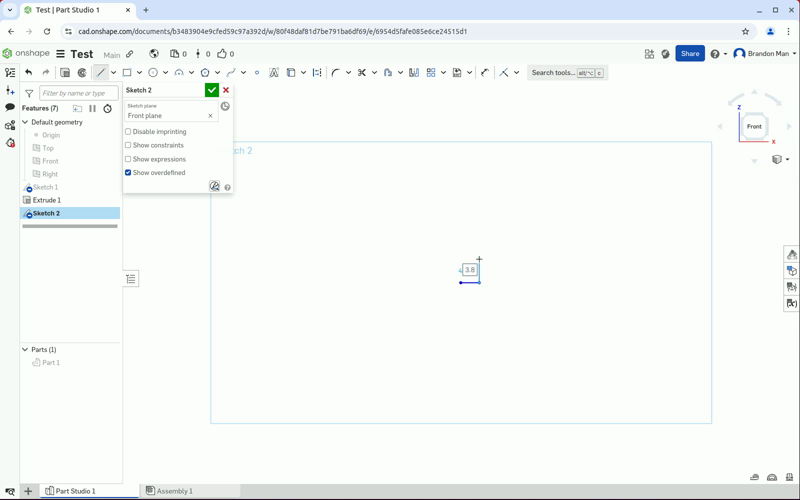
click(479, 258)
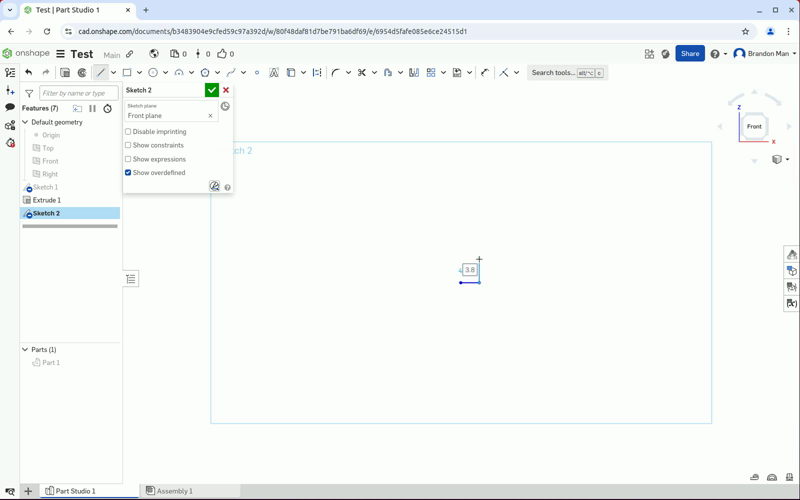
key_up(shift)
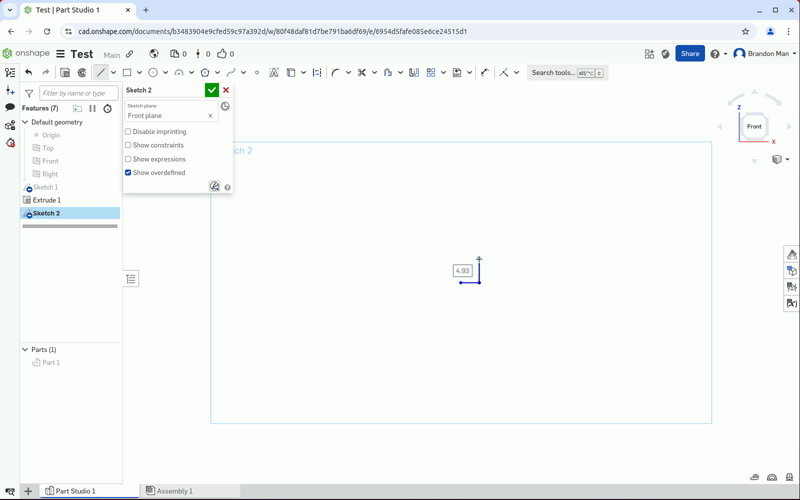
key_down(shift)
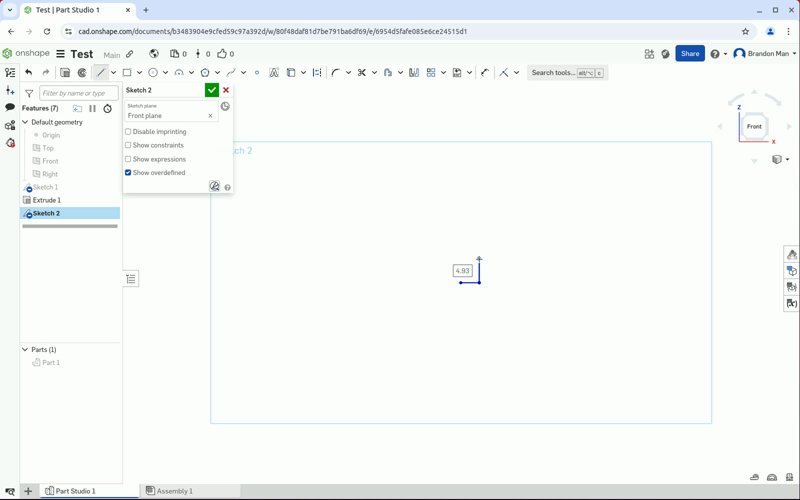
mouse_move(509, 258)
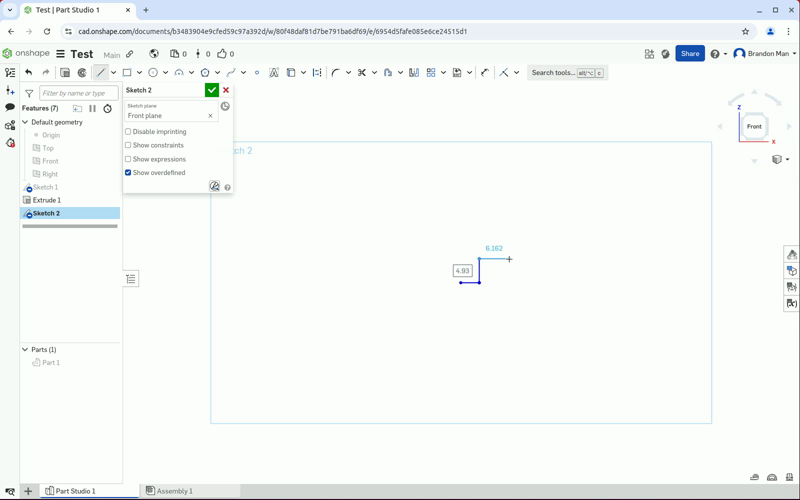
mouse_move(477, 258)
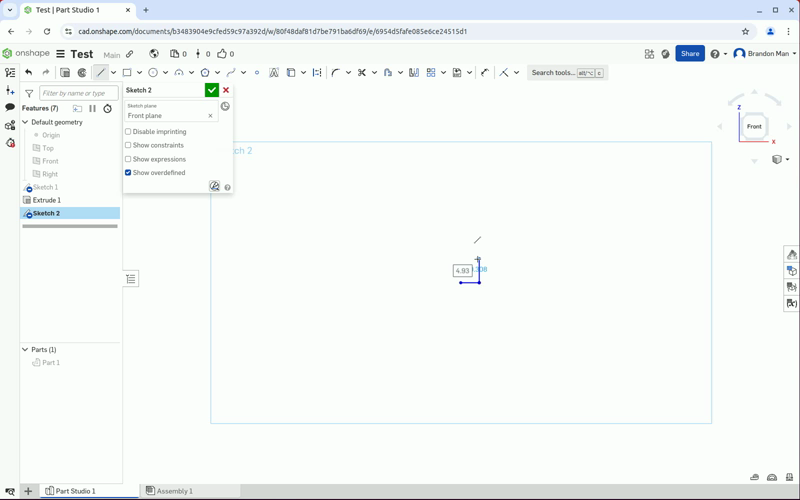
scroll(6)
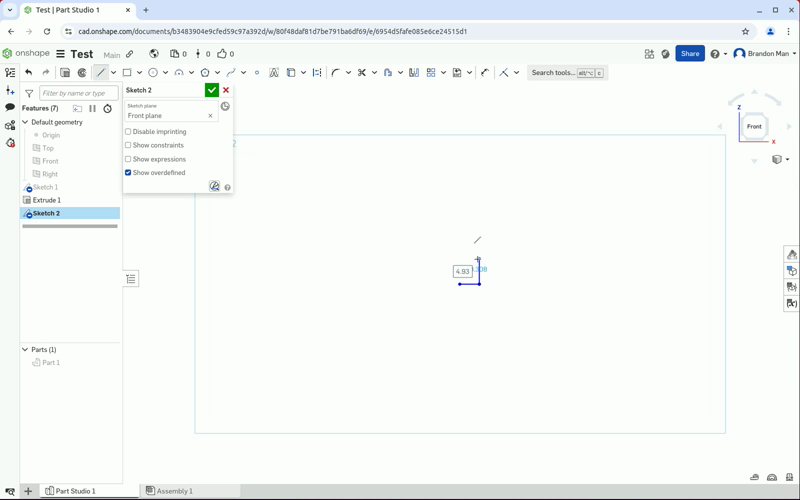
scroll(6)
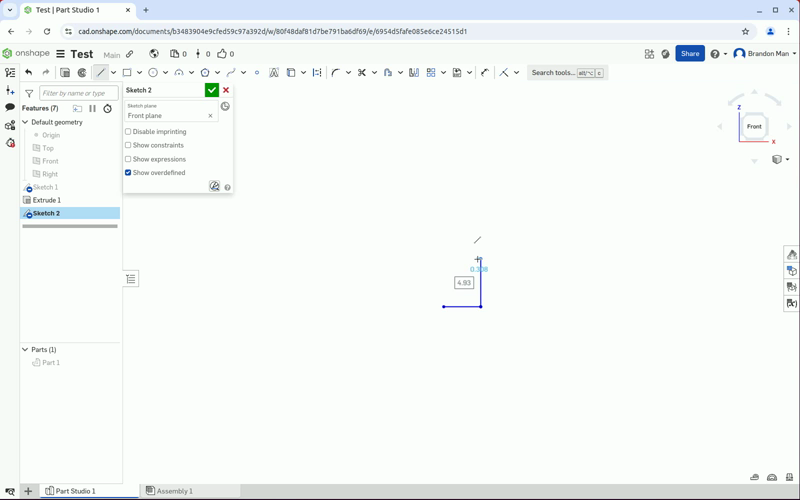
scroll(6)
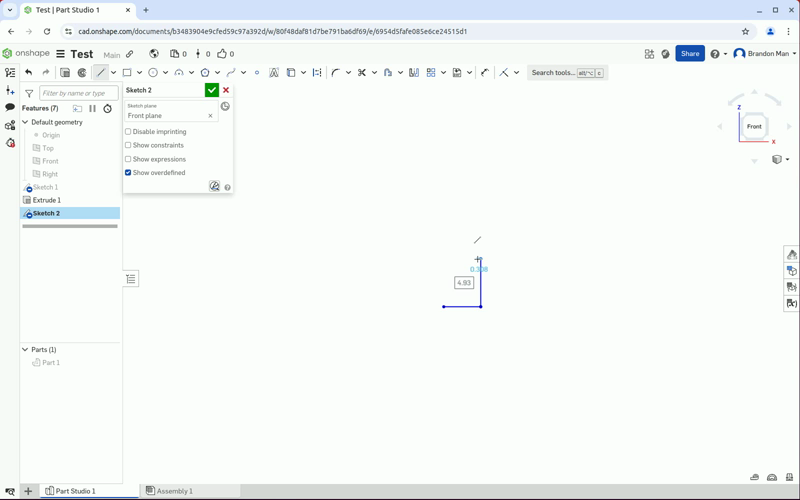
scroll(6)
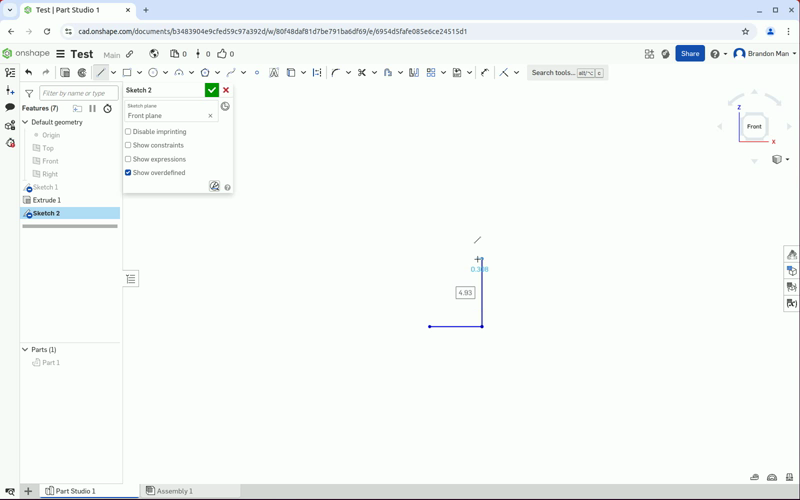
scroll(6)
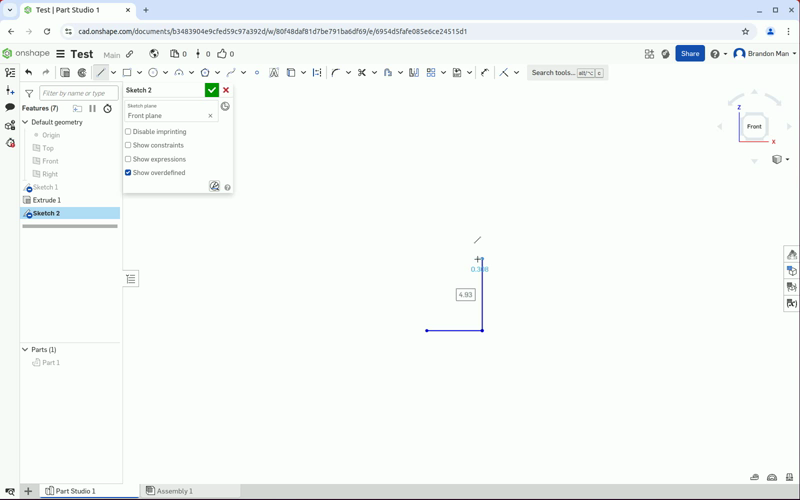
scroll(6)
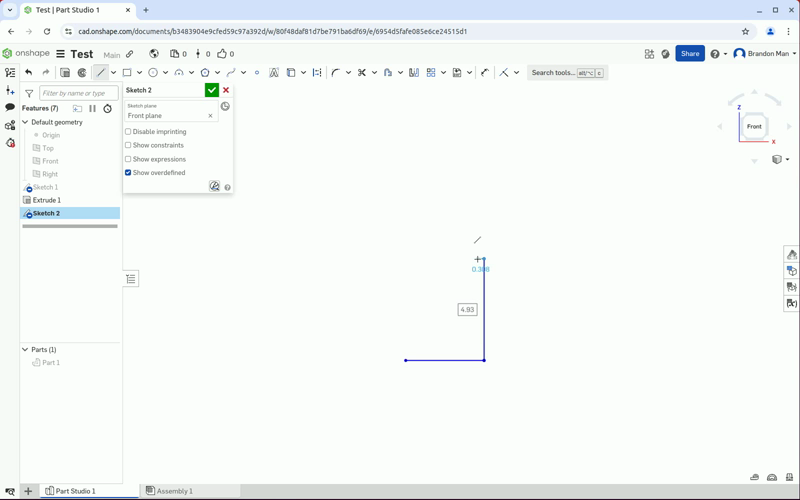
scroll(6)
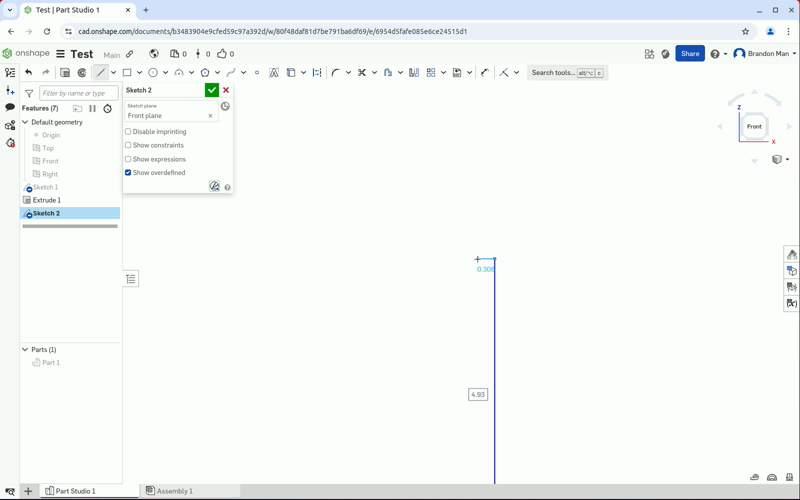
click(477, 258)
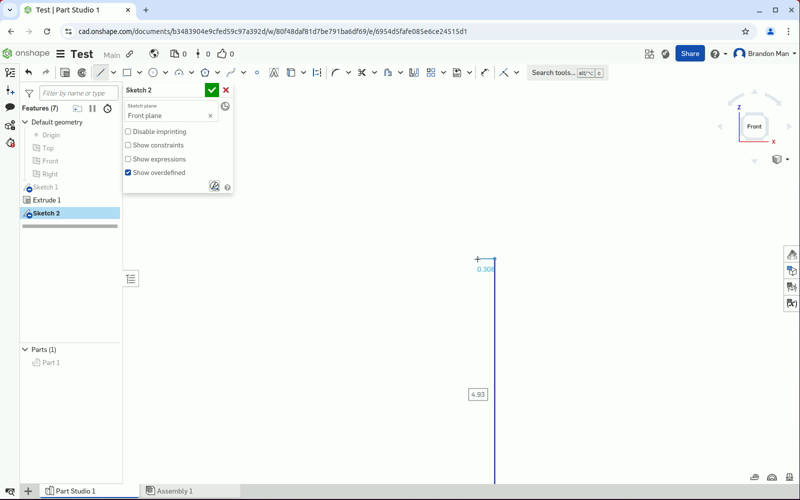
scroll(-6)
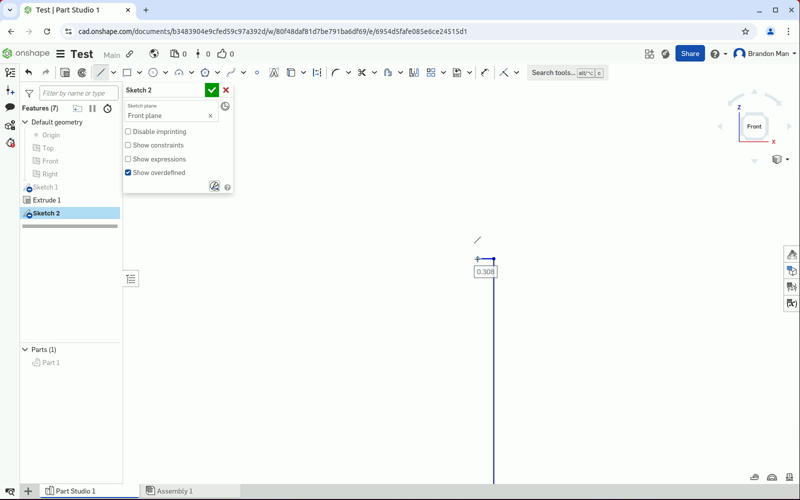
scroll(-6)
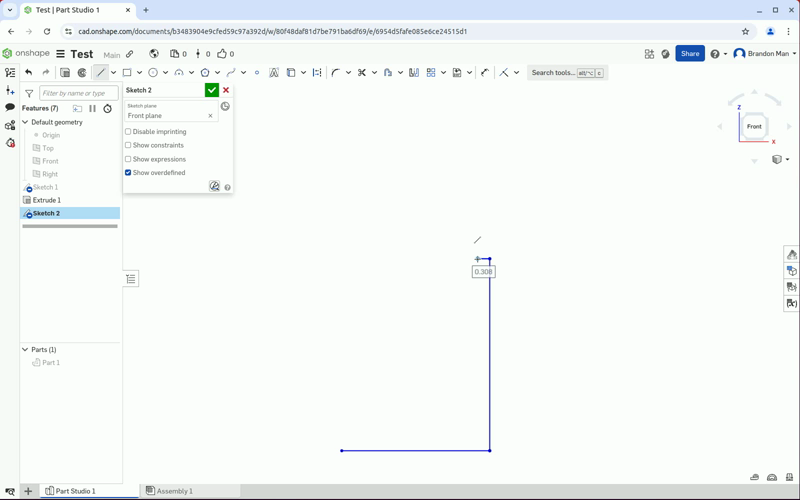
scroll(-6)
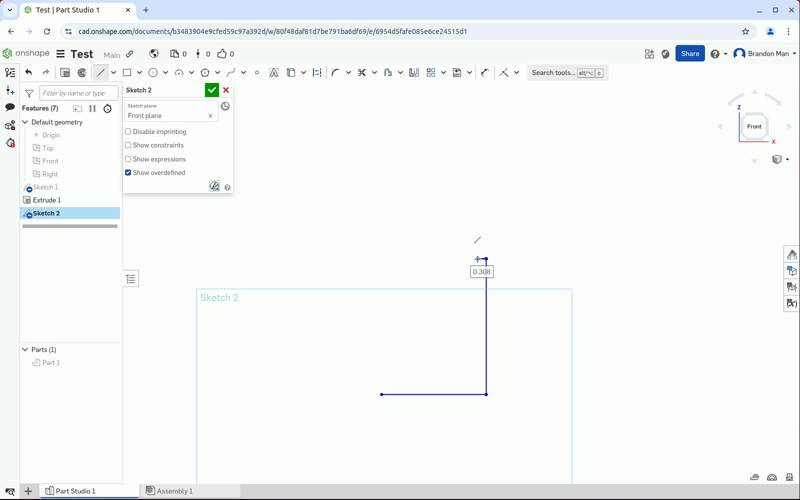
scroll(-6)
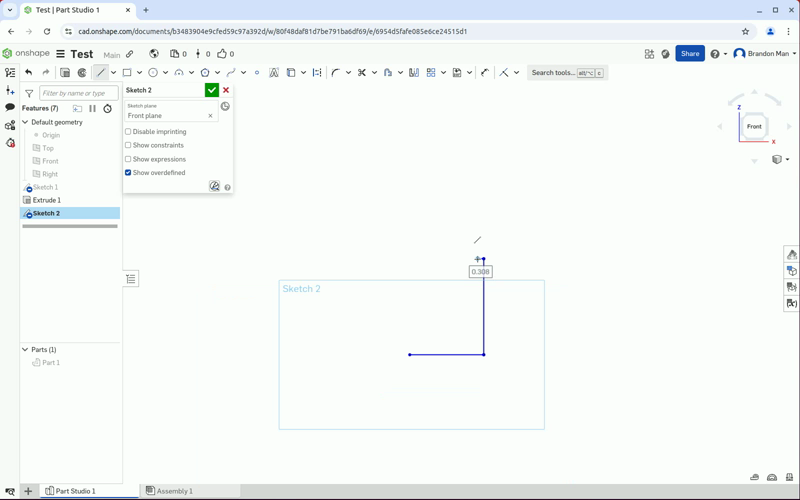
scroll(-6)
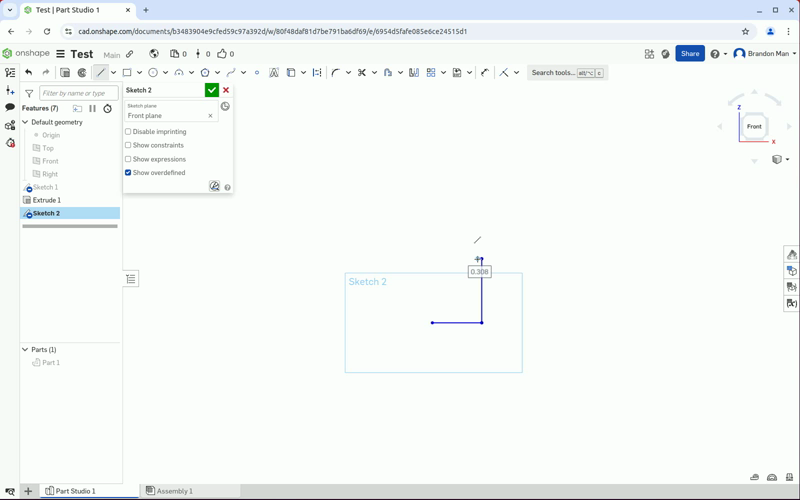
scroll(-6)
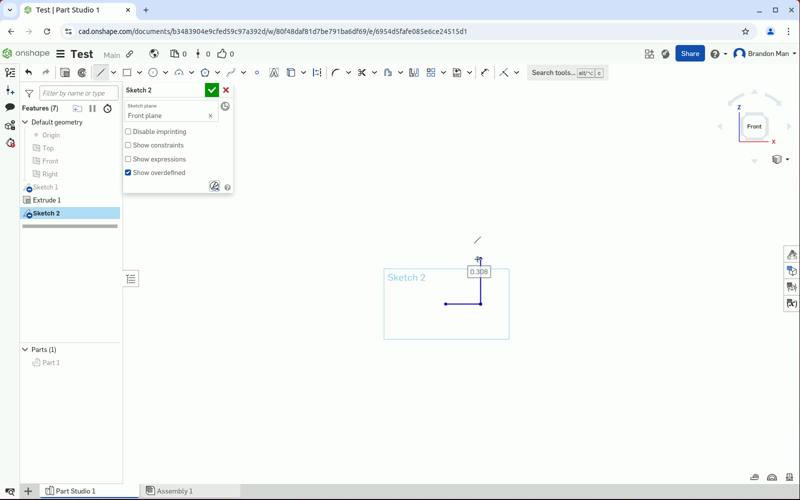
scroll(-6)
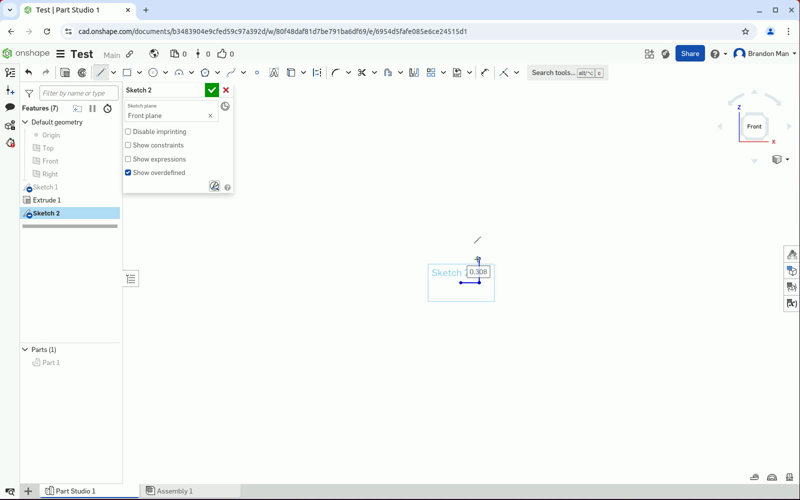
key_up(shift)
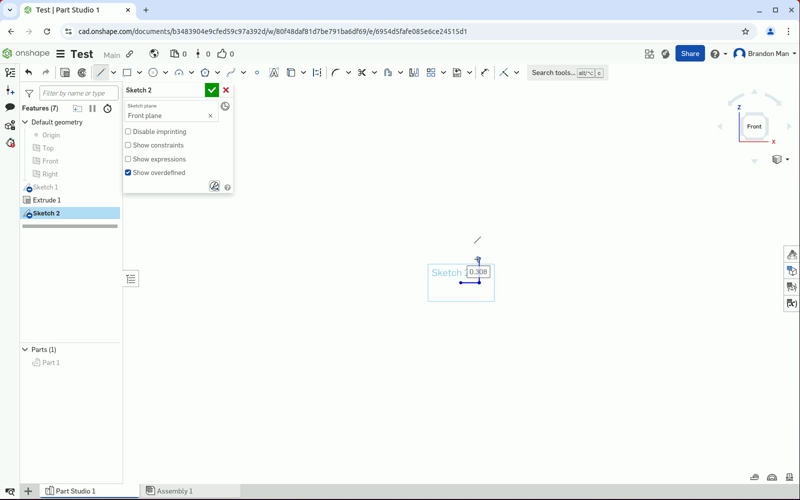
key_down(shift)
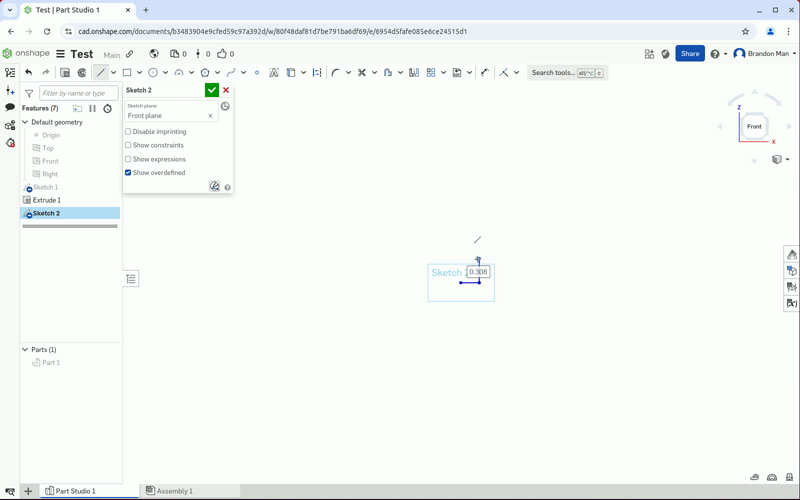
mouse_move(507, 258)
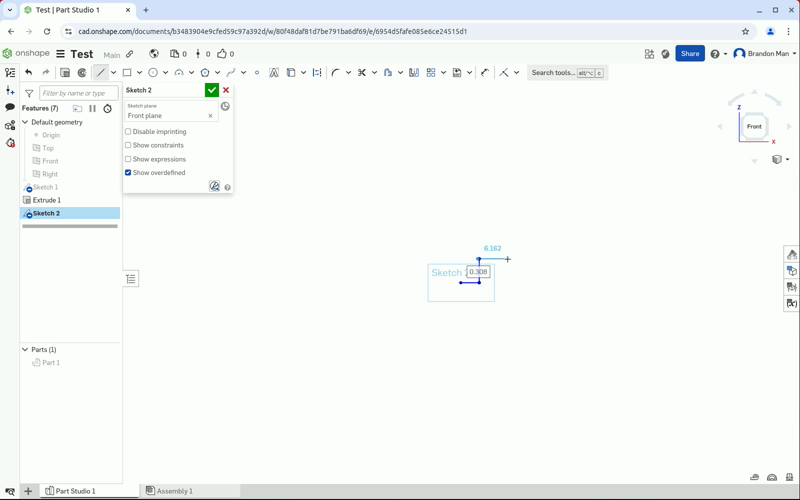
mouse_move(477, 261)
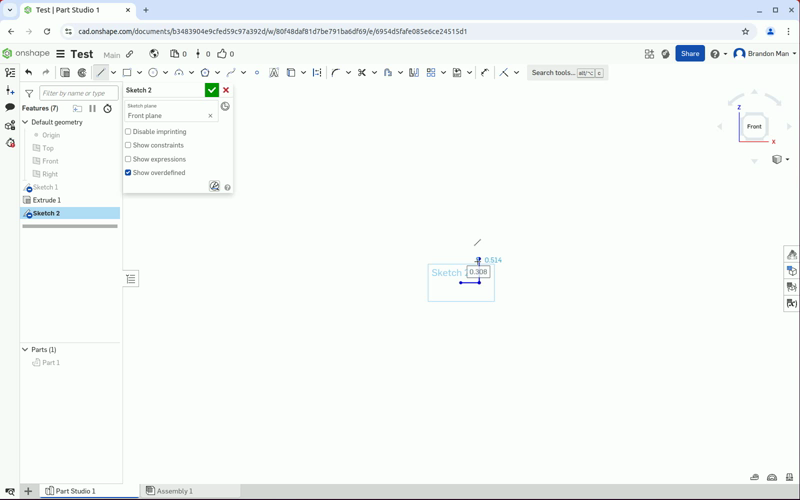
scroll(6)
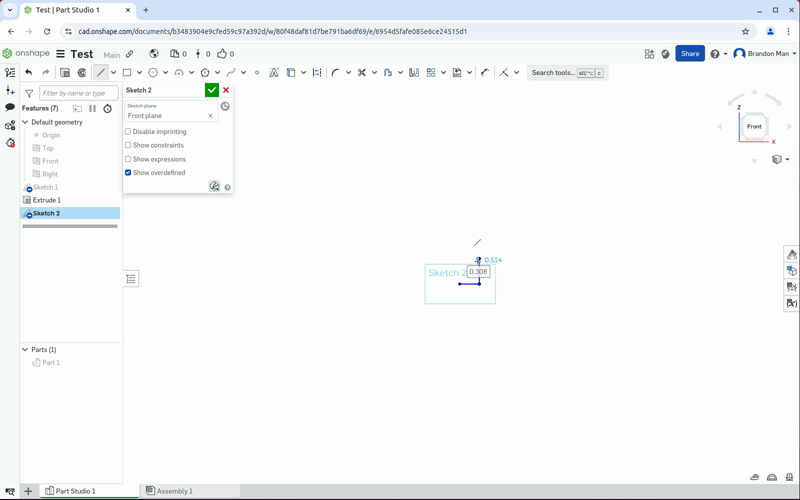
scroll(6)
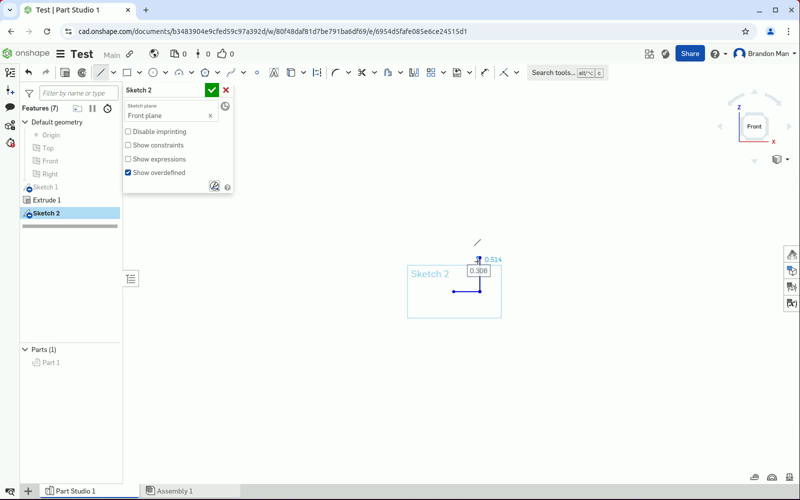
scroll(6)
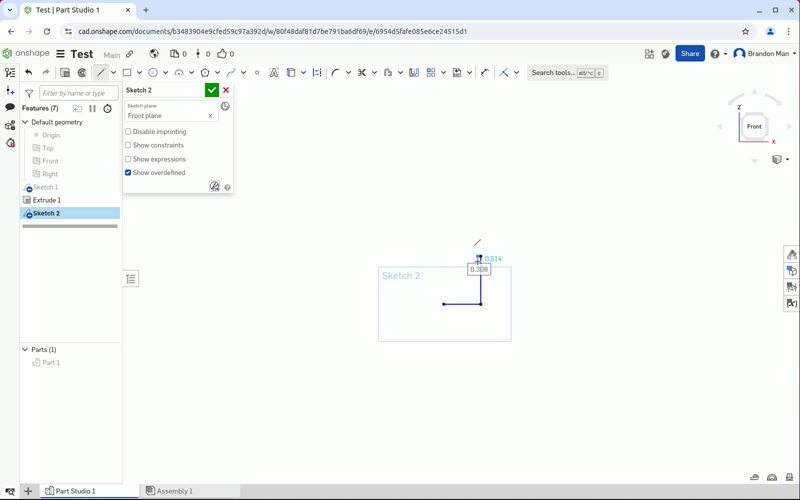
scroll(6)
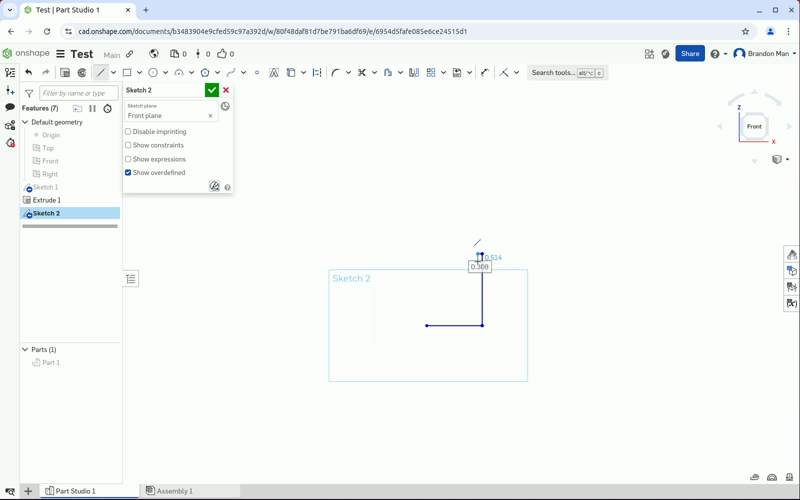
scroll(6)
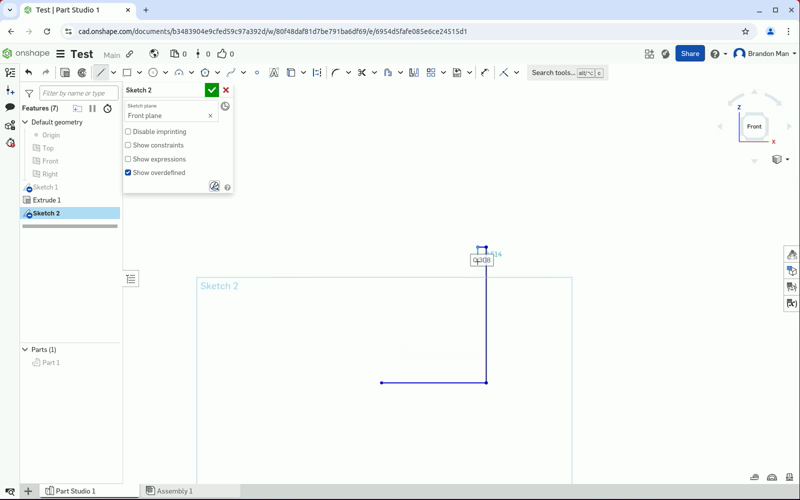
scroll(6)
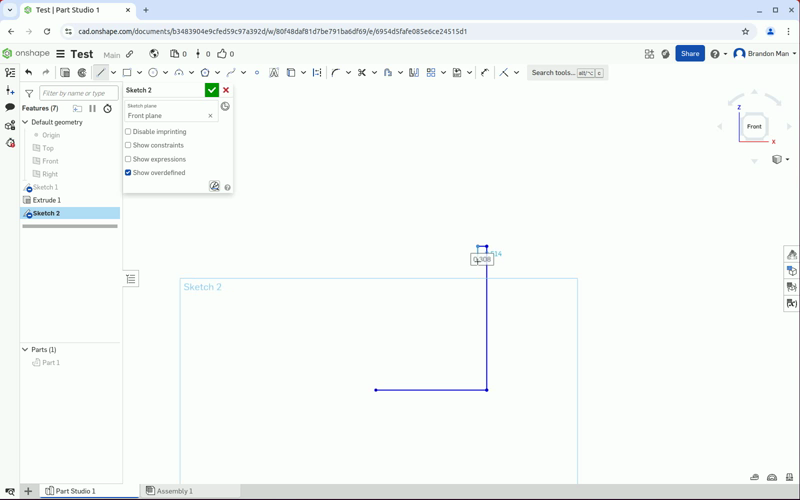
scroll(6)
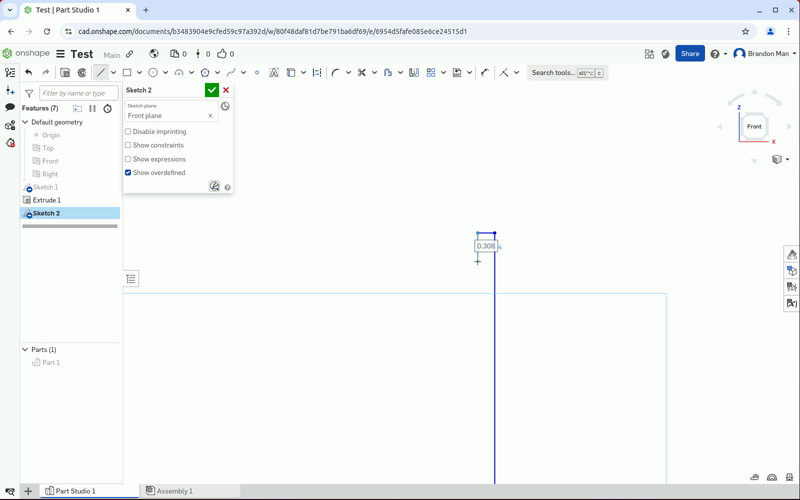
click(477, 261)
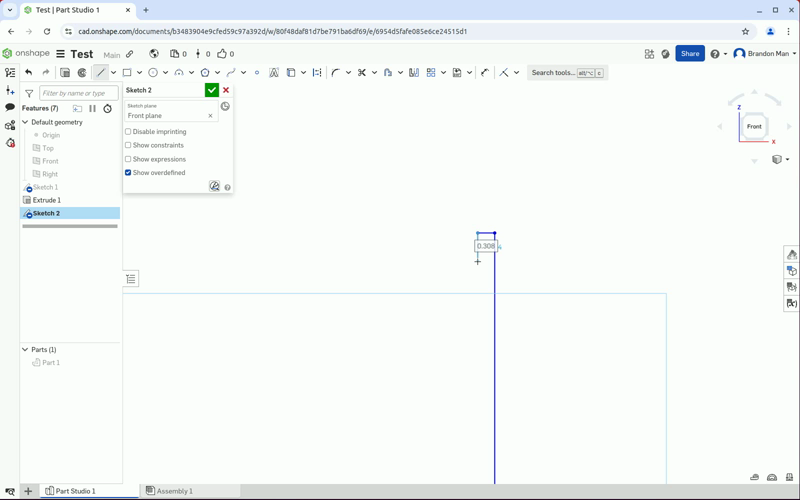
scroll(-6)
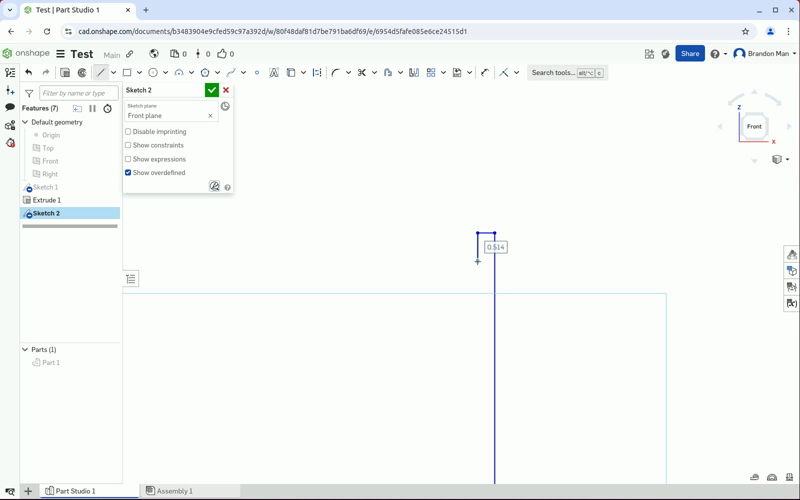
scroll(-6)
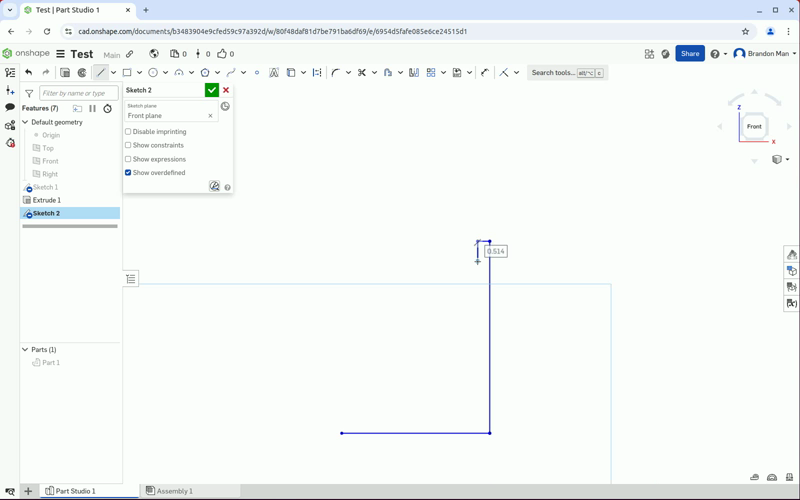
scroll(-6)
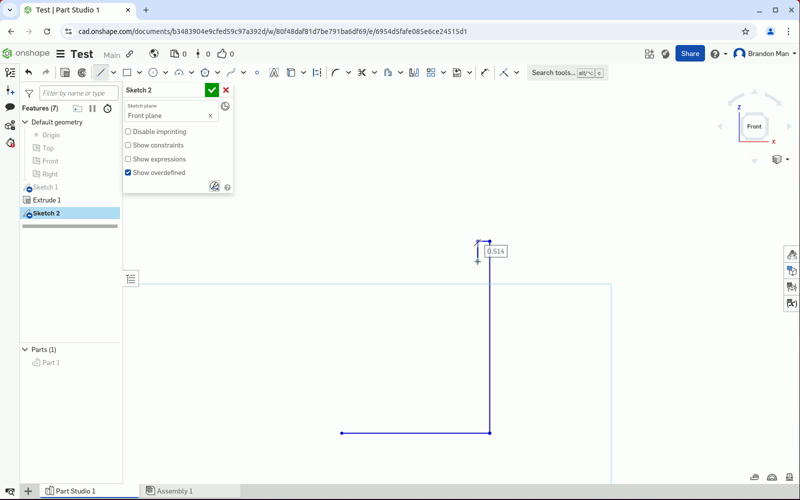
scroll(-6)
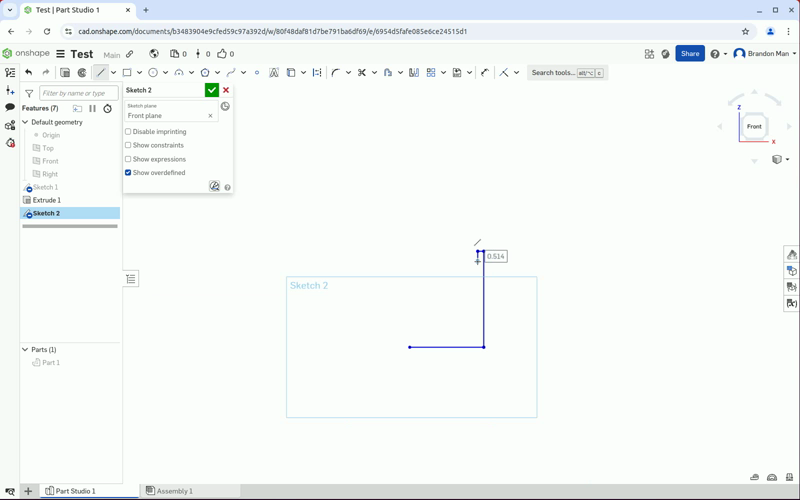
scroll(-6)
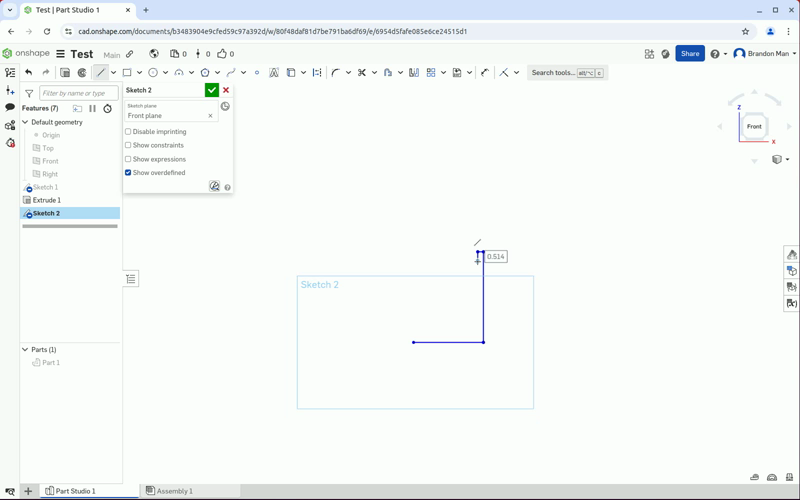
scroll(-6)
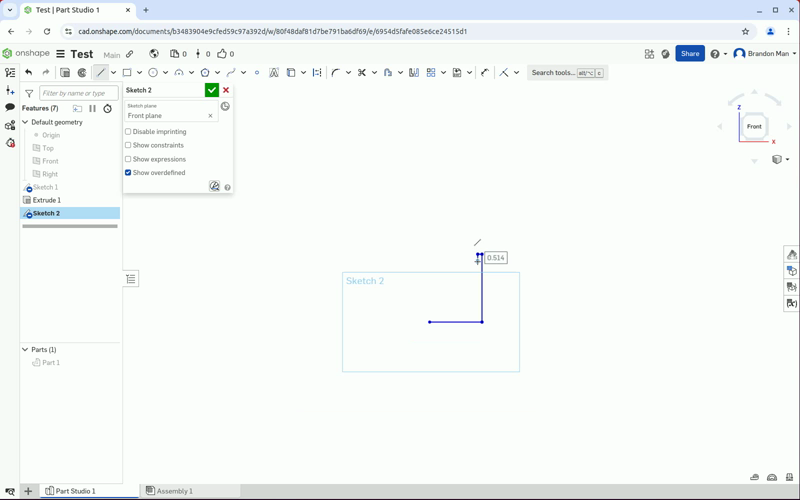
scroll(-6)
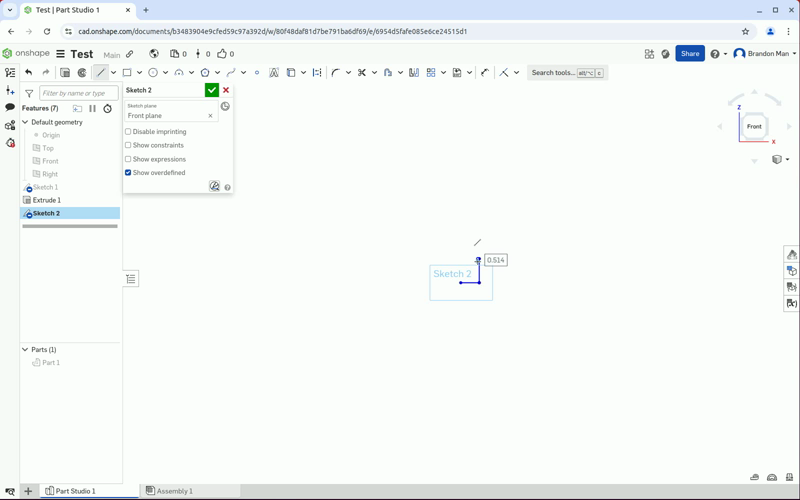
key_up(shift)
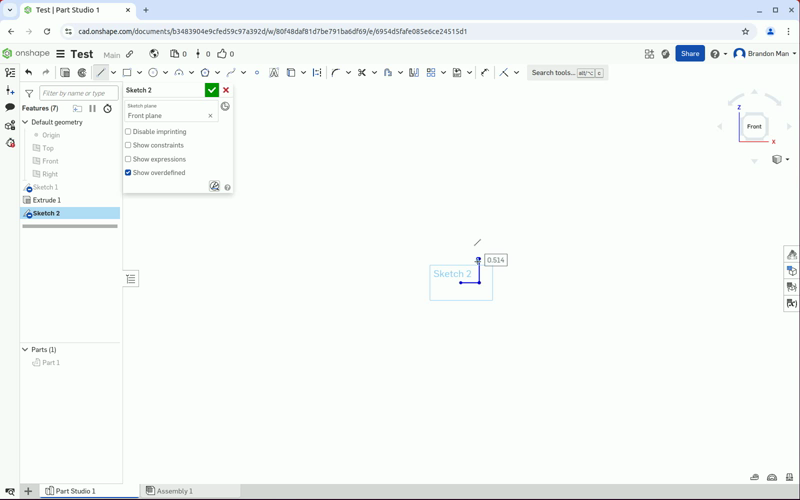
key_down(shift)
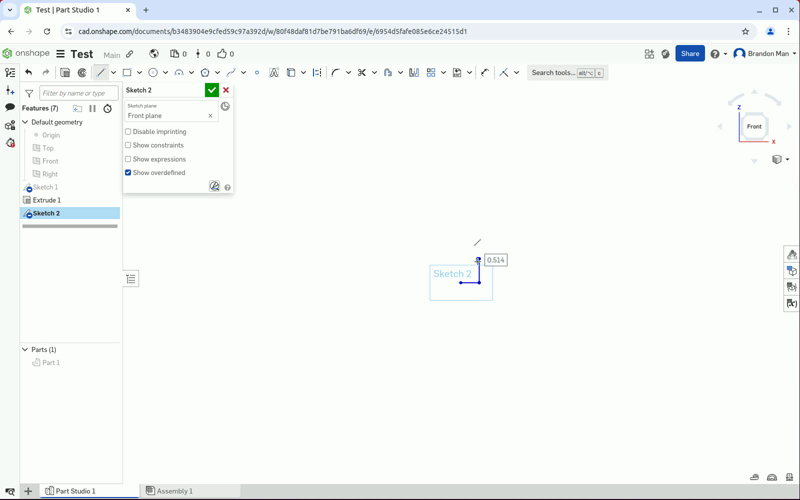
mouse_move(507, 261)
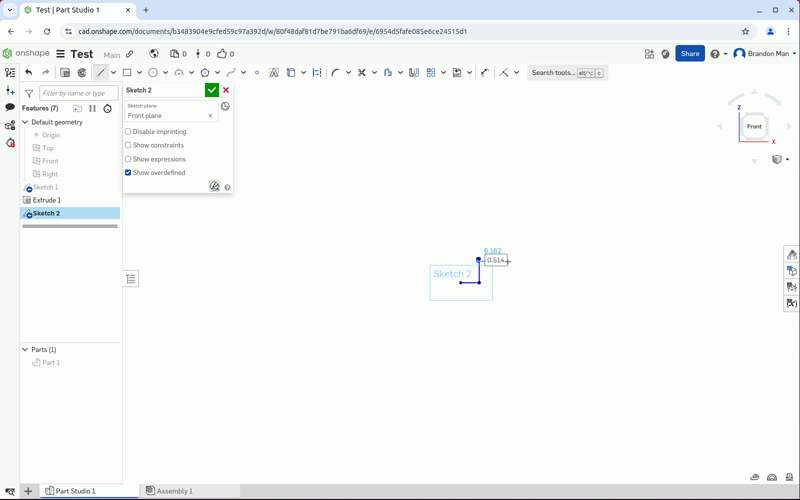
mouse_move(460, 261)
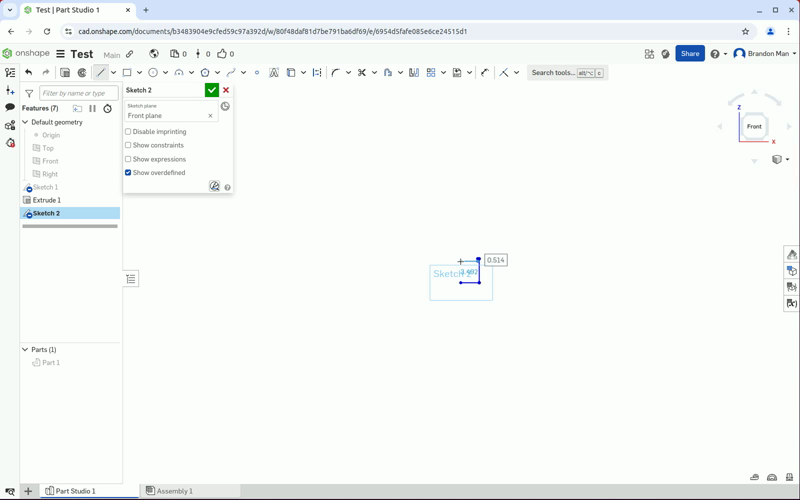
click(460, 261)
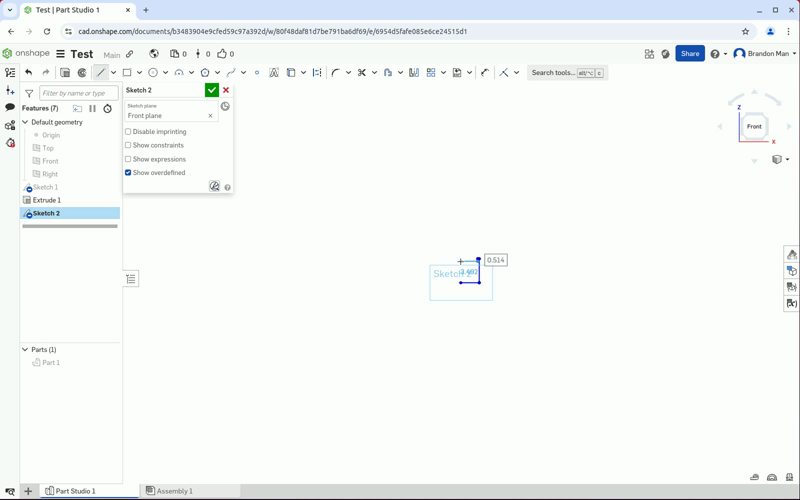
key_up(shift)
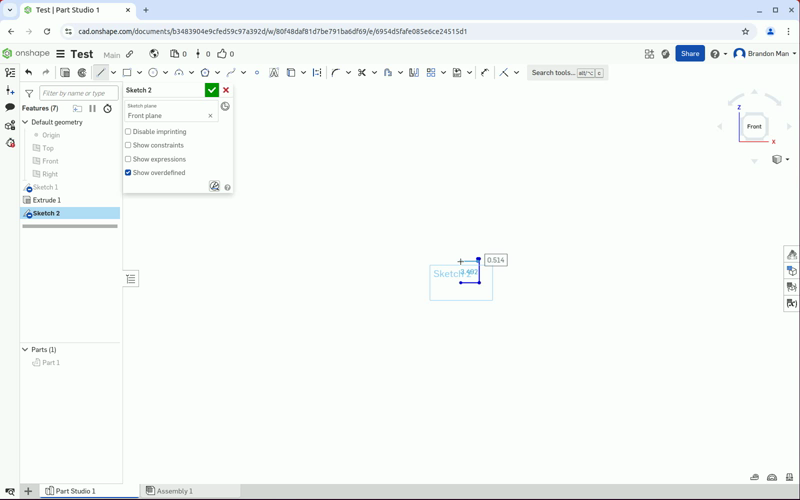
mouse_move(490, 261)
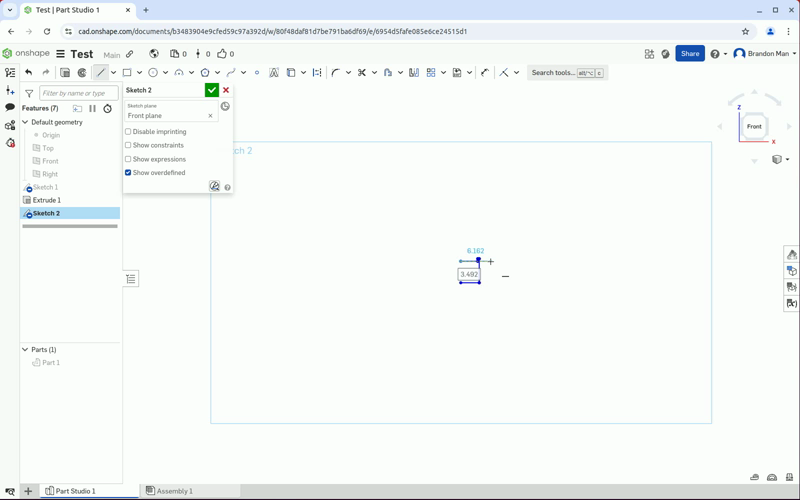
key_down(shift)
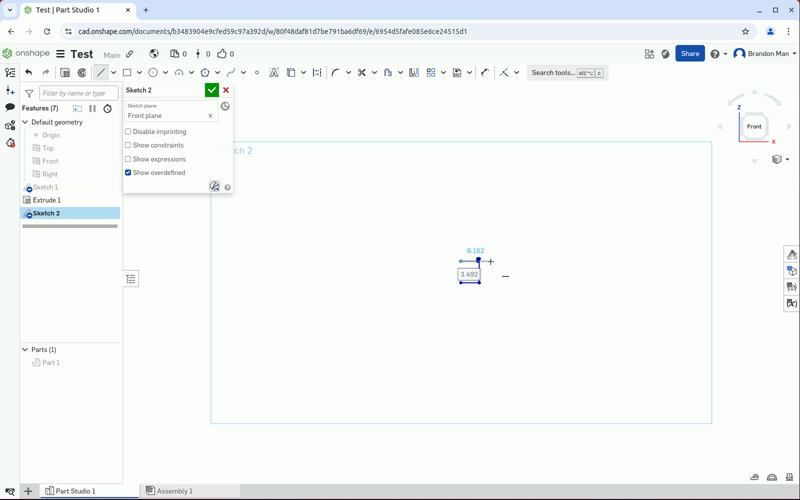
mouse_move(460, 282)
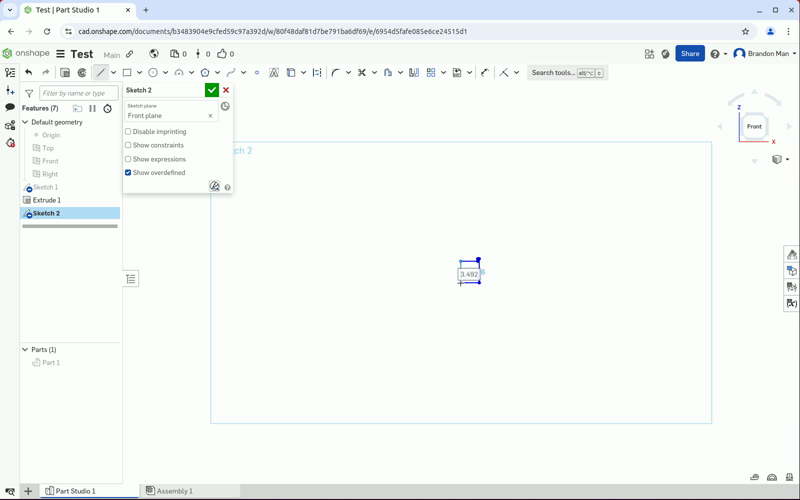
key_up(shift)
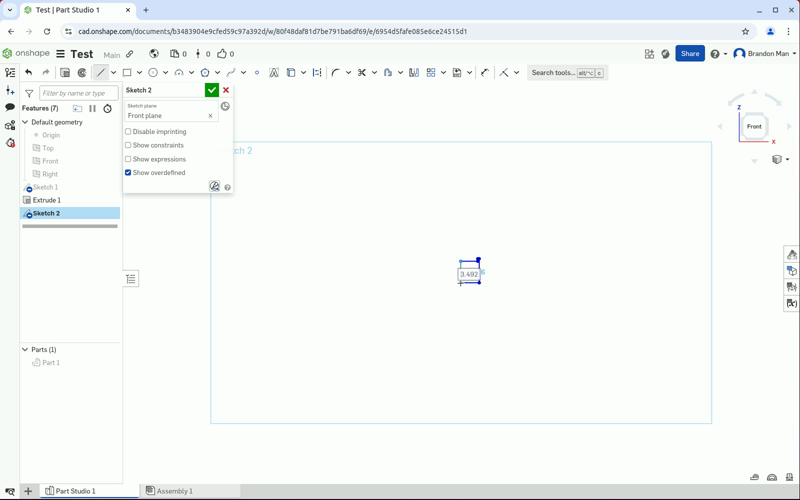
click(460, 282)
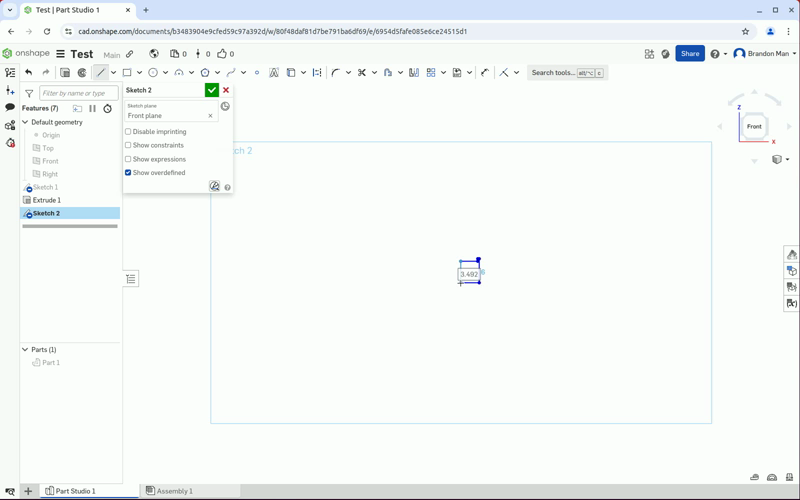
key(esc)
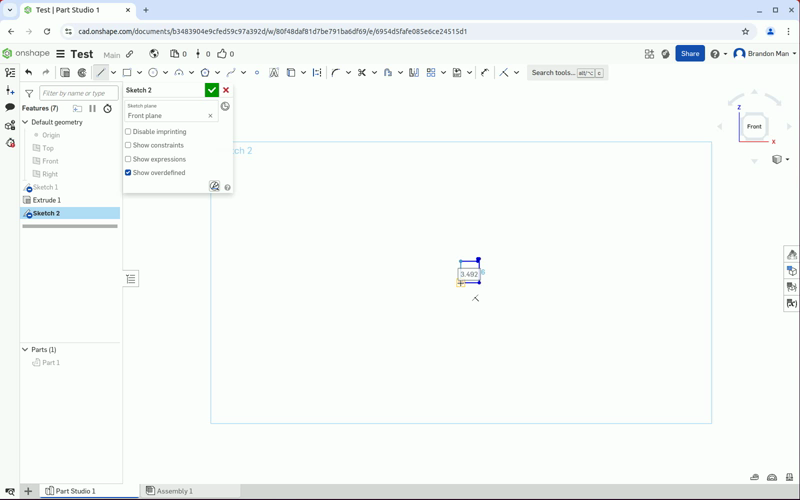
mouse_move(472, 280)
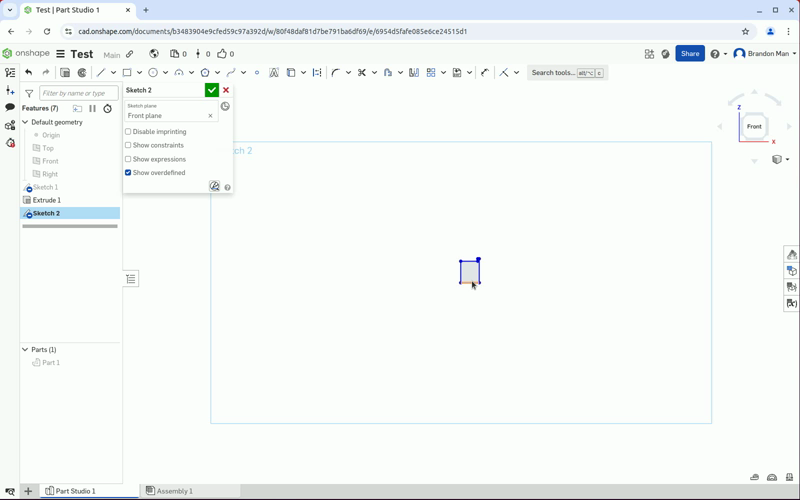
scroll(6)
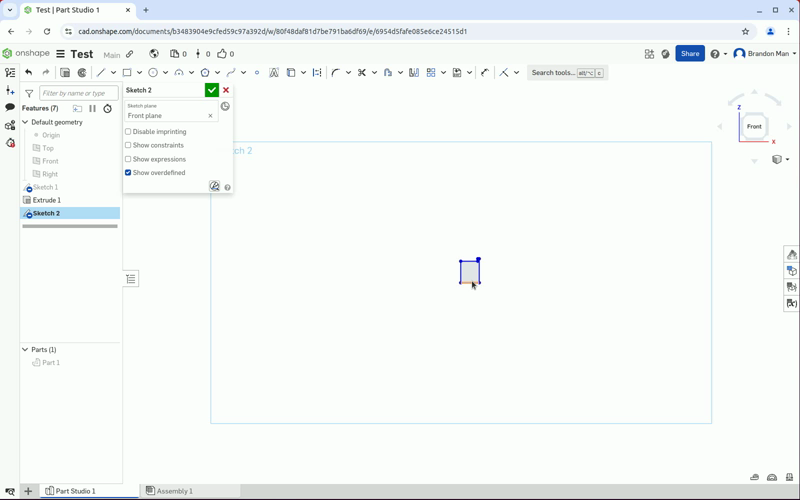
scroll(6)
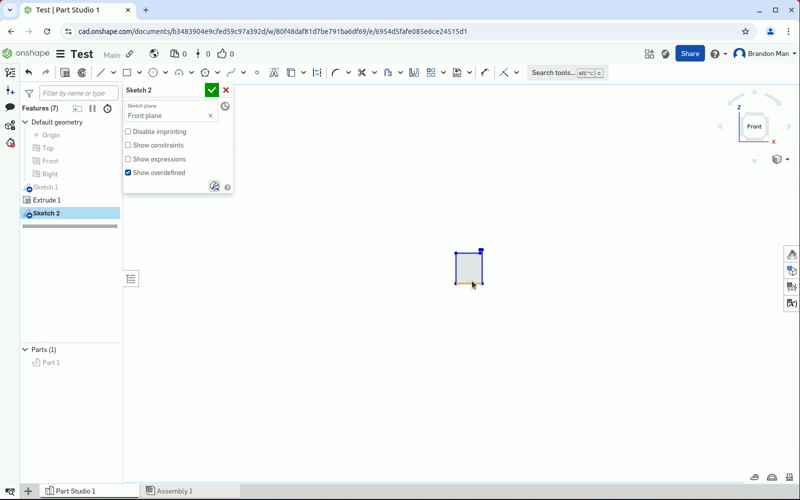
scroll(6)
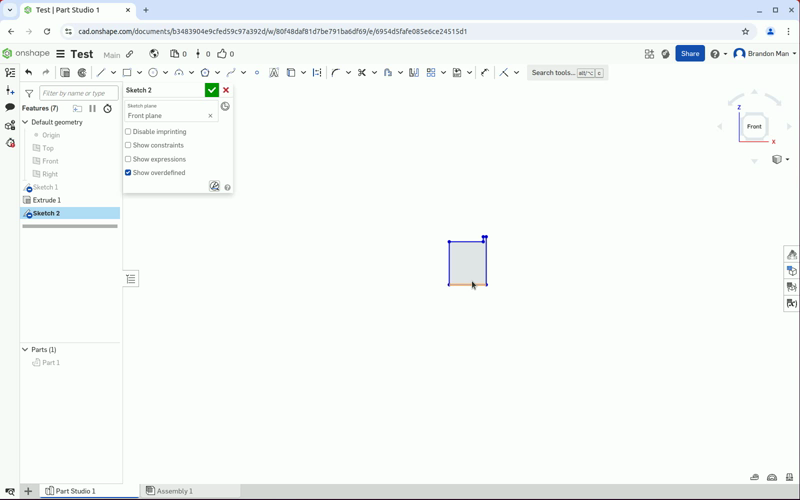
scroll(6)
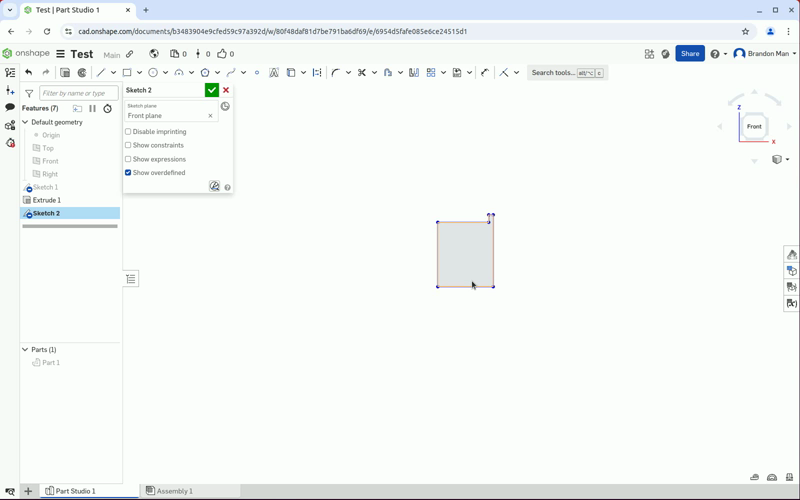
scroll(6)
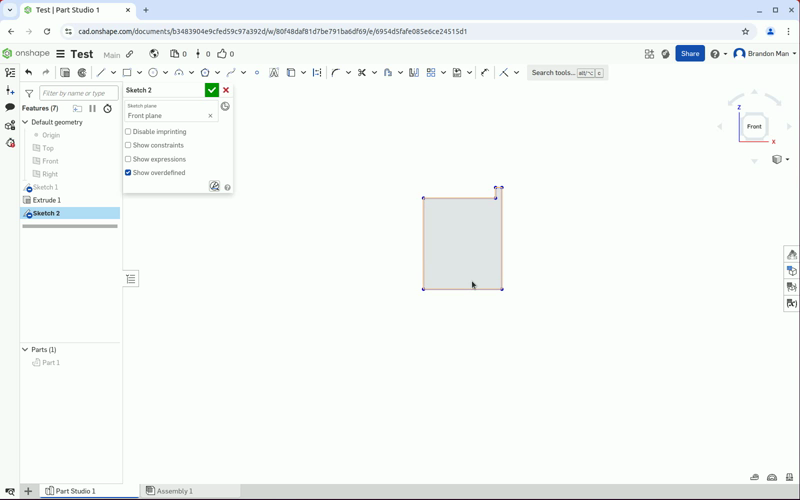
scroll(6)
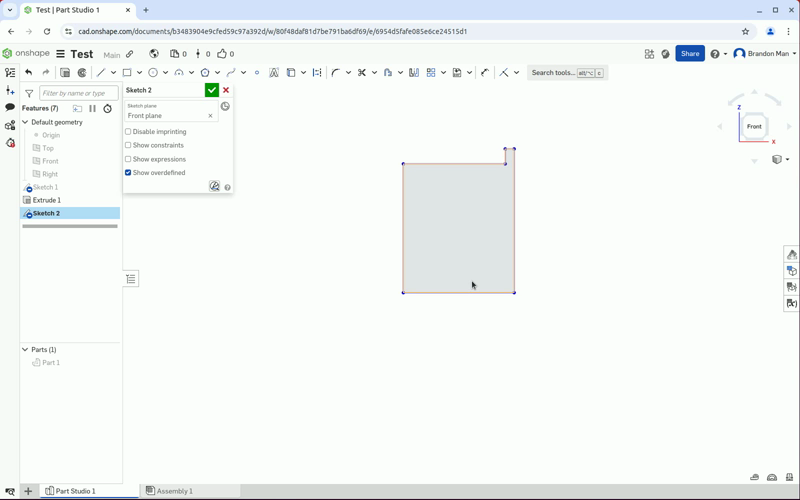
scroll(6)
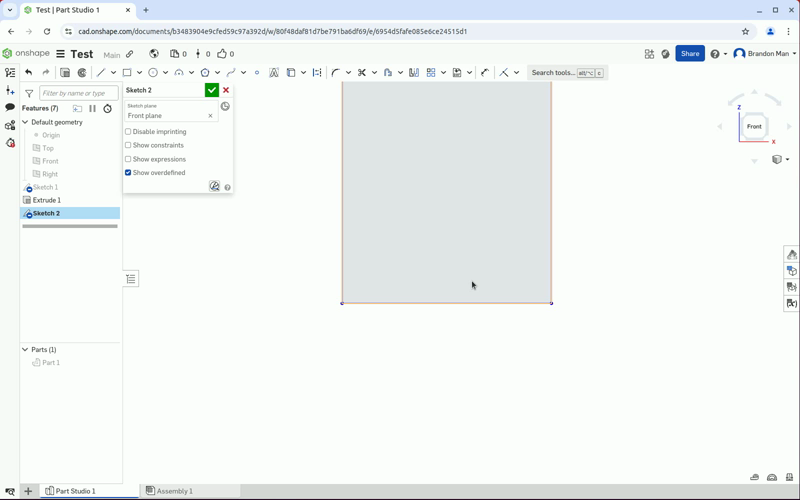
click(472, 280)
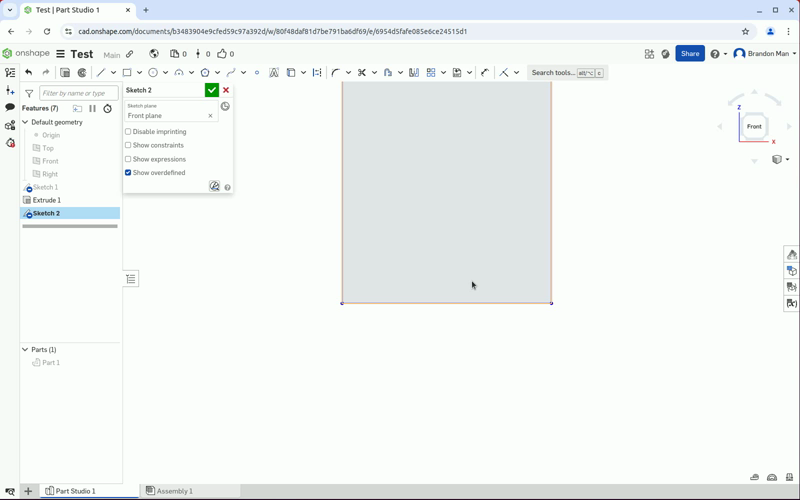
scroll(-6)
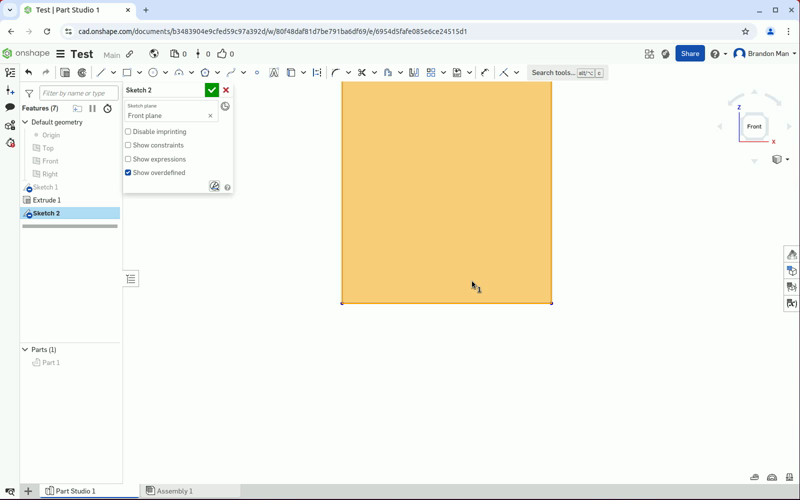
scroll(-6)
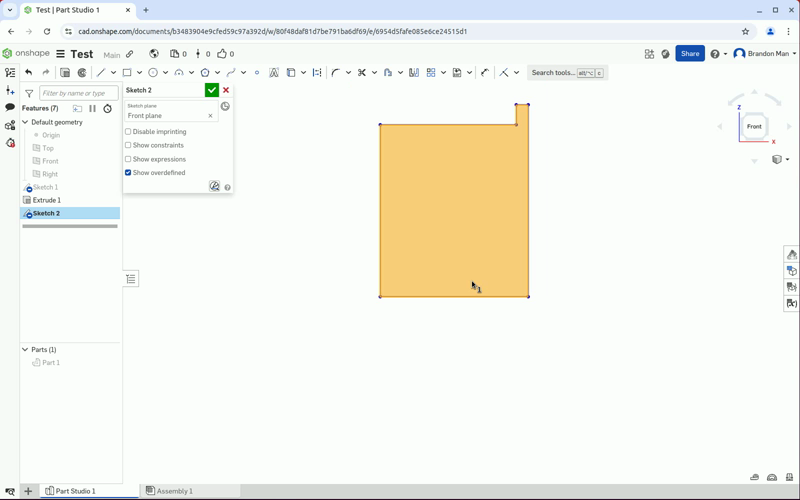
scroll(-6)
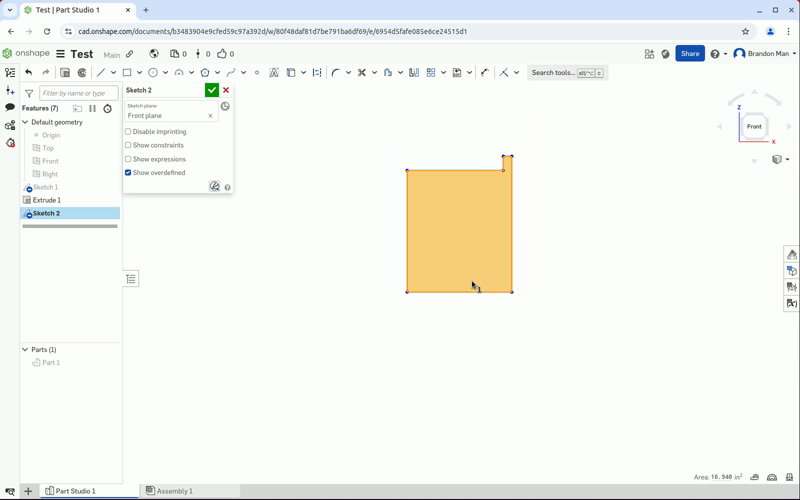
scroll(-6)
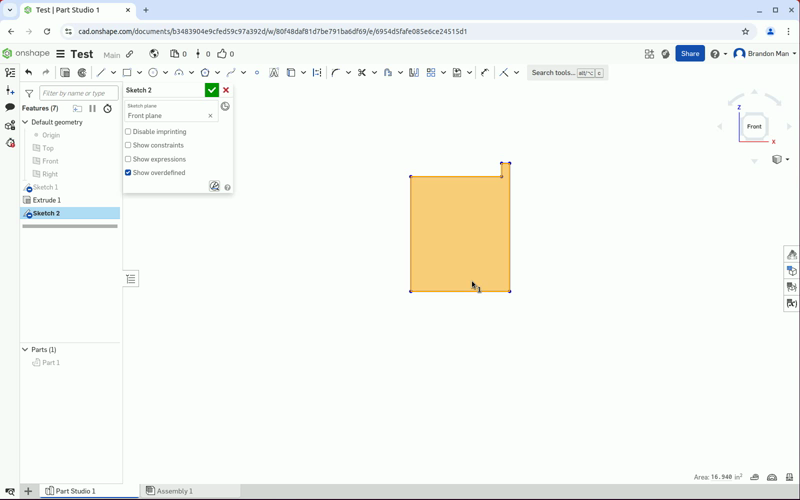
scroll(-6)
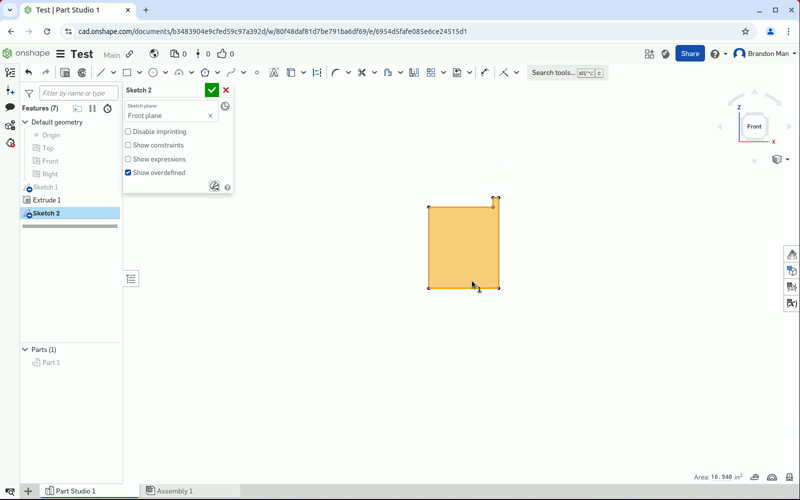
scroll(-6)
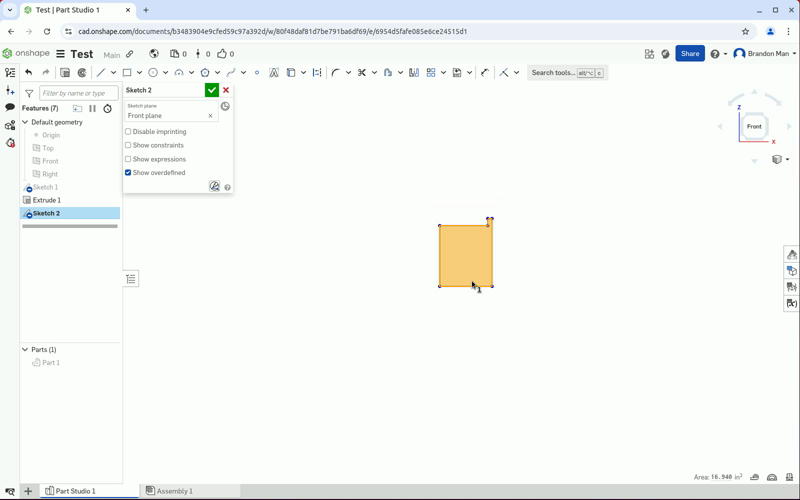
scroll(-6)
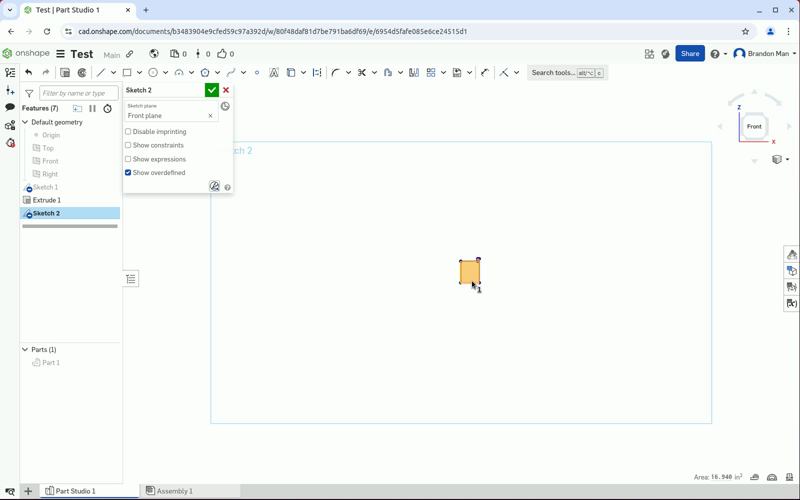
mouse_move(73, 352)
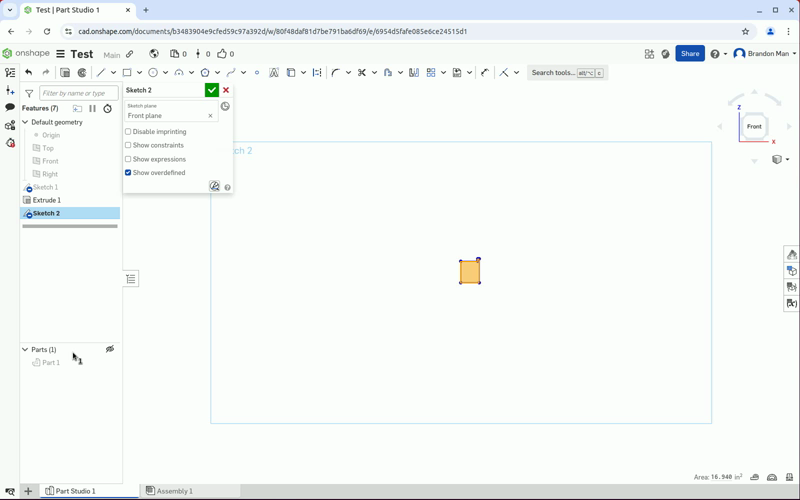
key(shift+y)
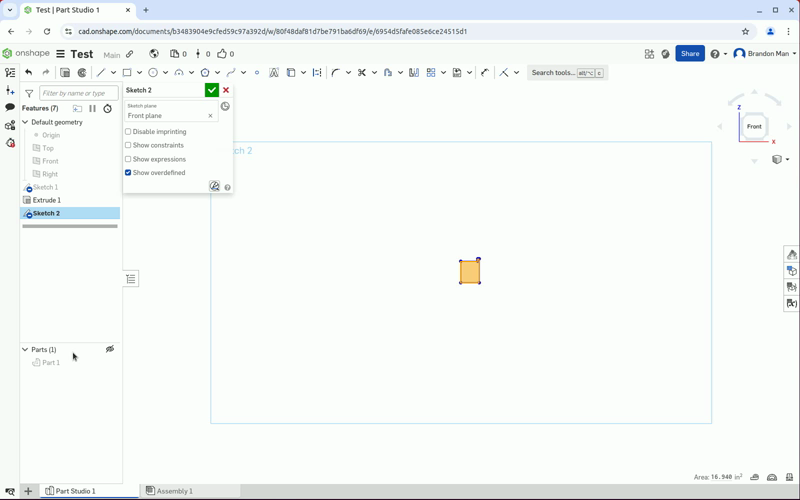
key(shift+e)
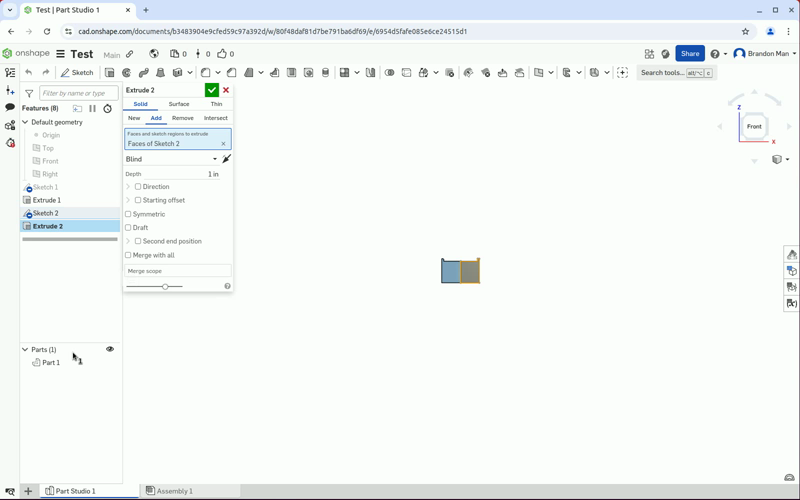
mouse_move(143, 106)
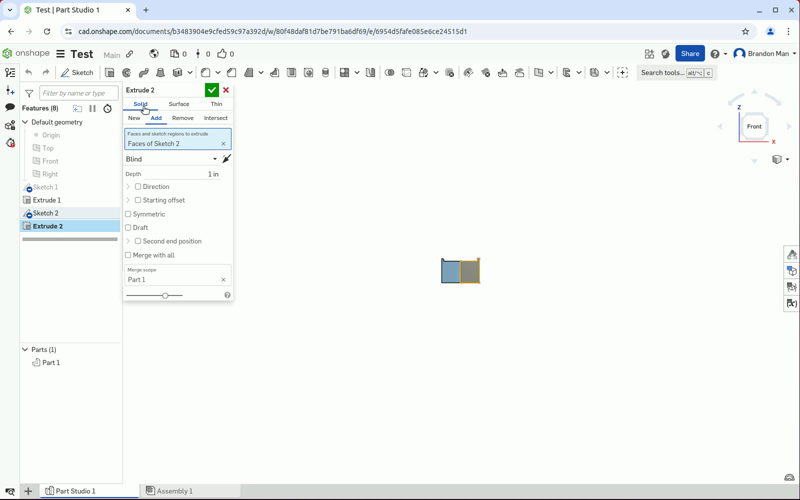
click(143, 106)
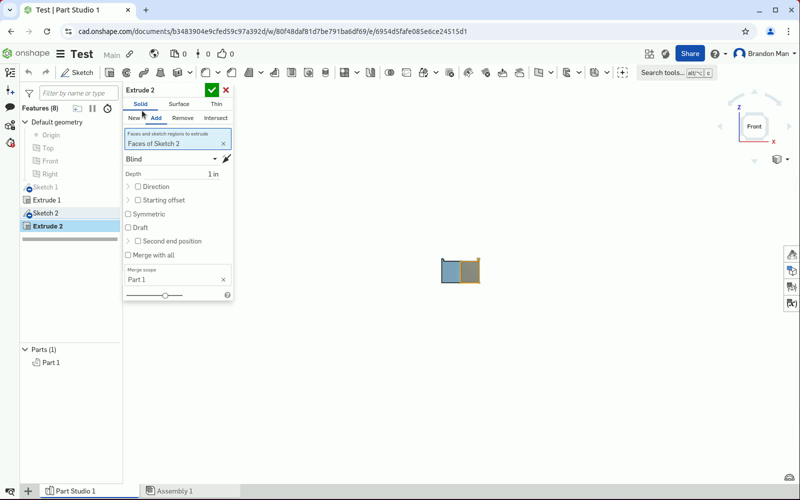
mouse_move(137, 120)
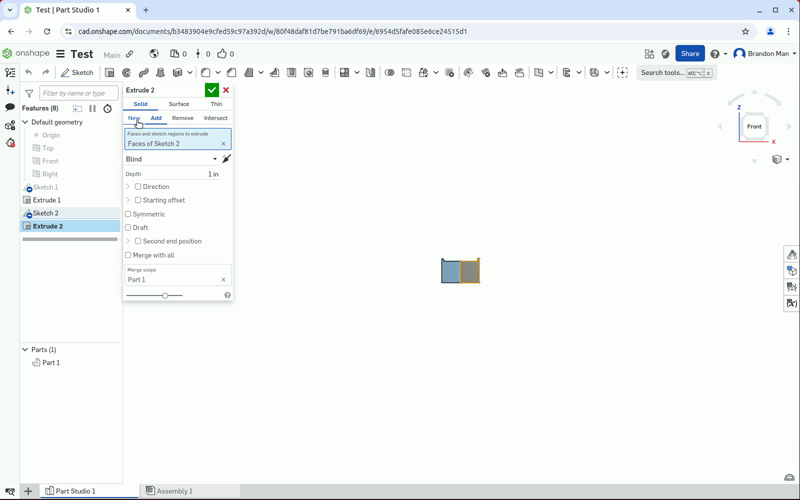
click(137, 120)
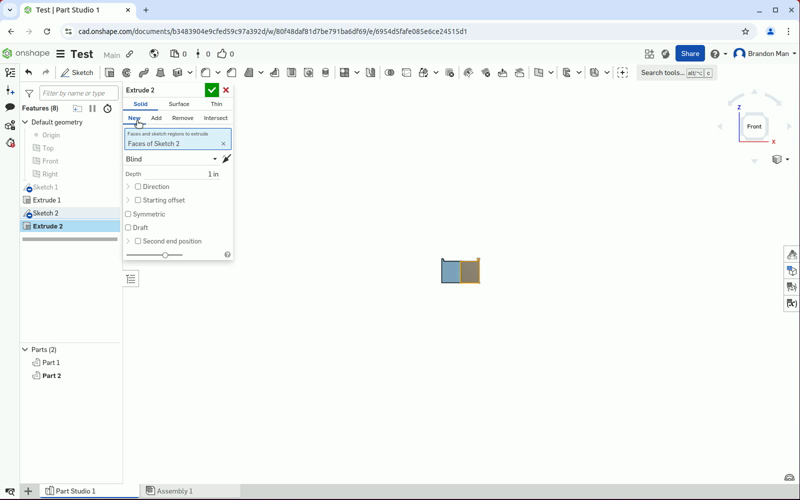
key(tab, 4)
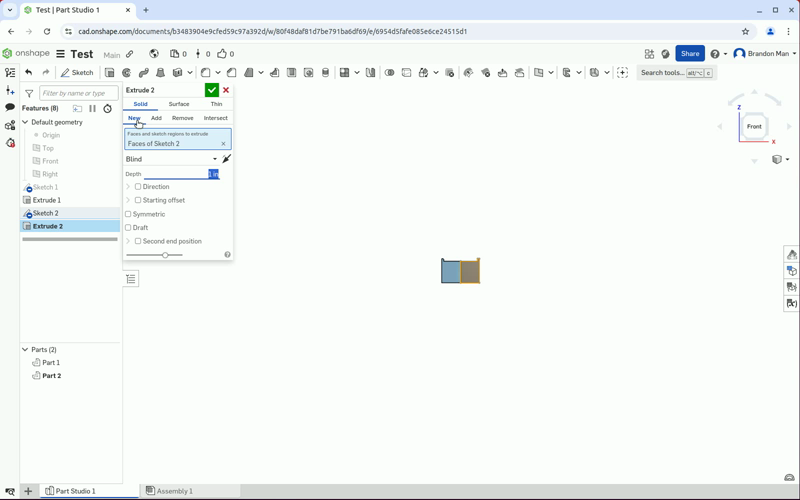
text(23.108)
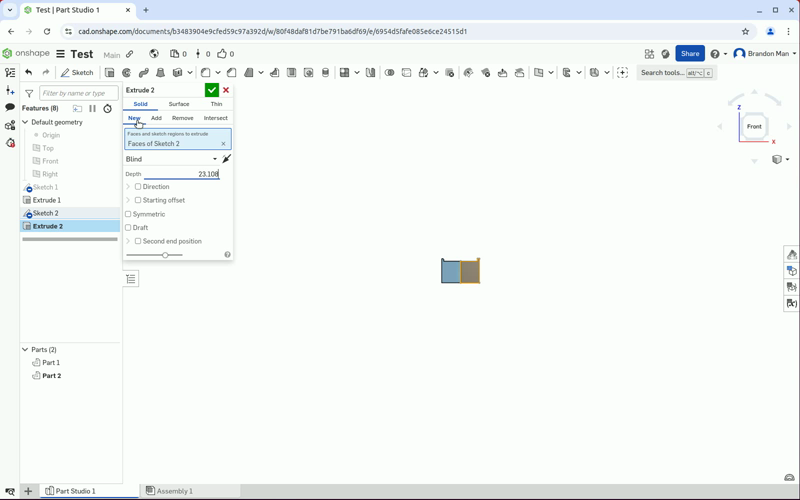
key(enter)
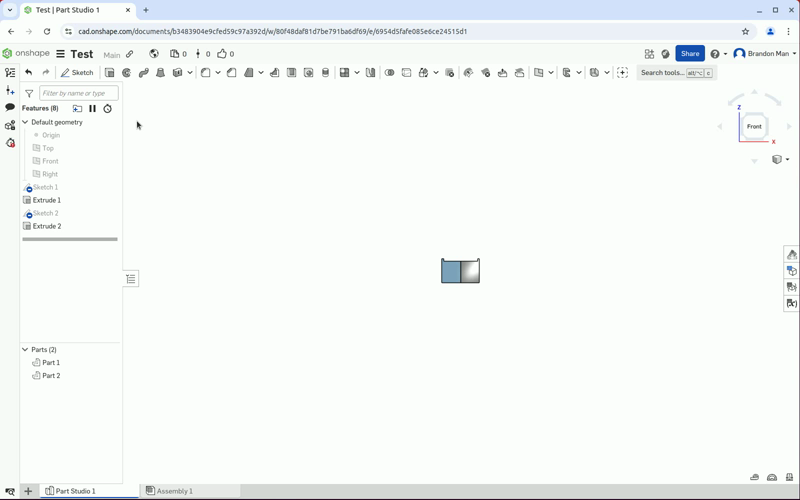
key(shift+h)
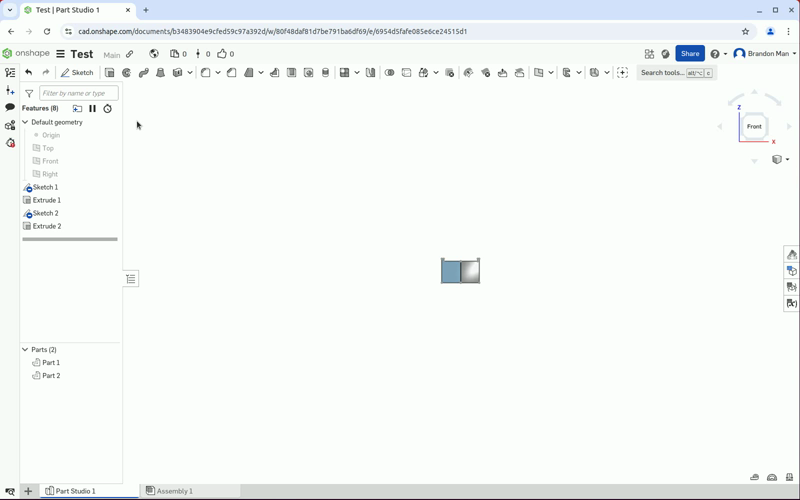
key(shift+h)
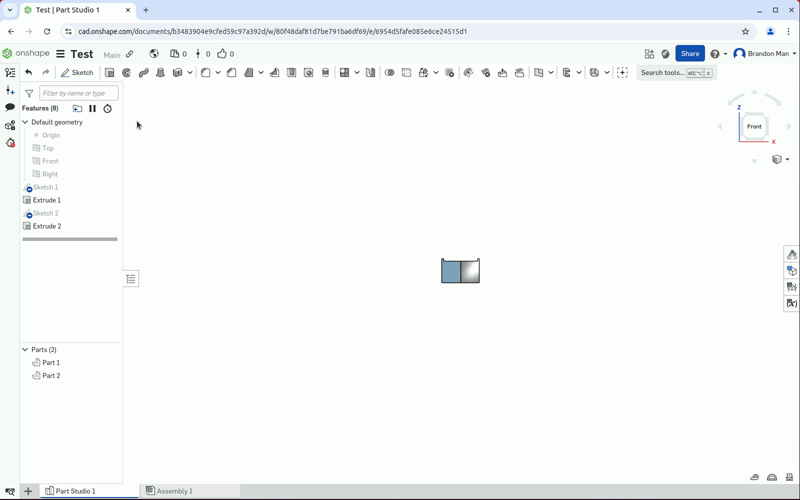
mouse_move(73, 189)
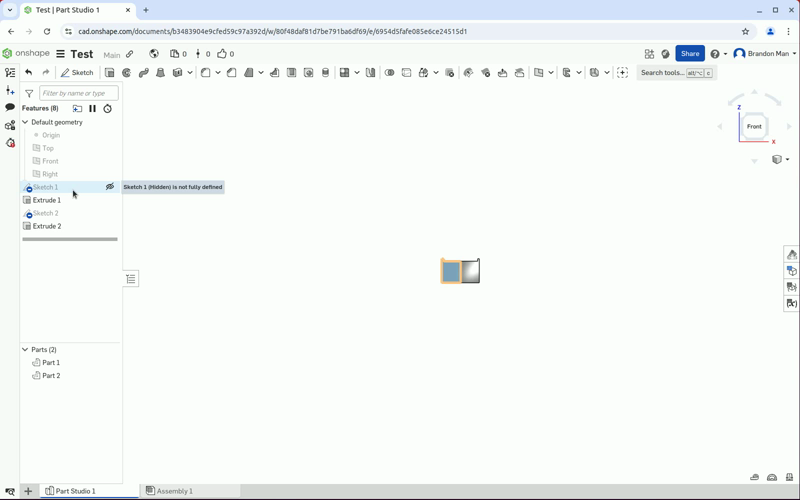
click(73, 189)
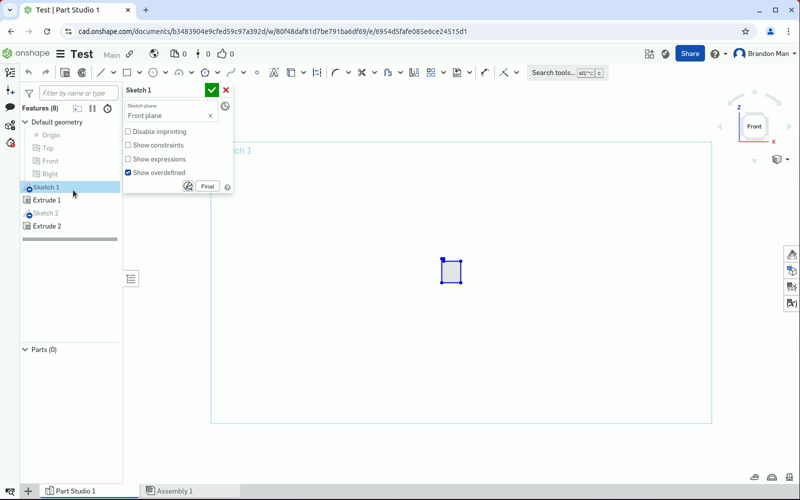
mouse_move(229, 92)
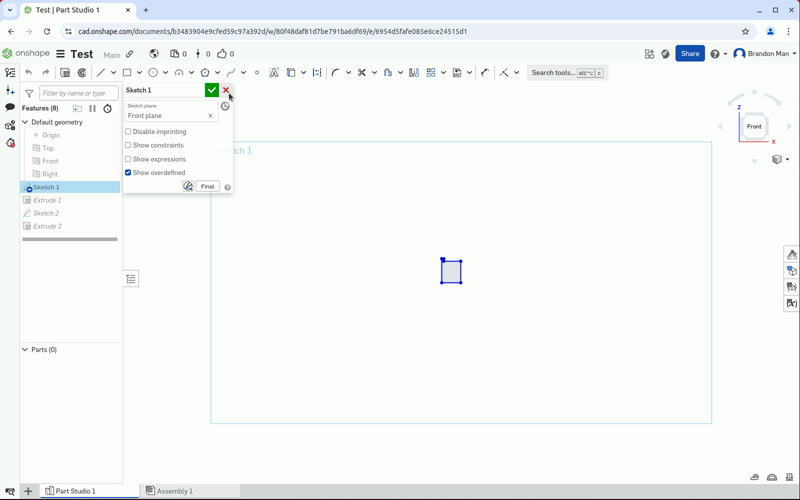
click(229, 92)
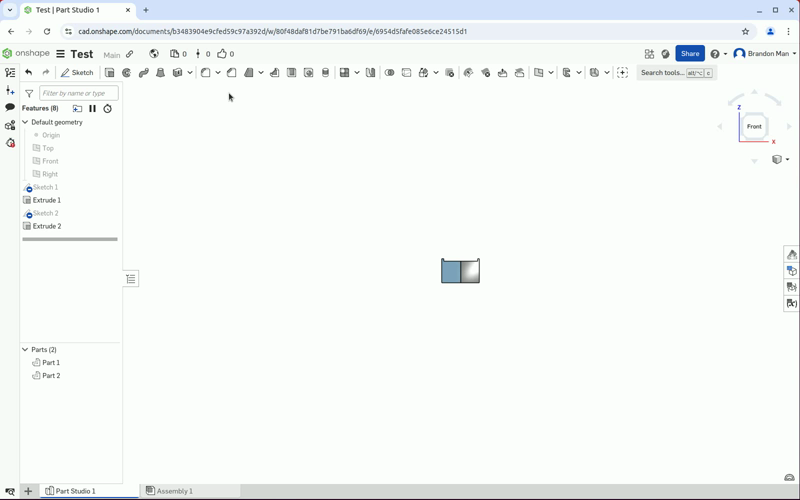
mouse_move(73, 352)
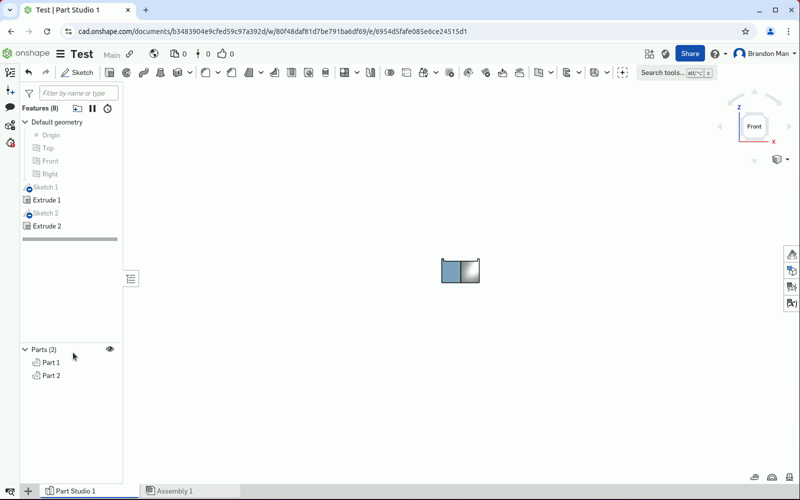
key(y)
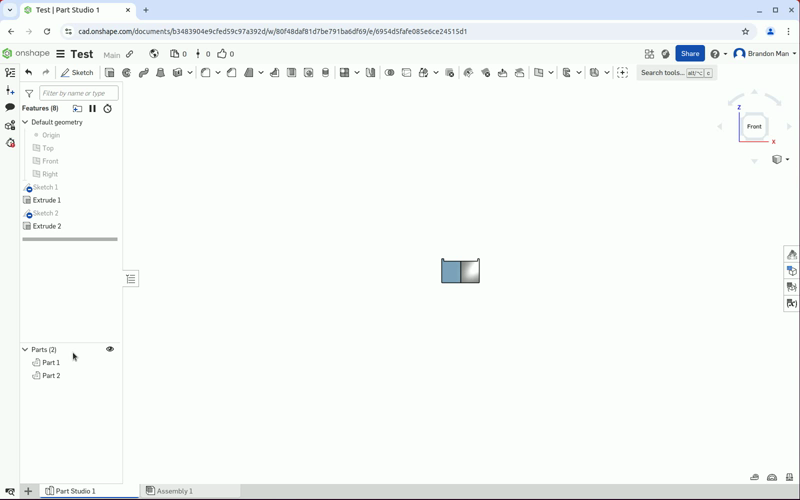
key(shift+p)
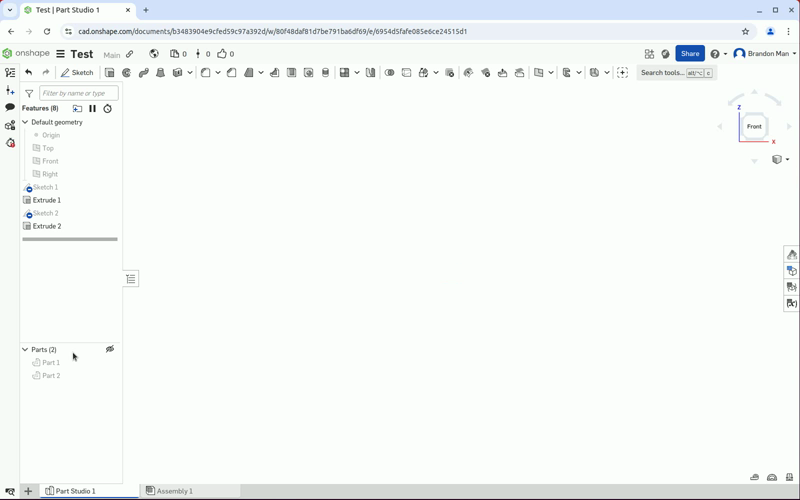
key(space)
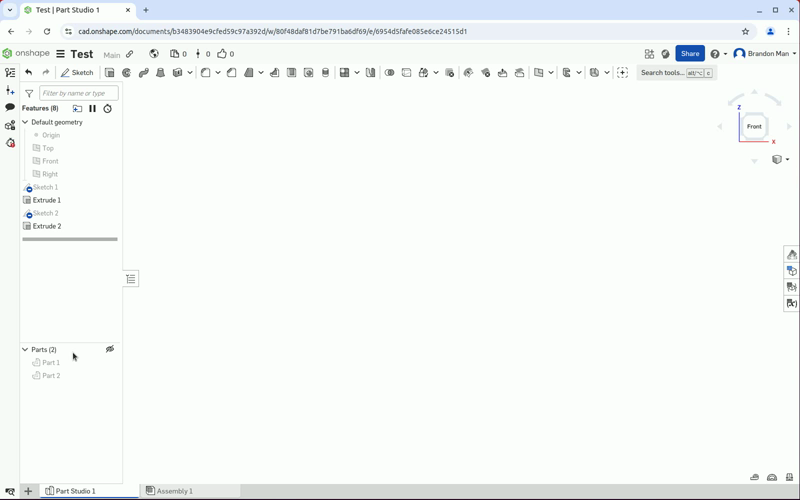
key_down(shift)
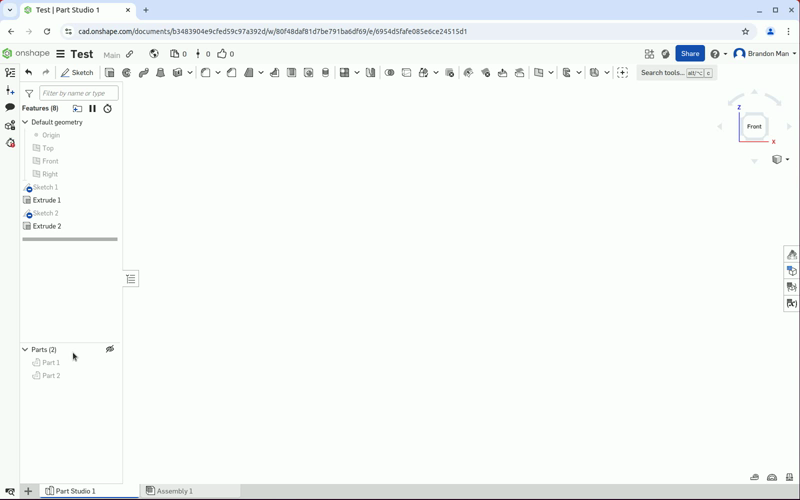
key(down)
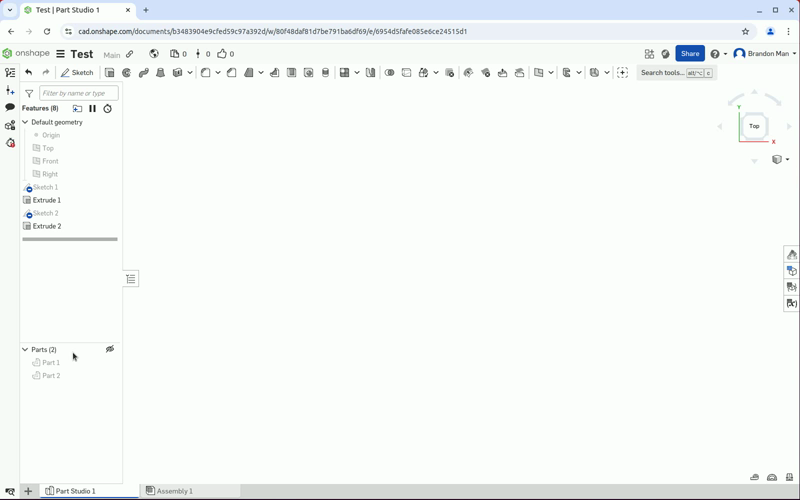
key_up(shift)
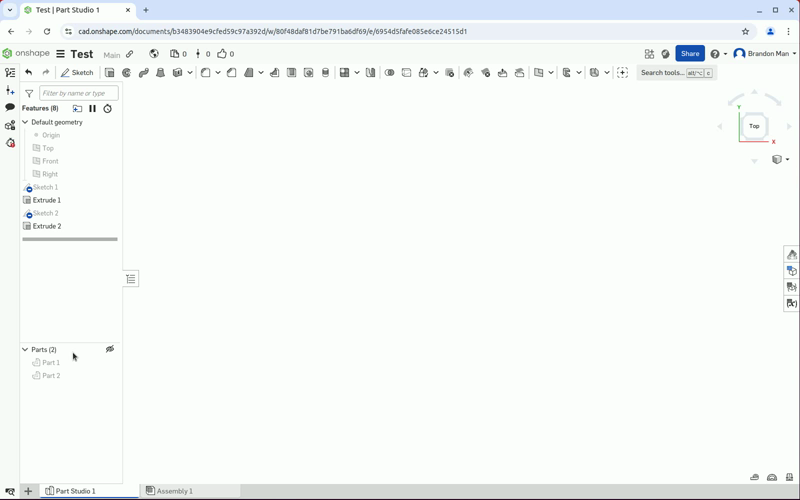
mouse_move(73, 352)
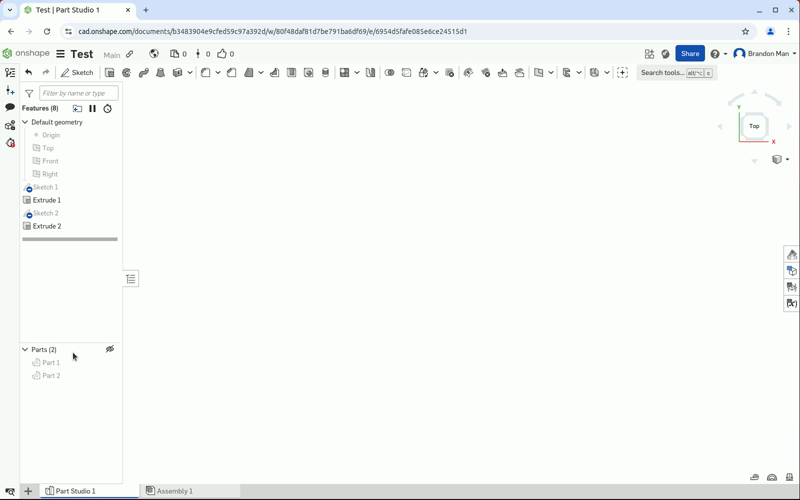
key(shift+y)
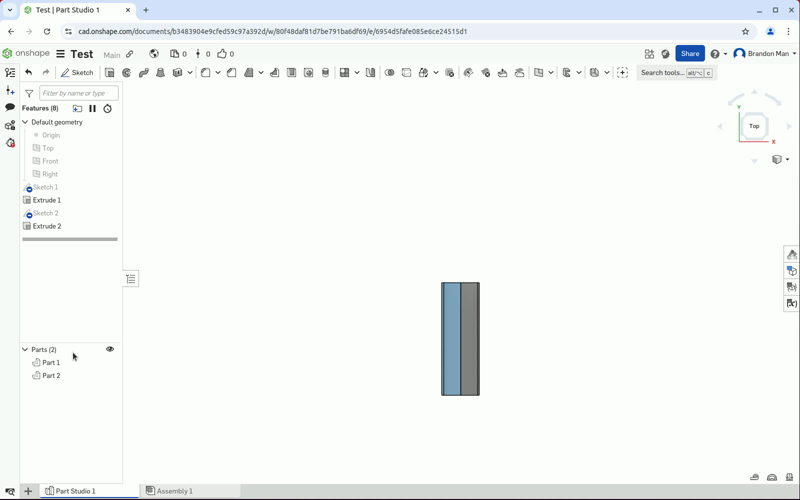
mouse_move(541, 75)
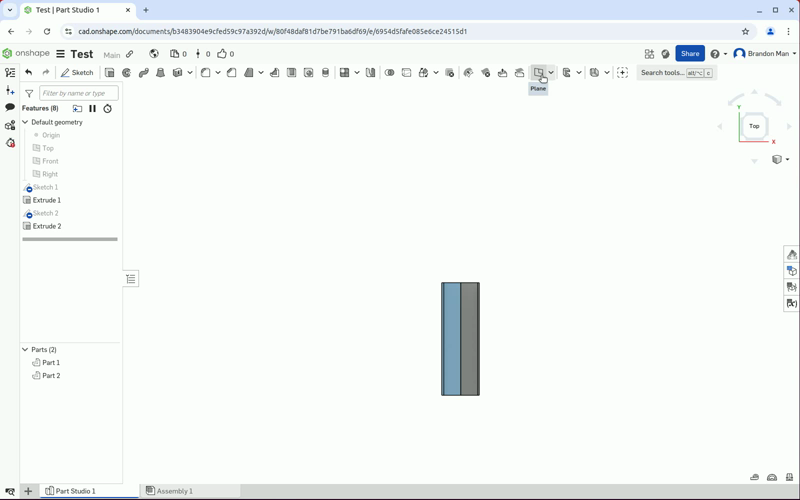
click(541, 75)
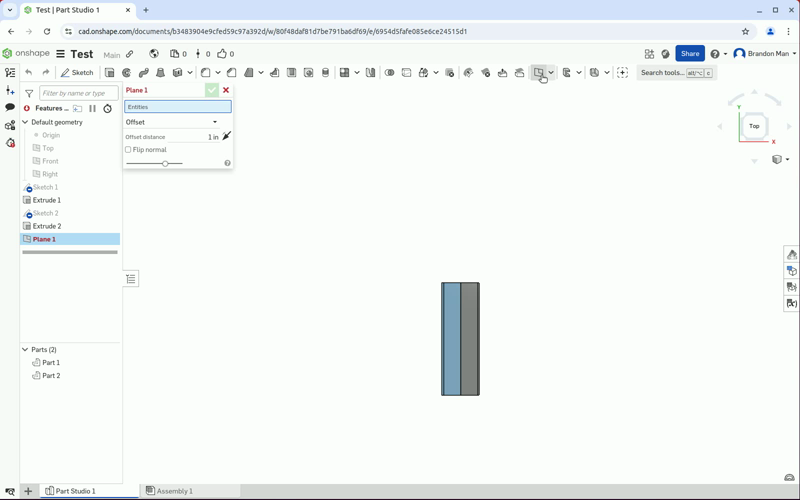
mouse_move(73, 150)
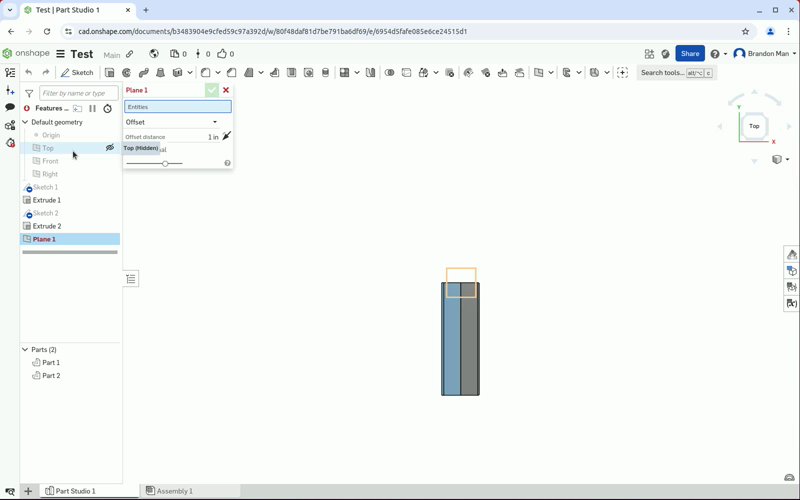
click(73, 150)
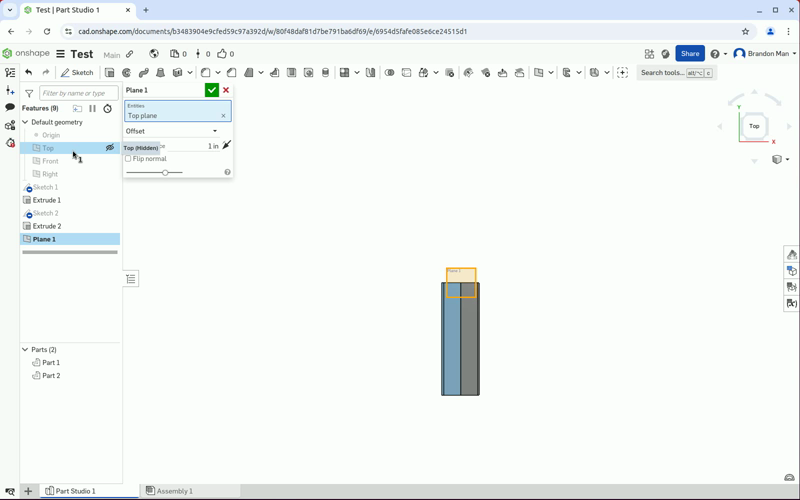
key(tab, 2)
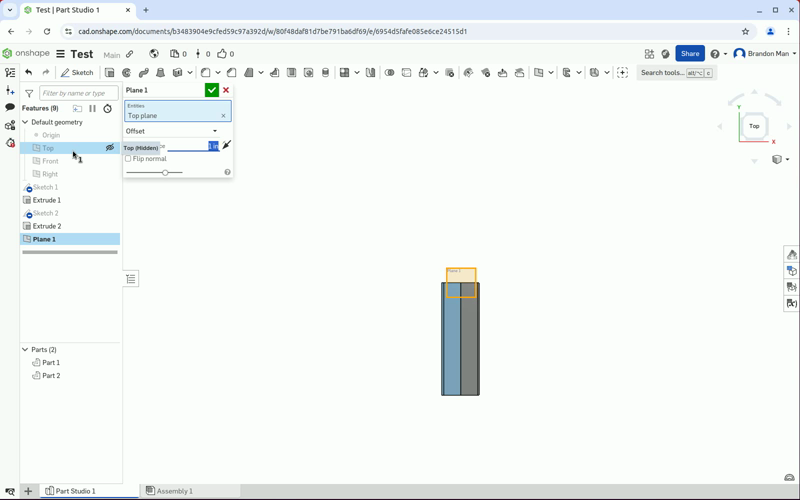
text(4.344)
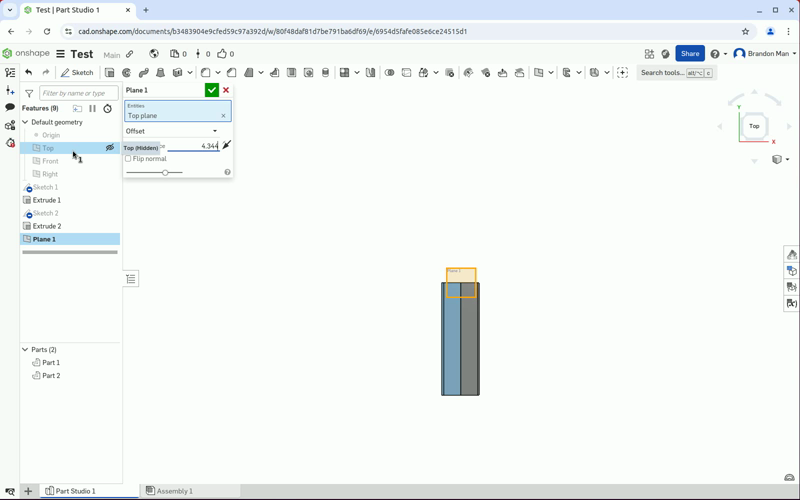
key(enter, 2)
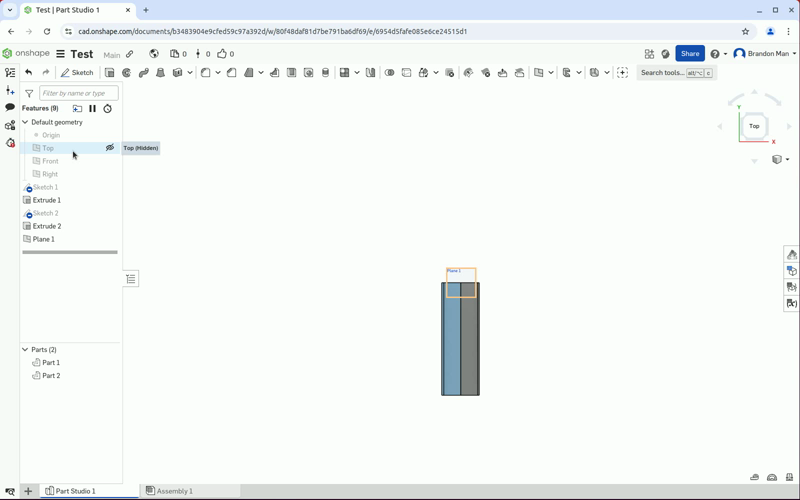
key(shift+s)
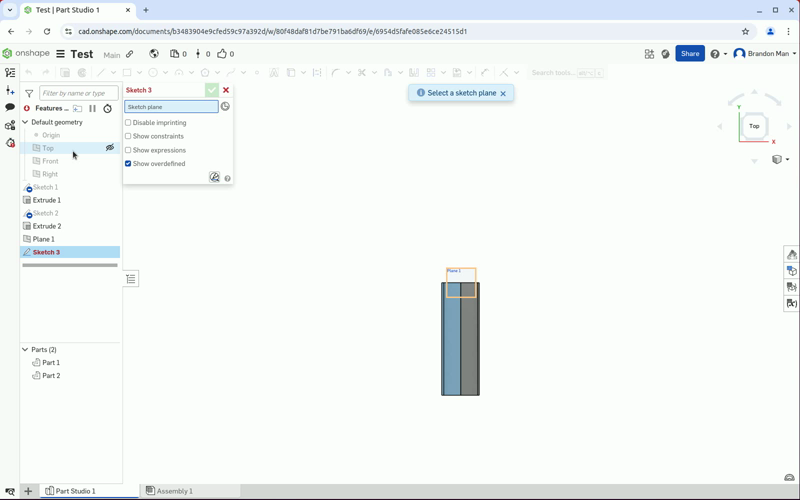
mouse_move(73, 241)
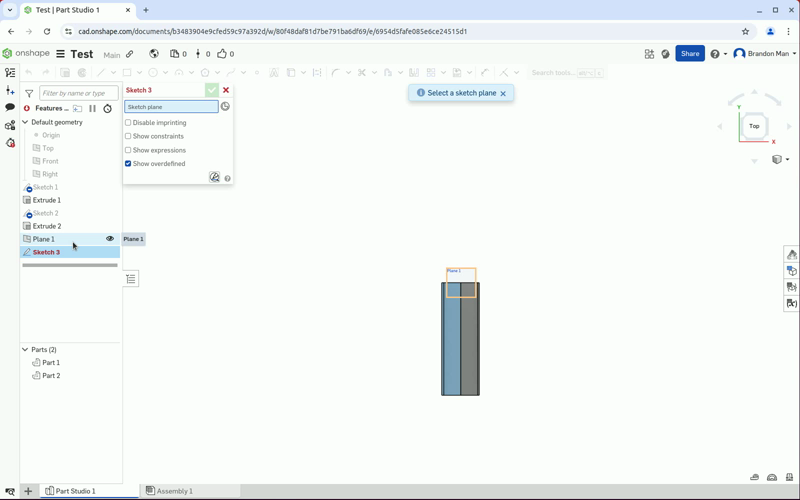
click(73, 241)
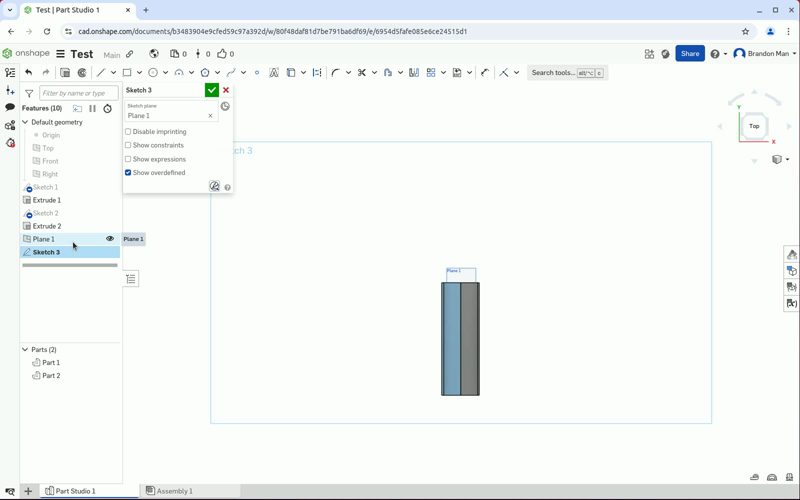
mouse_move(73, 352)
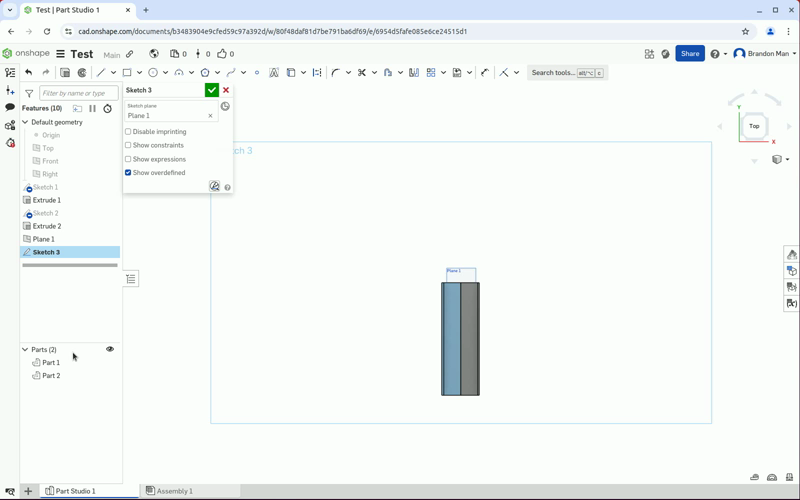
key(y)
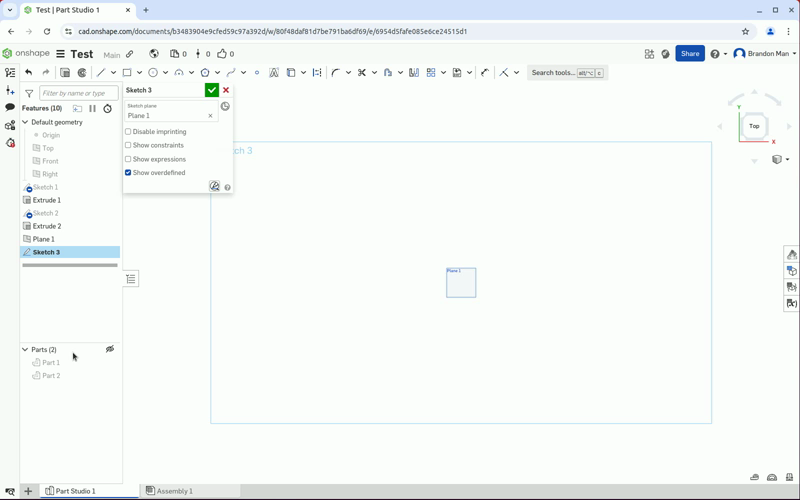
key(c)
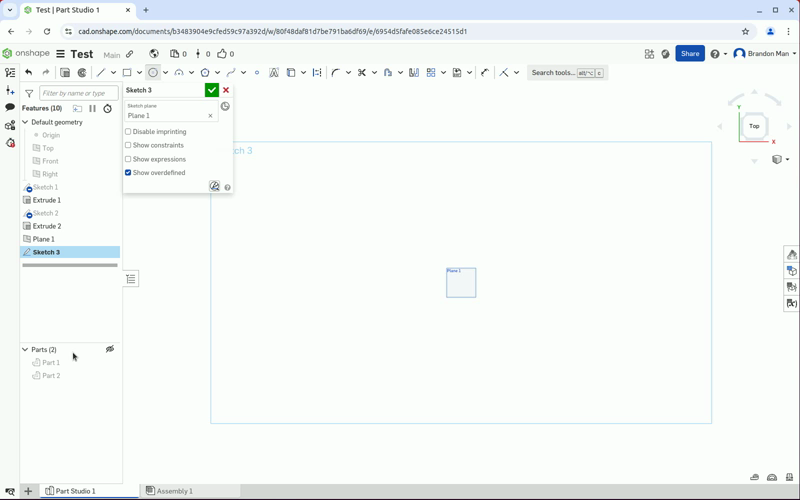
key_down(shift)
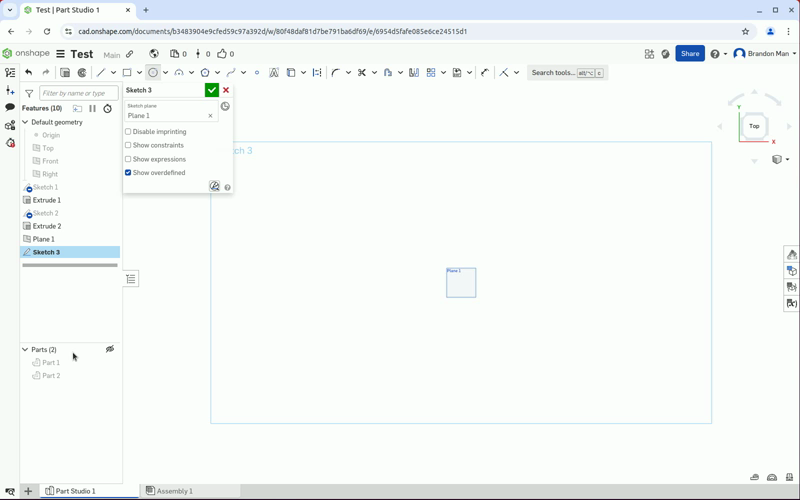
mouse_move(460, 339)
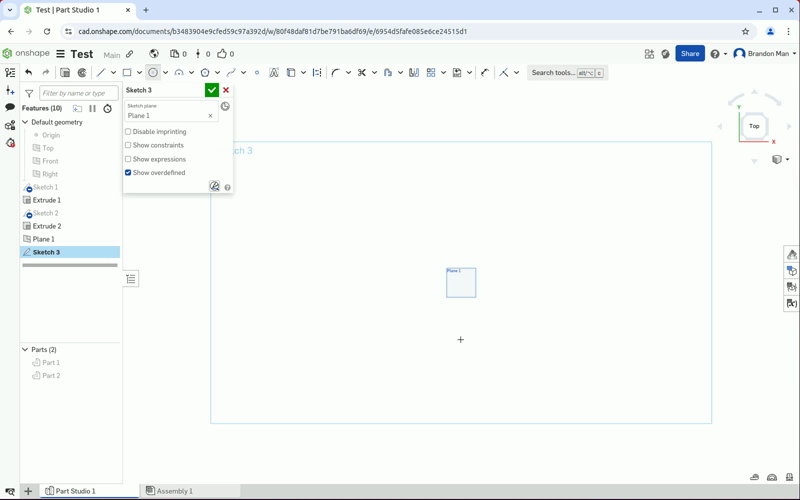
click(460, 339)
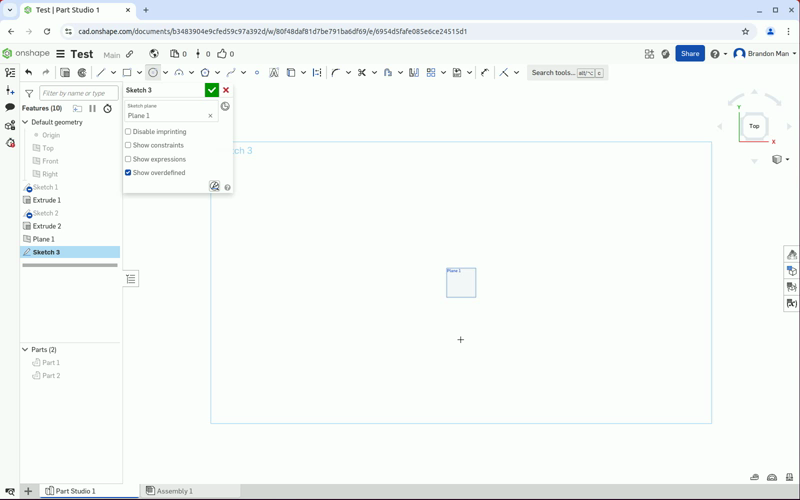
key_up(shift)
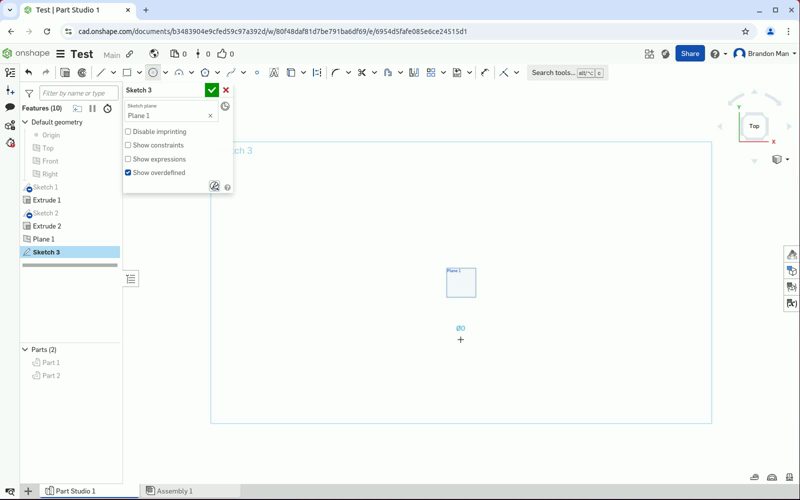
mouse_move(465, 339)
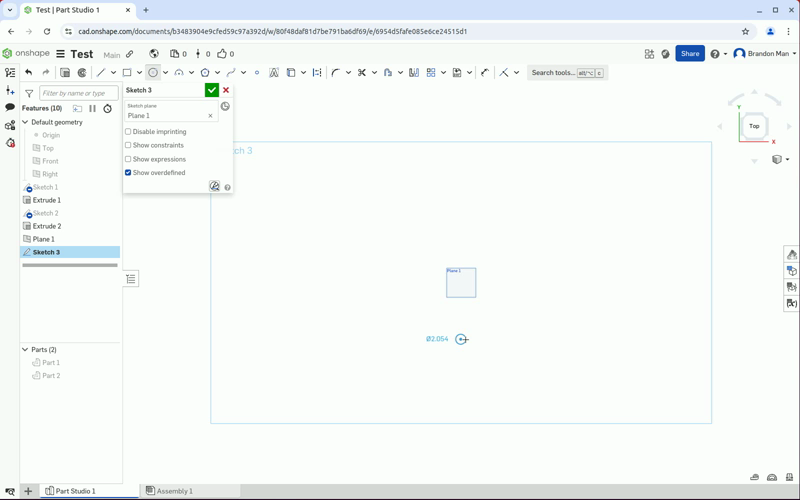
click(465, 339)
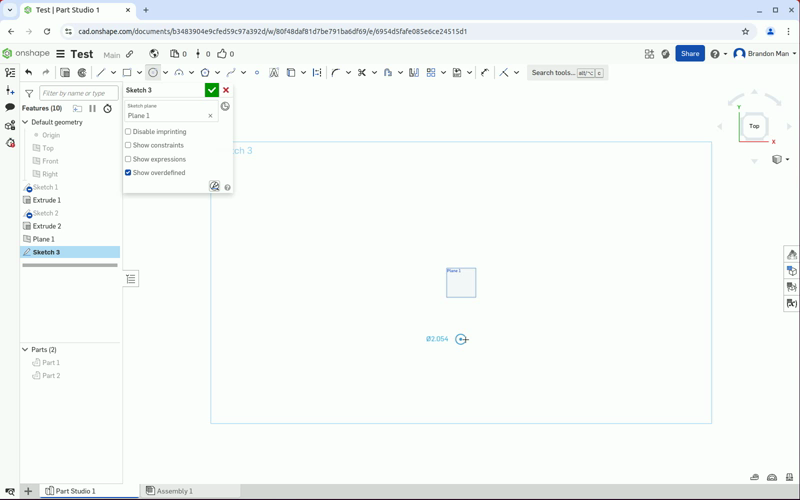
key(esc)
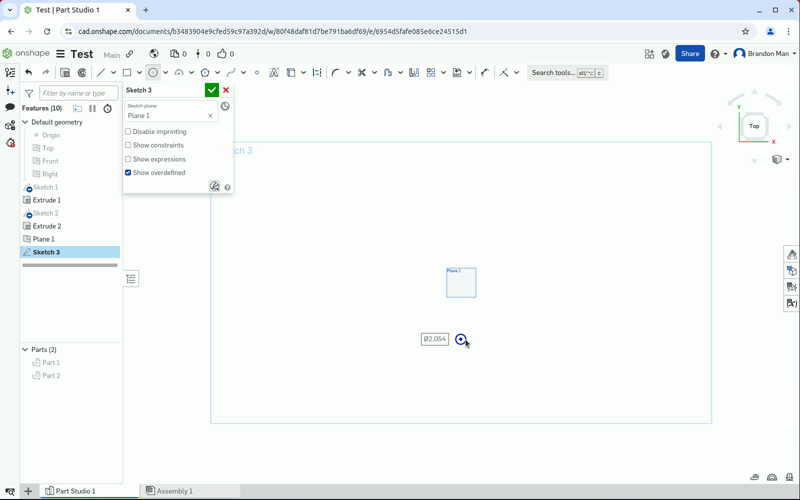
mouse_move(458, 338)
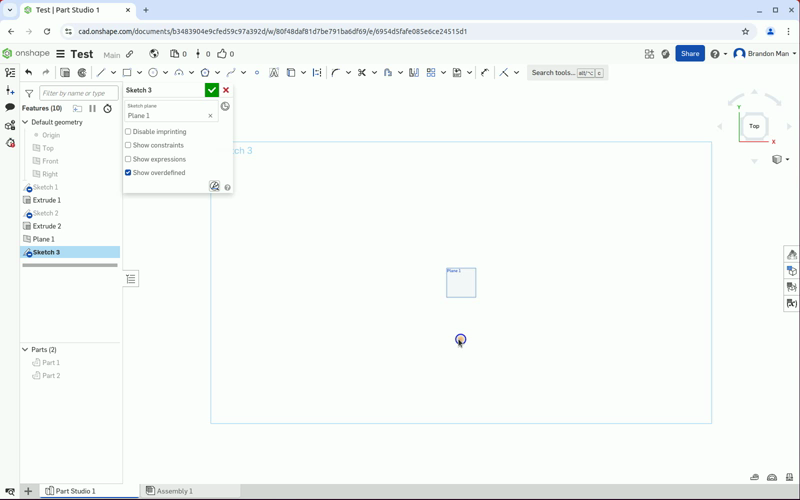
scroll(6)
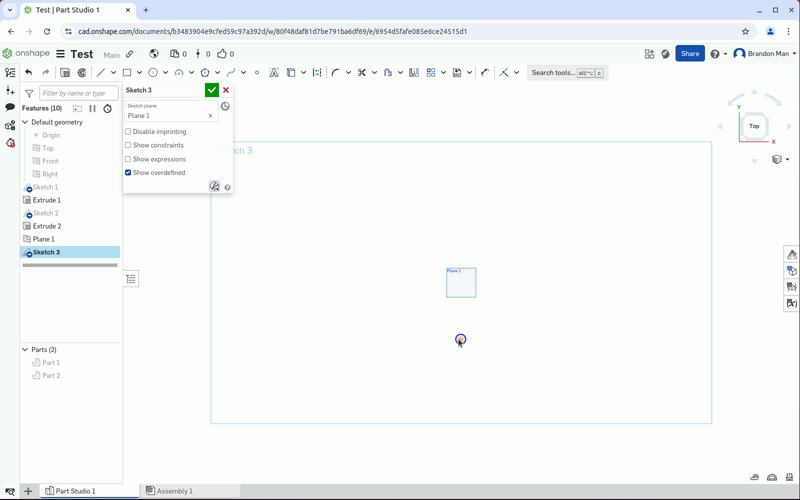
scroll(6)
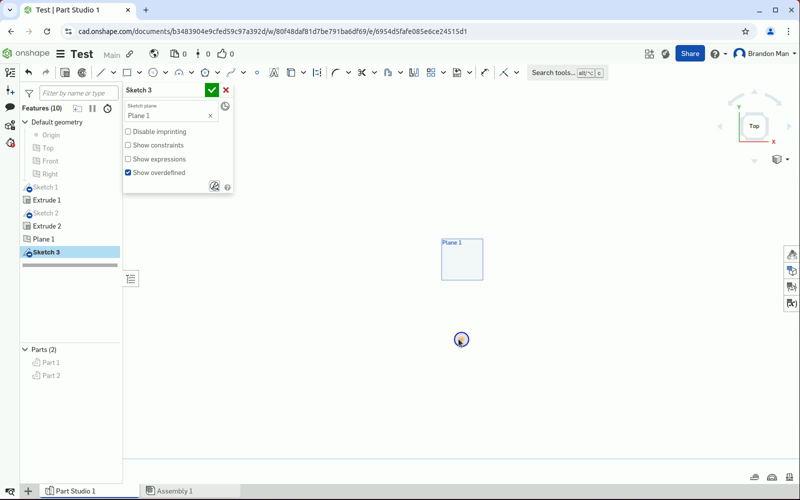
scroll(6)
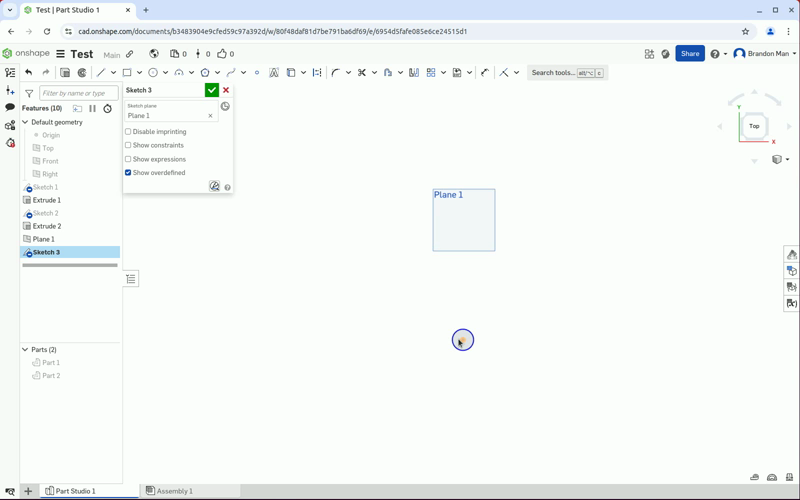
scroll(6)
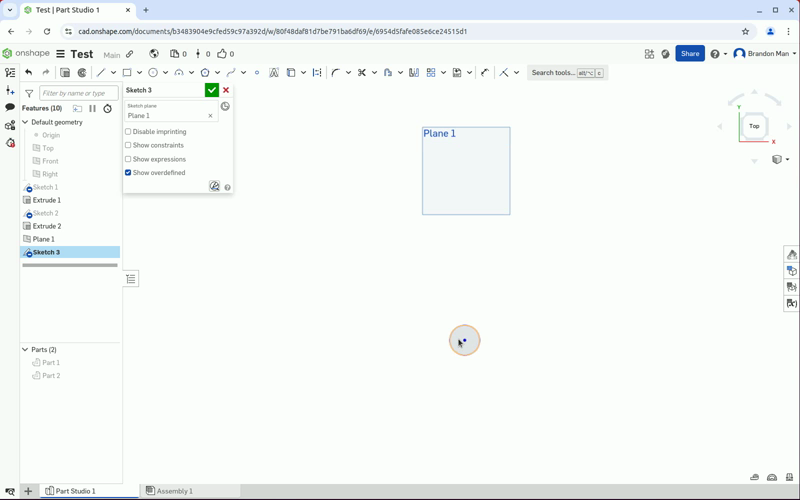
scroll(6)
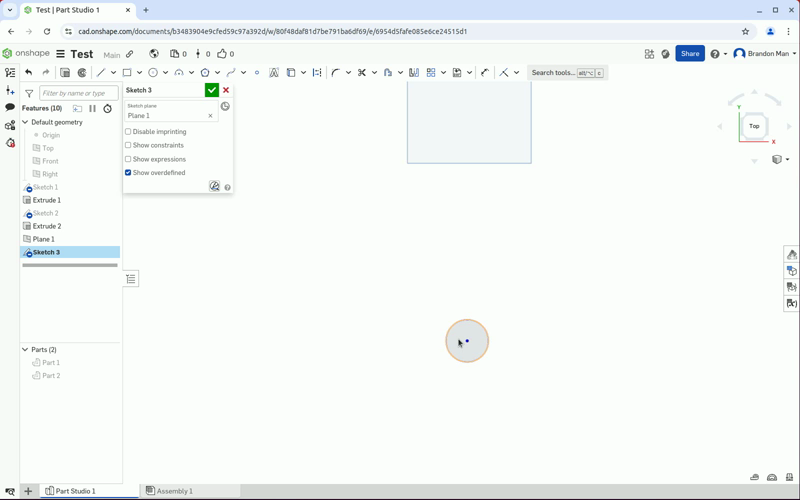
scroll(6)
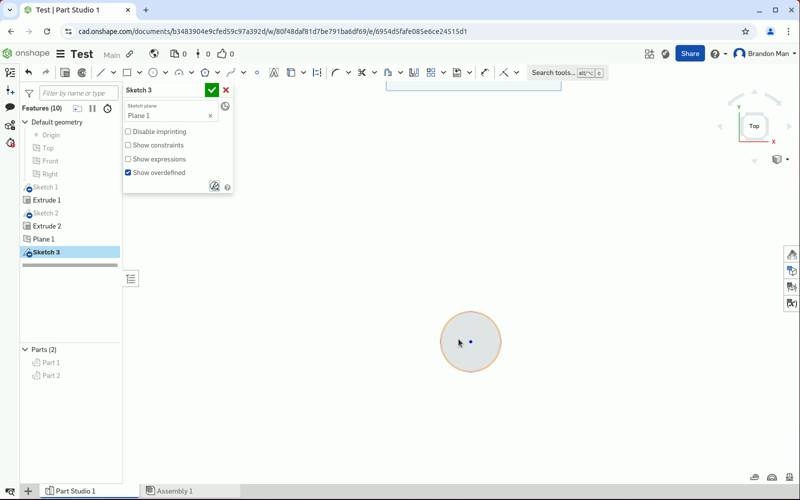
scroll(6)
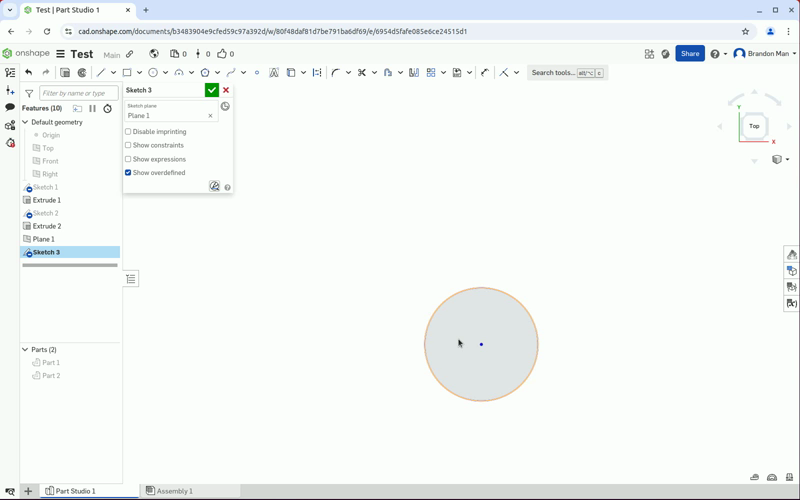
click(458, 338)
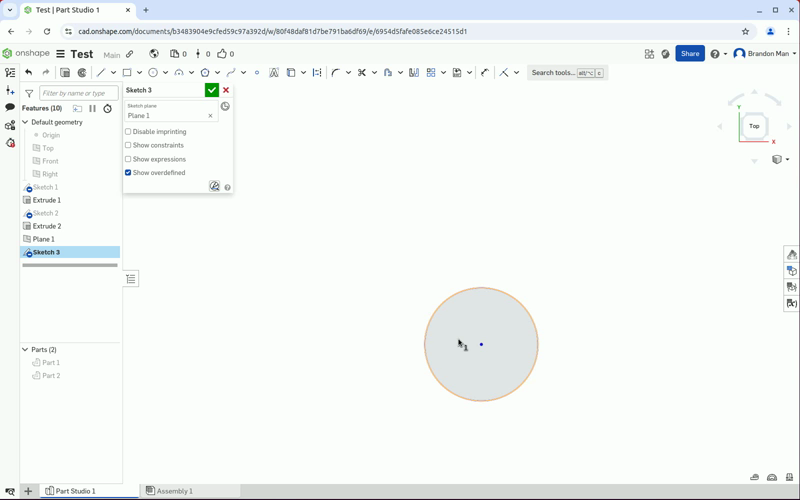
scroll(-6)
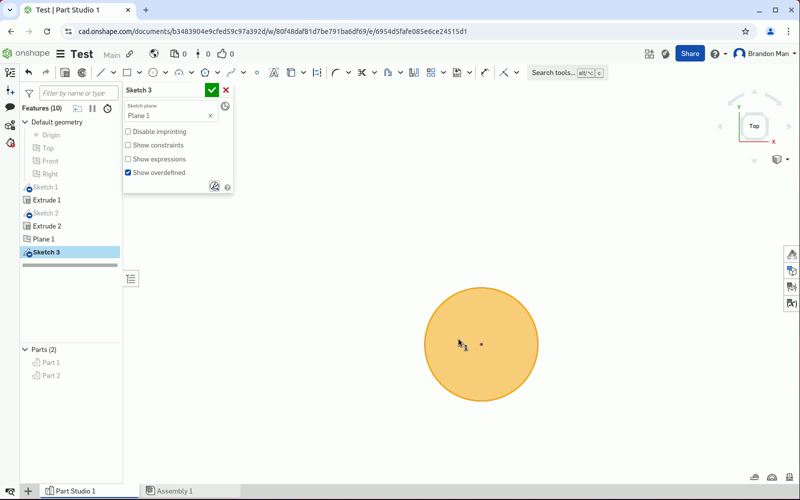
scroll(-6)
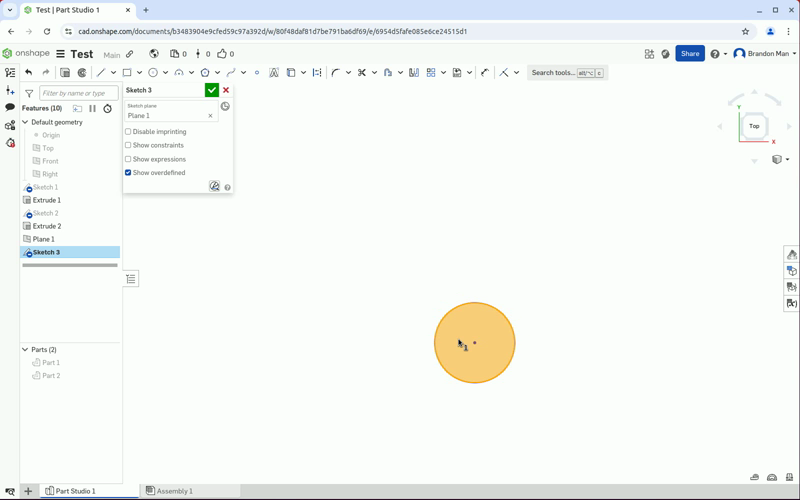
scroll(-6)
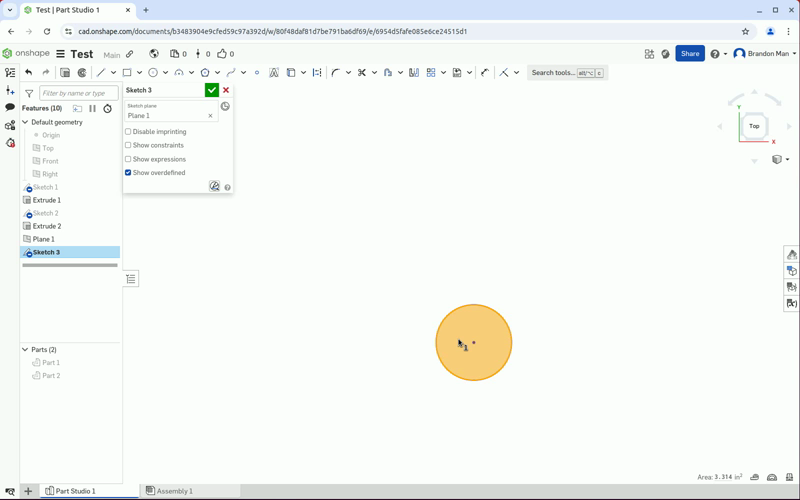
scroll(-6)
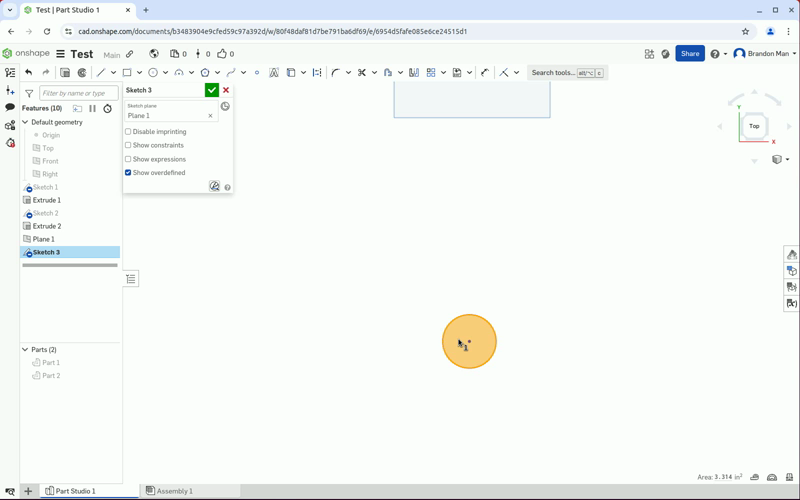
scroll(-6)
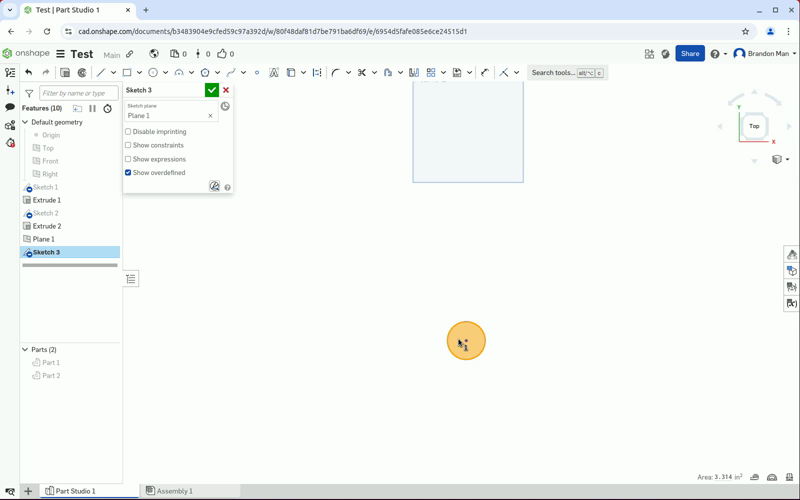
scroll(-6)
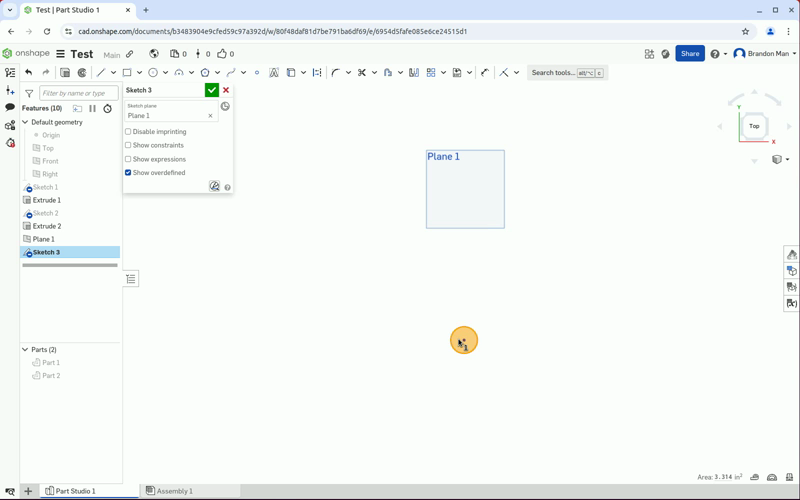
scroll(-6)
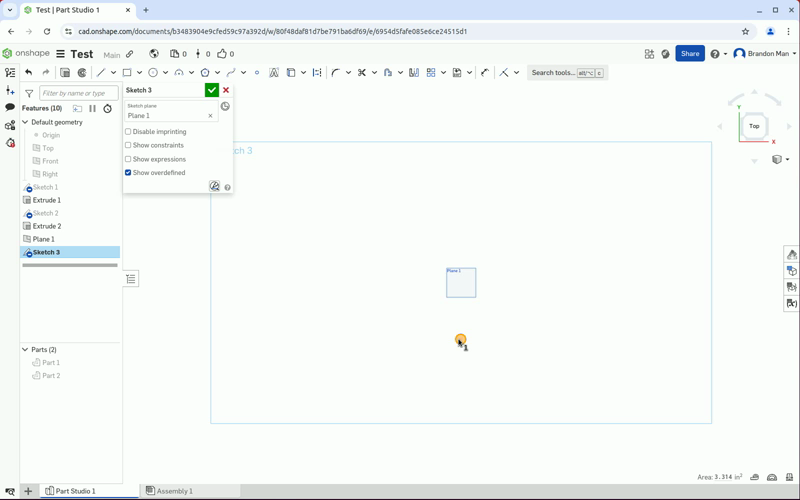
mouse_move(73, 352)
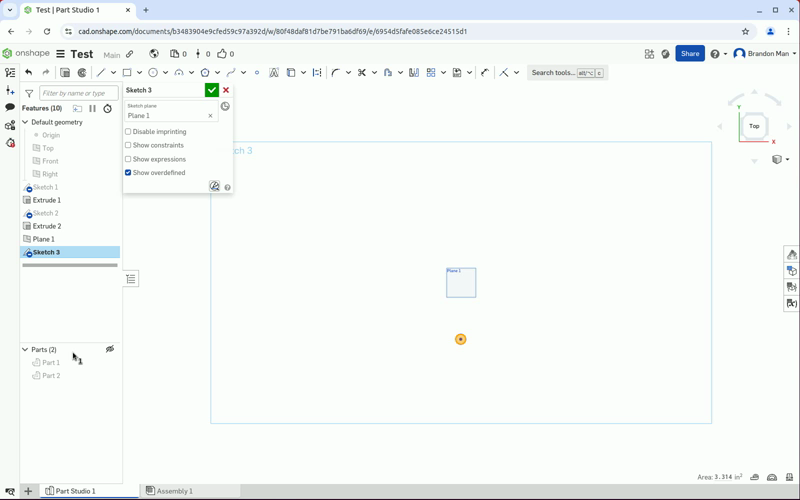
key(shift+y)
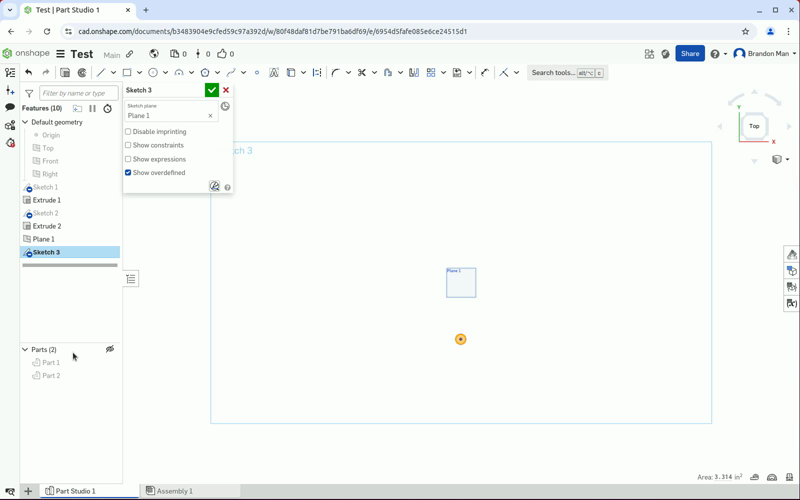
key(shift+e)
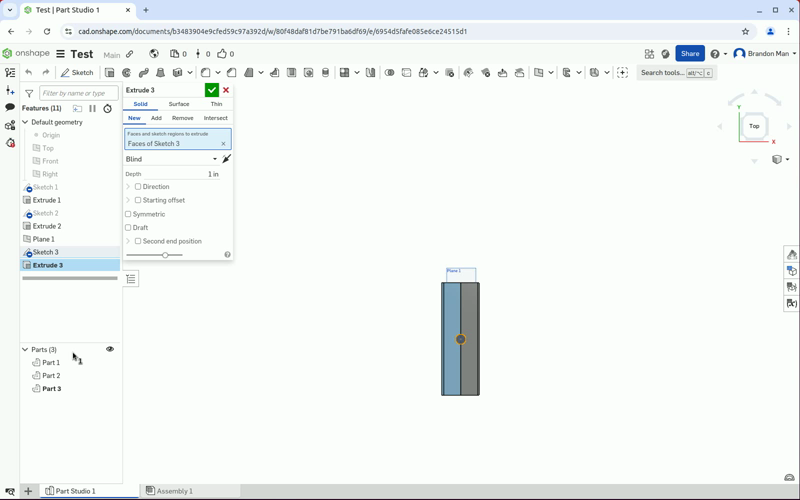
mouse_move(143, 106)
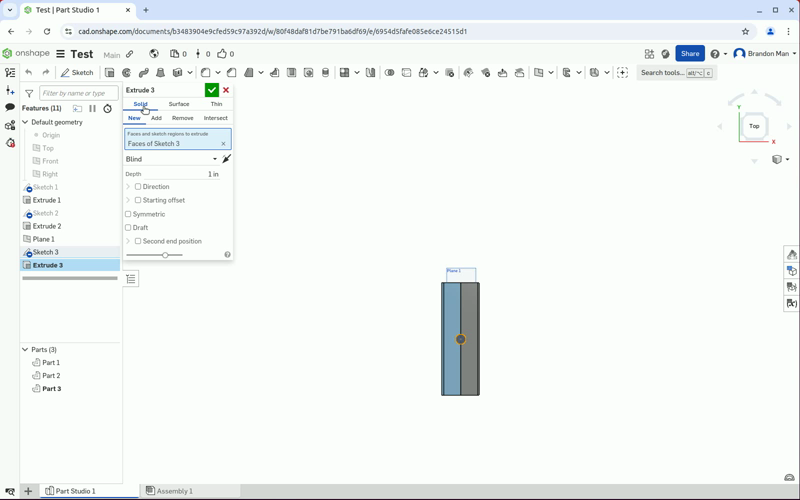
click(143, 106)
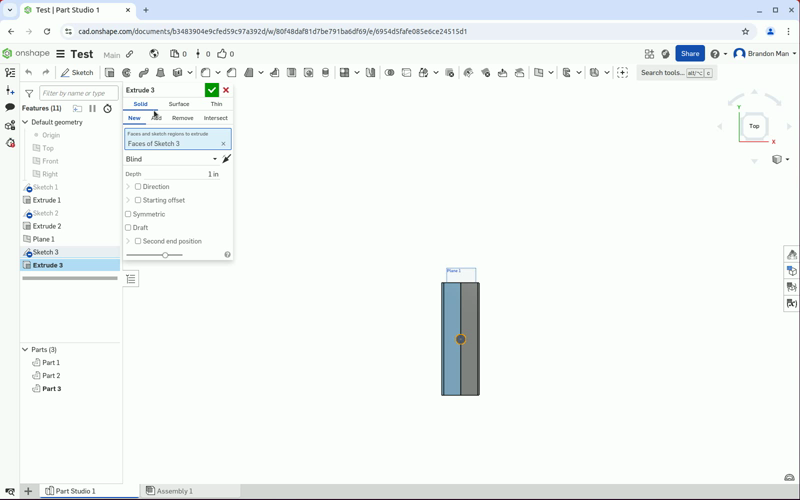
mouse_move(186, 120)
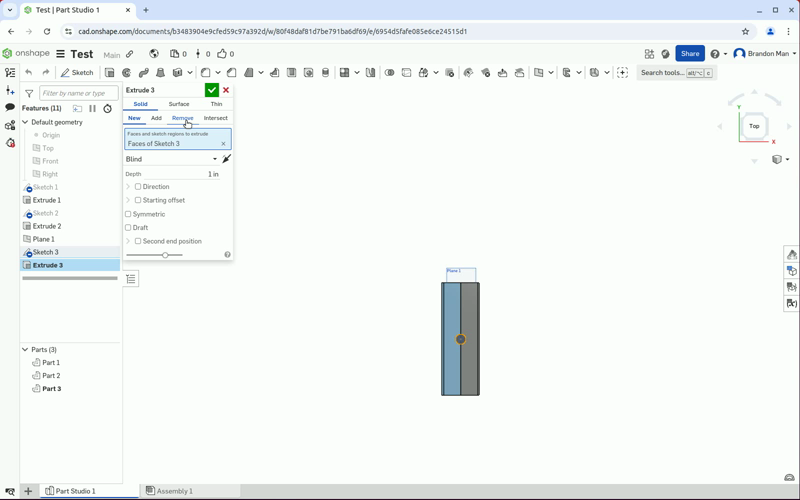
click(186, 120)
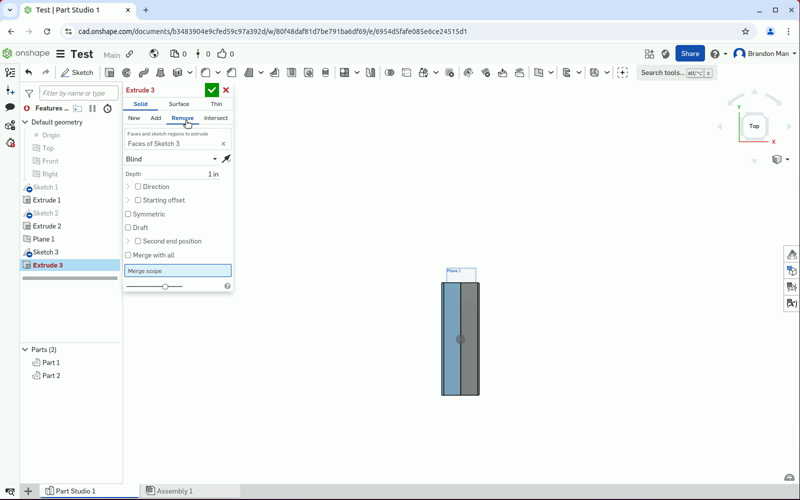
key(tab, 4)
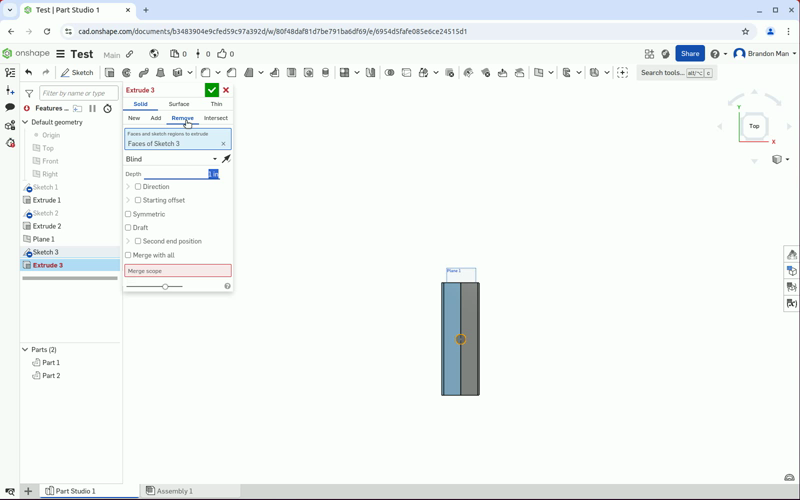
text(14.443)
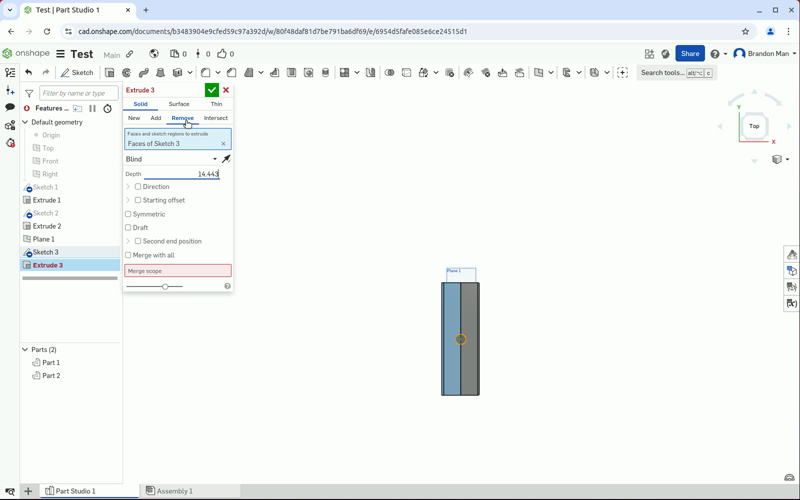
key(tab, 6)
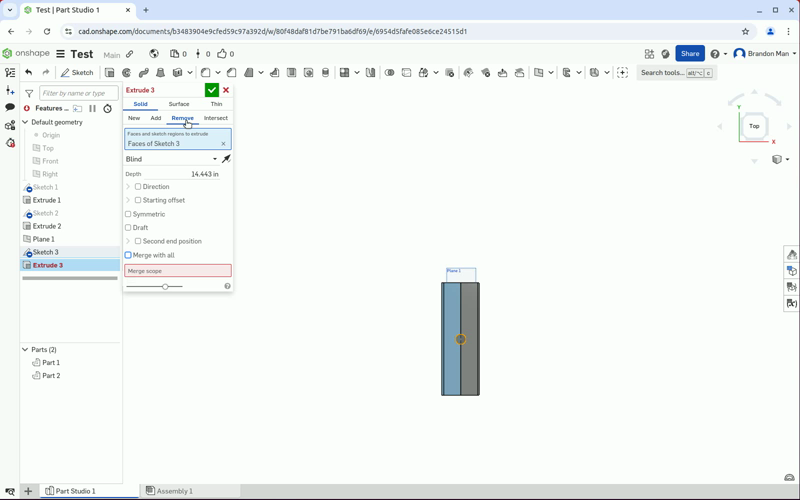
key(space)
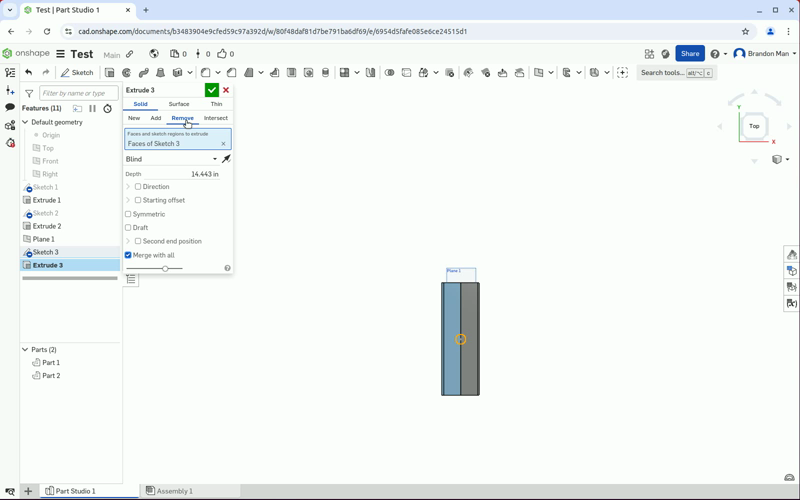
key(enter)
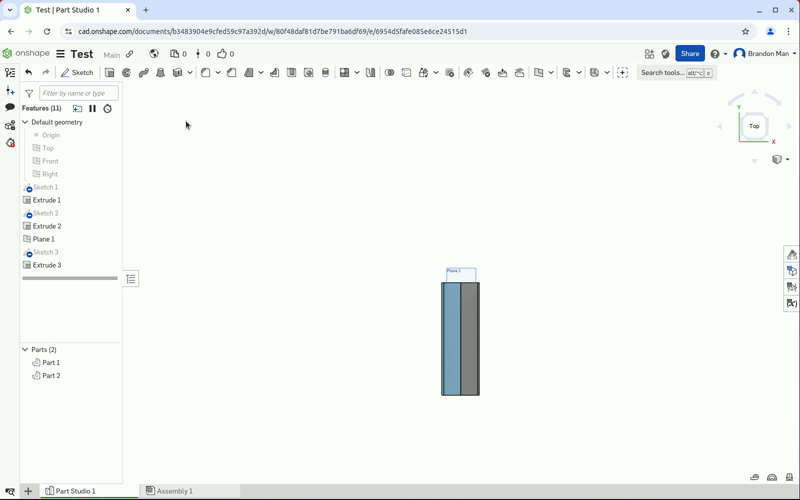
key(shift+h)
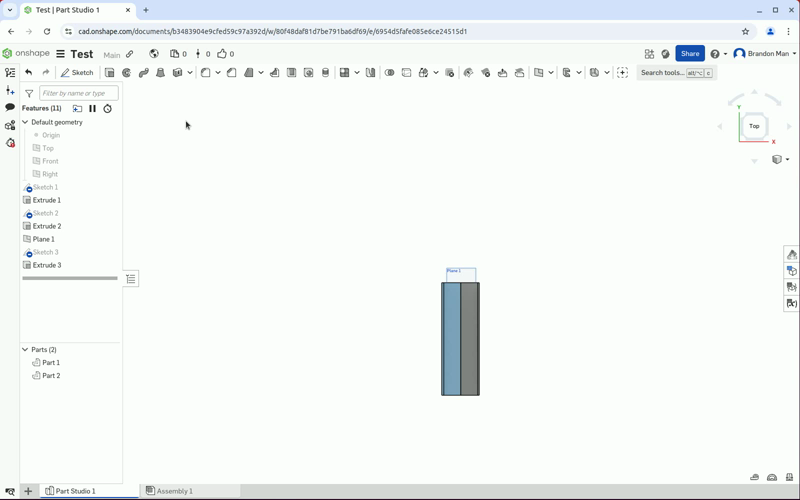
key(shift+h)
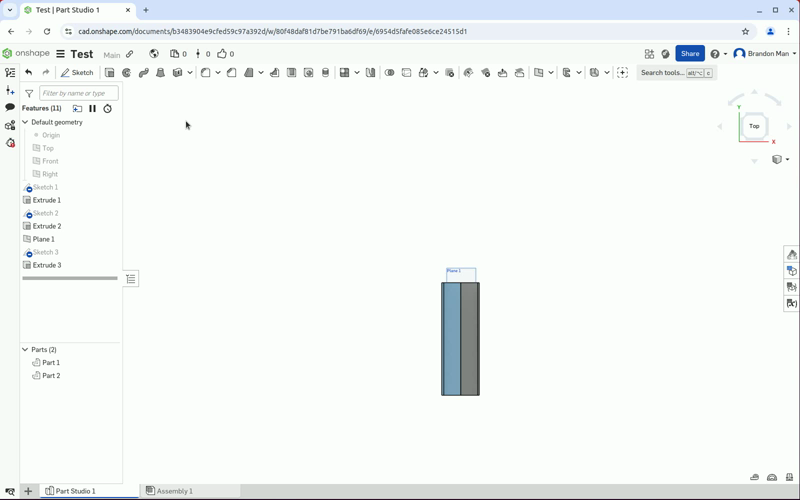
mouse_move(73, 189)
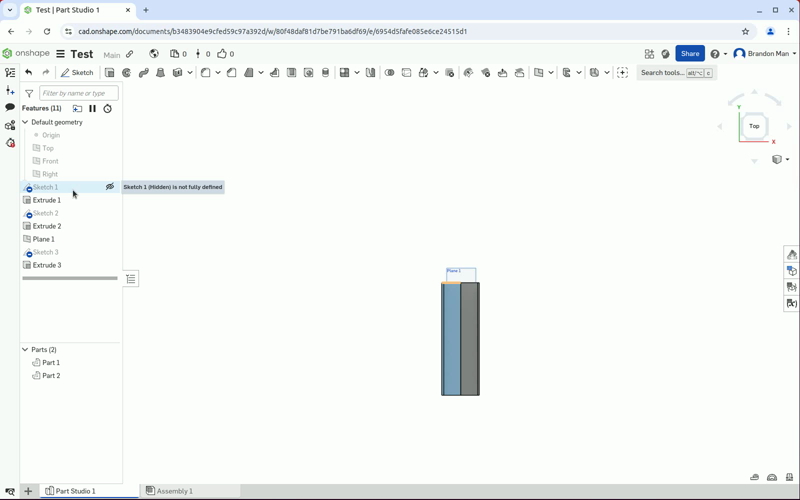
click(73, 189)
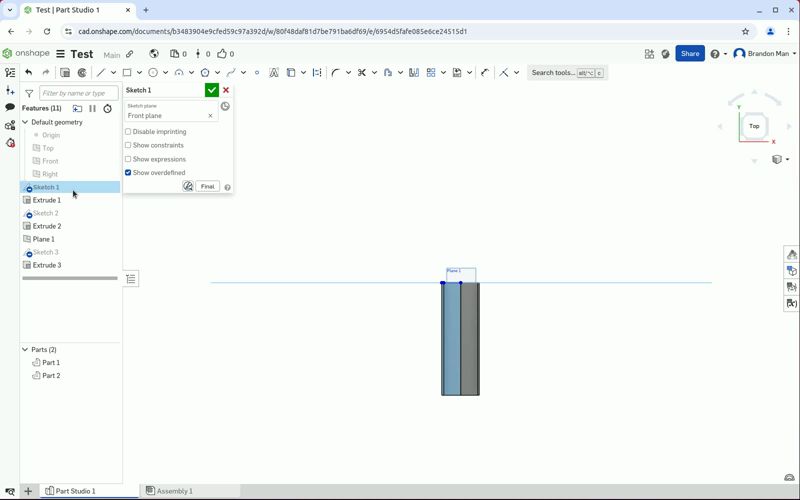
mouse_move(229, 92)
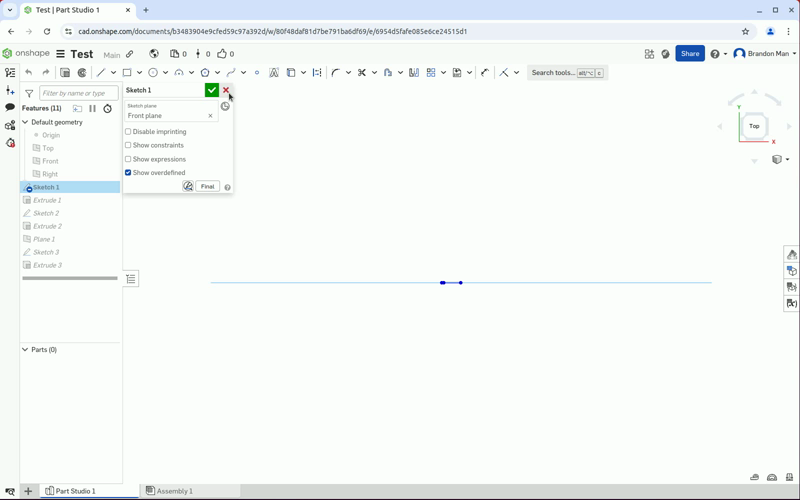
click(229, 92)
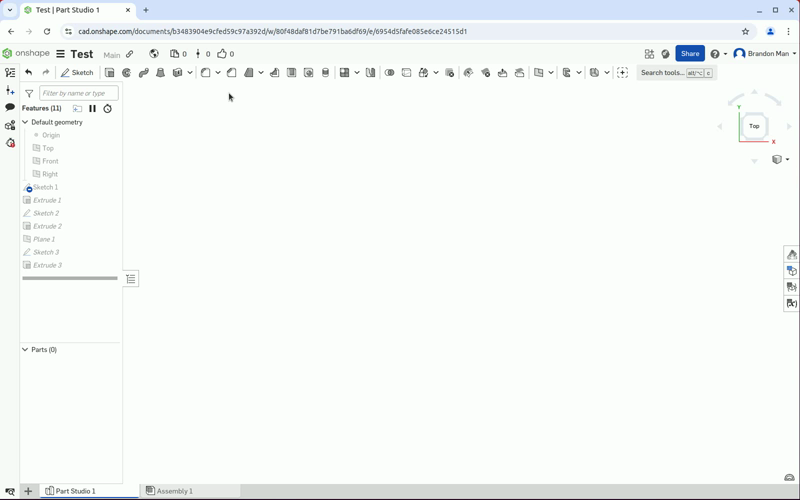
mouse_move(73, 352)
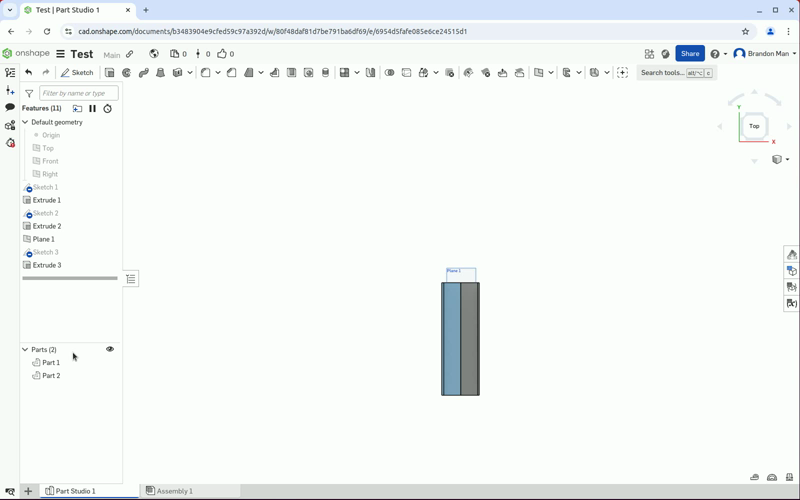
key(y)
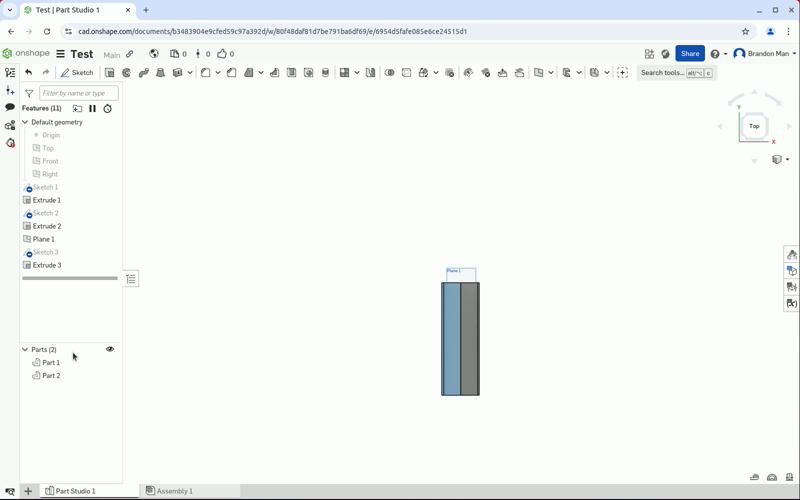
key(shift+p)
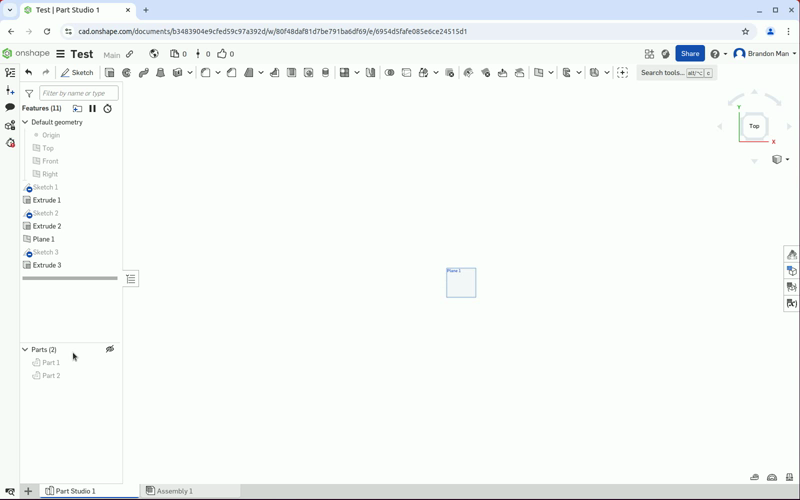
key(space)
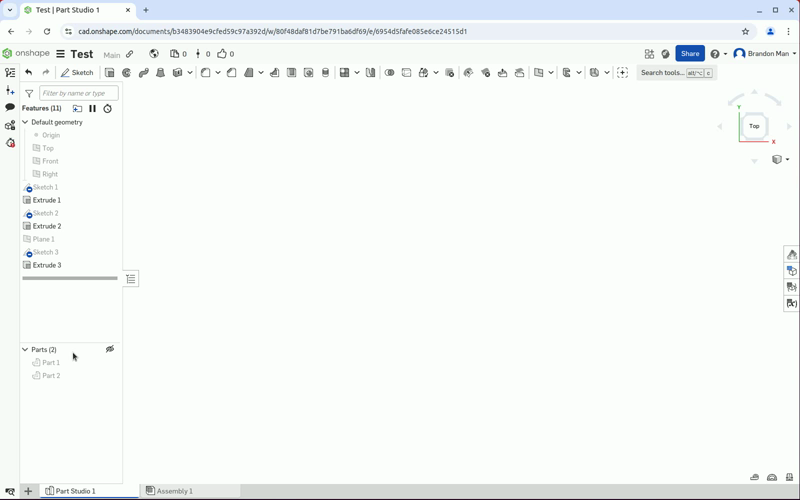
key_down(shift)
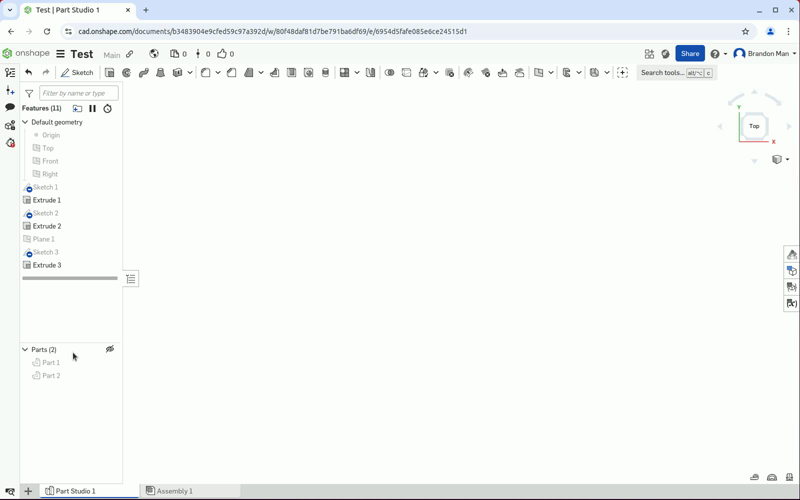
key(up)
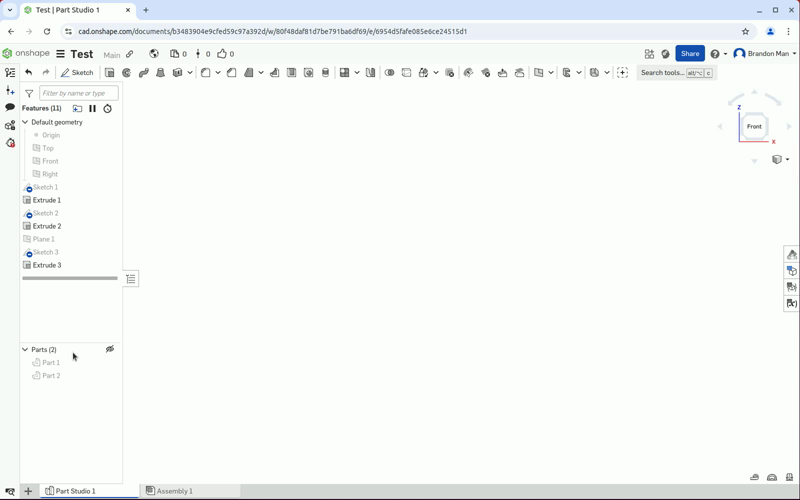
key_up(shift)
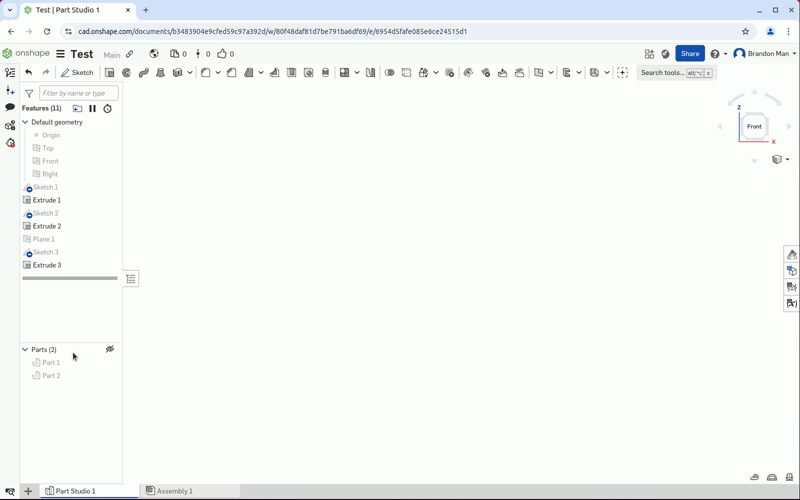
mouse_move(73, 352)
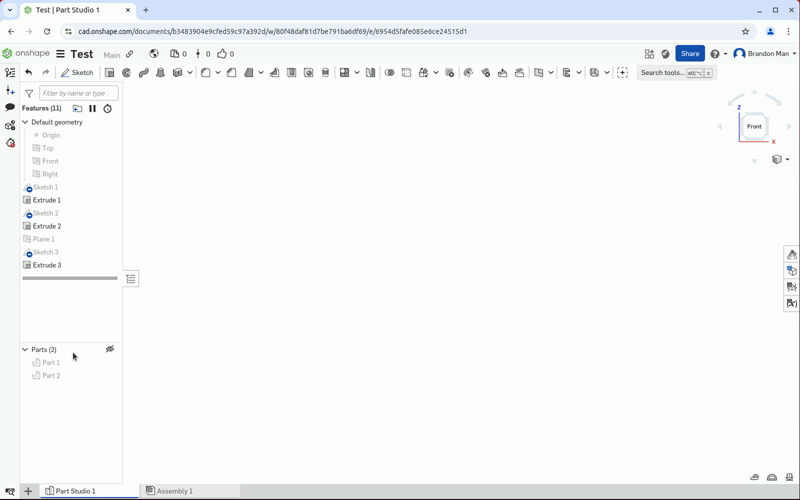
key(shift+y)
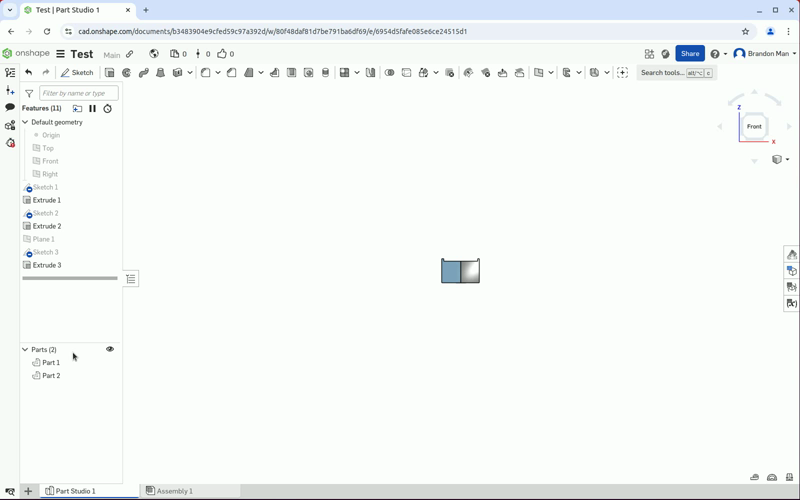
mouse_move(541, 75)
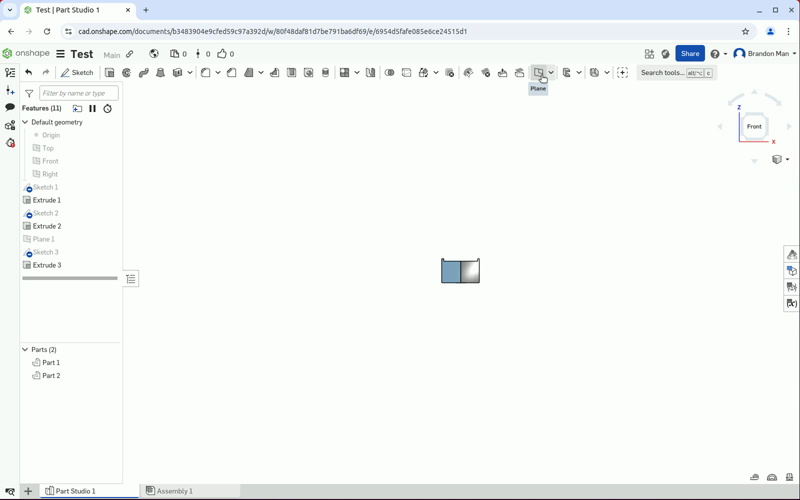
click(541, 75)
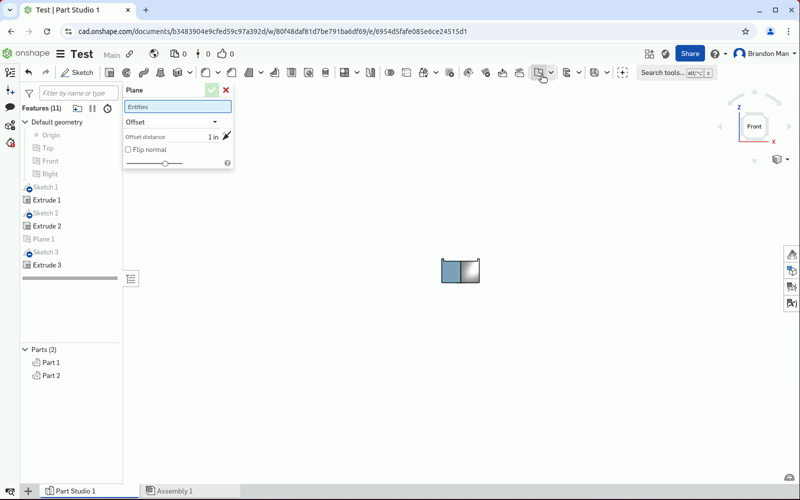
mouse_move(73, 163)
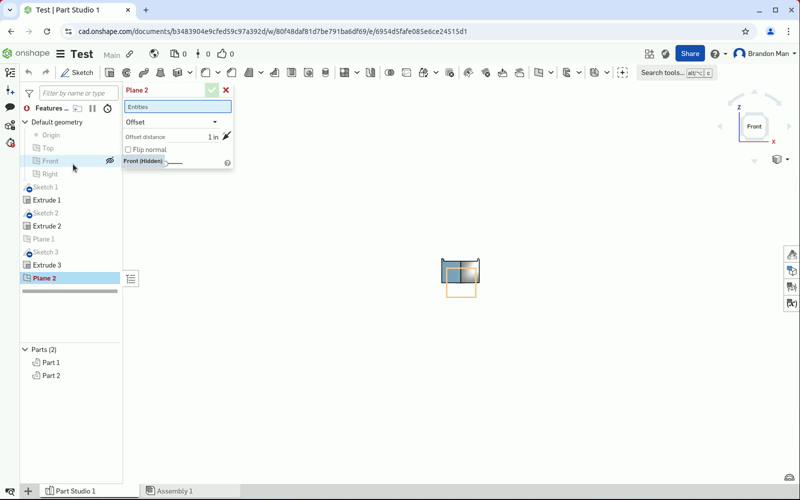
click(73, 163)
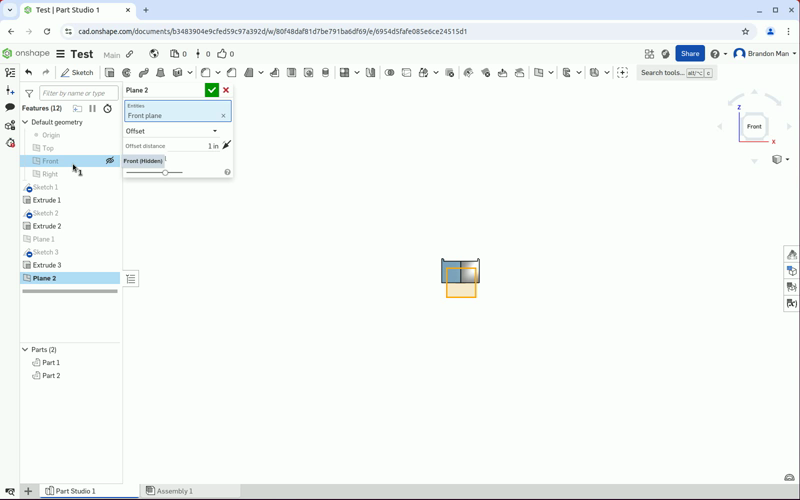
key(tab, 2)
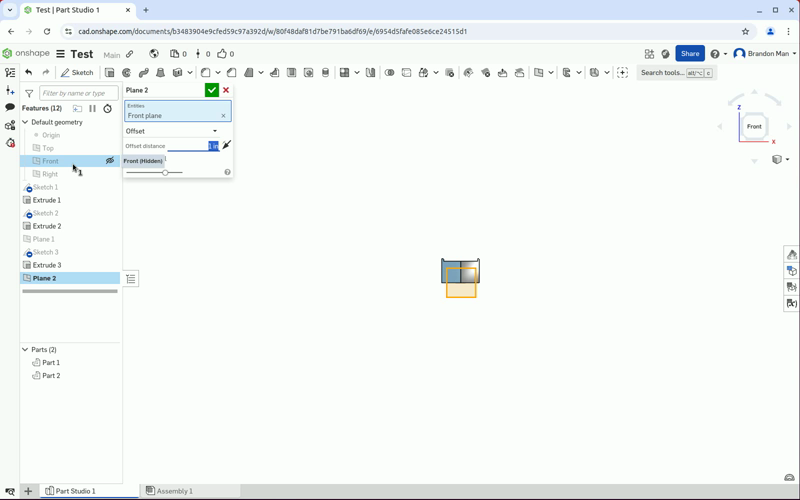
text(23.108)
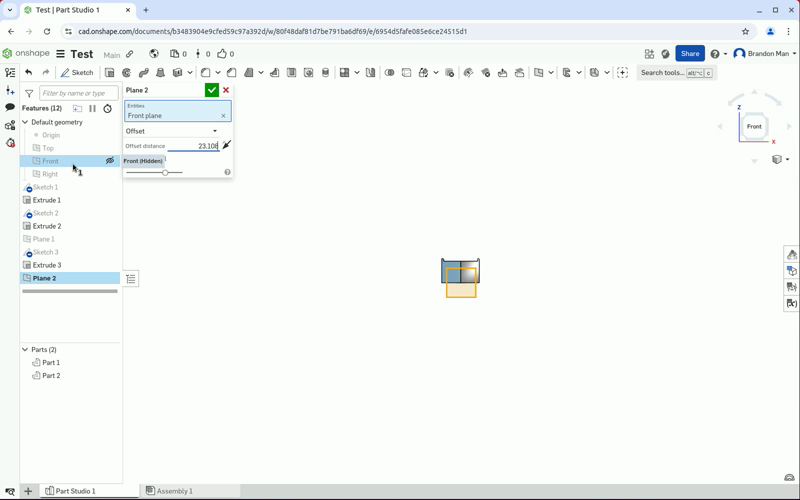
key(enter, 2)
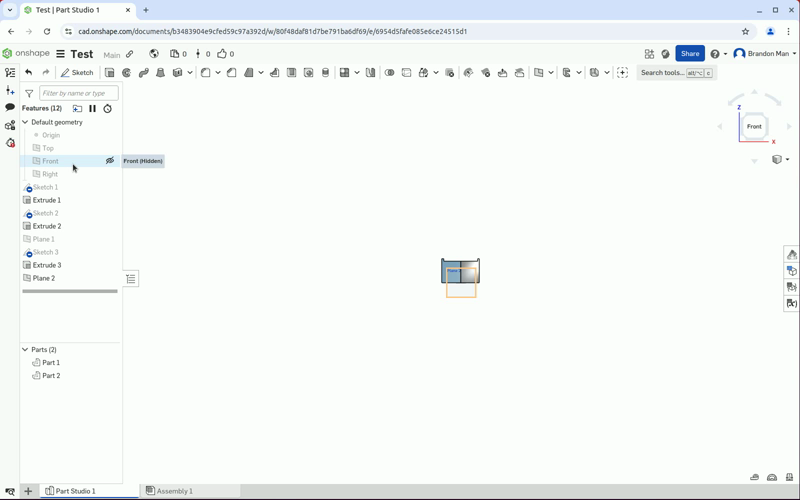
key(shift+s)
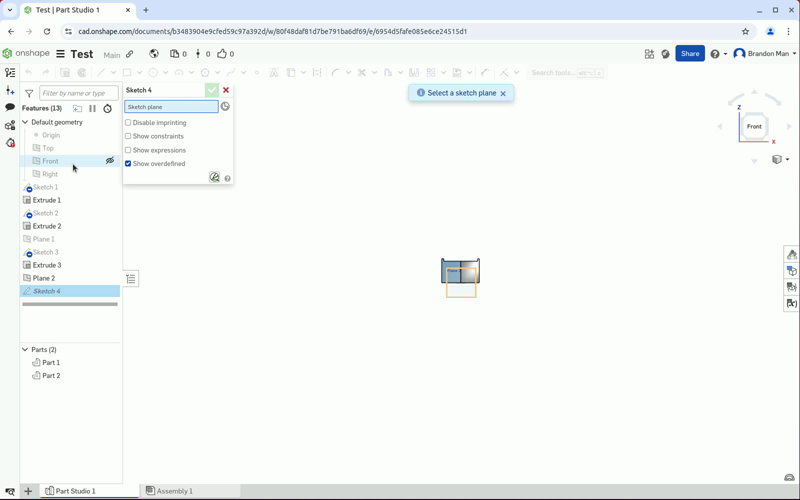
mouse_move(73, 280)
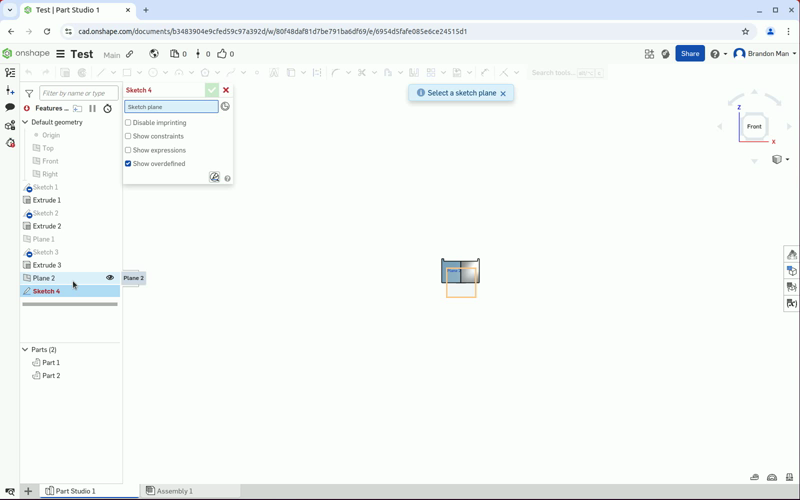
click(73, 280)
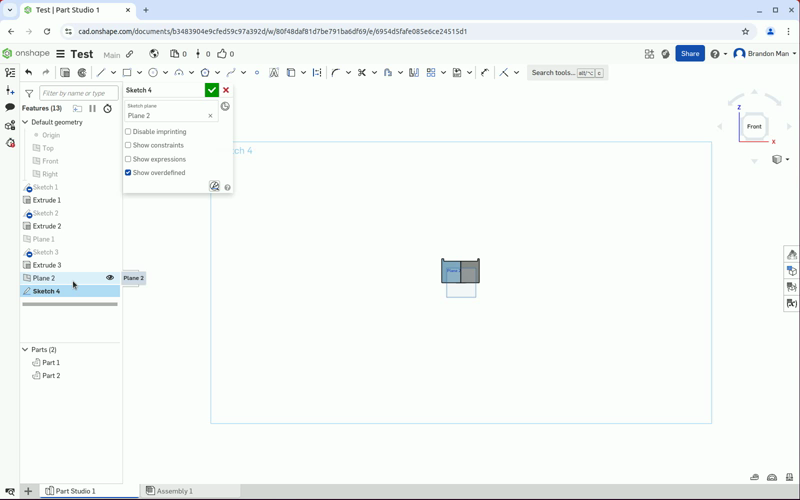
mouse_move(73, 352)
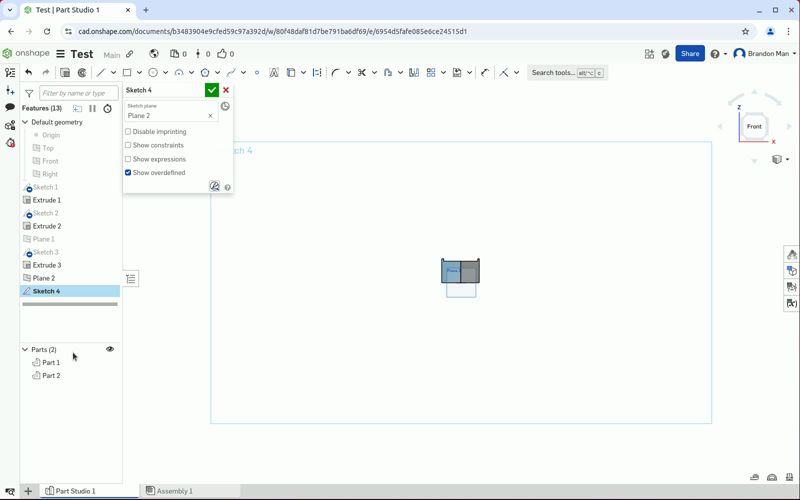
key(y)
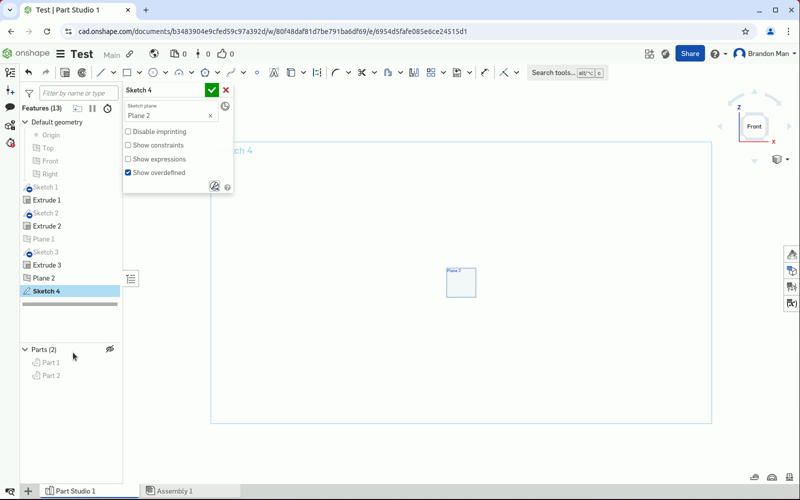
key(c)
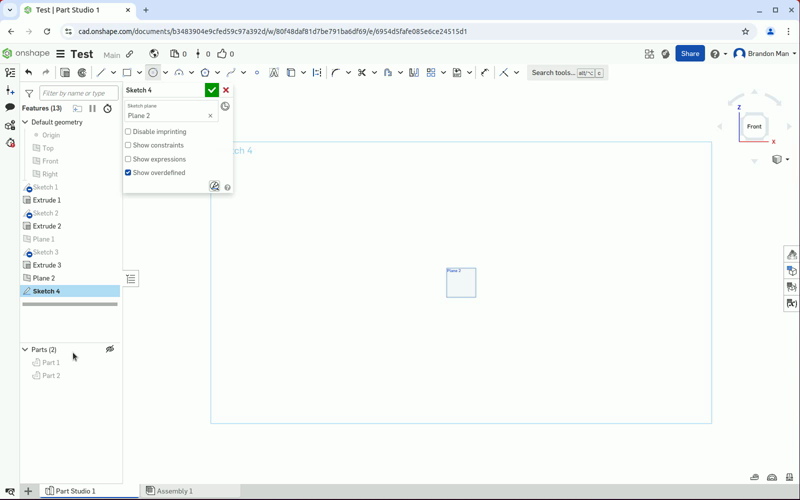
key_down(shift)
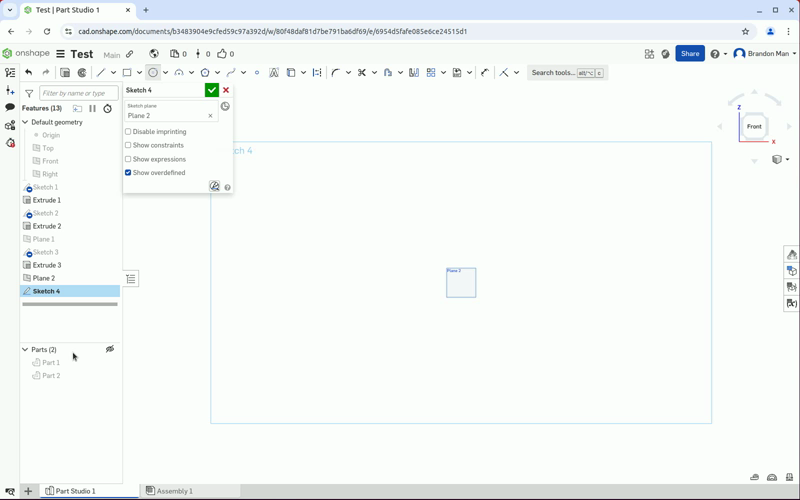
mouse_move(452, 272)
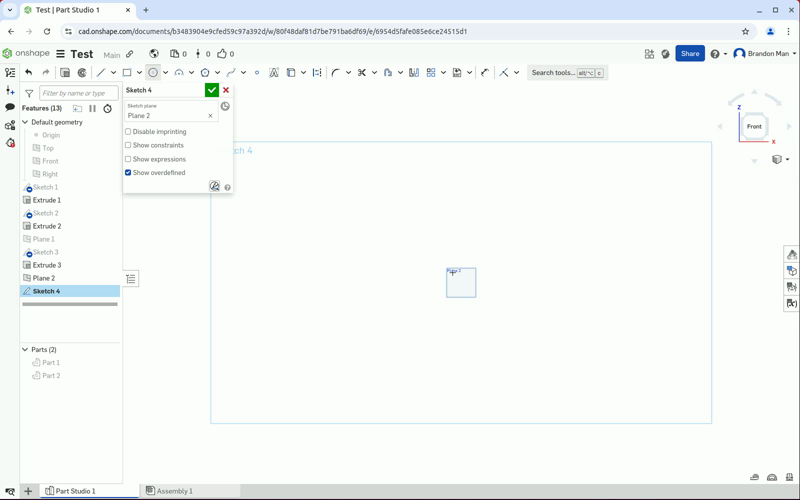
click(452, 272)
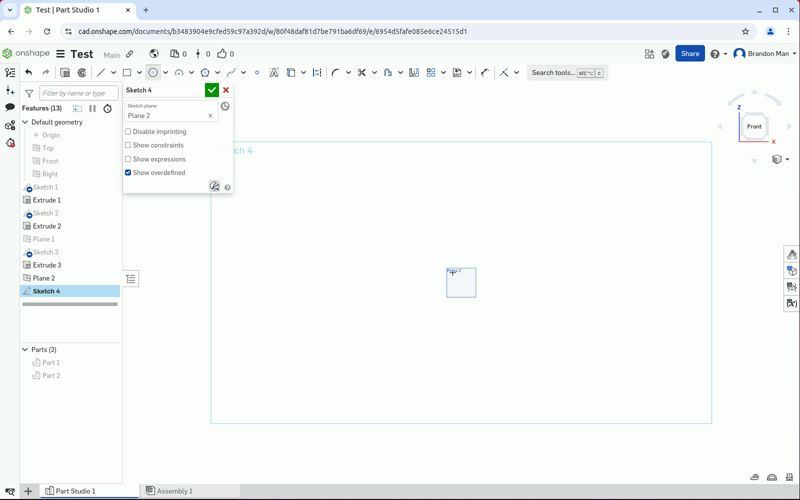
key_up(shift)
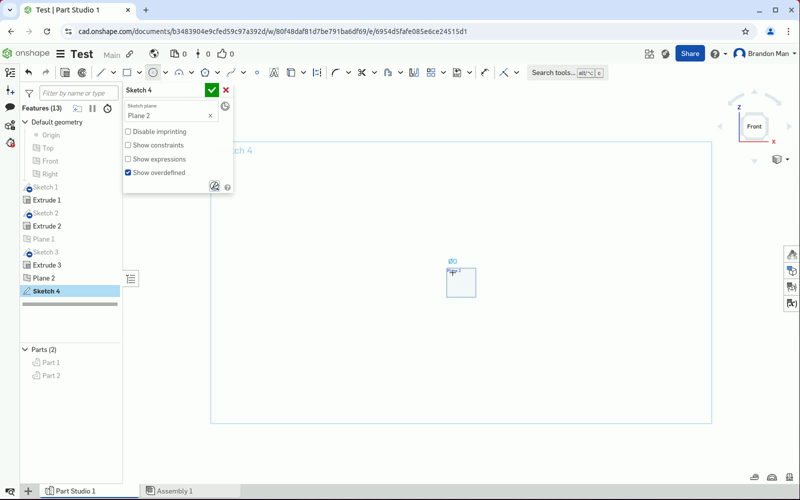
mouse_move(457, 272)
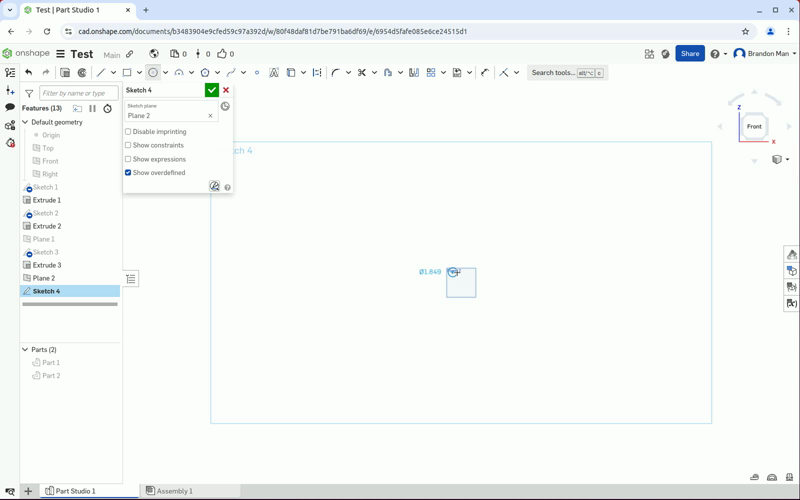
click(457, 272)
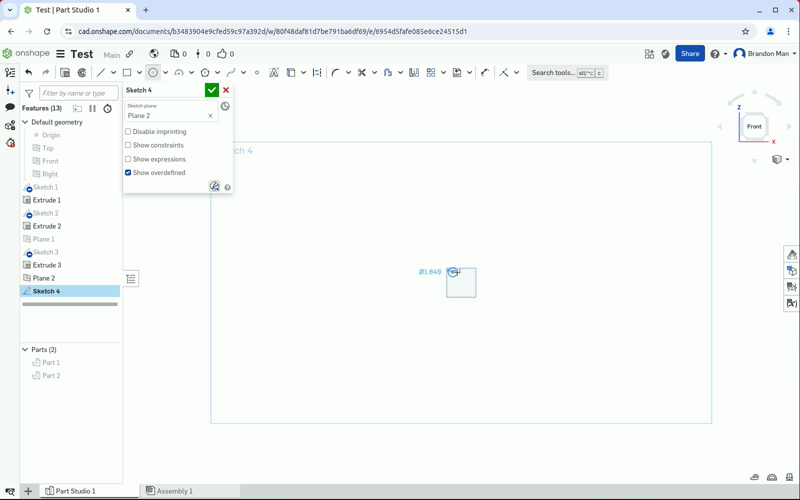
key(esc)
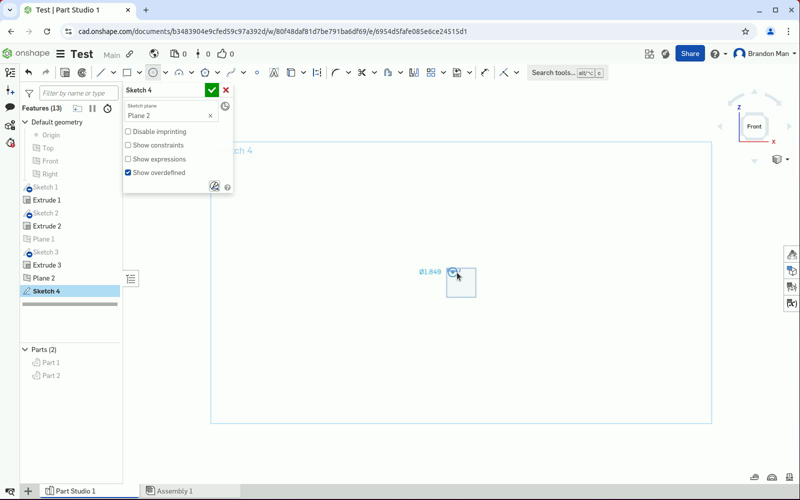
mouse_move(451, 276)
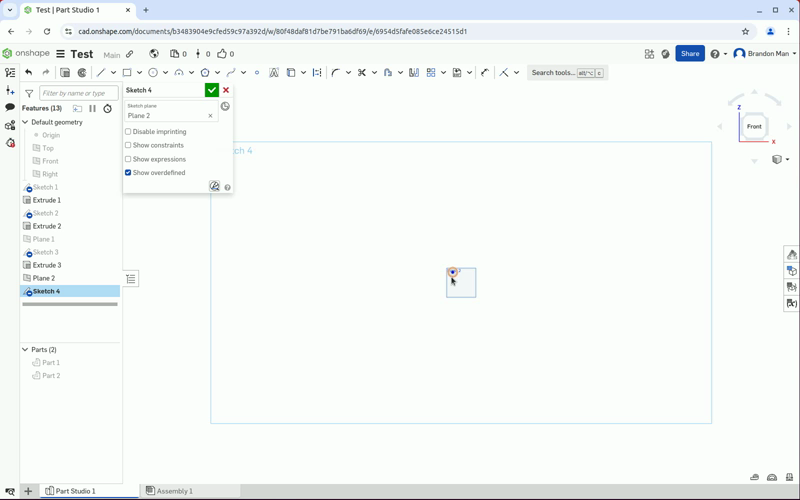
scroll(6)
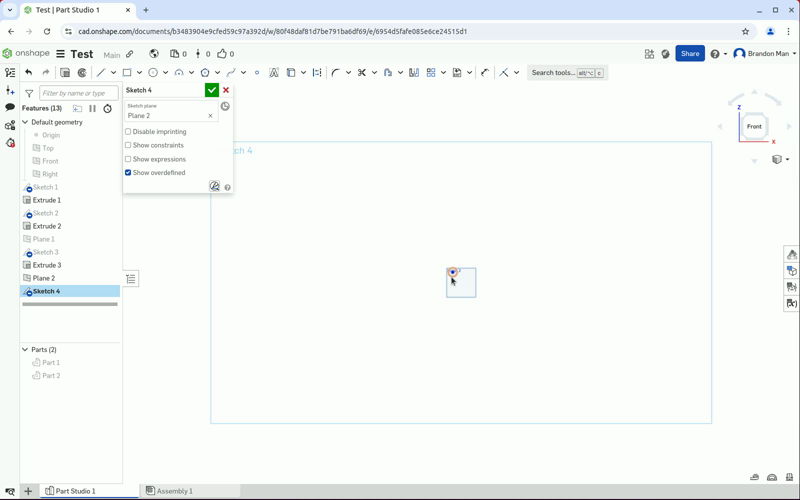
scroll(6)
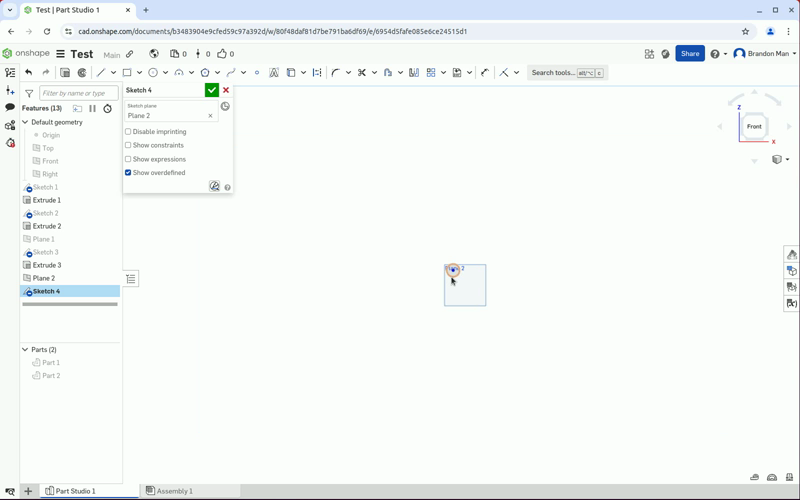
scroll(6)
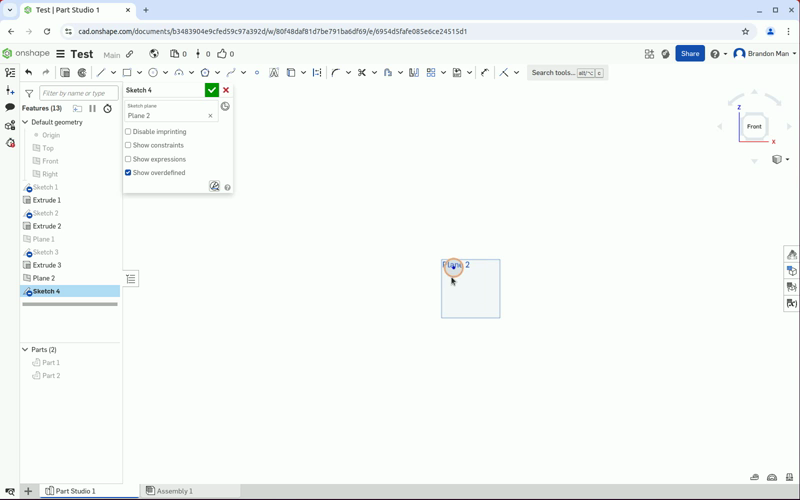
scroll(6)
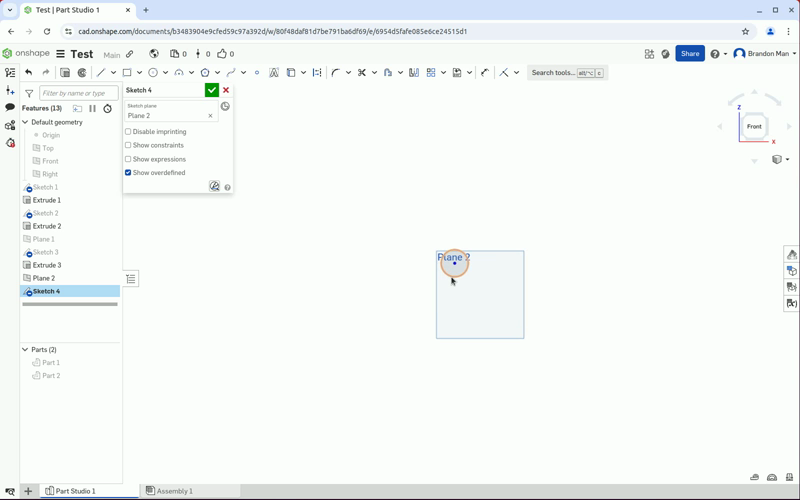
scroll(6)
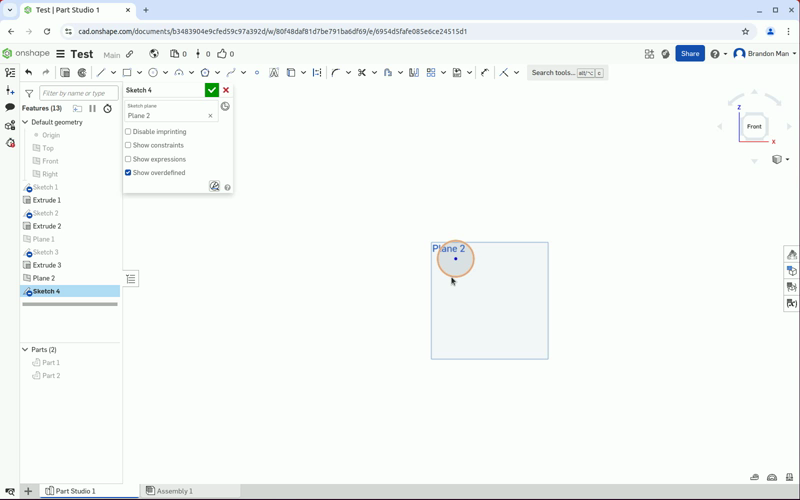
scroll(6)
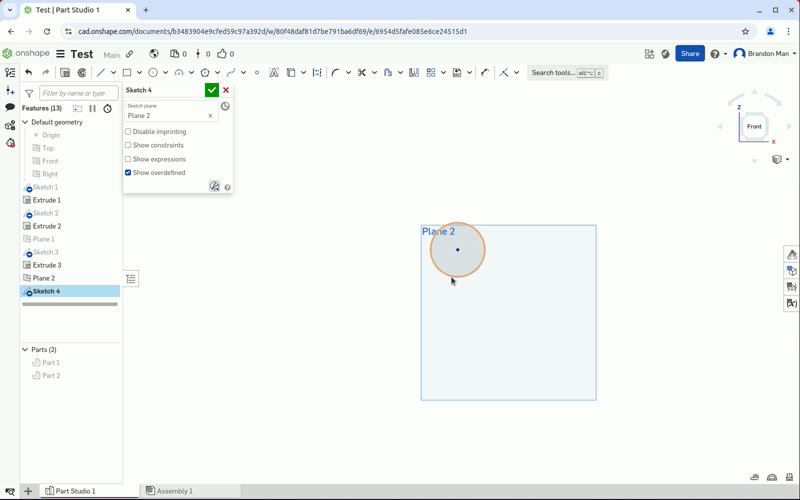
scroll(6)
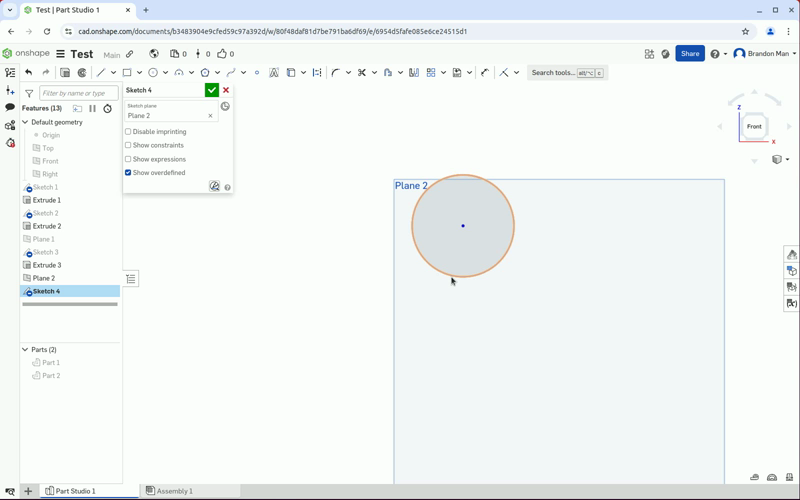
click(451, 276)
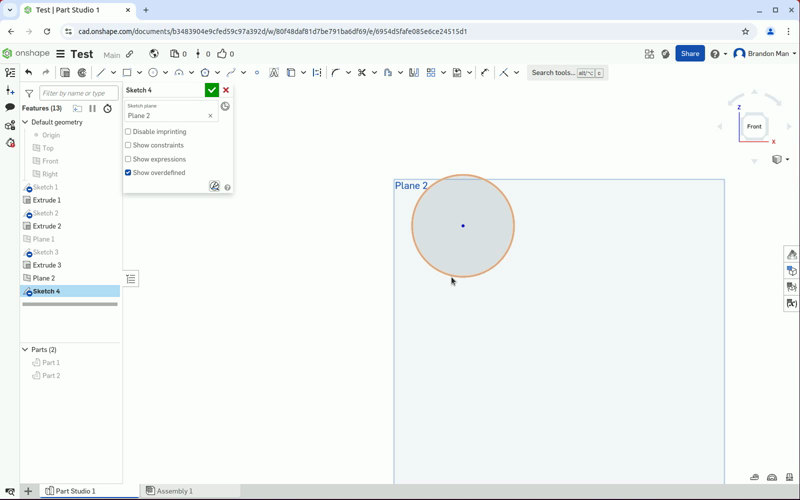
scroll(-6)
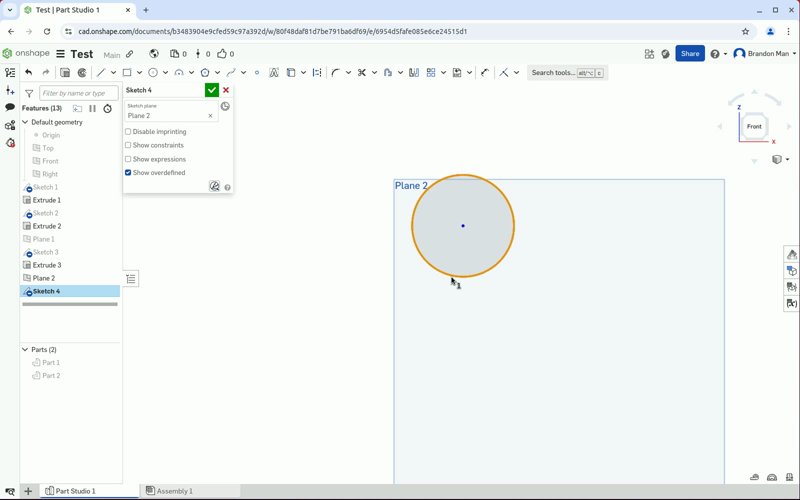
scroll(-6)
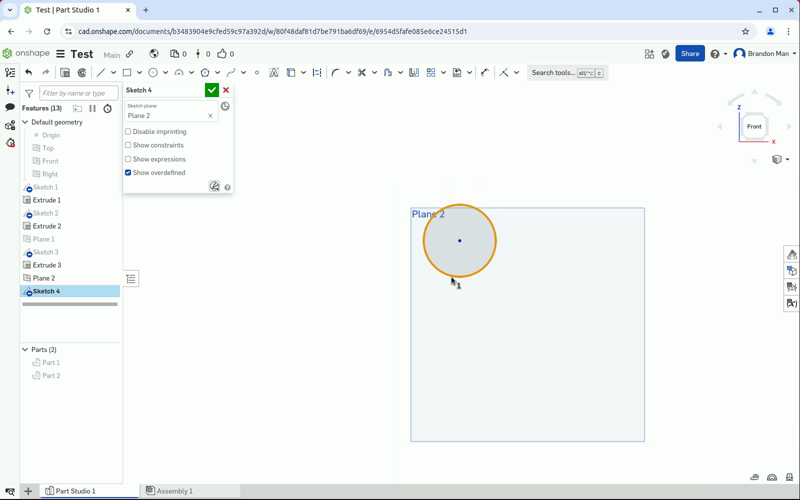
scroll(-6)
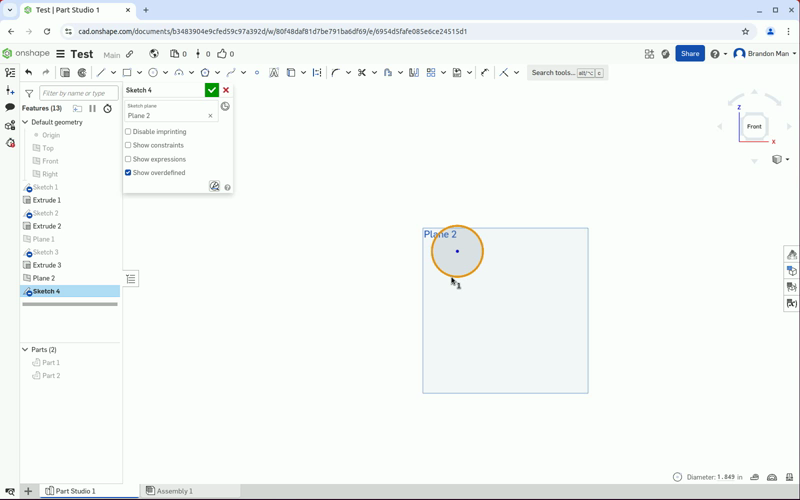
scroll(-6)
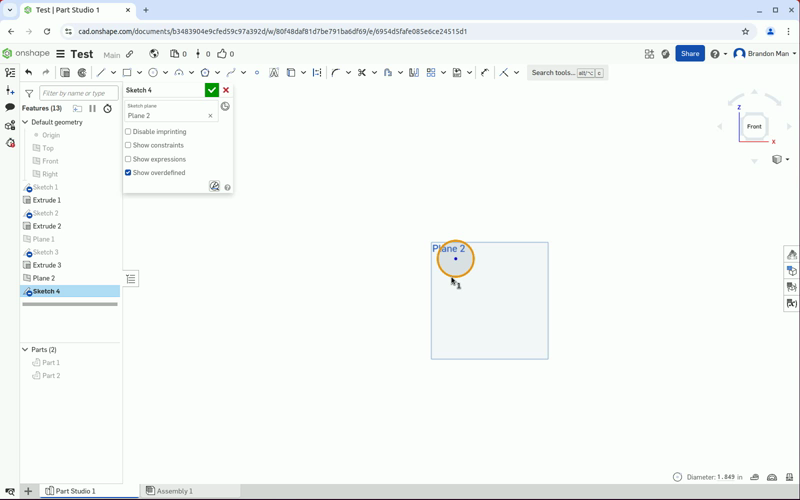
scroll(-6)
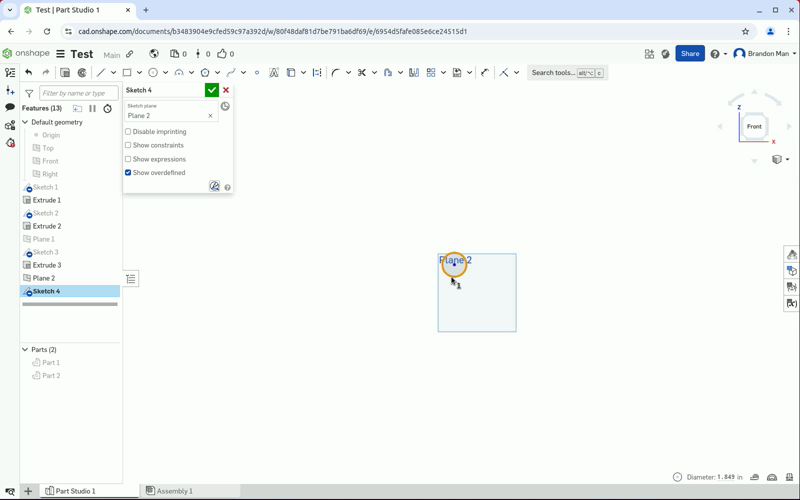
scroll(-6)
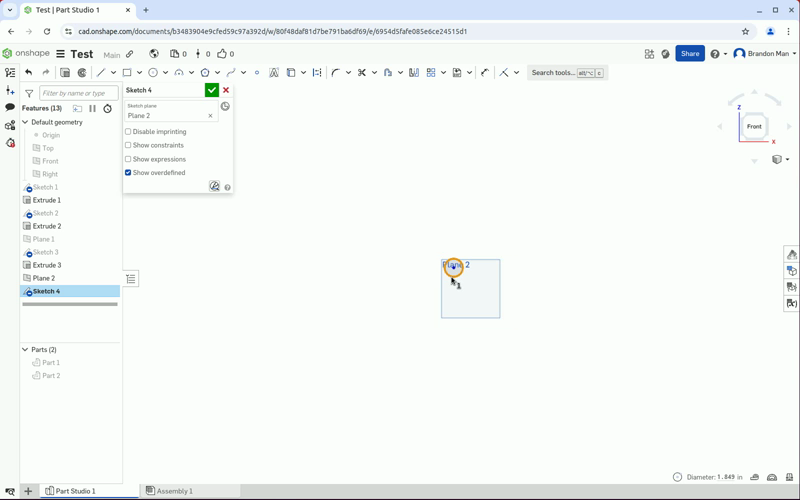
scroll(-6)
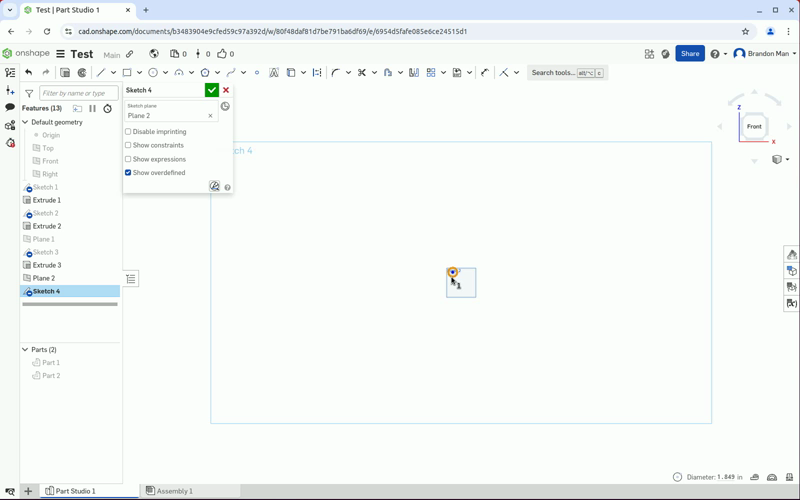
mouse_move(73, 352)
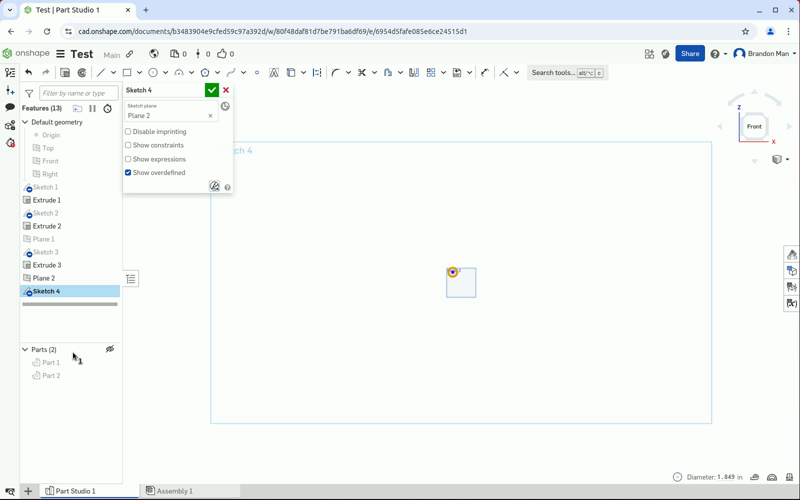
key(shift+y)
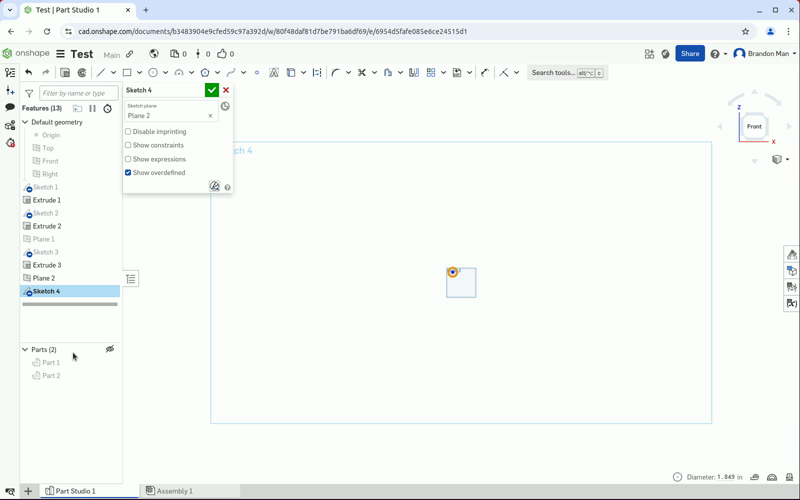
key(shift+e)
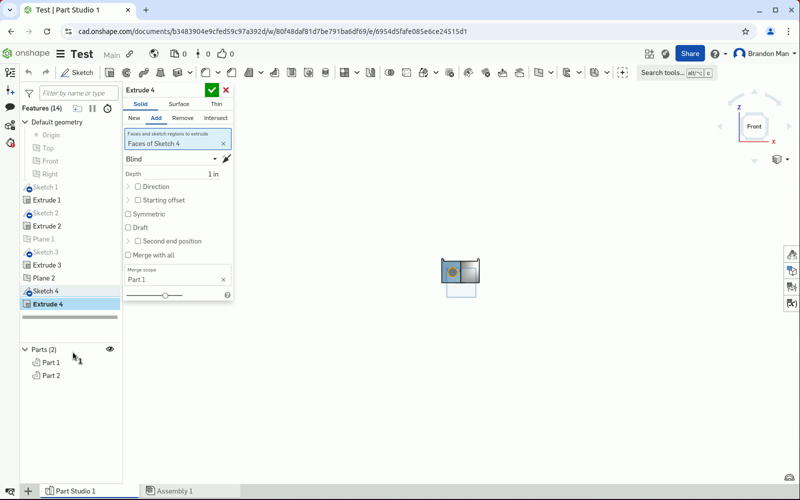
mouse_move(143, 106)
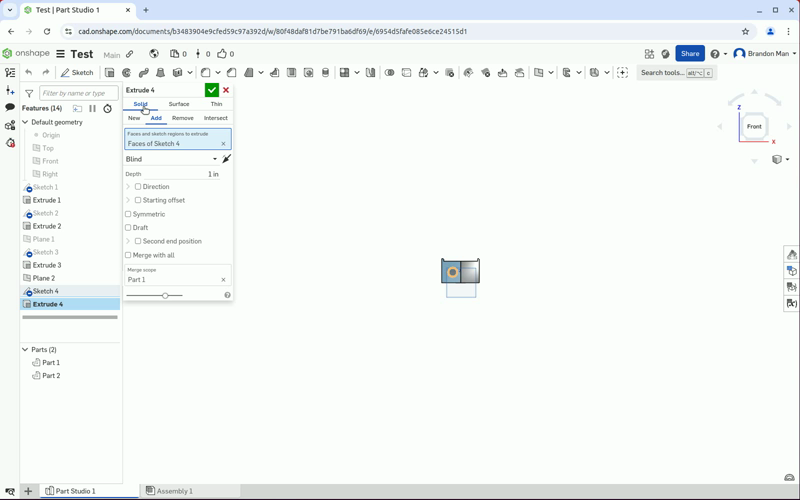
click(143, 106)
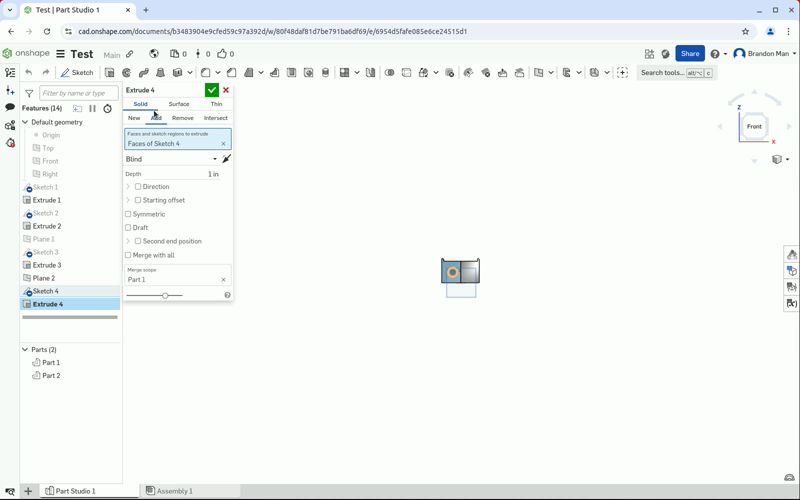
mouse_move(186, 120)
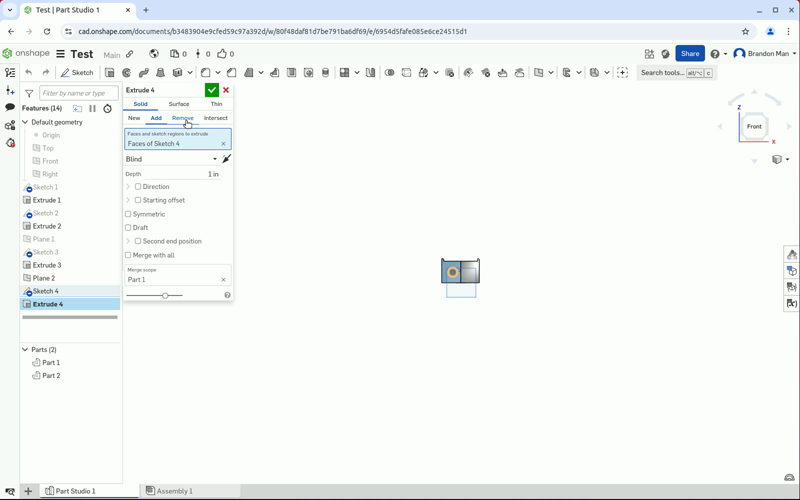
click(186, 120)
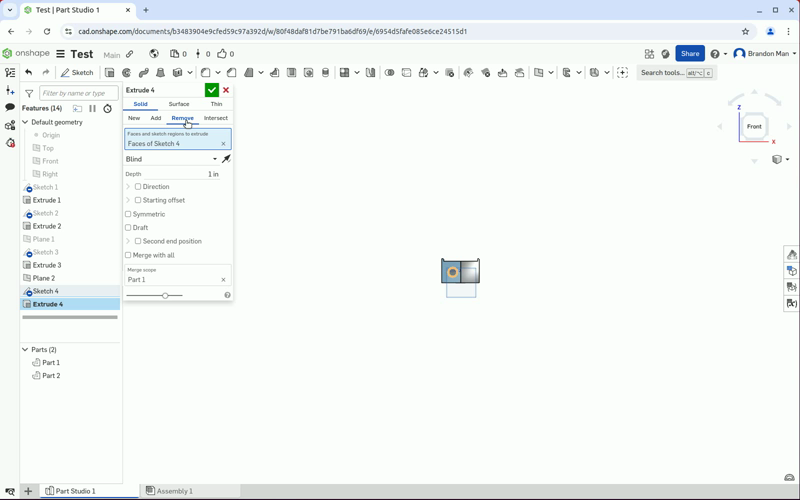
key(tab, 4)
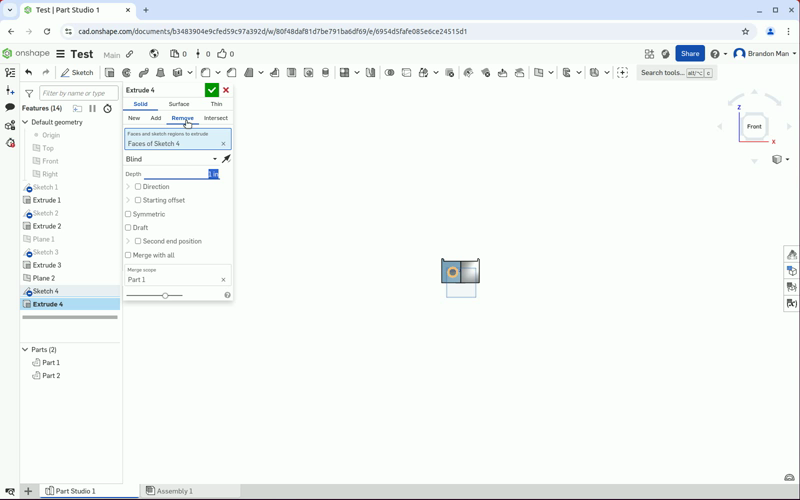
text(4.092)
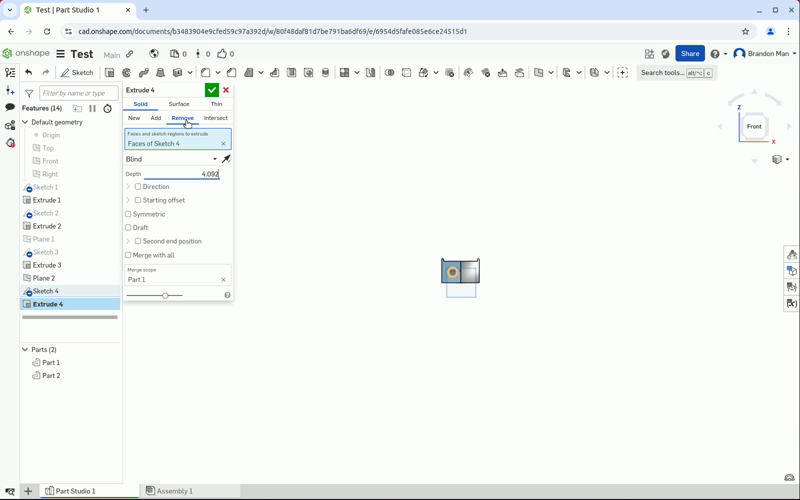
key(tab, 6)
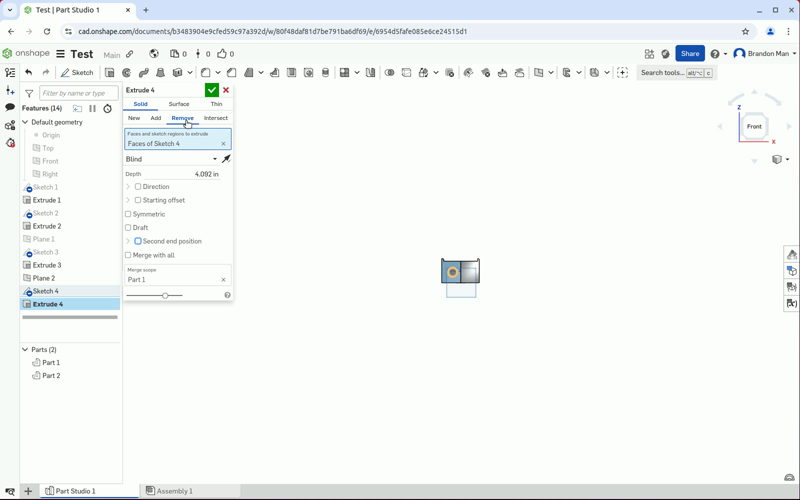
key(space)
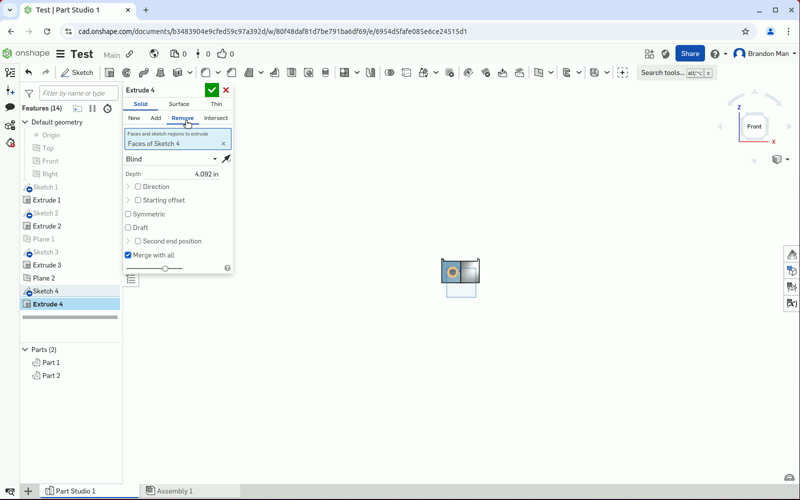
key(enter)
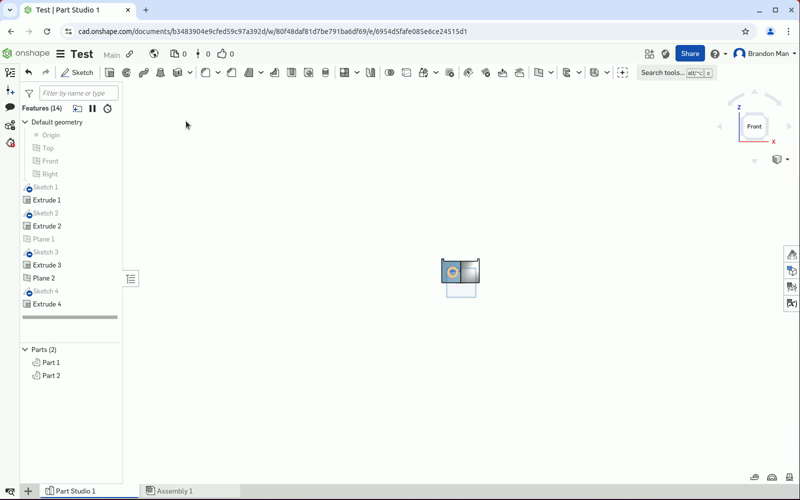
key(shift+h)
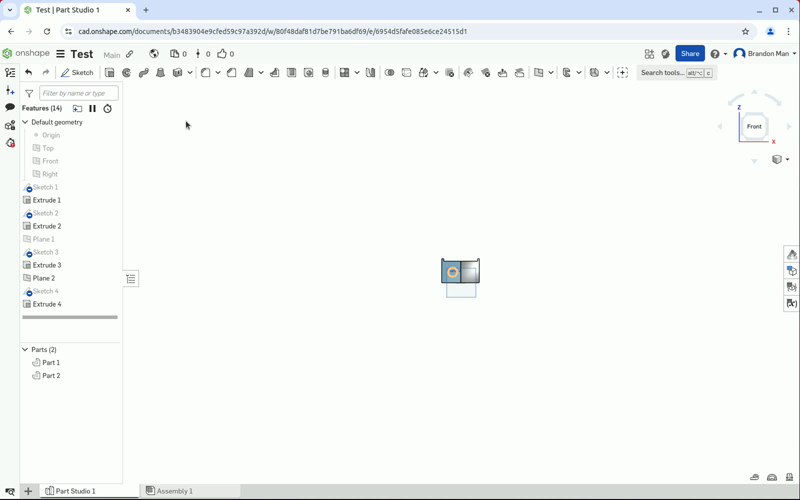
key(shift+h)
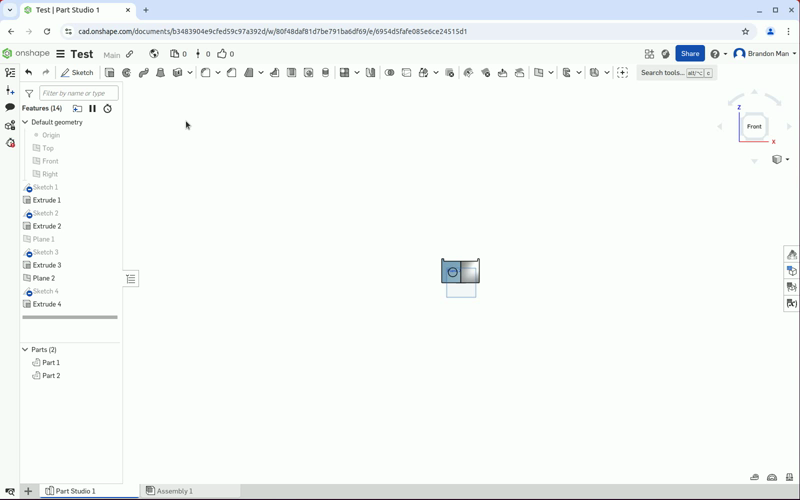
mouse_move(73, 189)
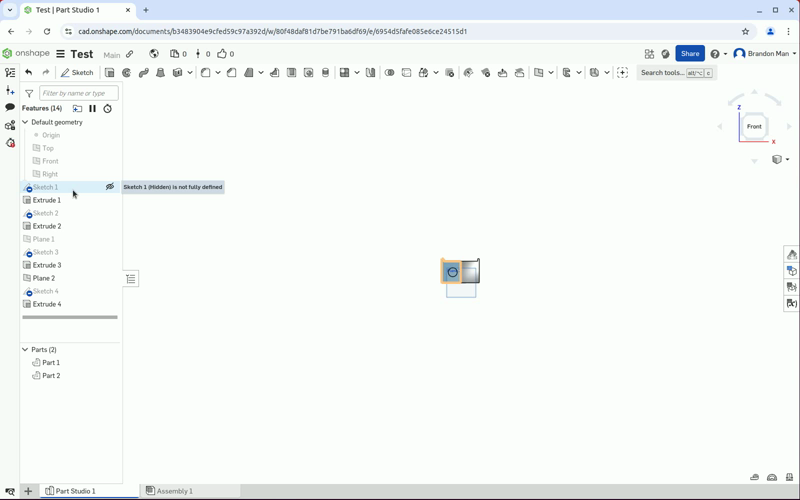
click(73, 189)
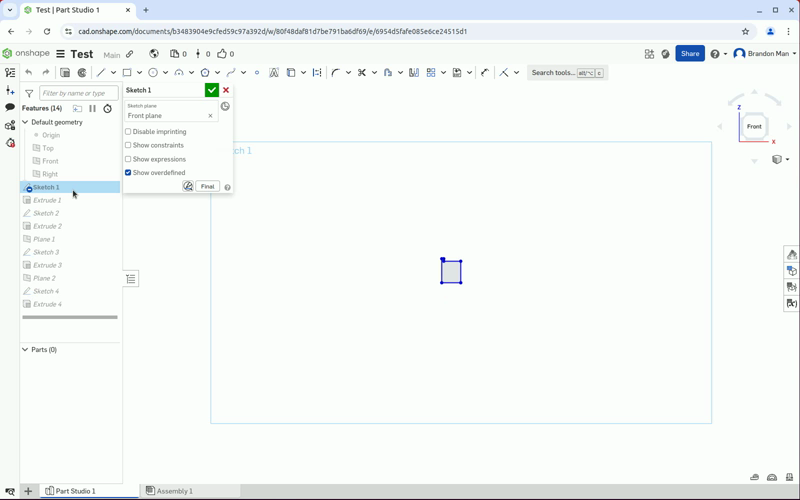
mouse_move(229, 92)
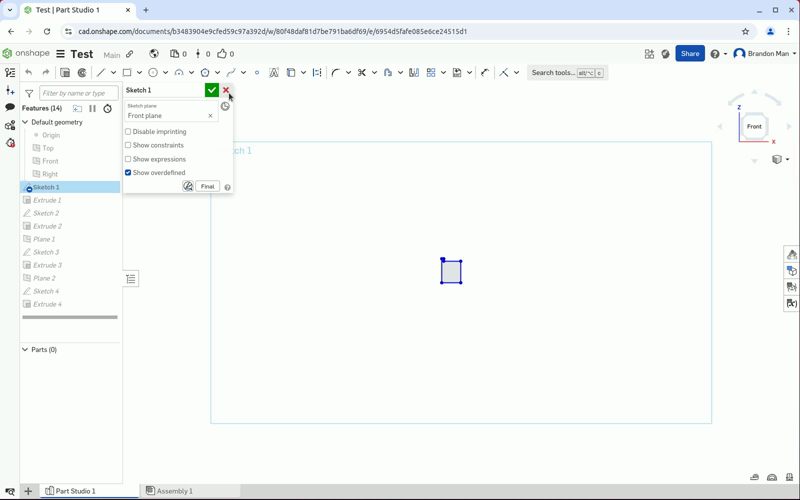
click(229, 92)
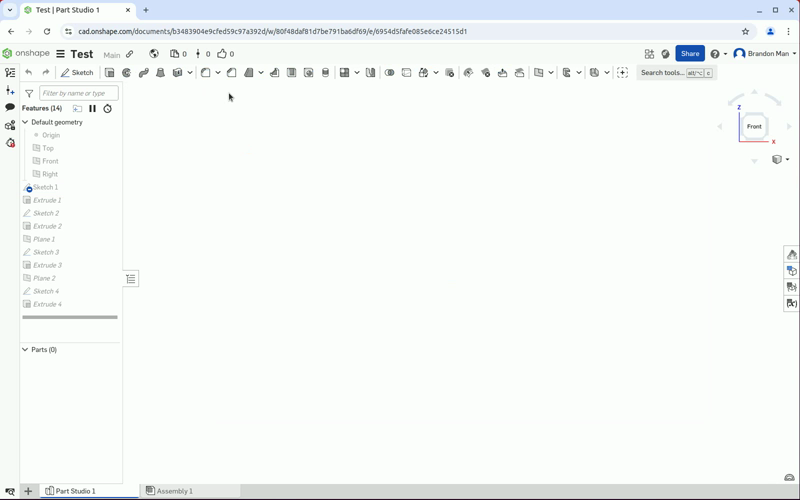
key(shift+s)
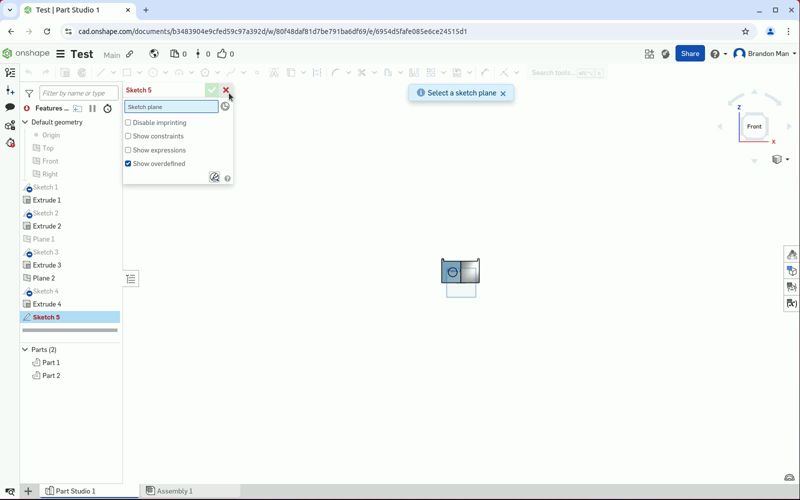
mouse_move(73, 280)
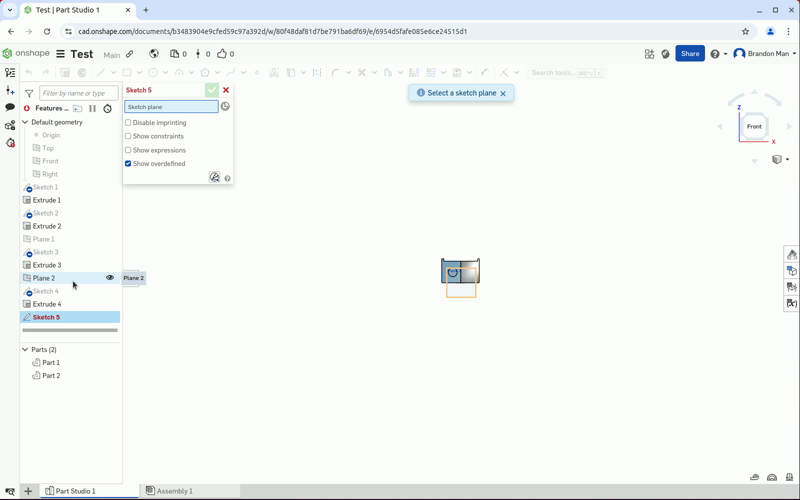
click(73, 280)
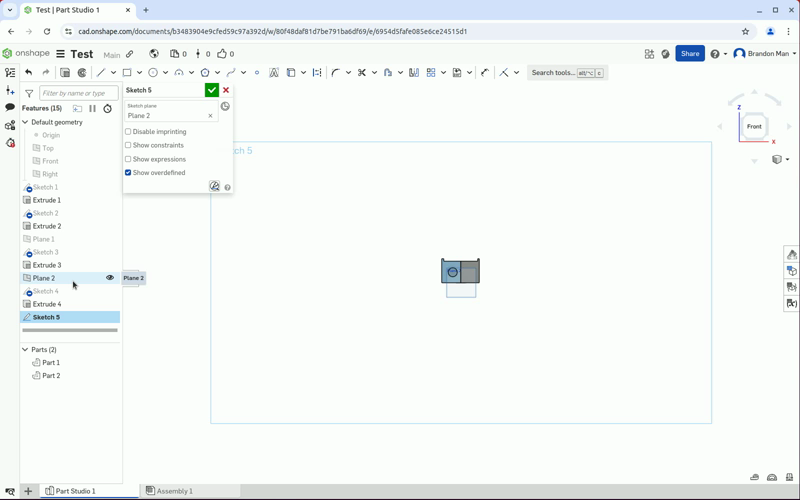
mouse_move(73, 352)
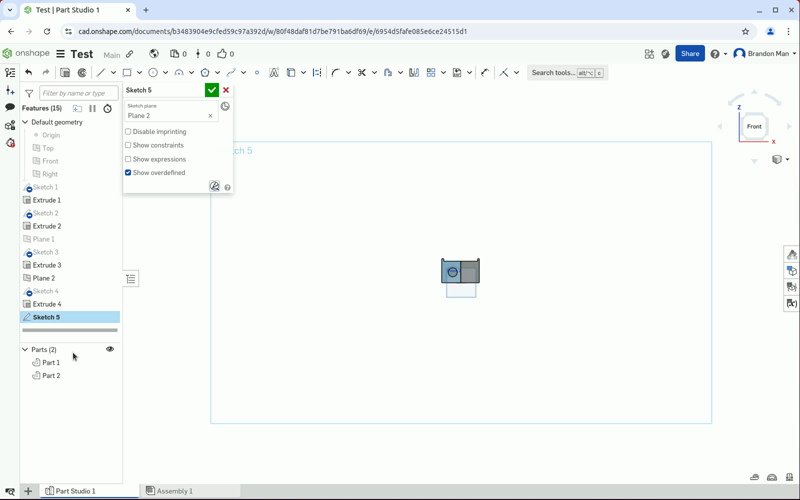
key(y)
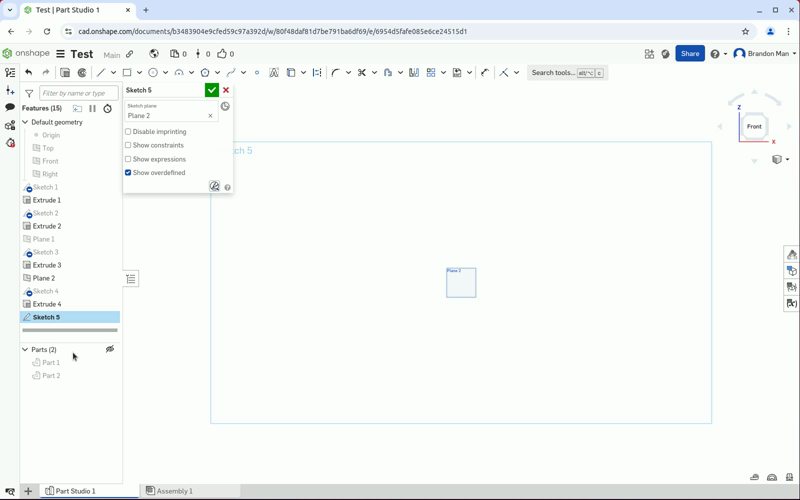
key(c)
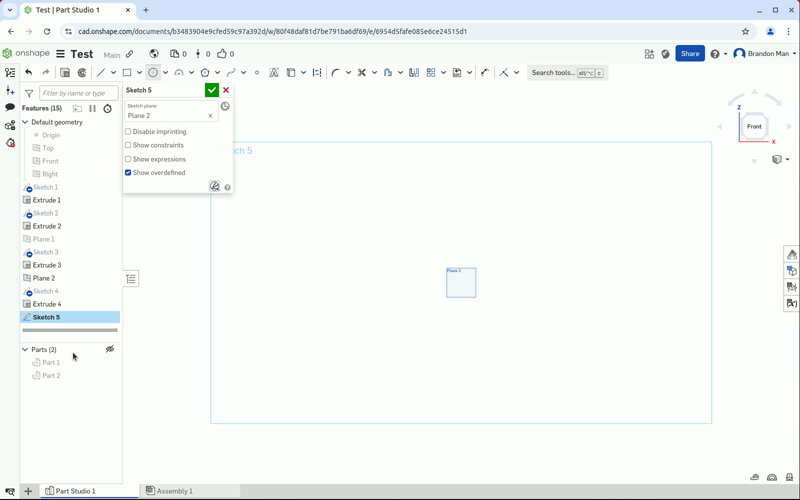
key_down(shift)
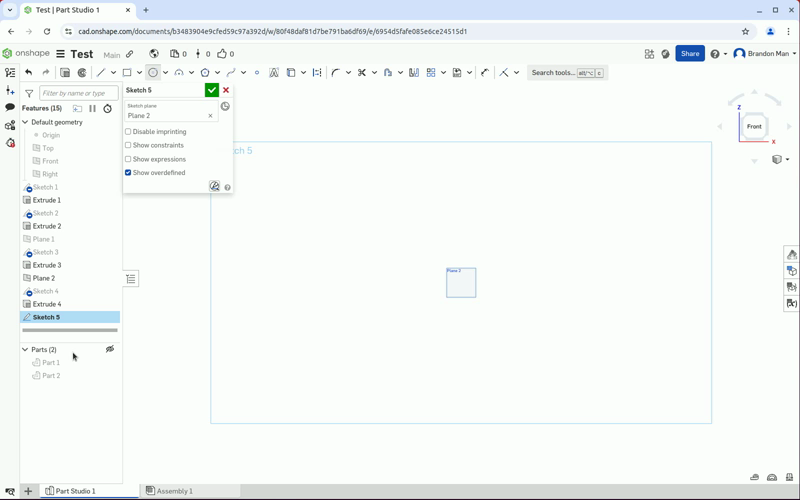
mouse_move(470, 272)
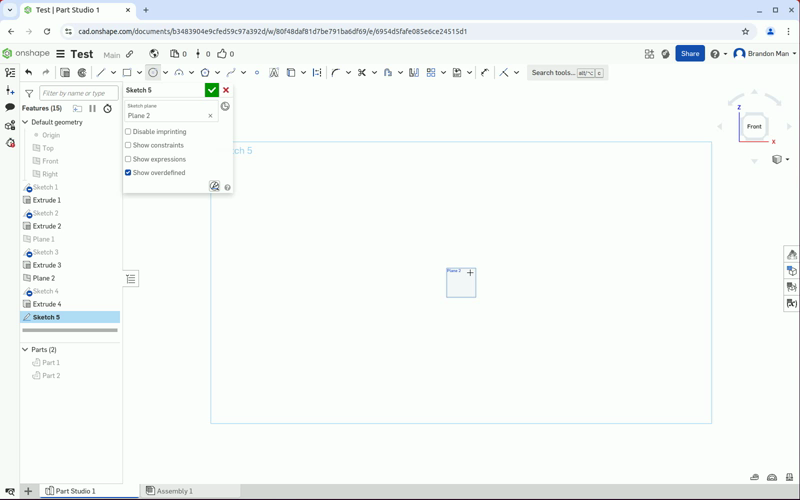
click(470, 272)
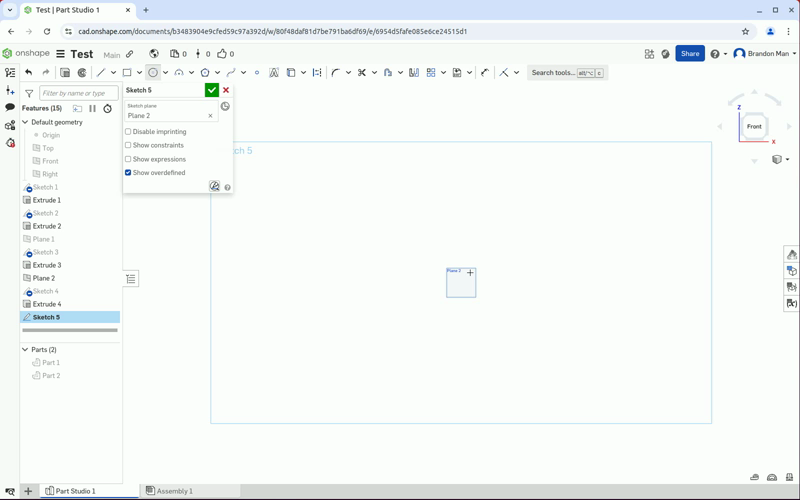
key_up(shift)
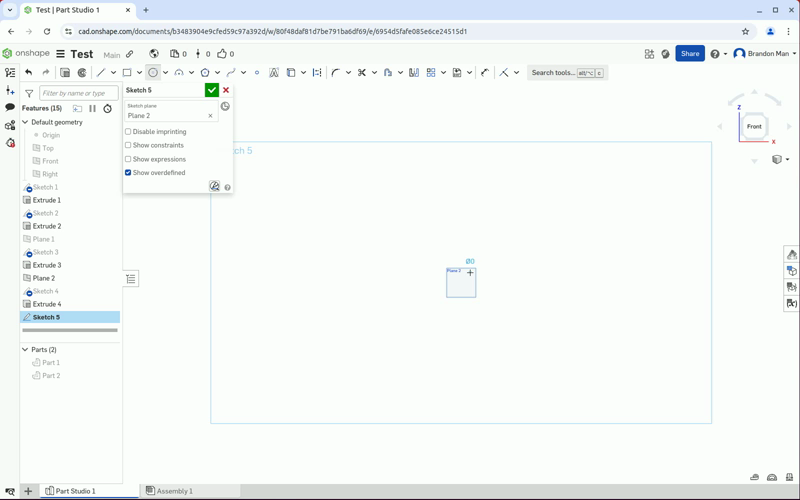
mouse_move(474, 272)
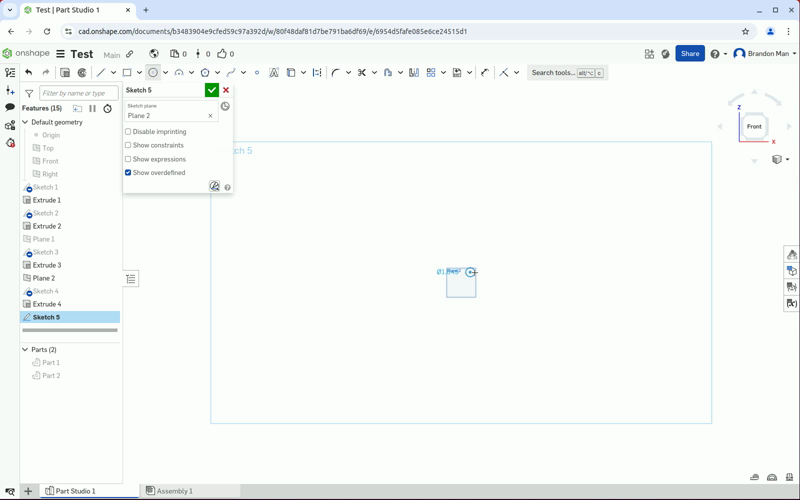
click(474, 272)
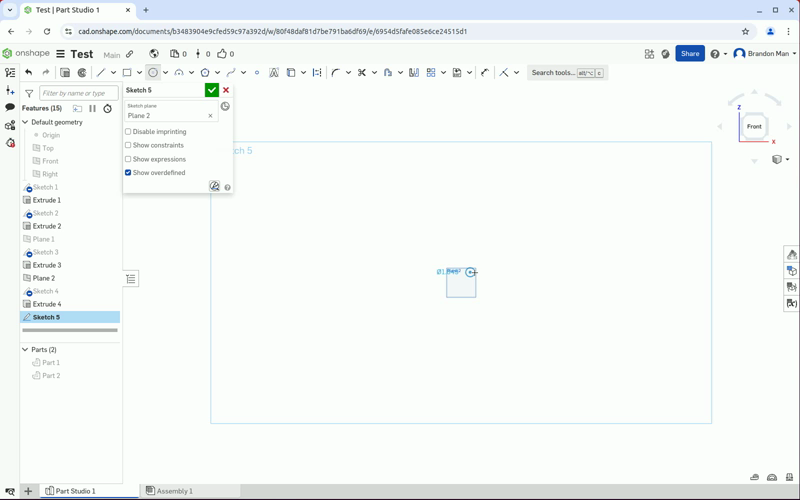
key(esc)
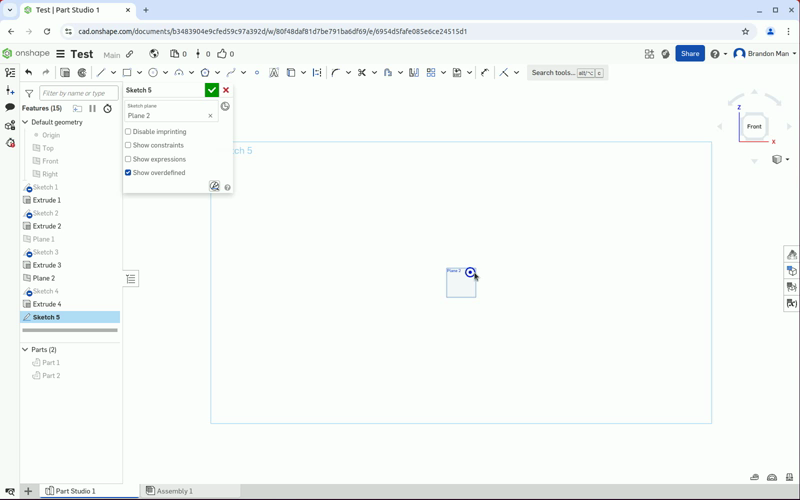
mouse_move(472, 273)
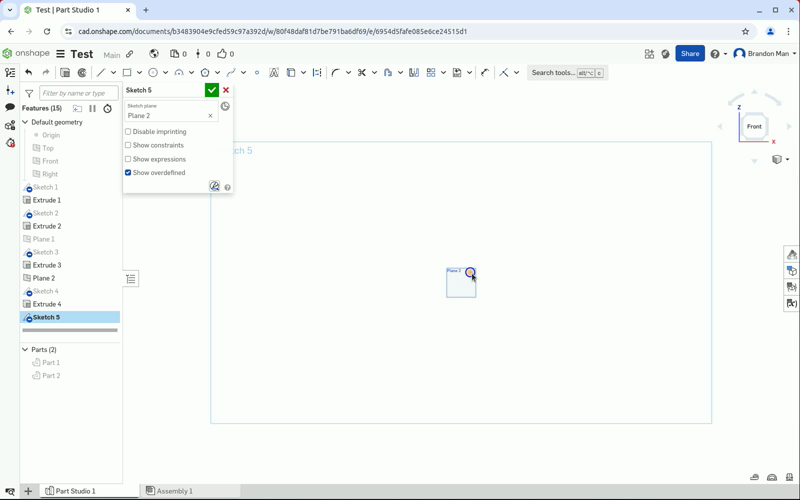
scroll(6)
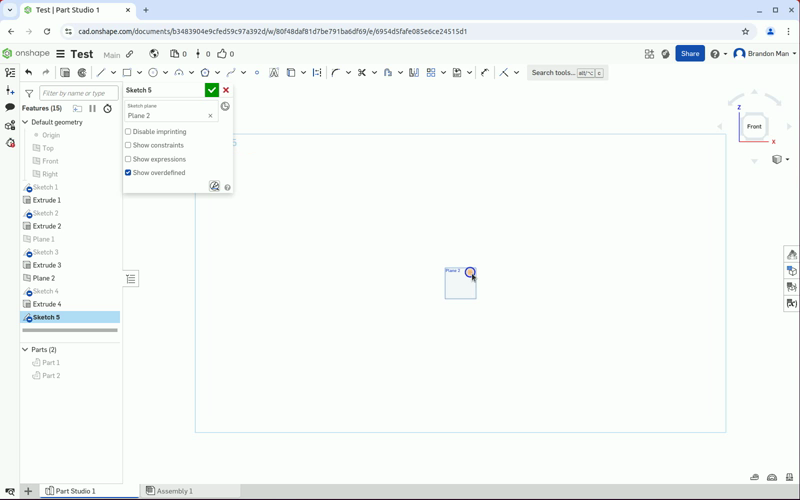
scroll(6)
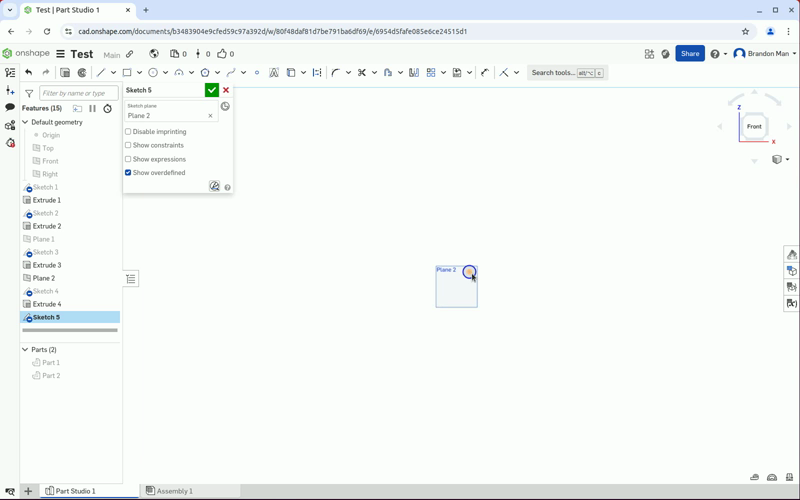
scroll(6)
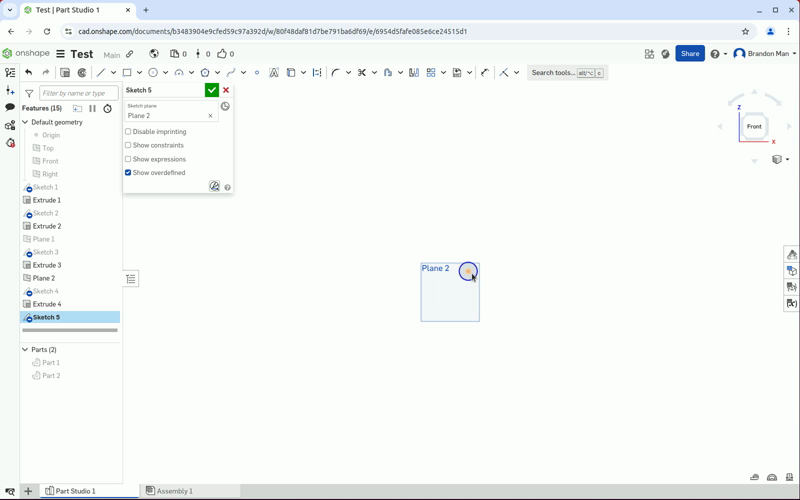
scroll(6)
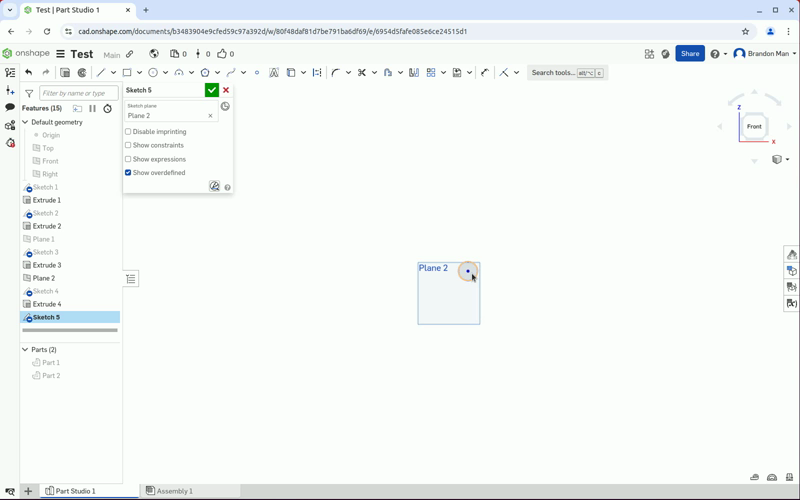
scroll(6)
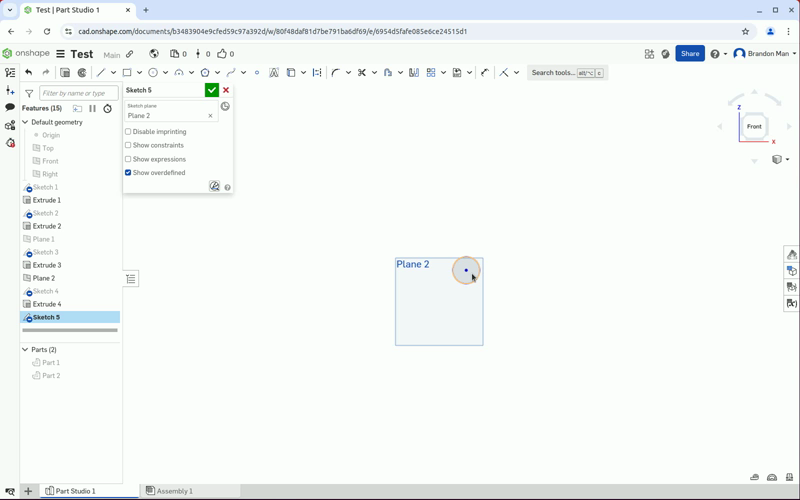
scroll(6)
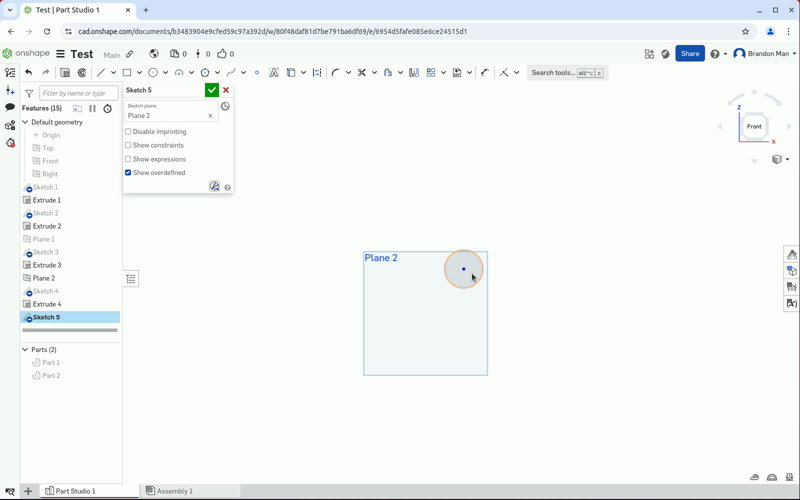
scroll(6)
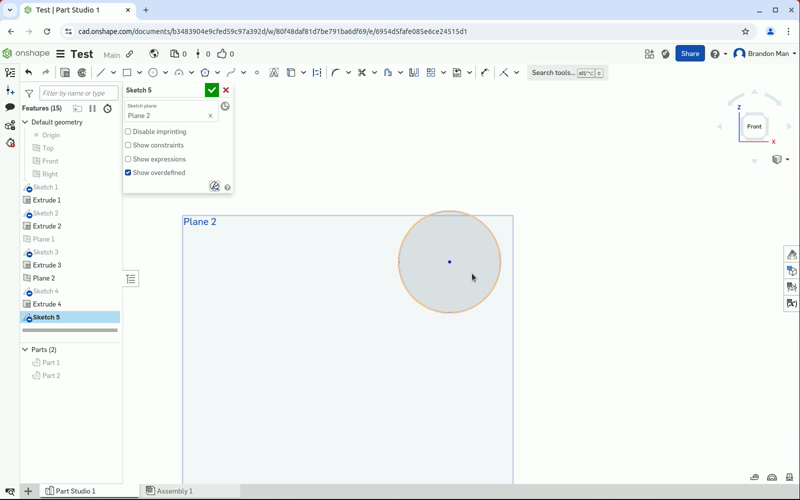
click(472, 273)
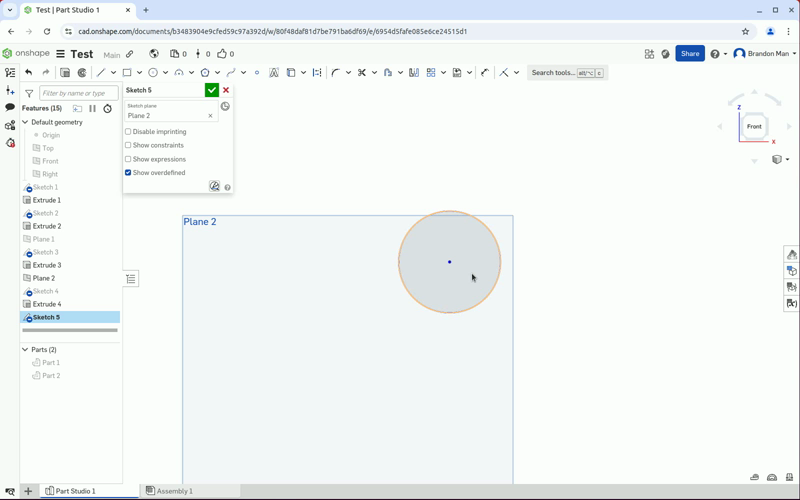
scroll(-6)
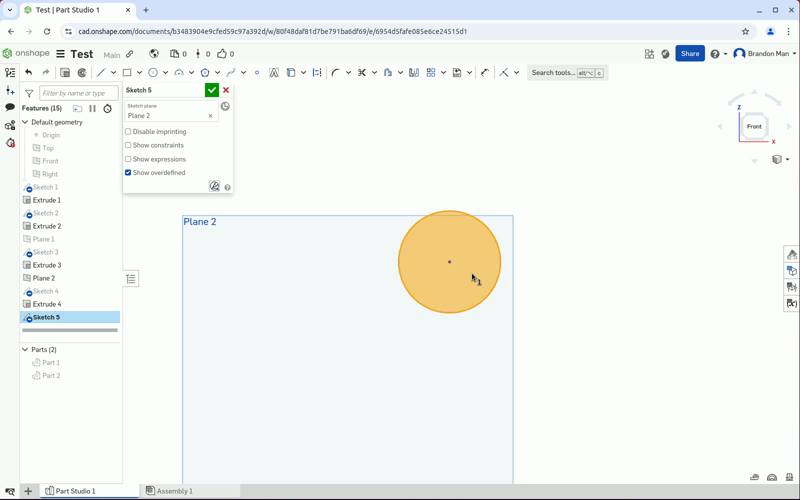
scroll(-6)
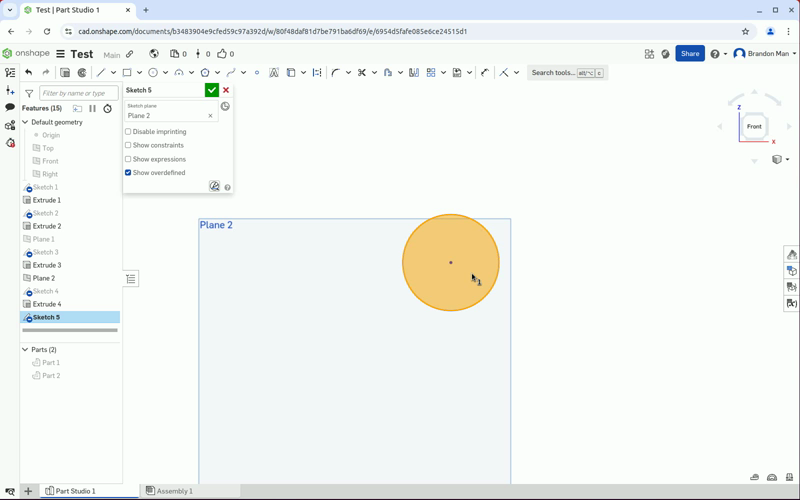
scroll(-6)
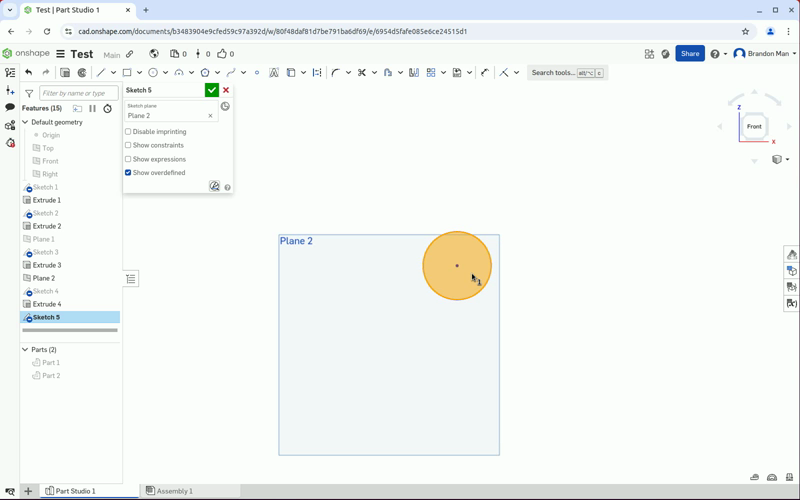
scroll(-6)
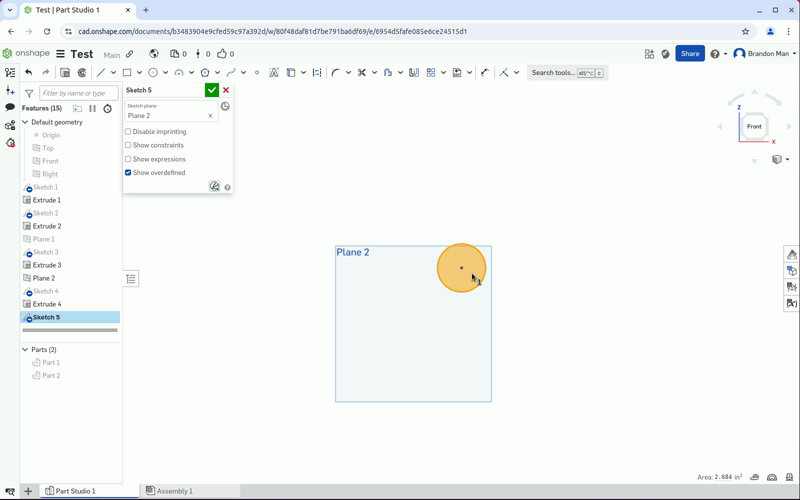
scroll(-6)
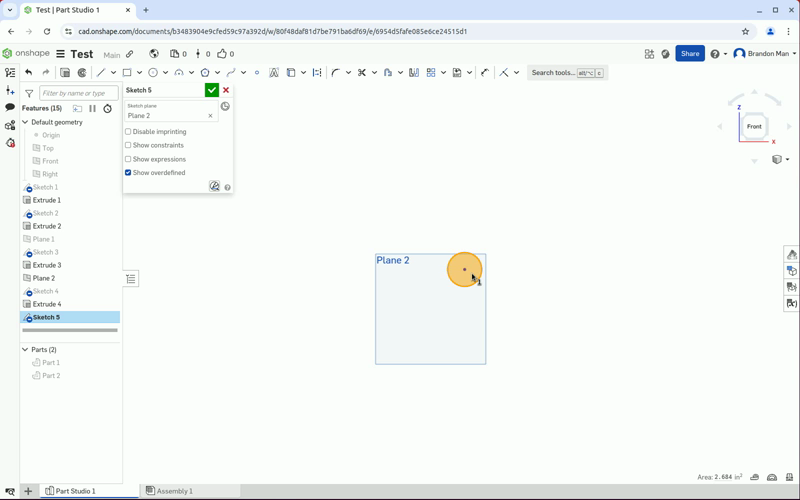
scroll(-6)
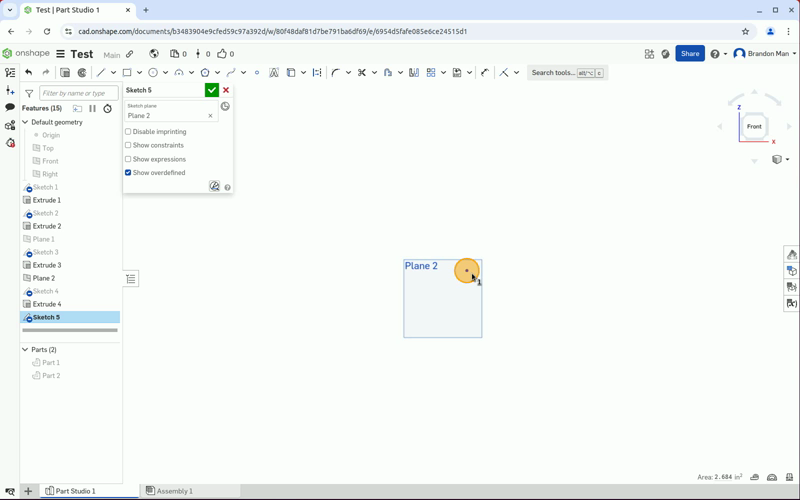
scroll(-6)
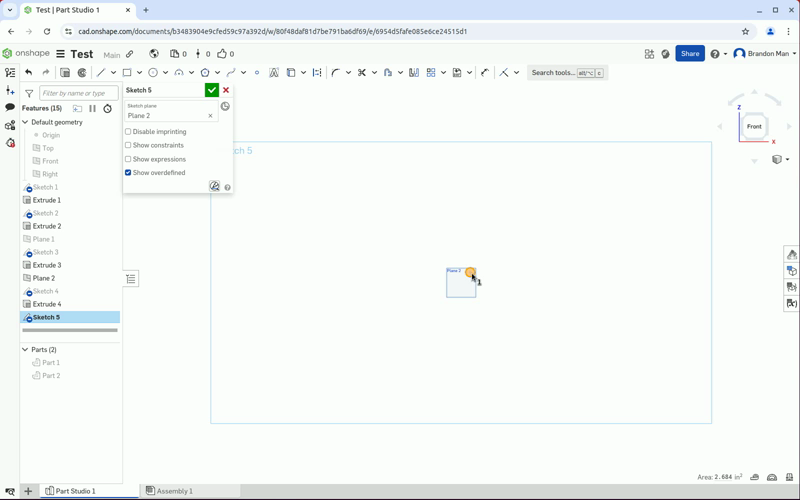
mouse_move(73, 352)
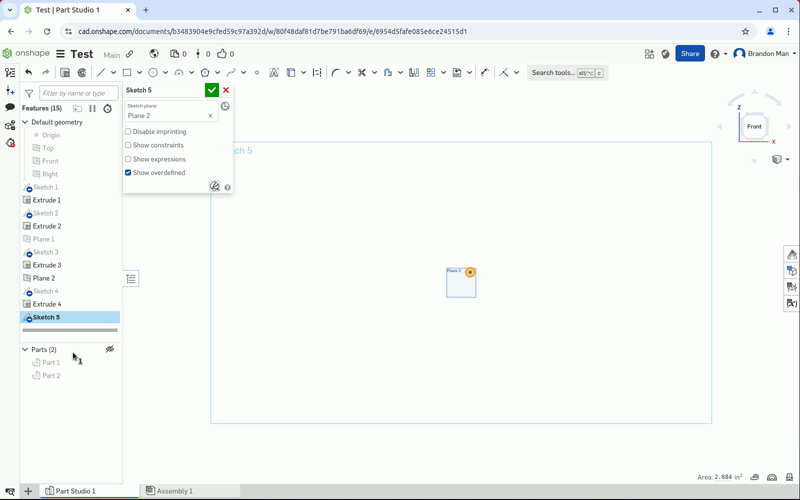
key(shift+y)
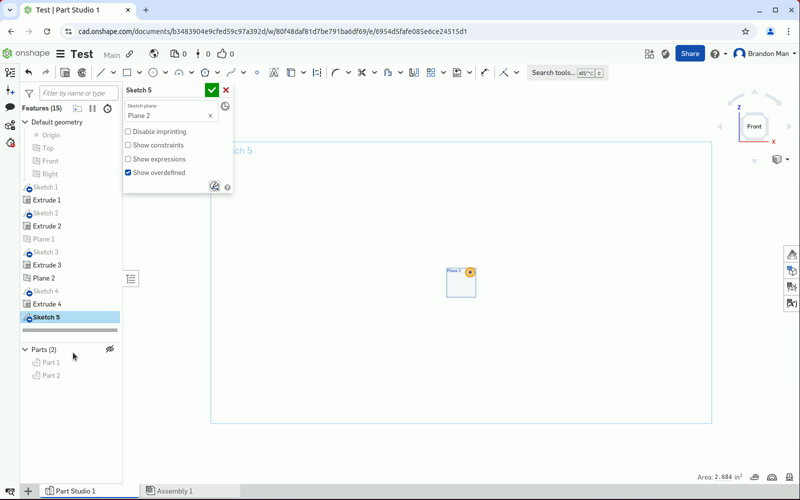
key(shift+e)
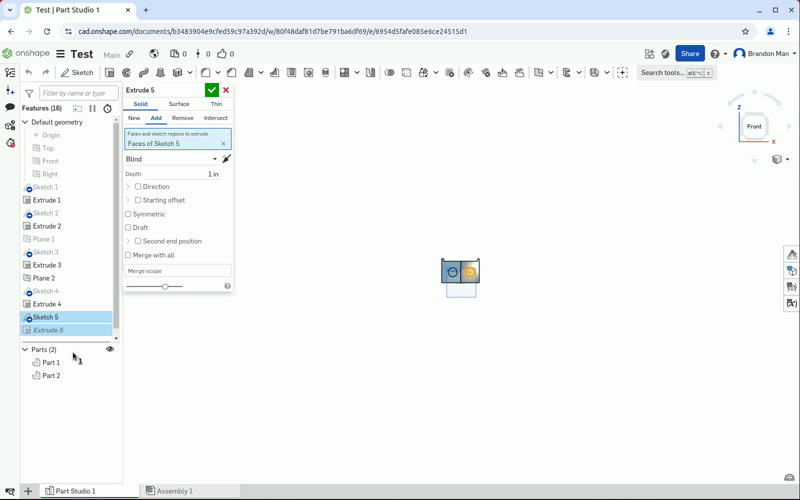
mouse_move(143, 106)
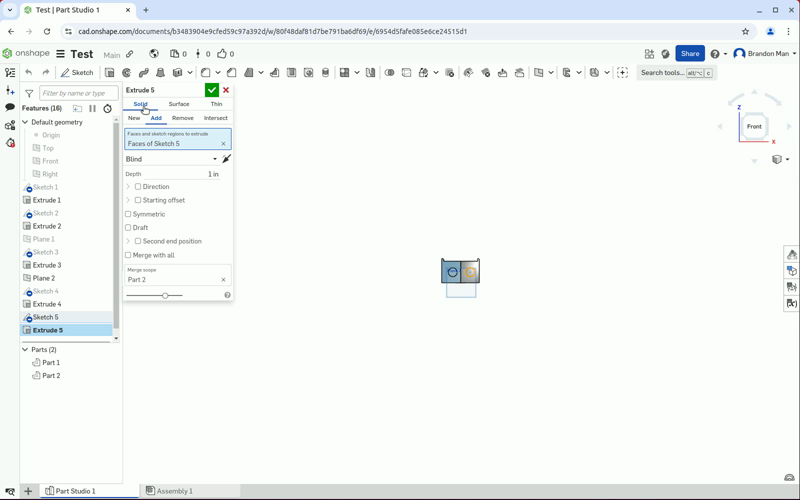
click(143, 106)
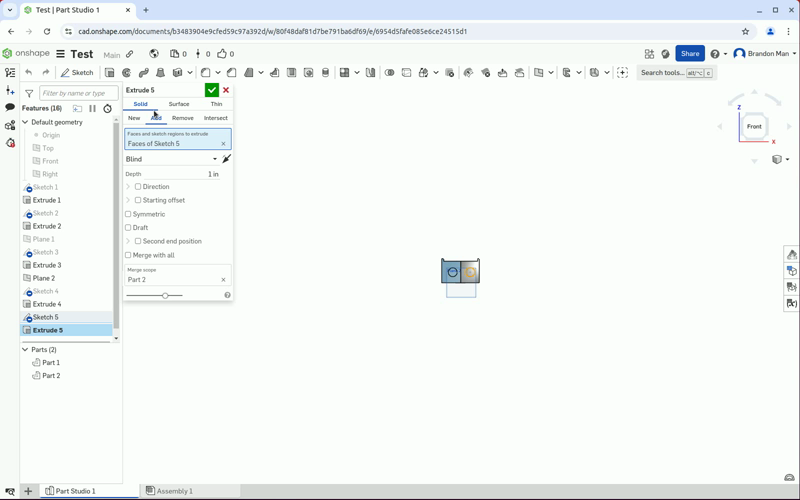
mouse_move(186, 120)
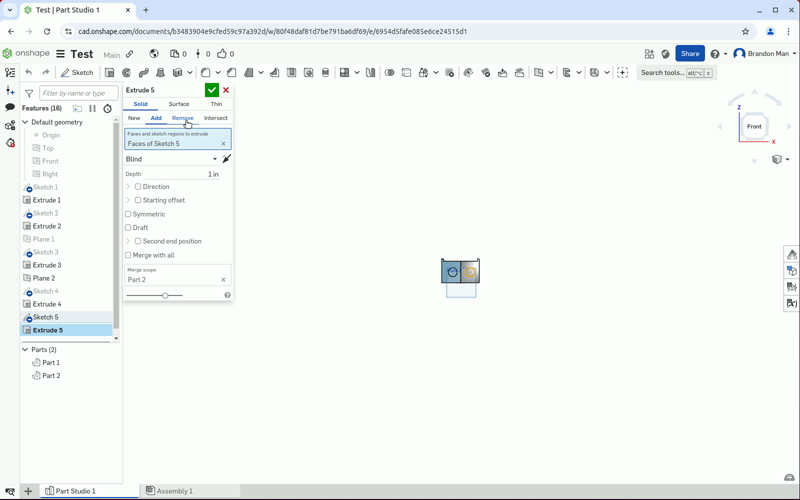
click(186, 120)
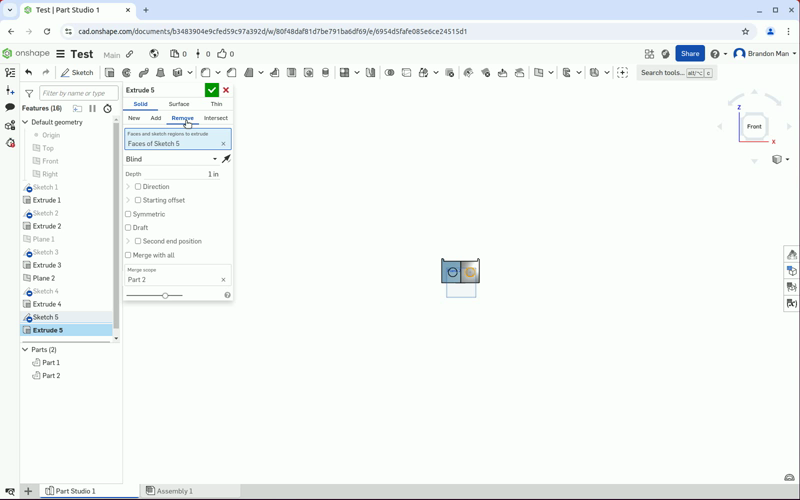
key(tab, 4)
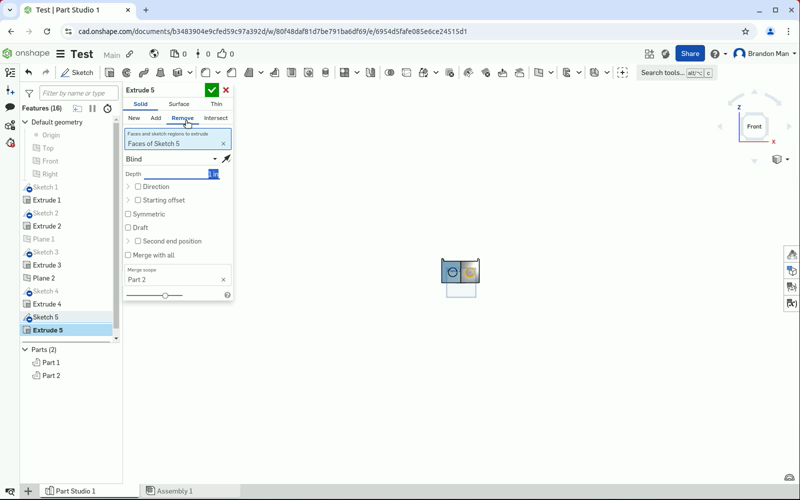
text(4.092)
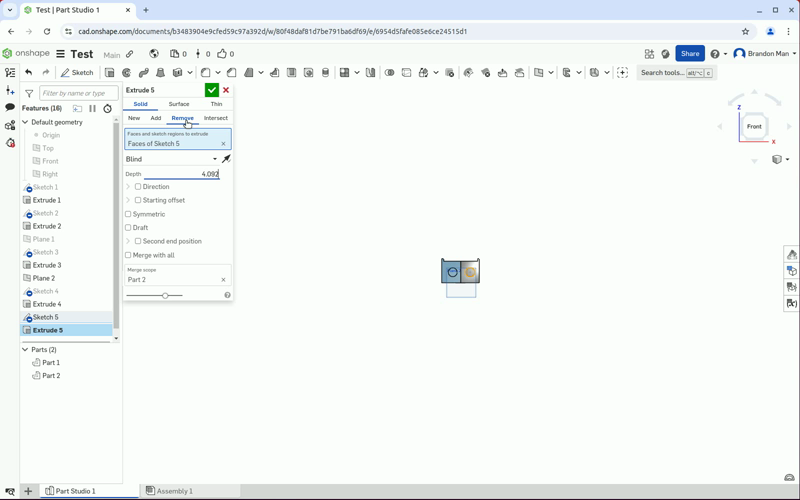
key(tab, 6)
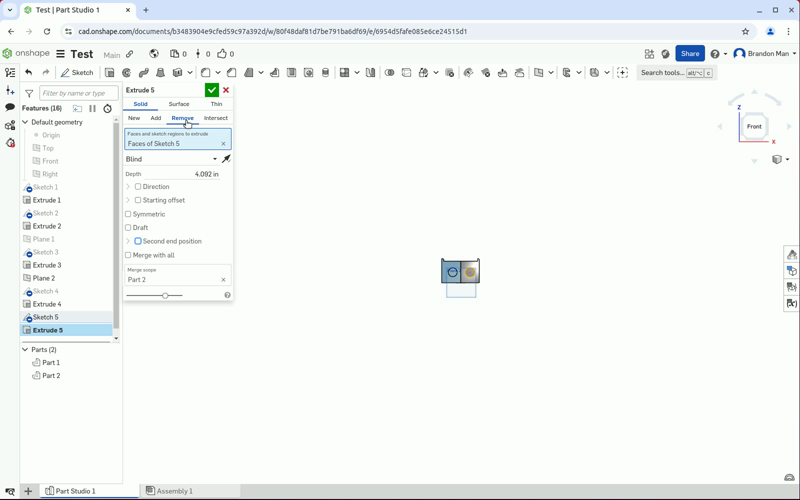
key(space)
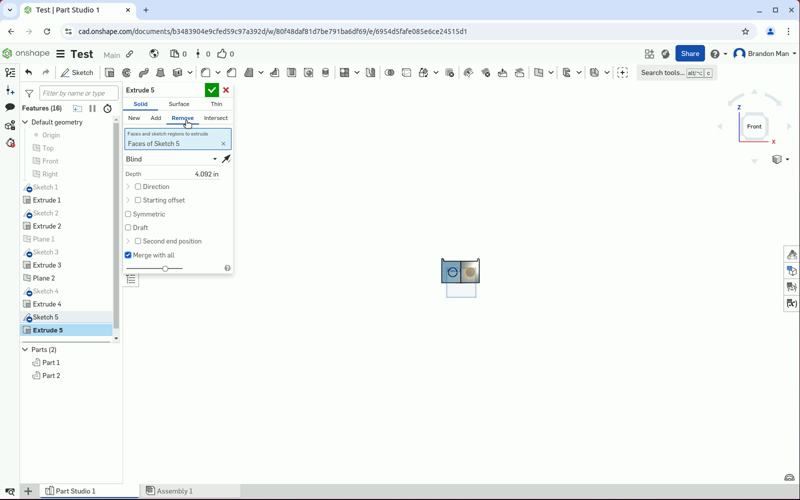
key(enter)
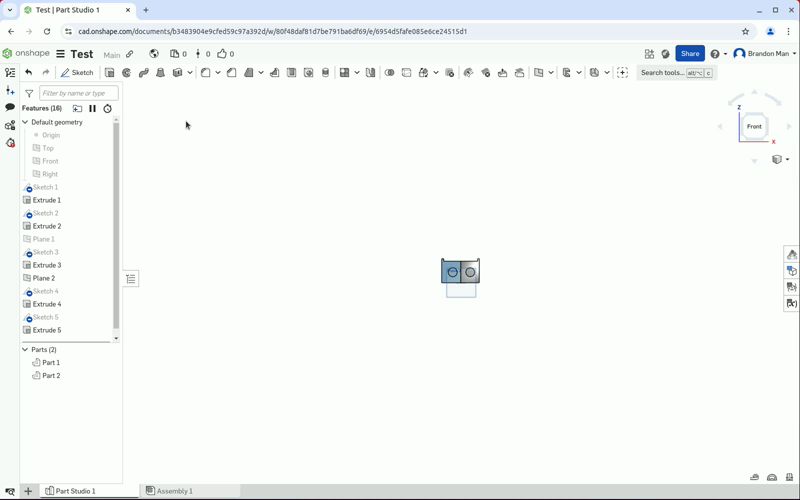
key(shift+h)
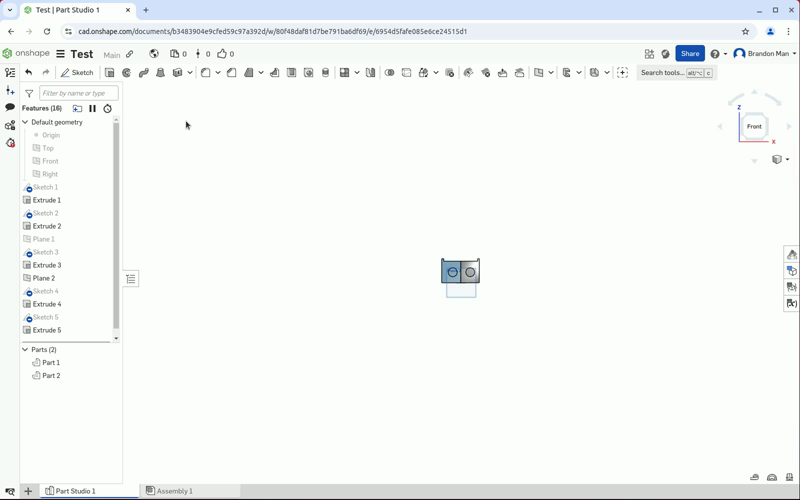
key(shift+h)
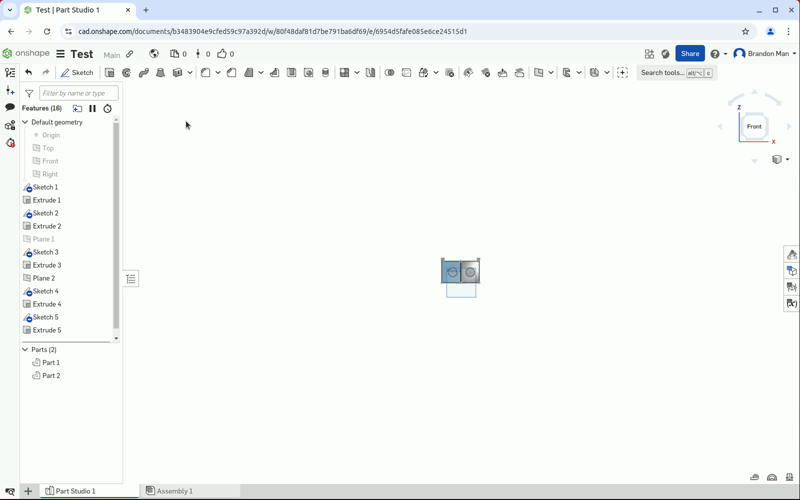
key(shift+7)
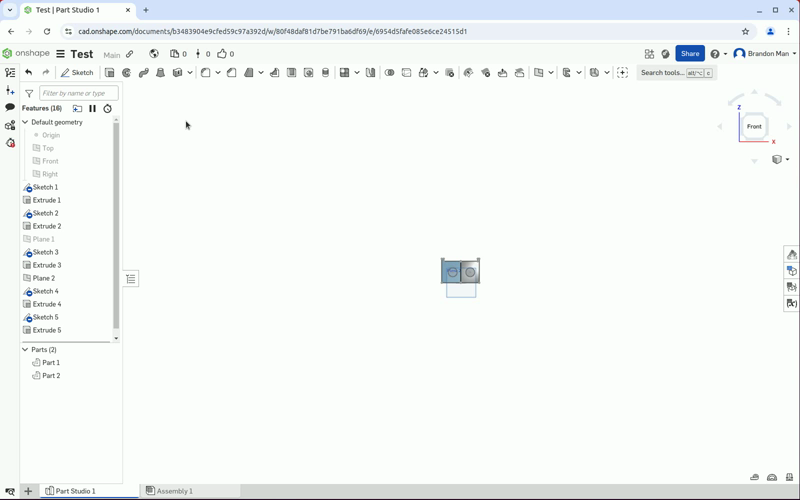
key(left, 2)
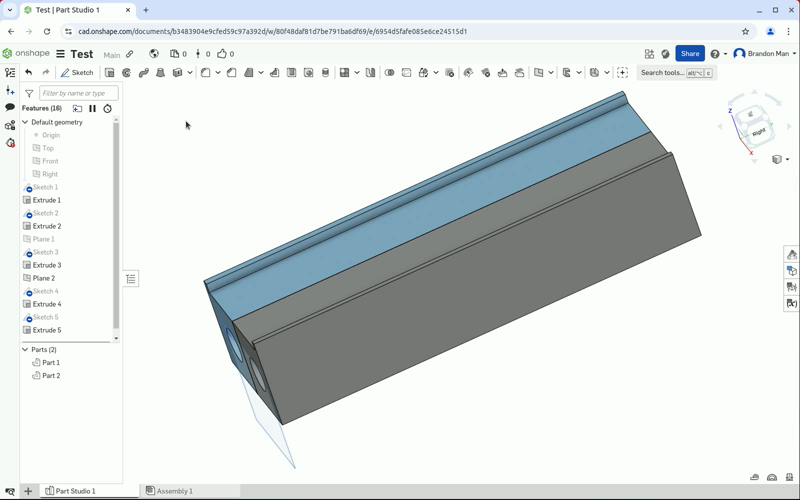
key(down, 2)
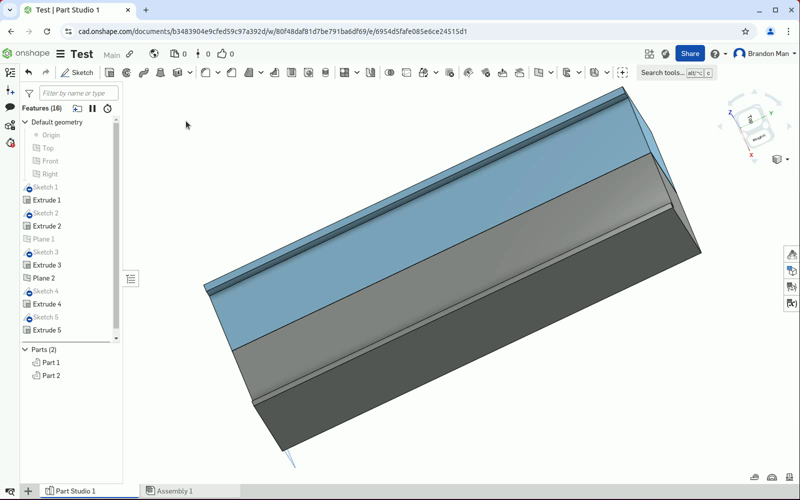
key(up, 2)
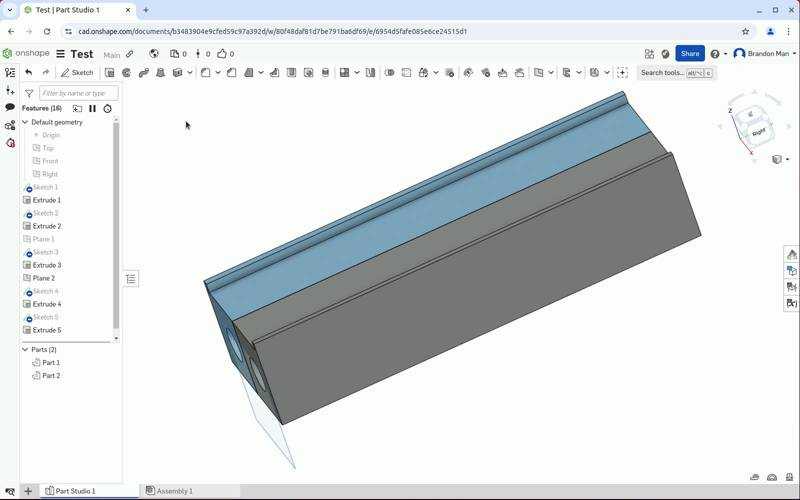
key(right, 2)
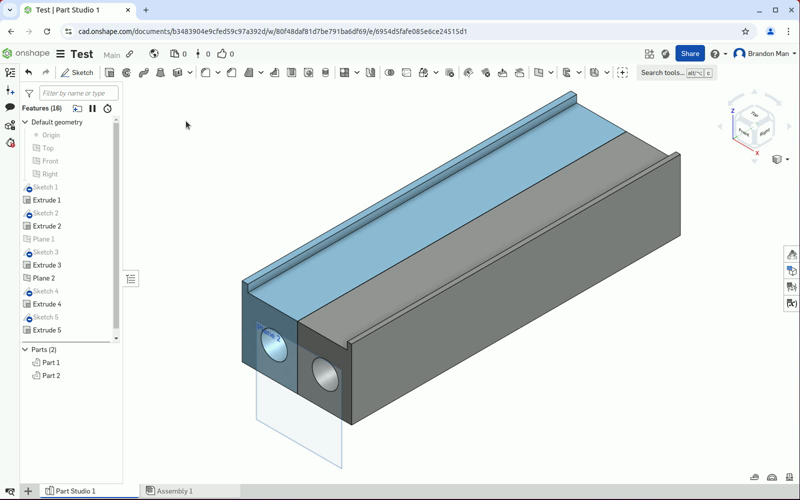
mouse_move(69, 189)
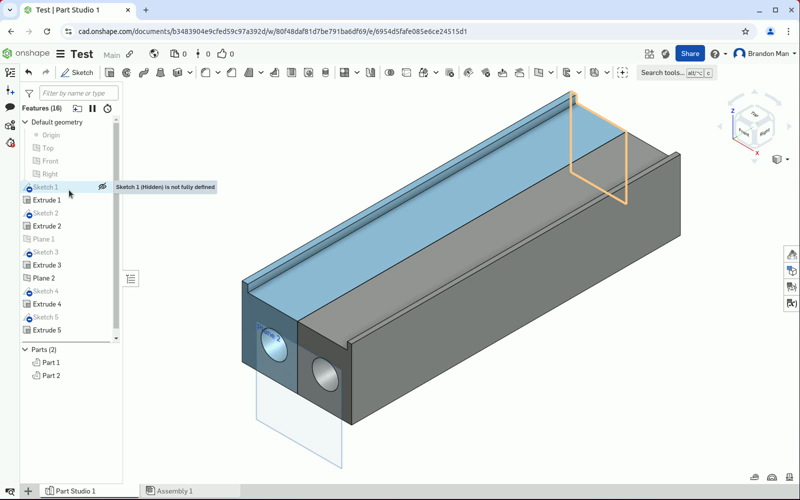
click(69, 189)